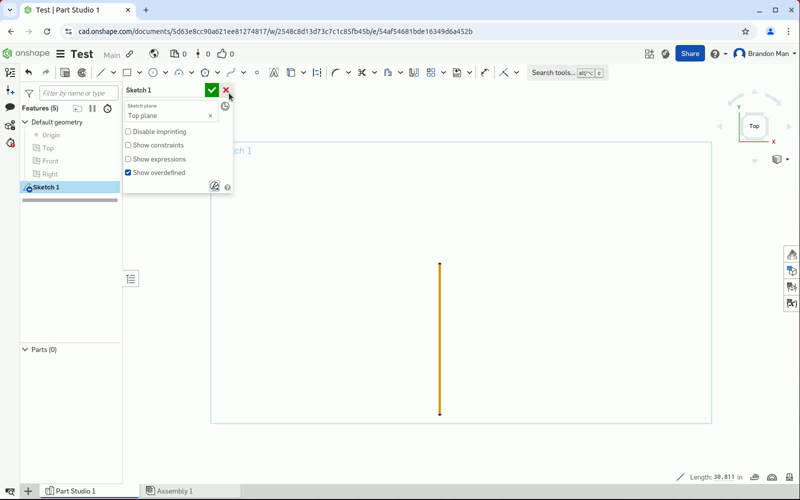
key(shift+h)
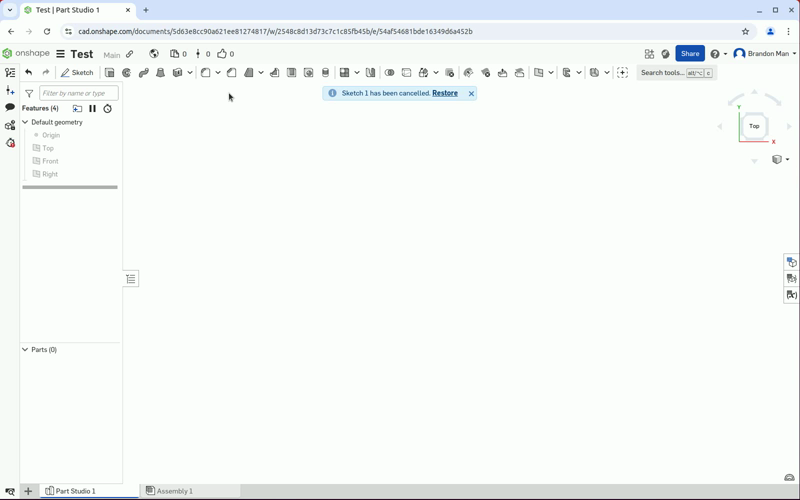
mouse_move(73, 352)
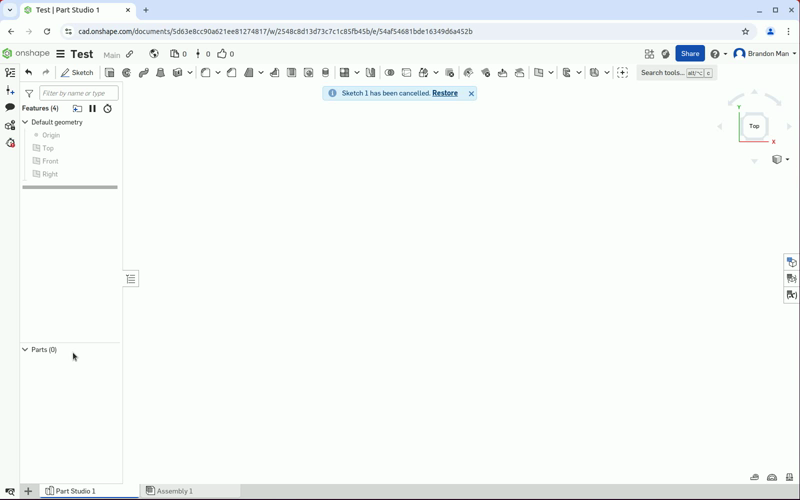
key(y)
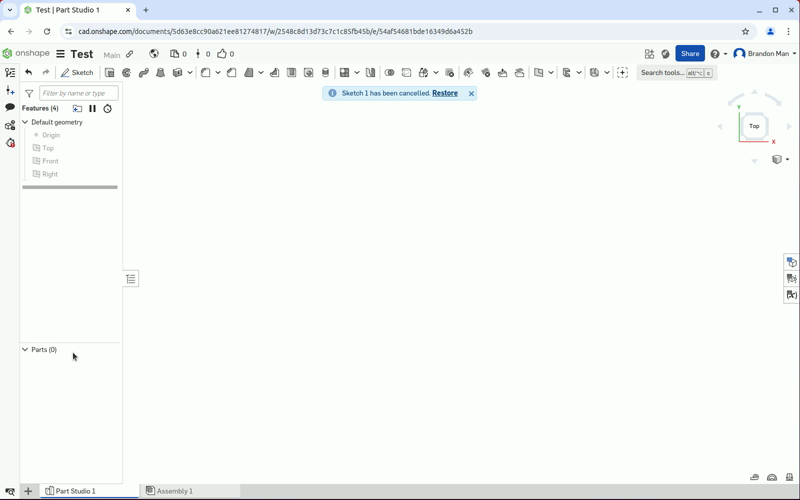
key(shift+p)
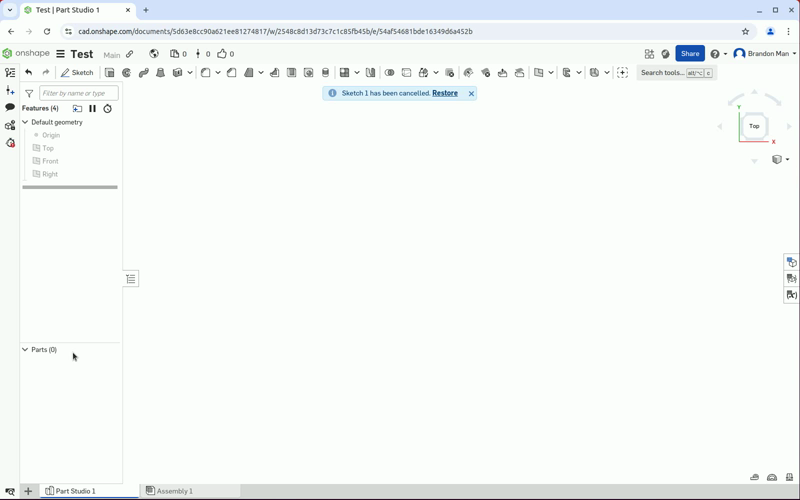
key(space)
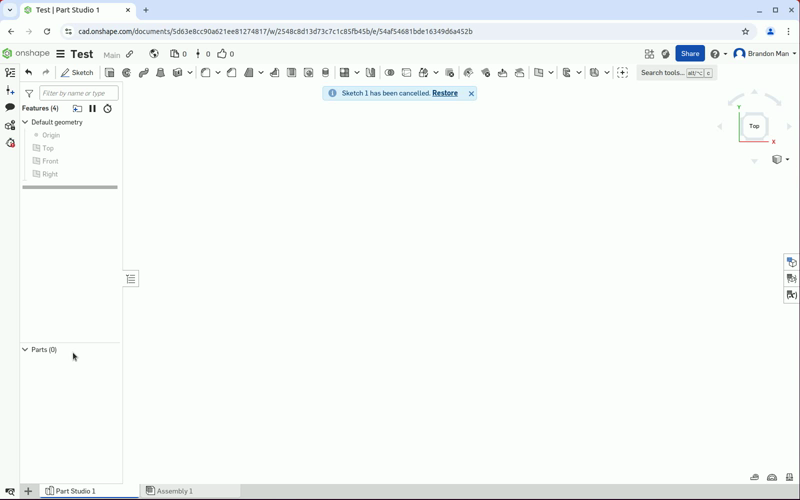
key_down(shift)
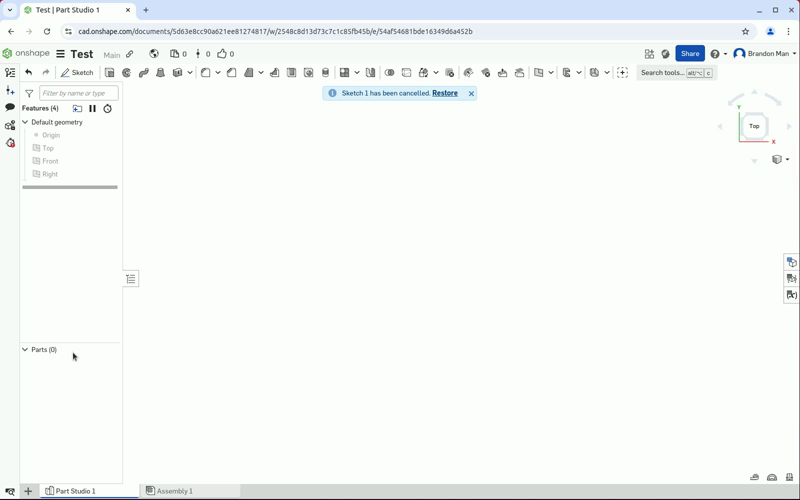
key(up)
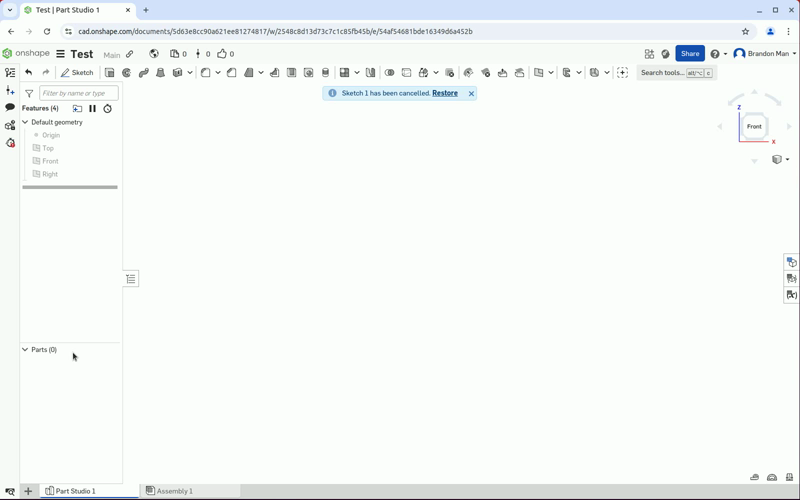
key_up(shift)
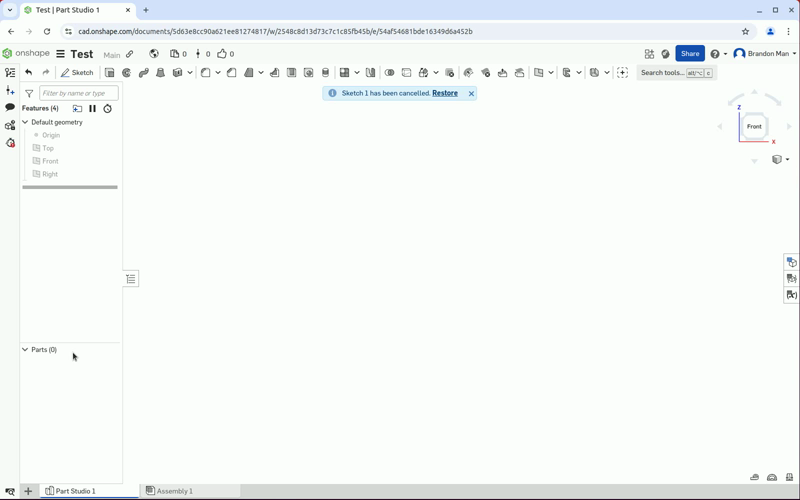
mouse_move(73, 352)
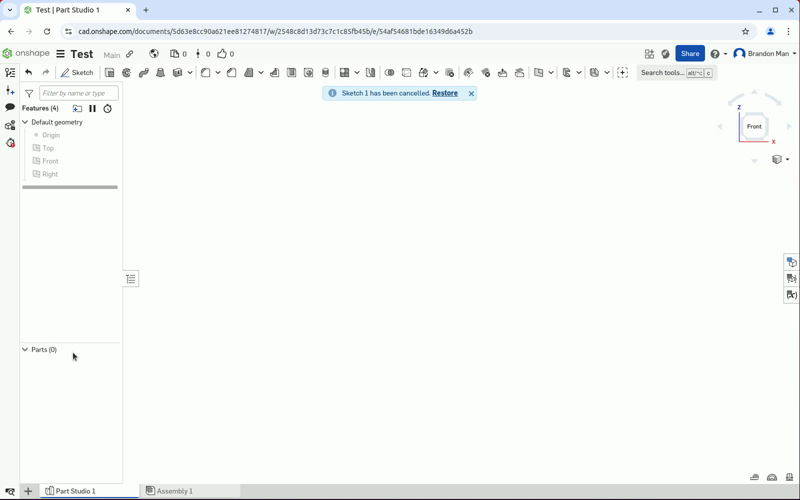
key(shift+y)
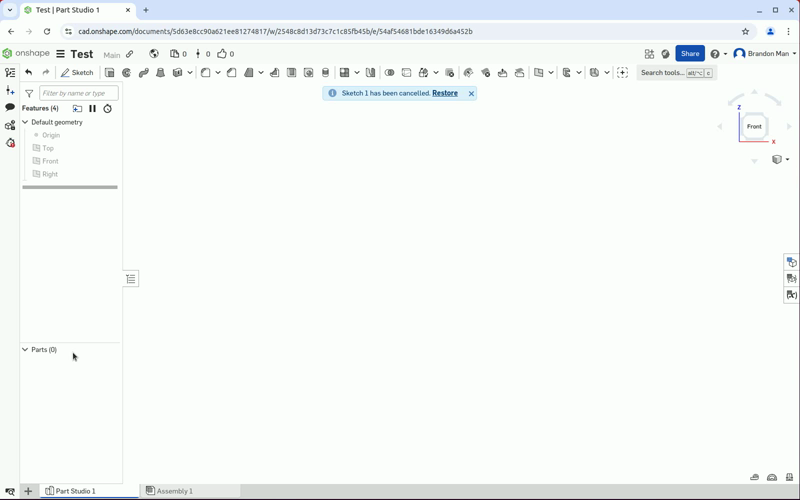
key(shift+s)
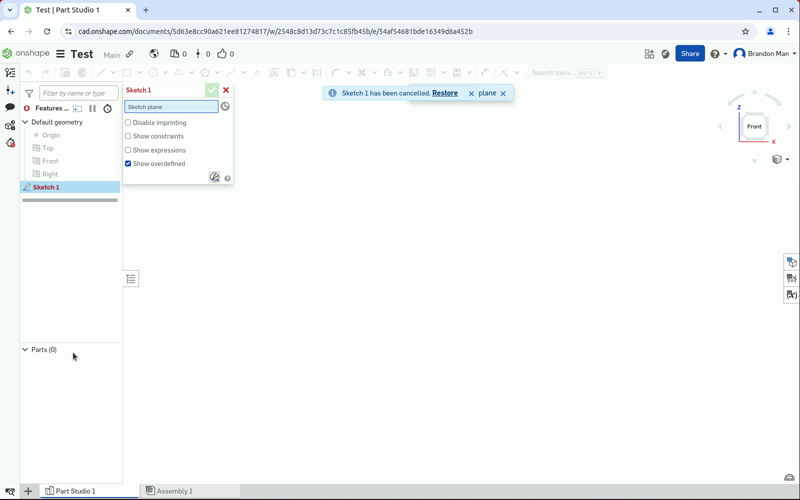
mouse_move(73, 163)
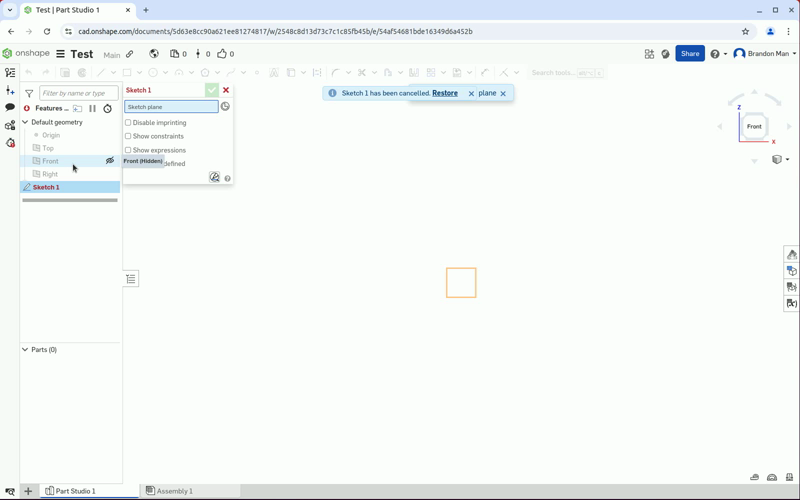
click(73, 163)
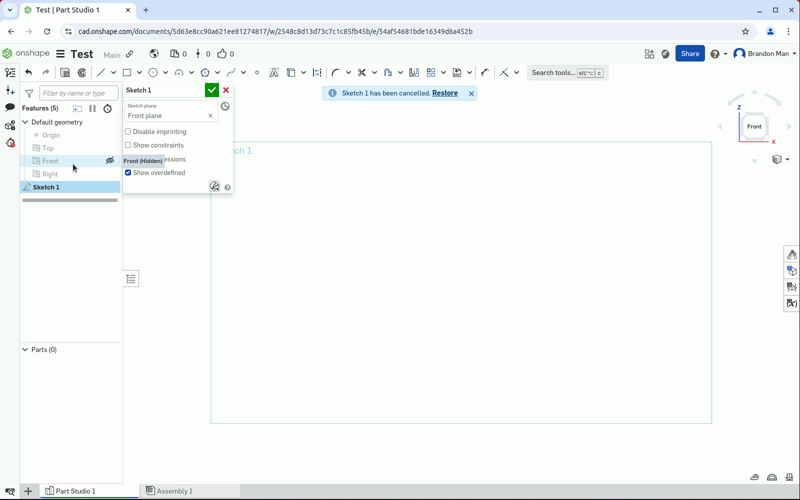
mouse_move(73, 352)
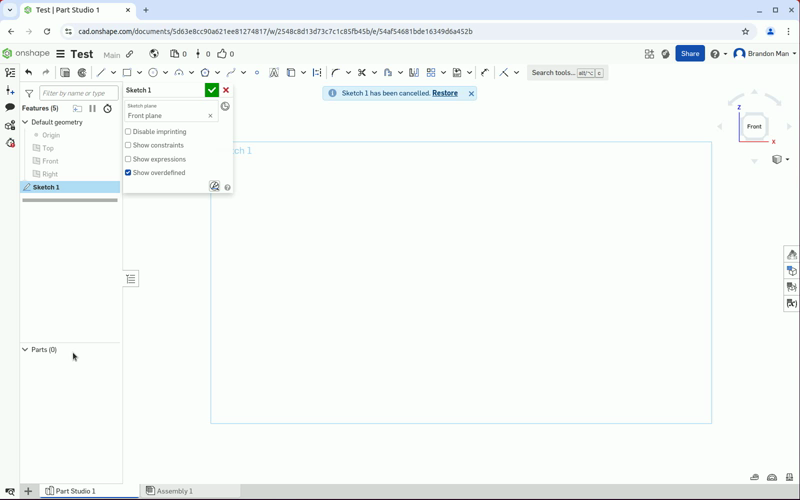
key(y)
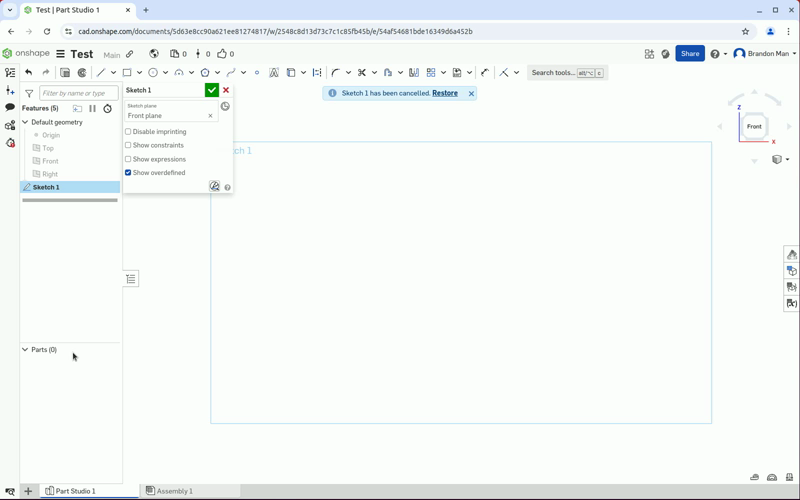
key(l)
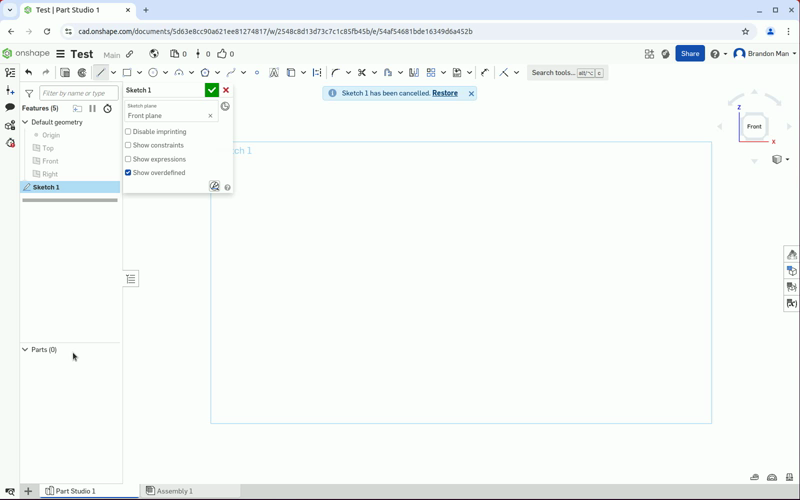
key_down(shift)
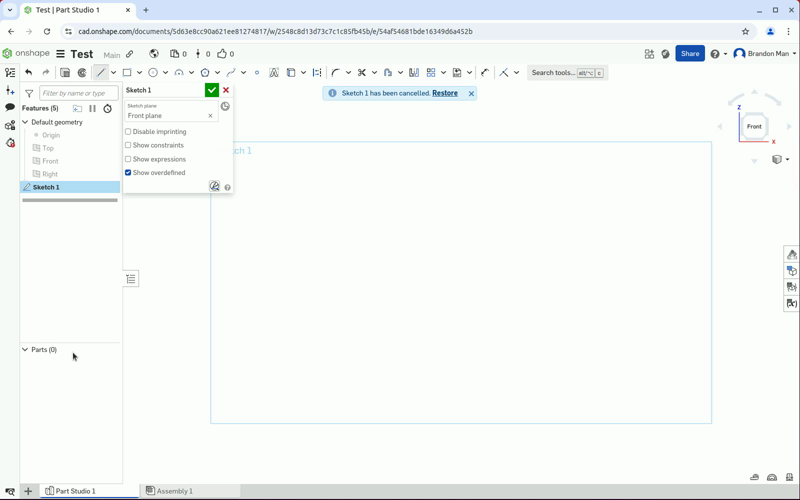
mouse_move(432, 282)
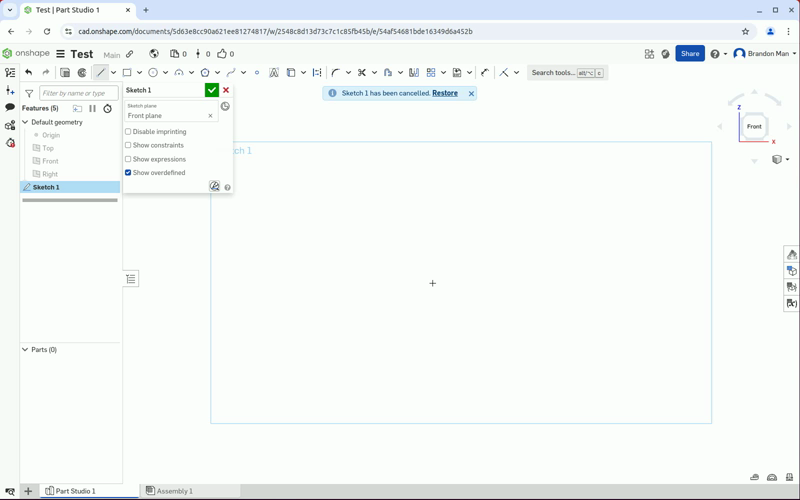
click(432, 282)
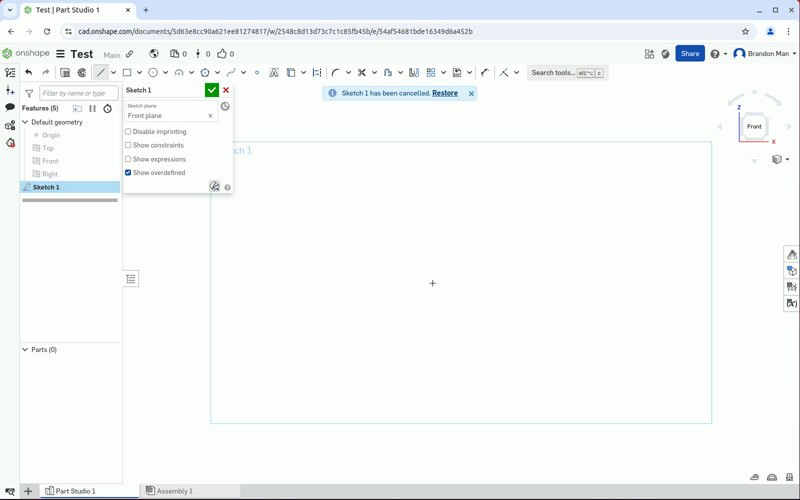
key_up(shift)
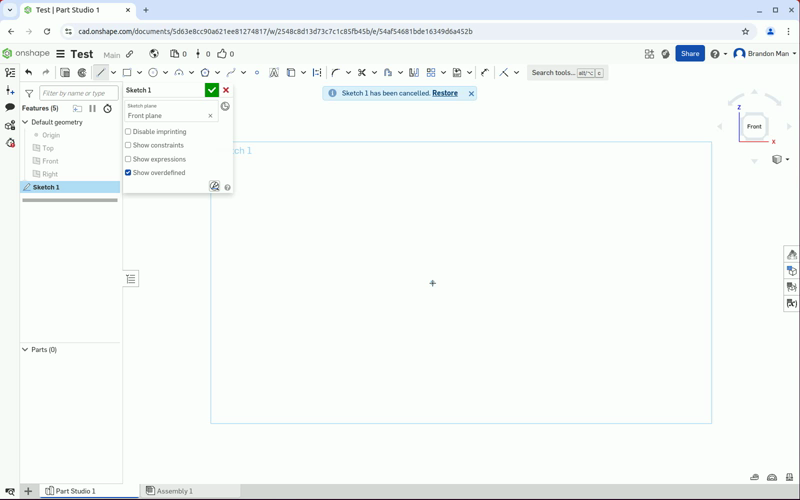
key_down(shift)
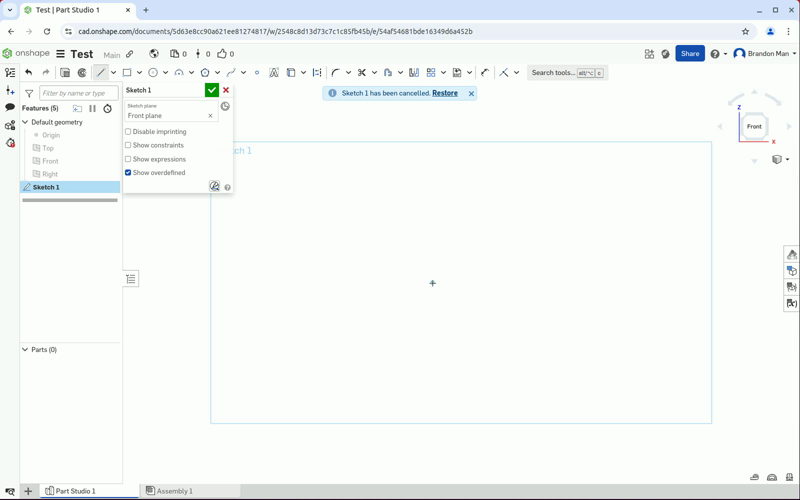
mouse_move(462, 282)
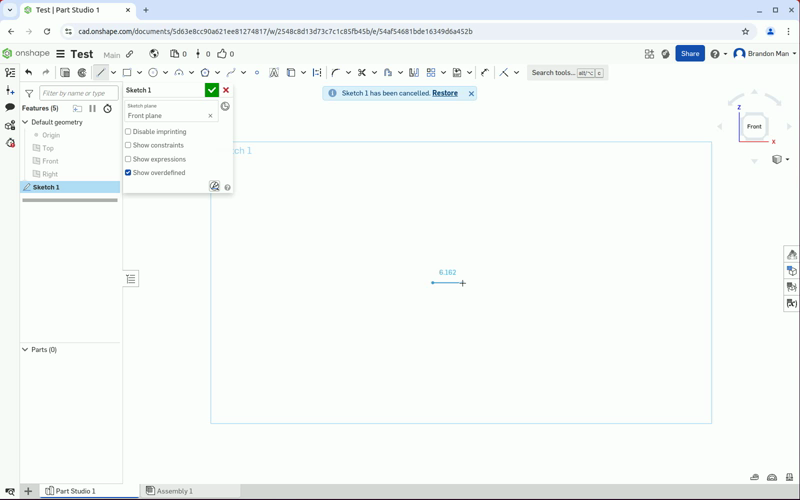
mouse_move(490, 282)
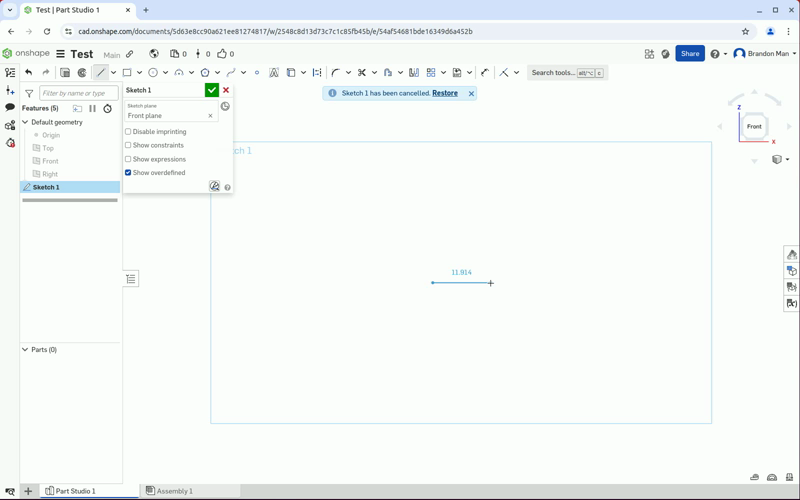
click(490, 282)
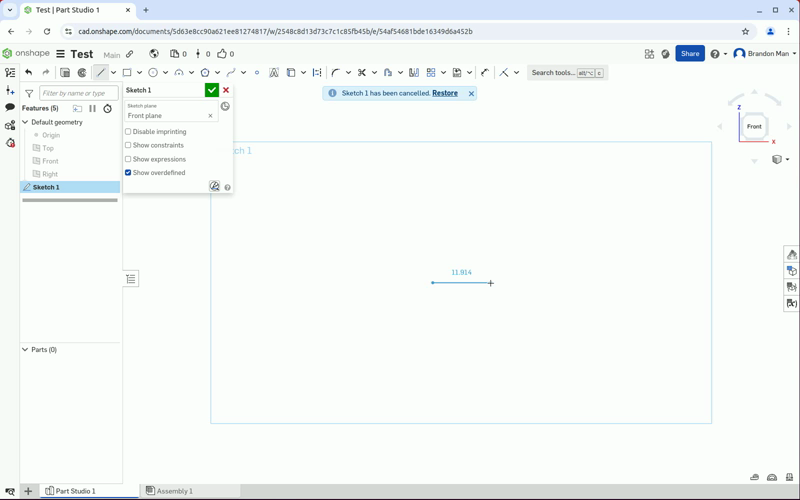
key_up(shift)
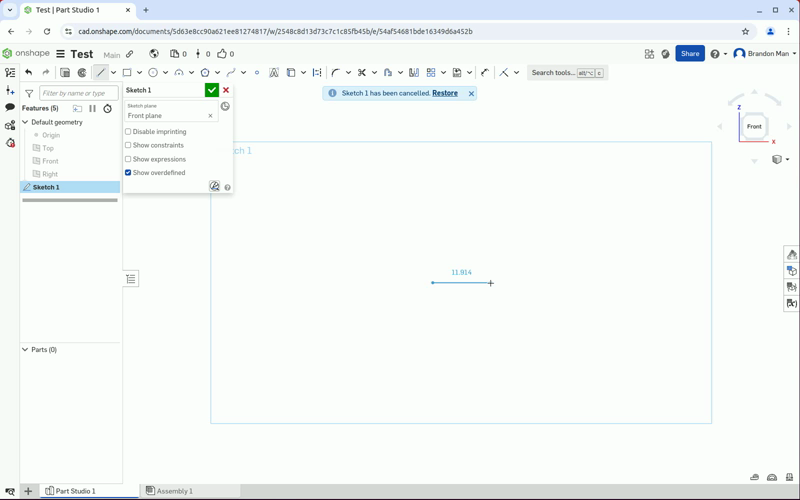
key_down(shift)
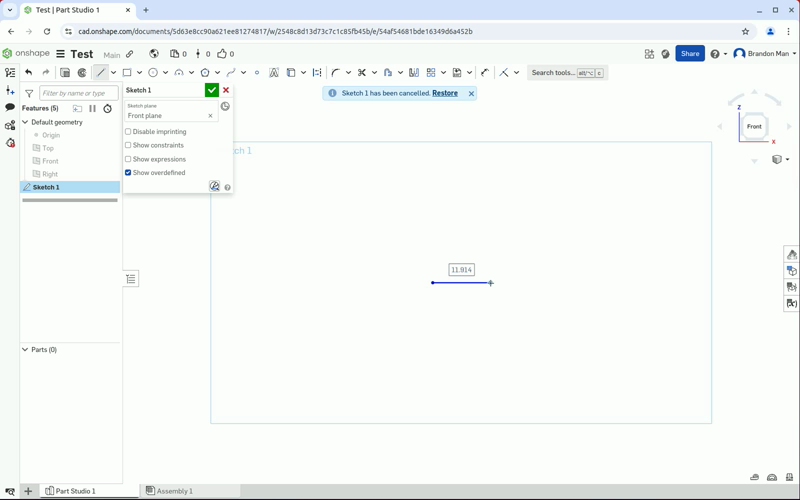
mouse_move(520, 282)
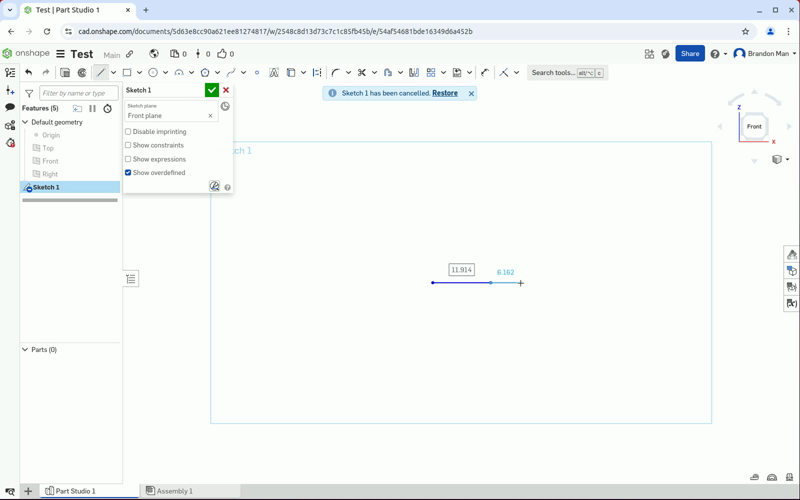
mouse_move(490, 267)
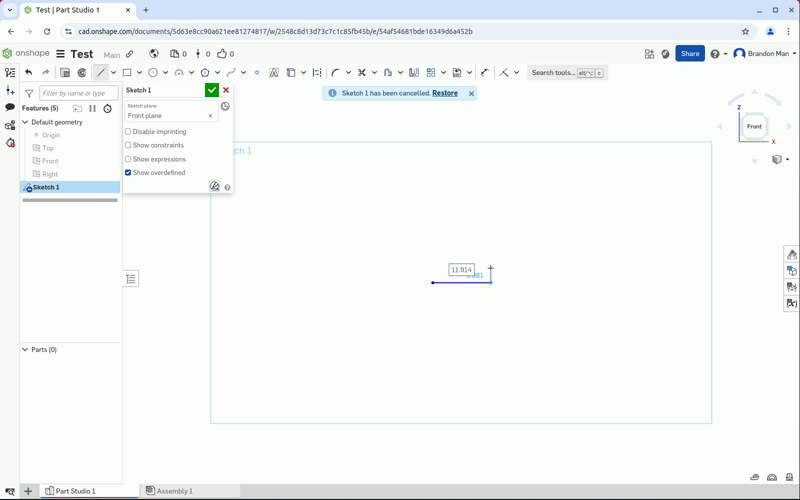
click(490, 267)
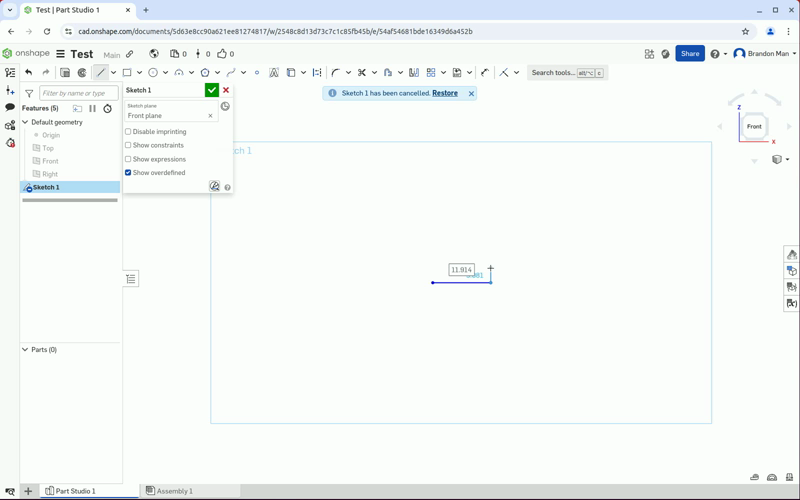
key_up(shift)
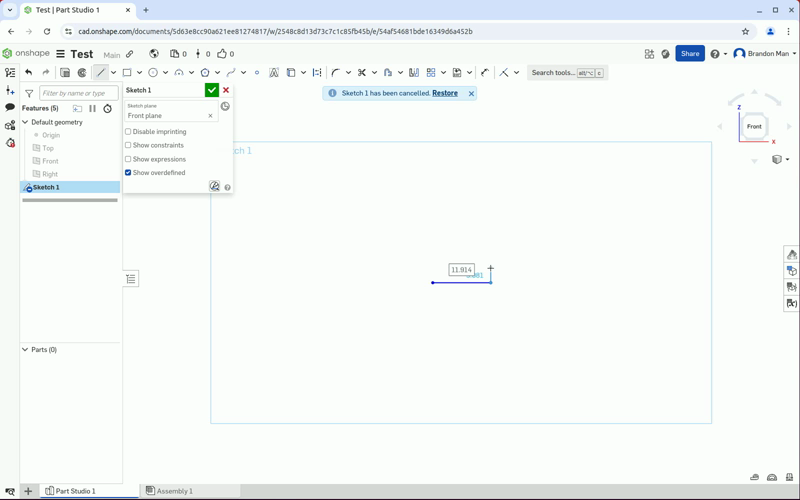
key_down(shift)
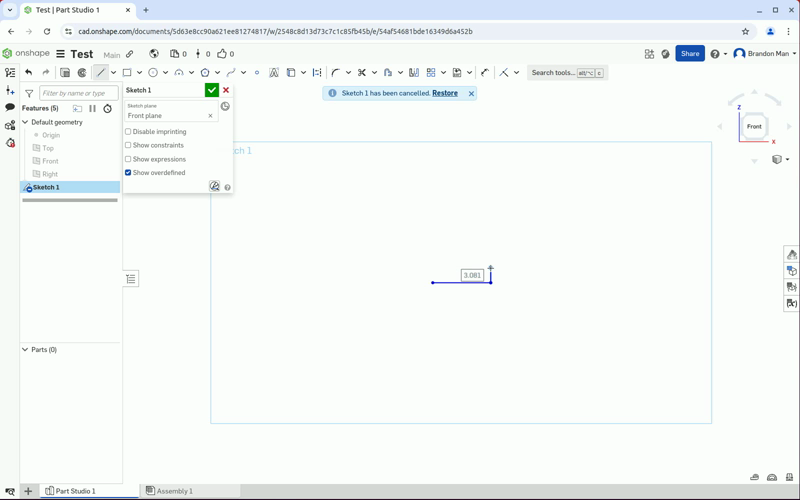
mouse_move(520, 267)
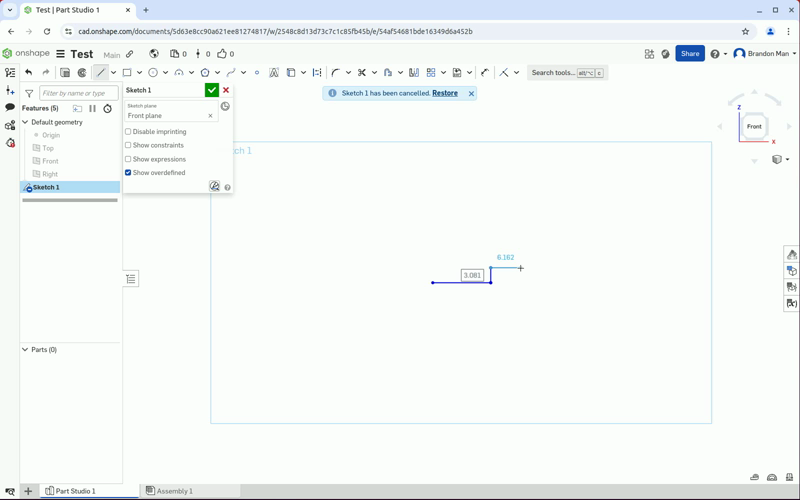
mouse_move(486, 264)
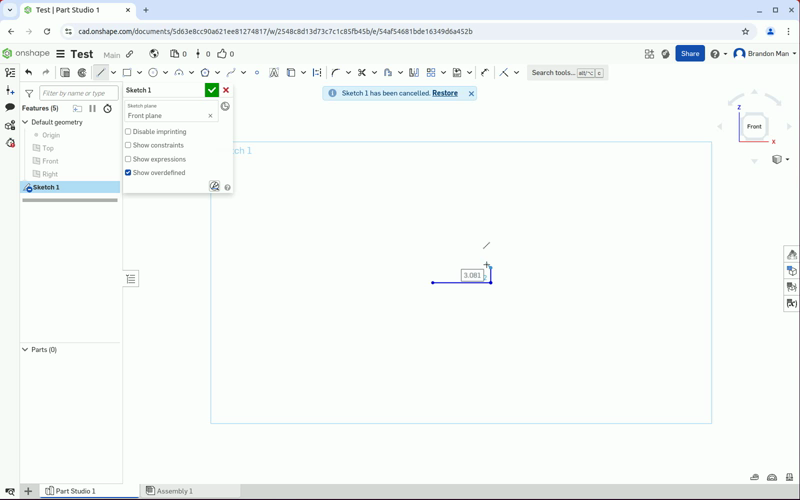
scroll(6)
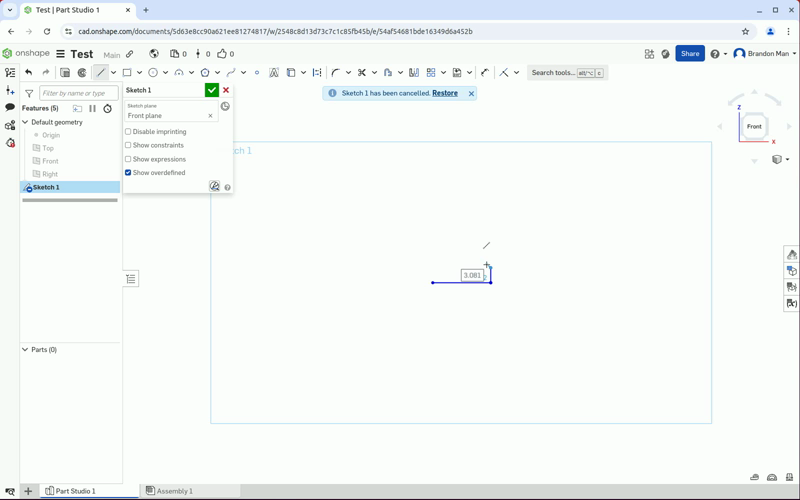
scroll(6)
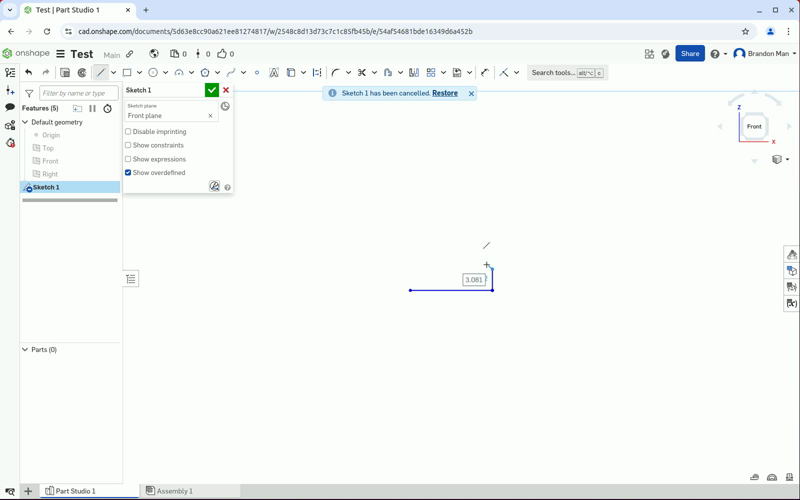
scroll(6)
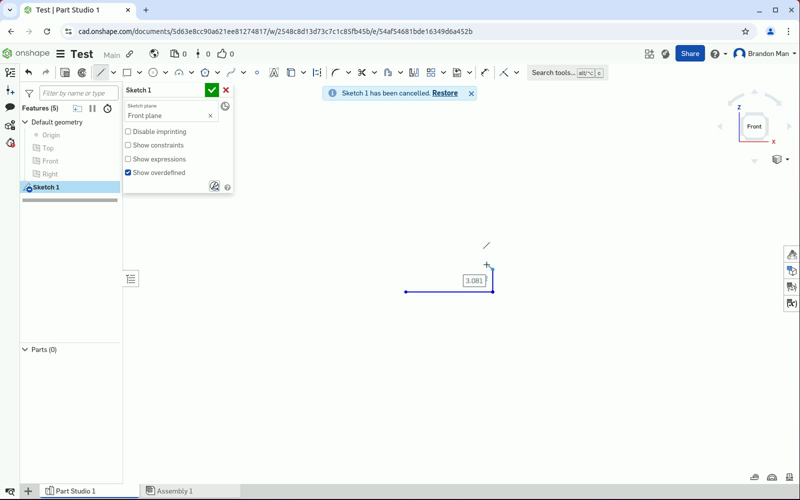
scroll(6)
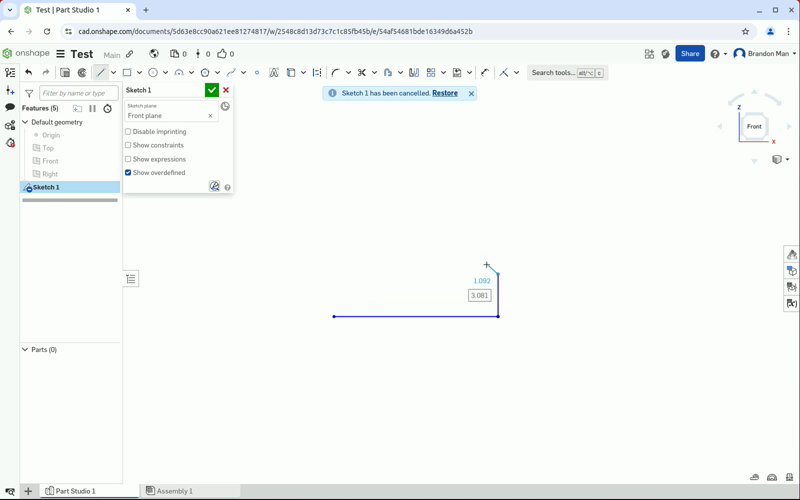
scroll(6)
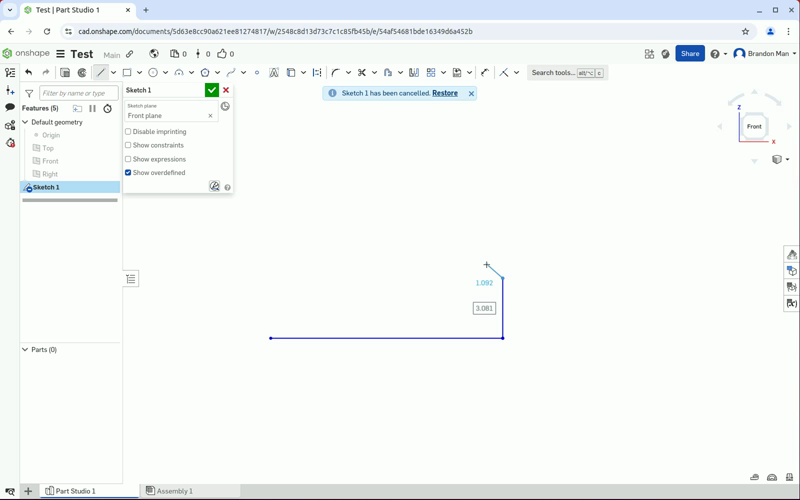
scroll(6)
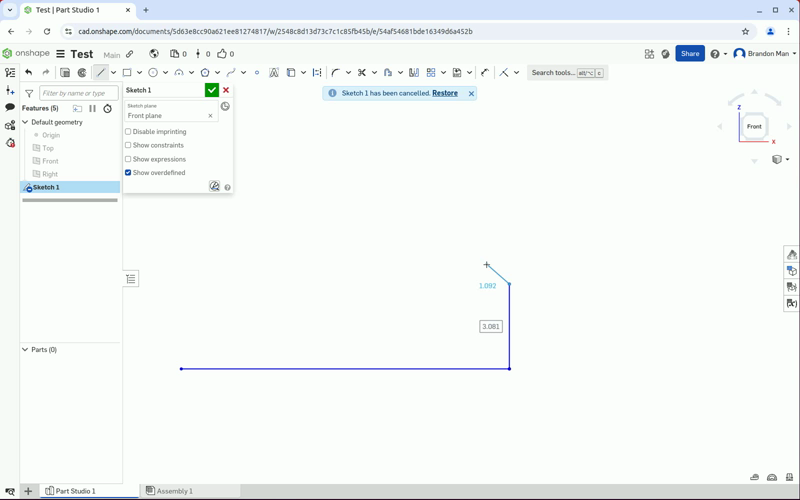
scroll(6)
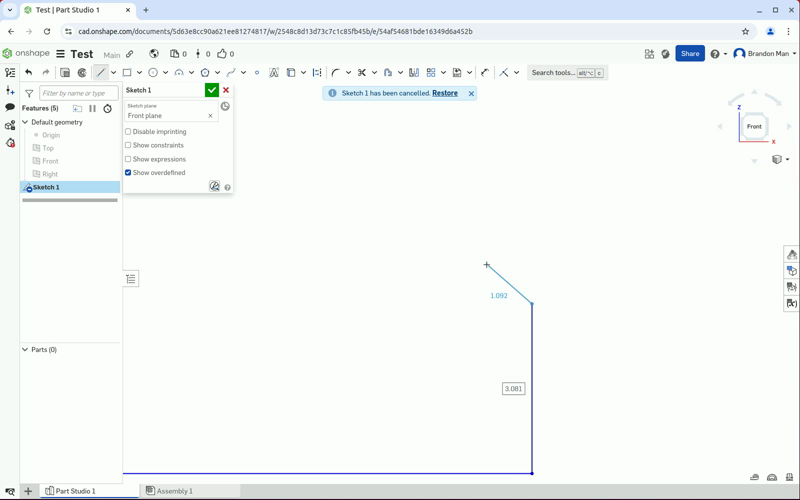
click(486, 264)
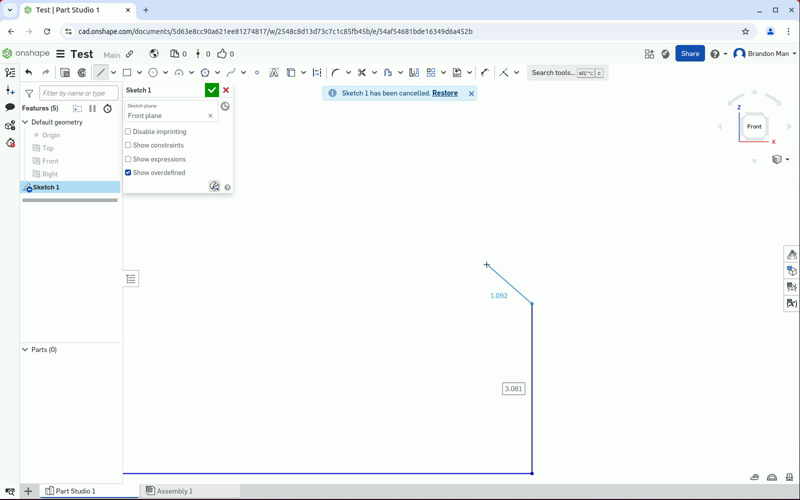
scroll(-6)
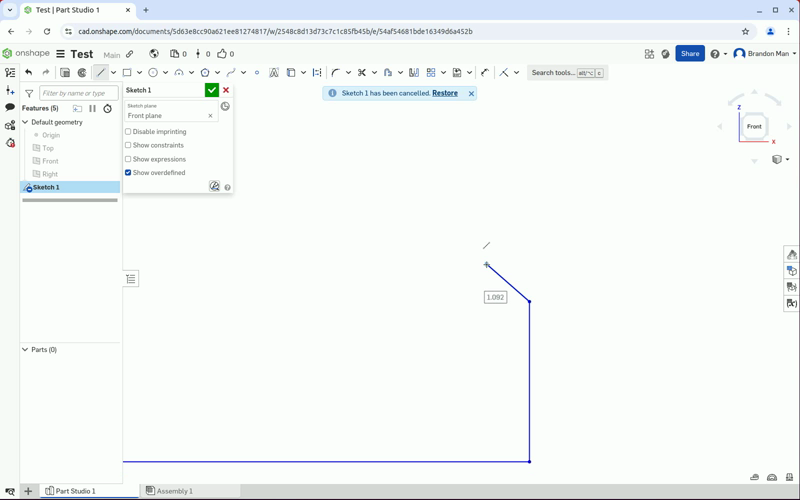
scroll(-6)
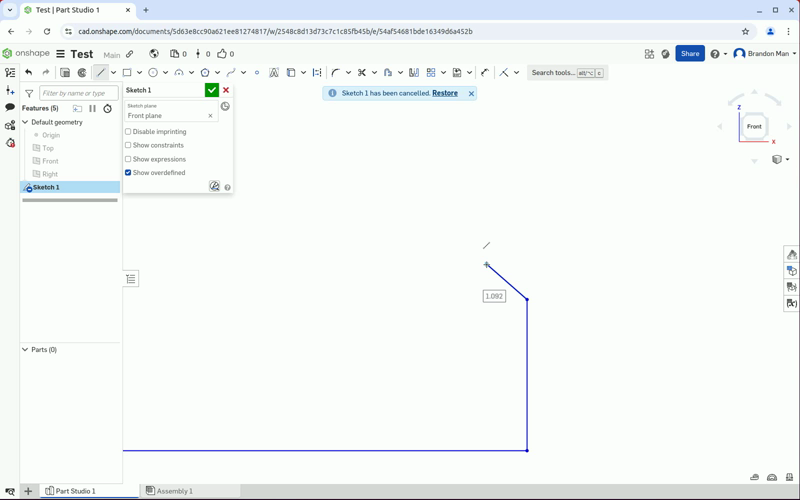
scroll(-6)
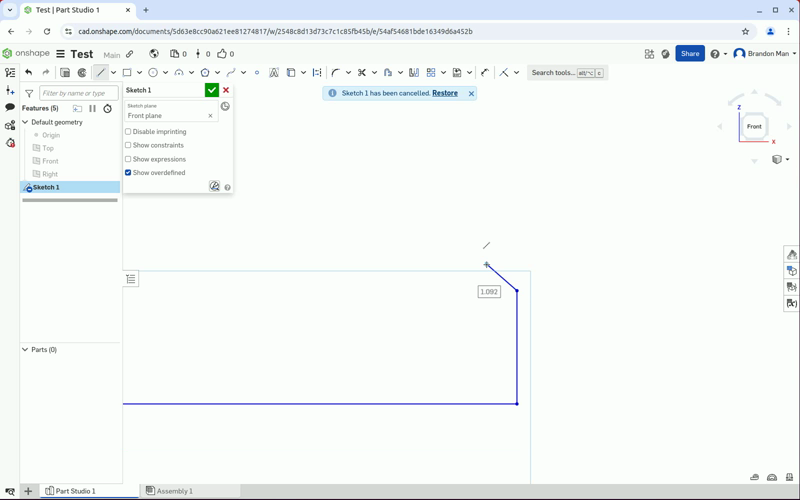
scroll(-6)
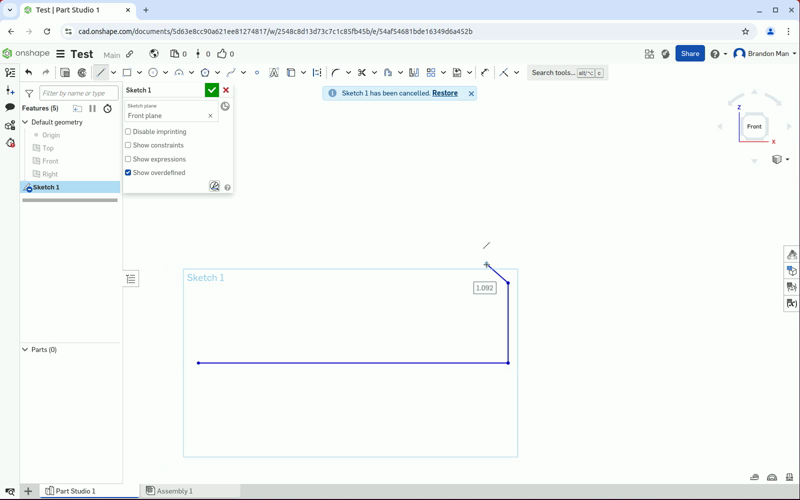
scroll(-6)
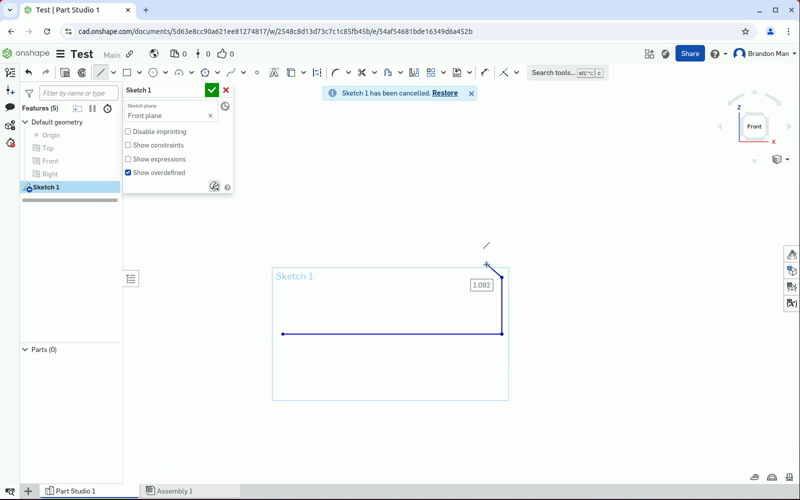
scroll(-6)
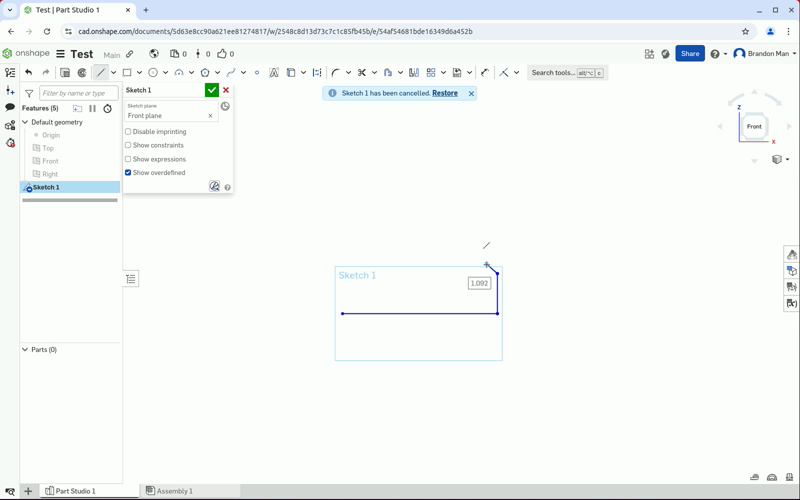
scroll(-6)
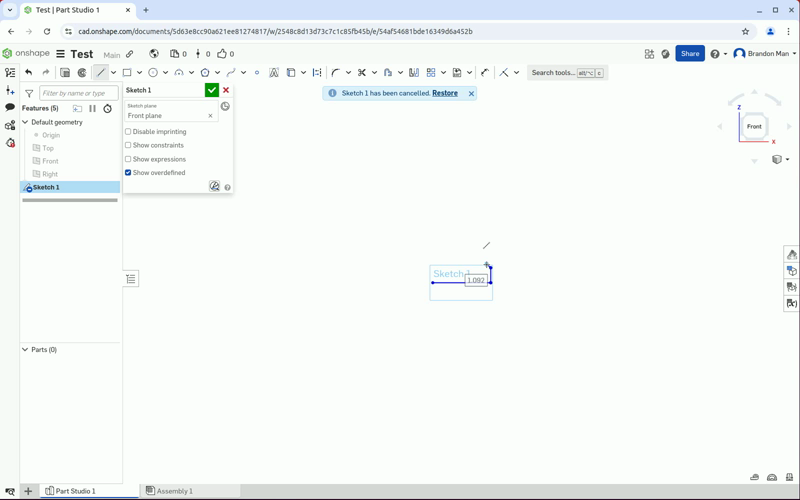
key_up(shift)
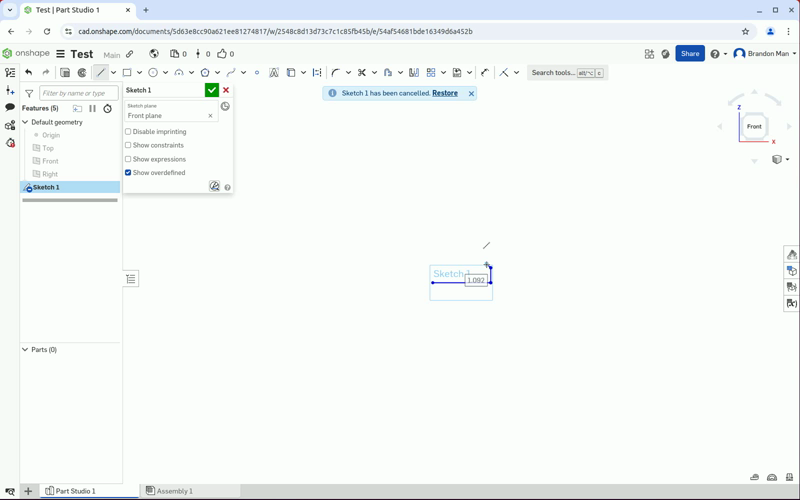
key_down(shift)
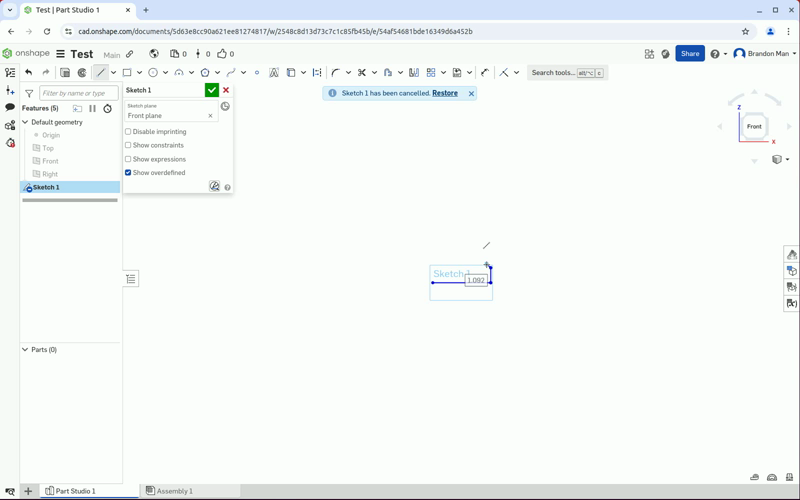
mouse_move(516, 264)
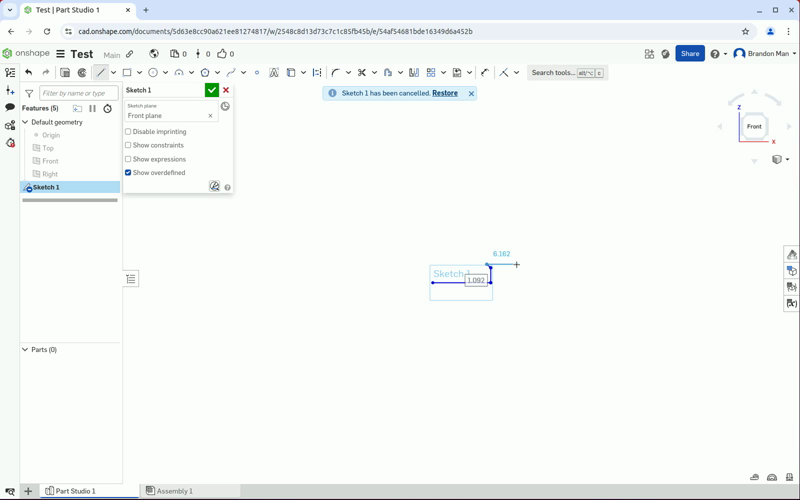
mouse_move(486, 252)
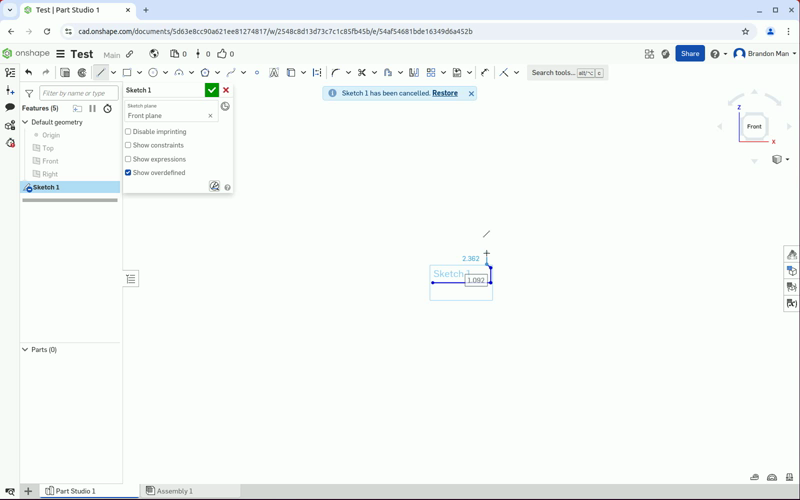
click(486, 252)
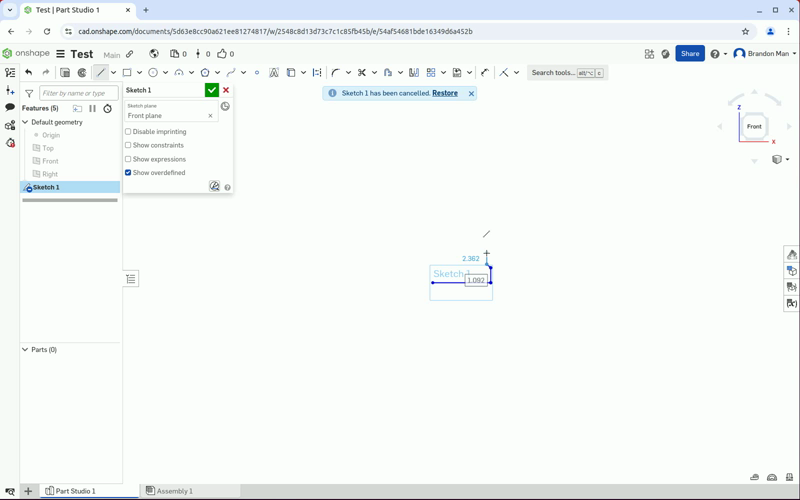
key_up(shift)
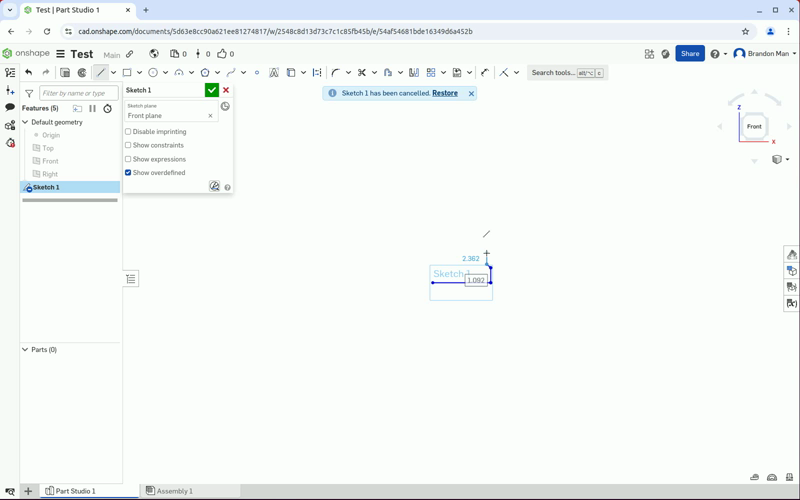
key_down(shift)
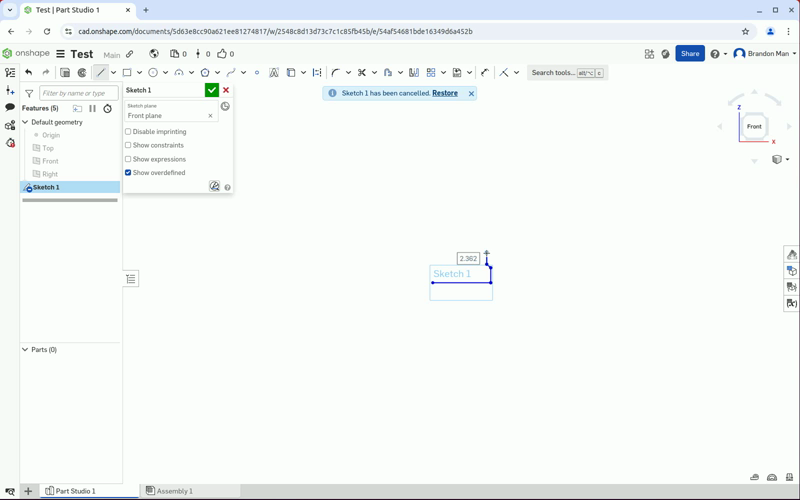
mouse_move(516, 252)
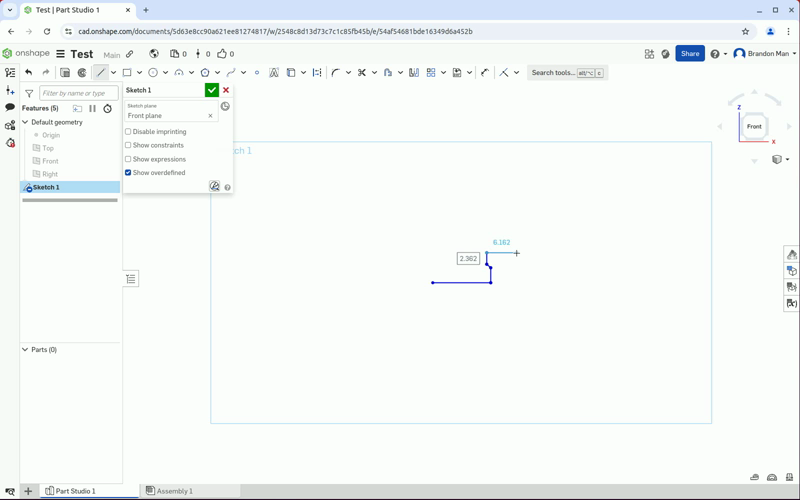
mouse_move(478, 252)
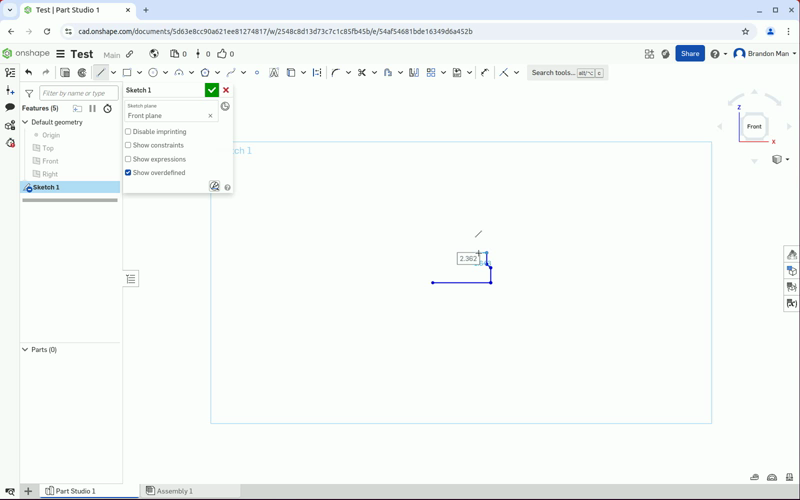
click(478, 252)
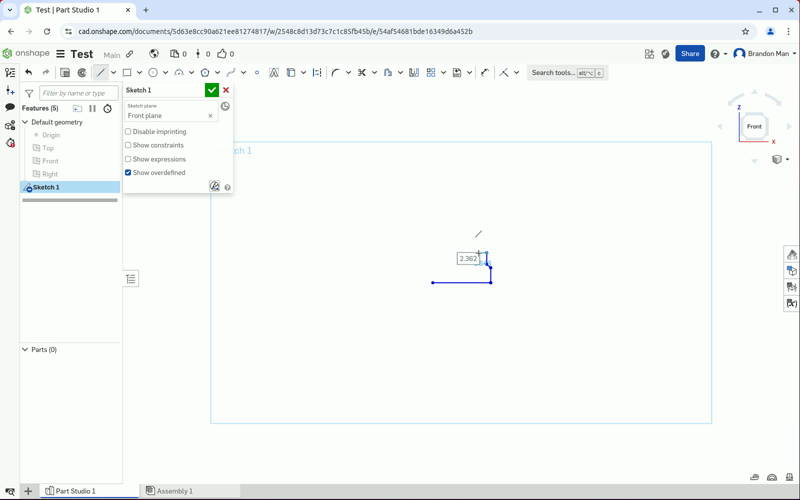
key_up(shift)
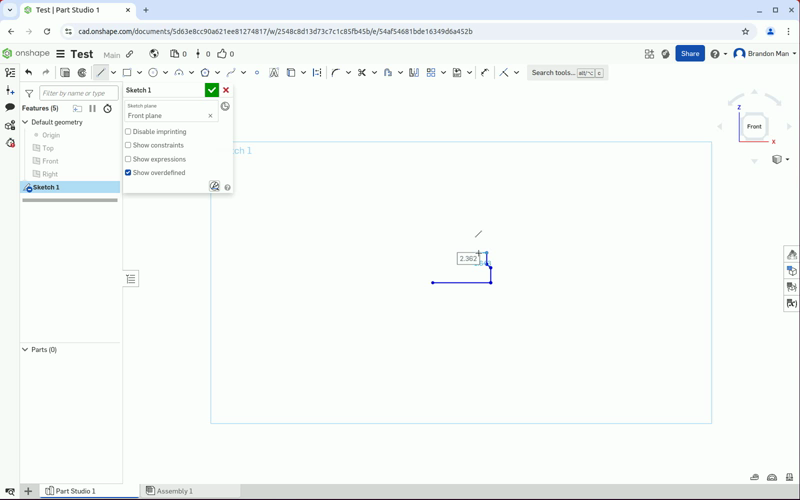
key_down(shift)
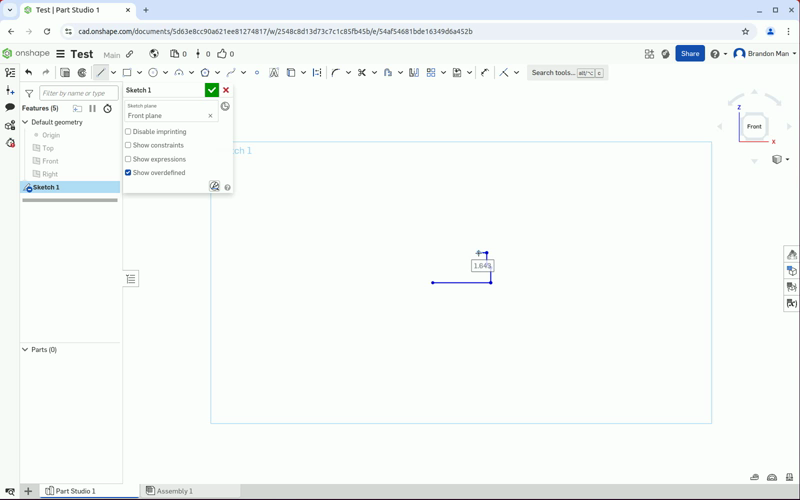
mouse_move(508, 252)
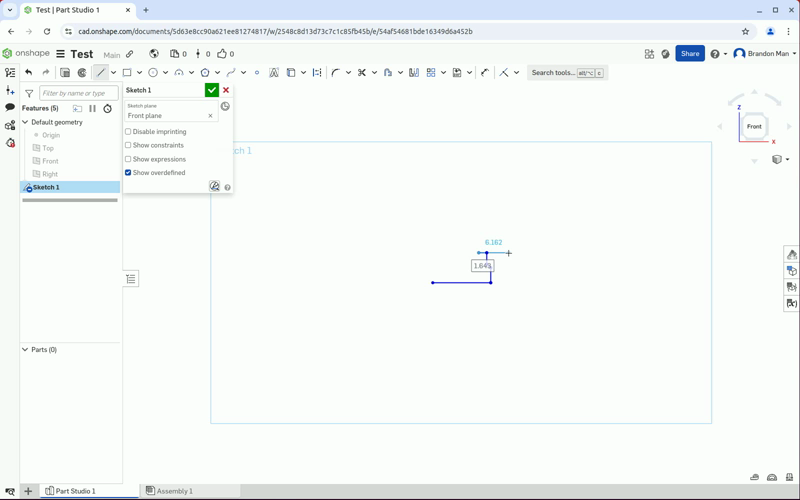
mouse_move(468, 245)
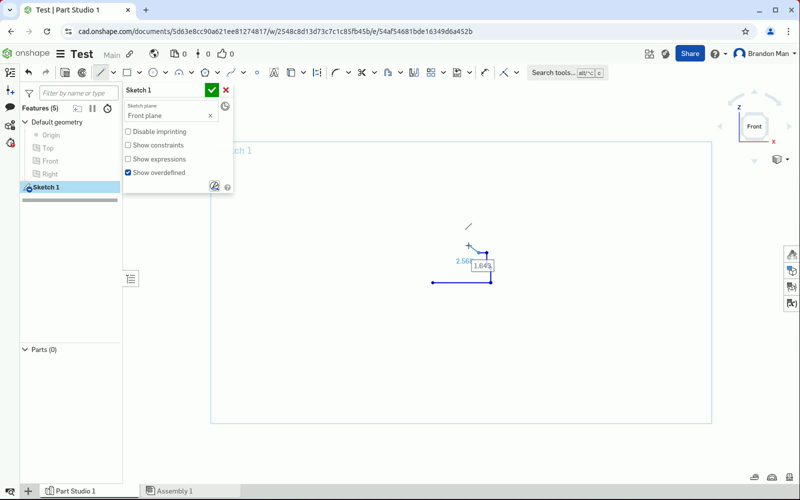
click(468, 245)
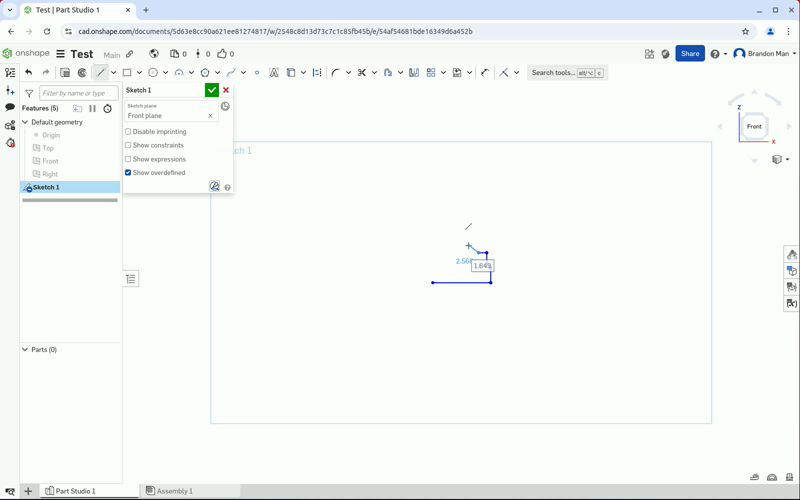
key_up(shift)
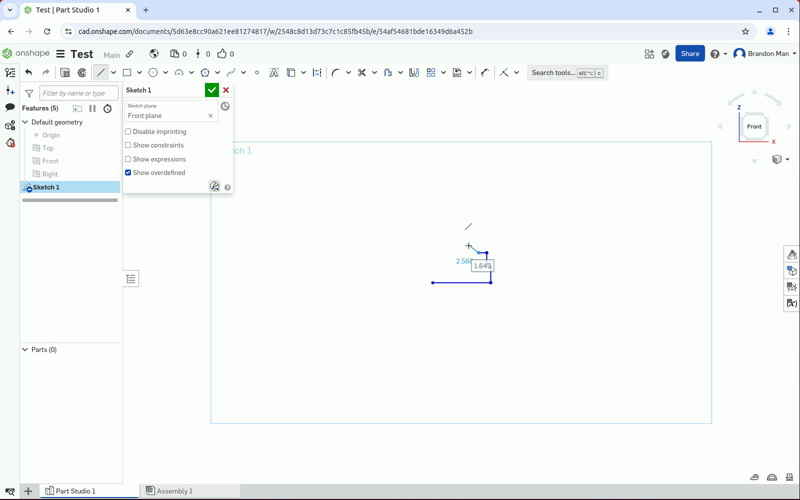
key_down(shift)
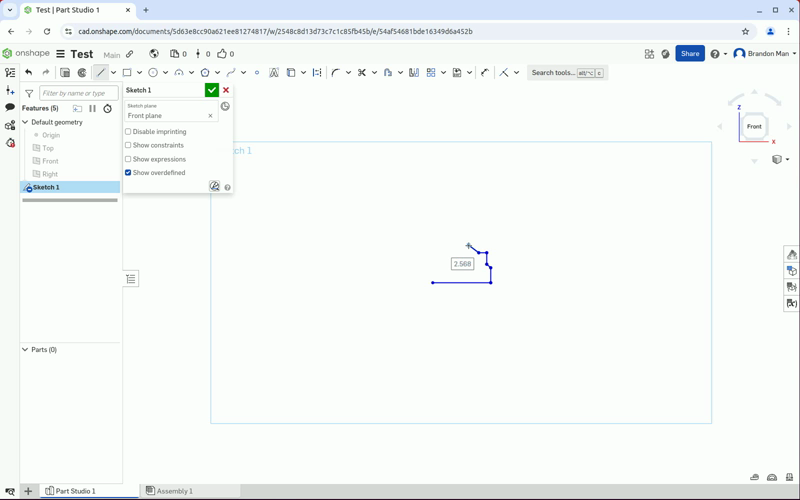
mouse_move(498, 245)
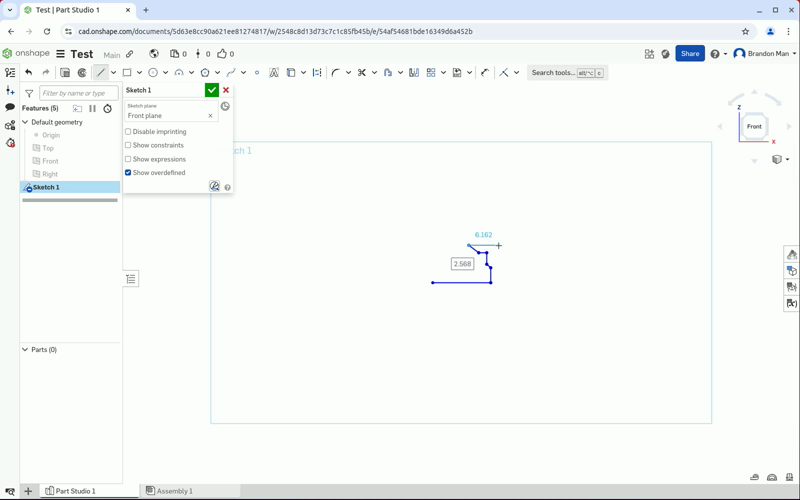
mouse_move(454, 245)
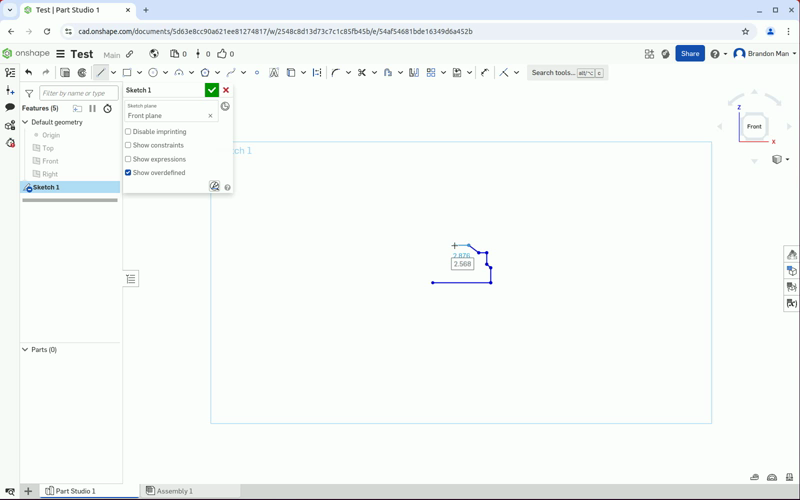
click(454, 245)
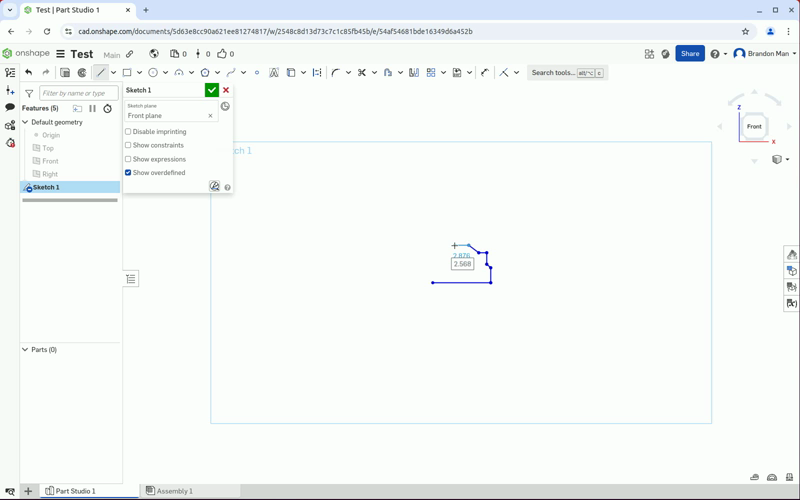
key_up(shift)
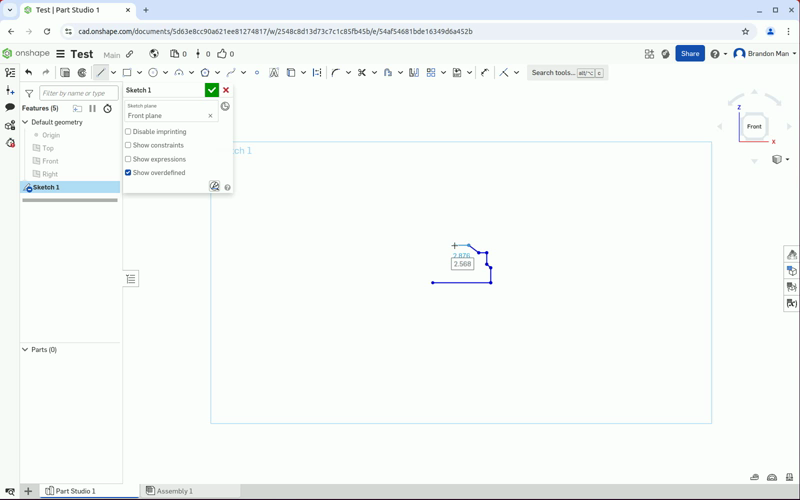
key_down(shift)
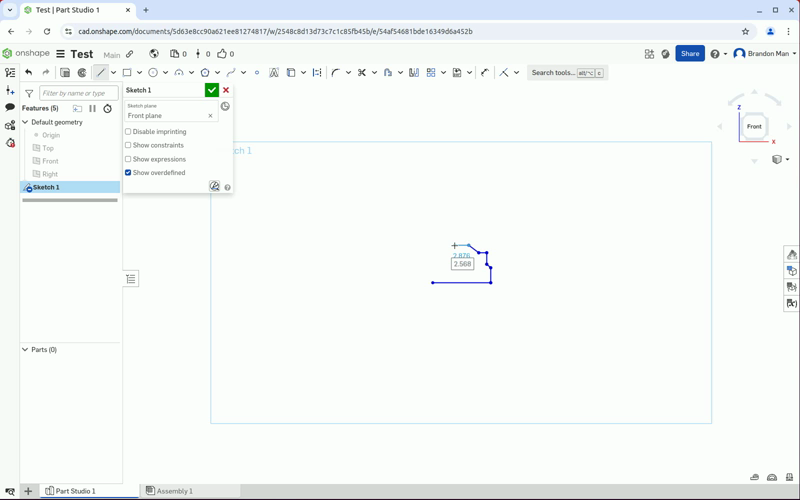
mouse_move(484, 245)
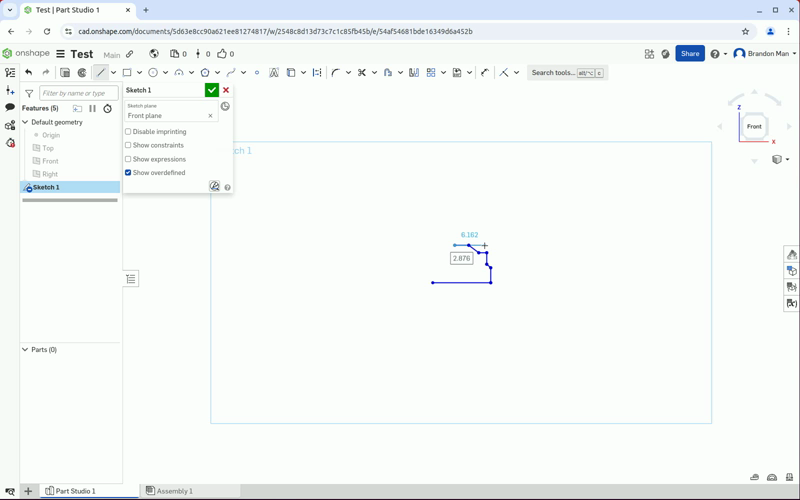
mouse_move(444, 252)
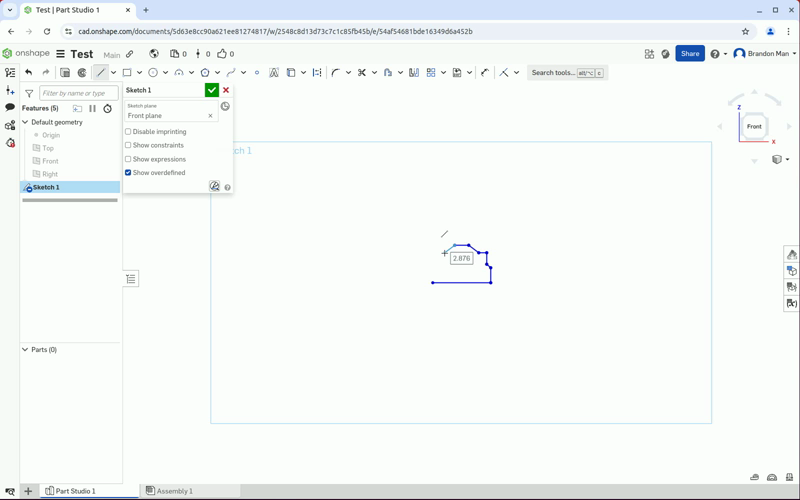
click(444, 252)
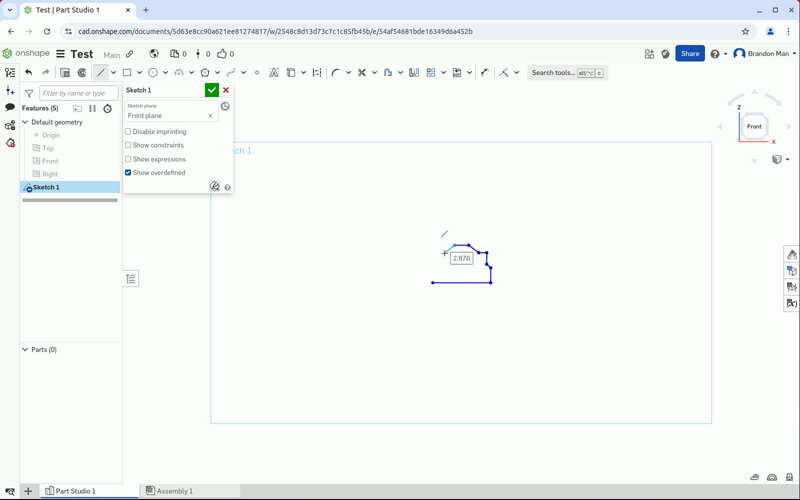
key_up(shift)
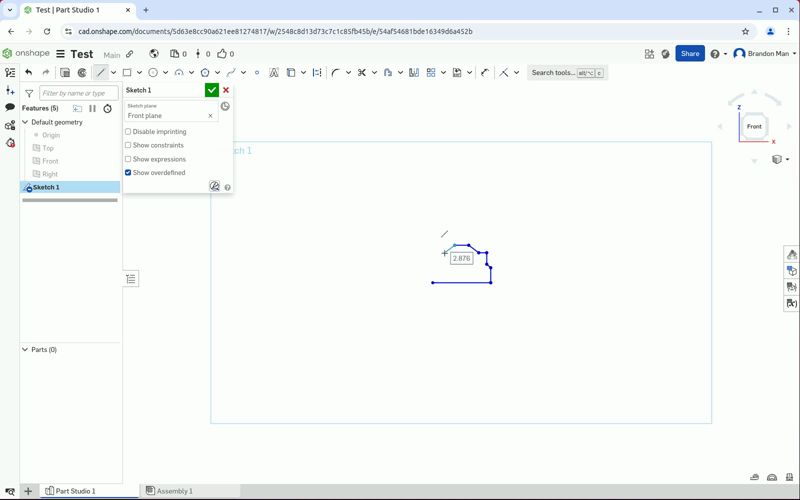
key_down(shift)
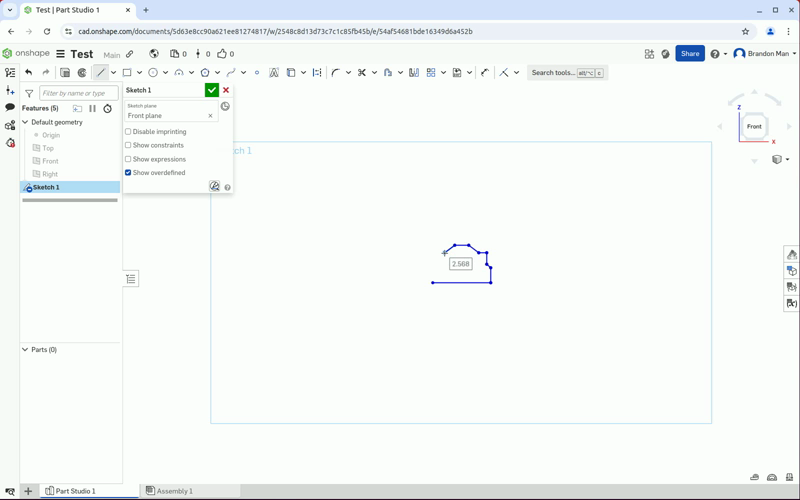
mouse_move(474, 252)
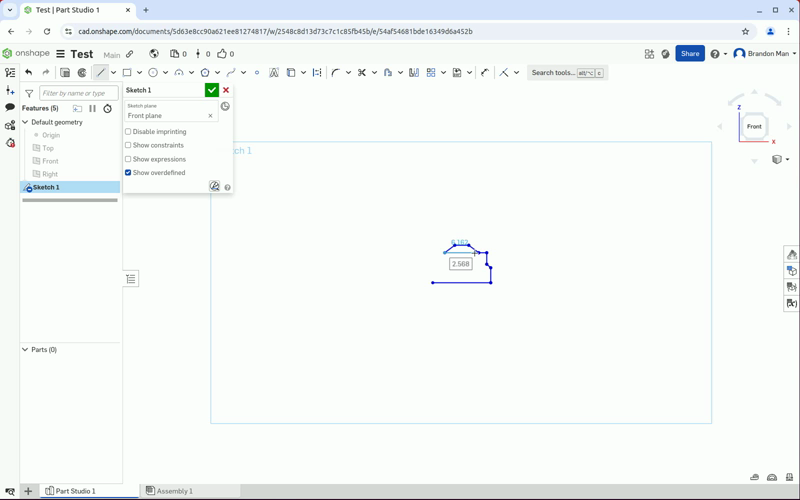
mouse_move(436, 252)
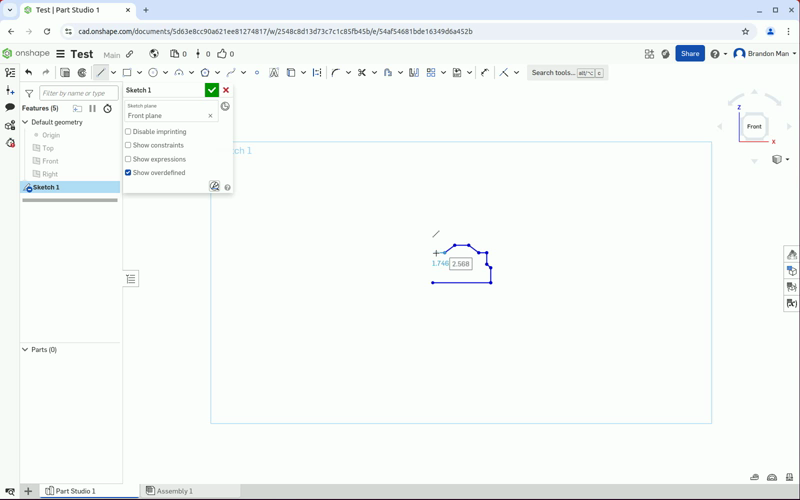
click(436, 252)
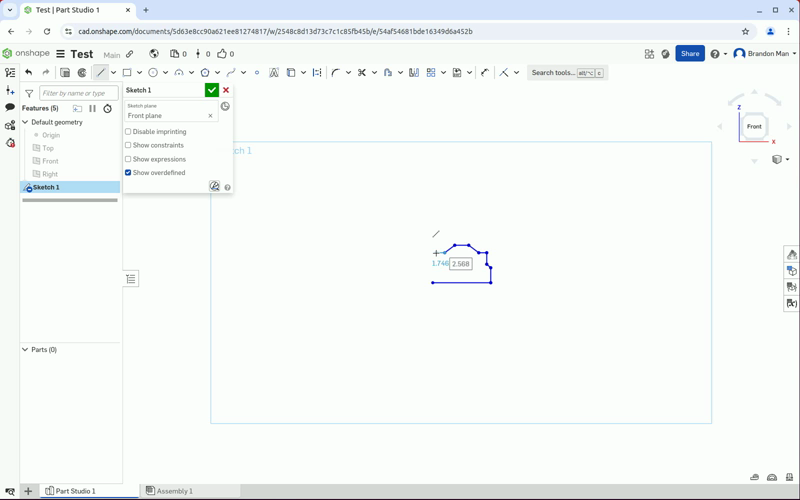
key_up(shift)
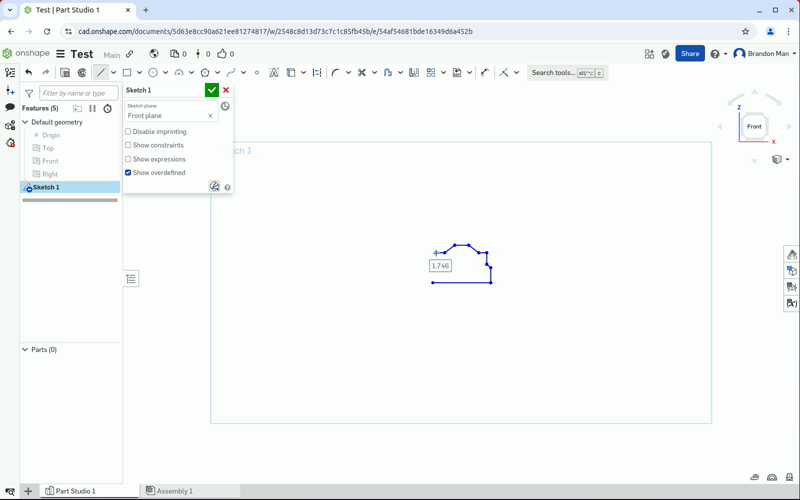
key_down(shift)
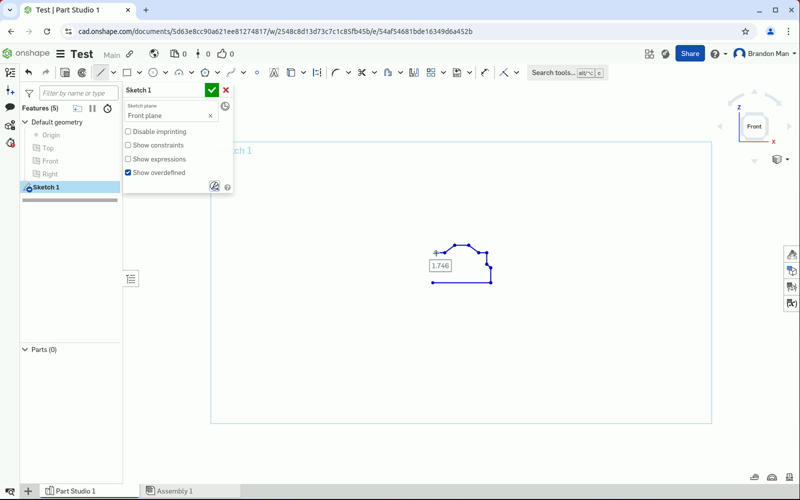
mouse_move(466, 252)
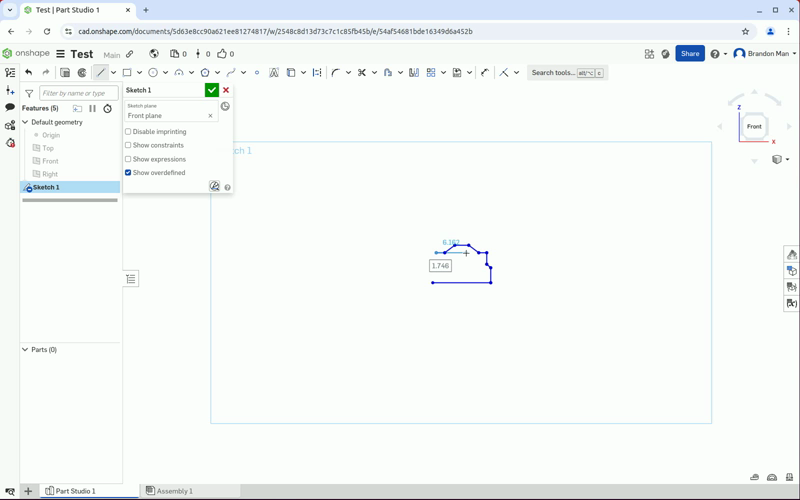
mouse_move(436, 264)
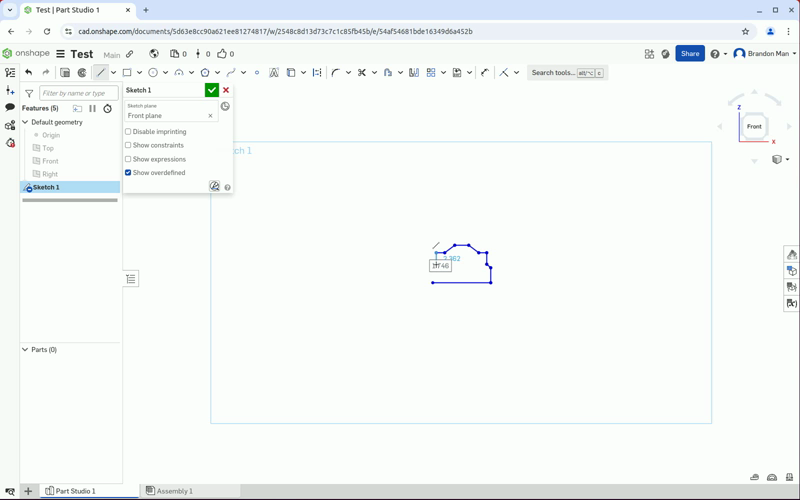
click(436, 264)
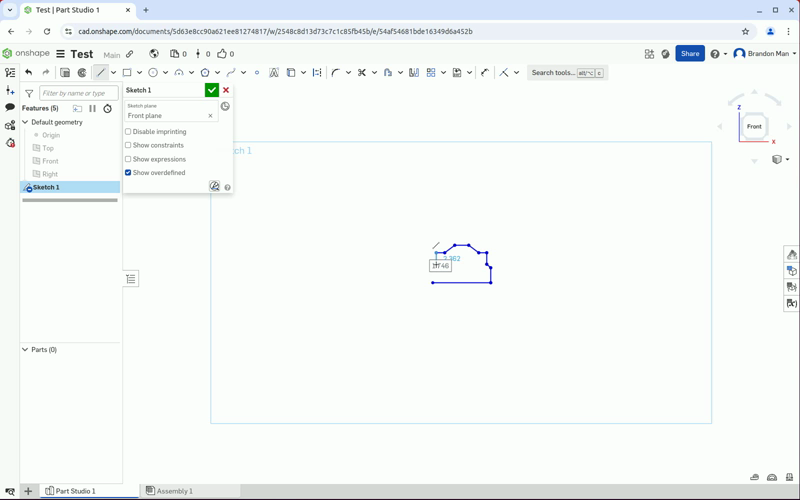
key_up(shift)
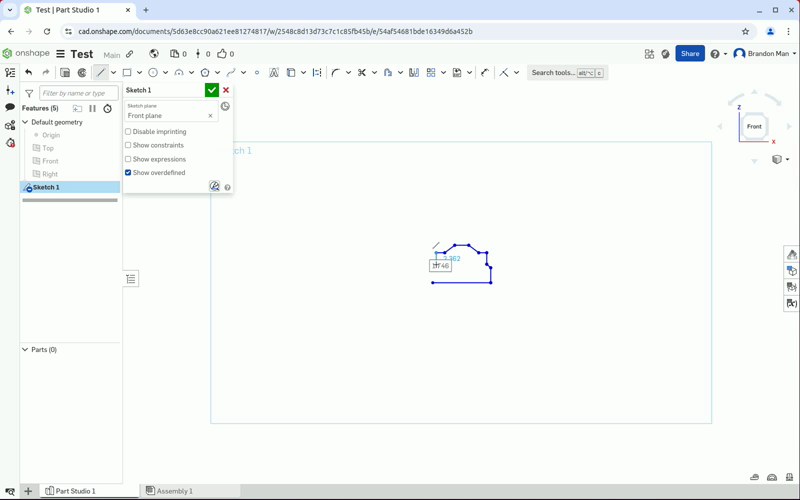
key_down(shift)
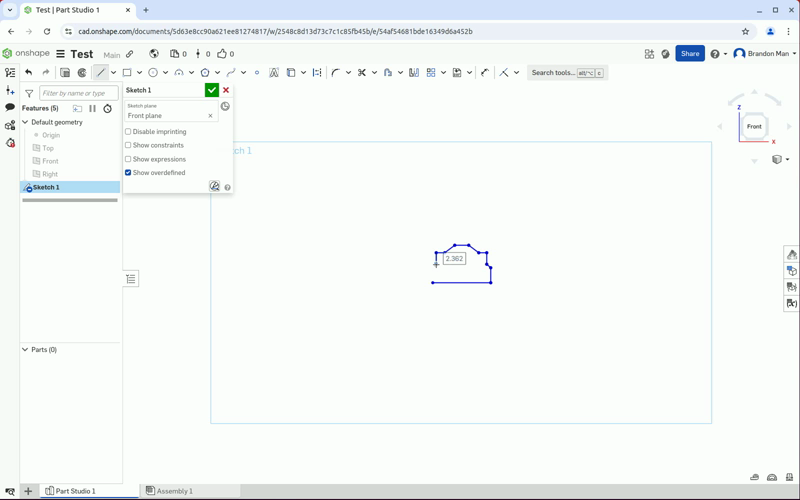
mouse_move(466, 264)
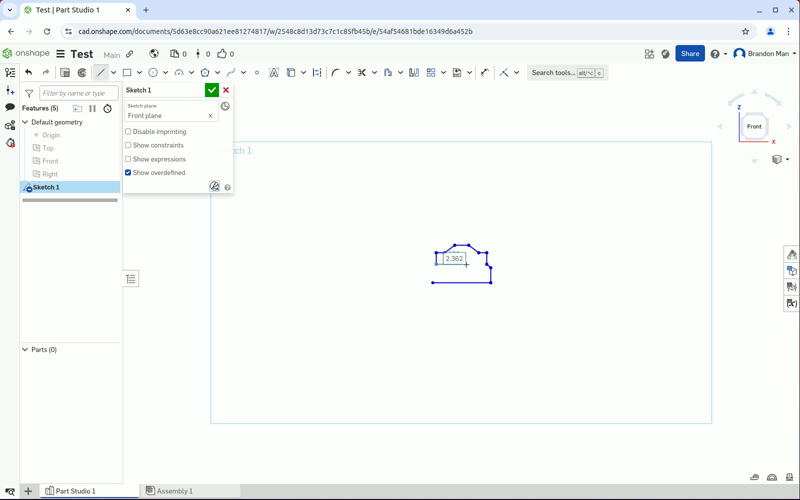
mouse_move(432, 267)
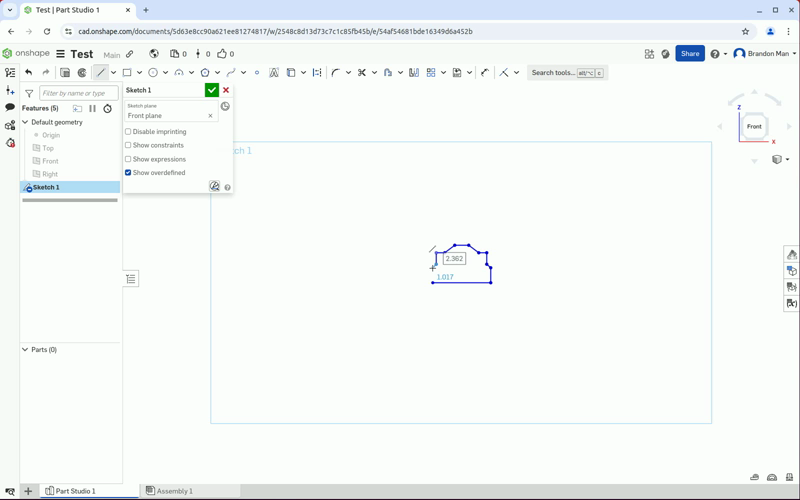
scroll(6)
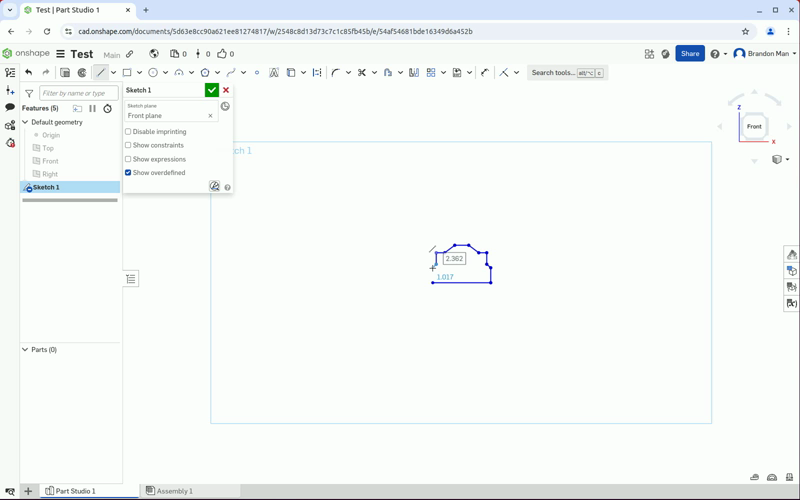
scroll(6)
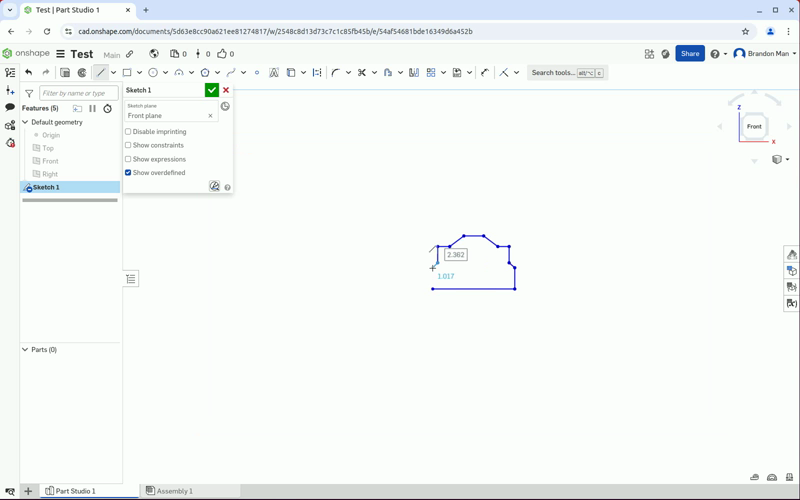
scroll(6)
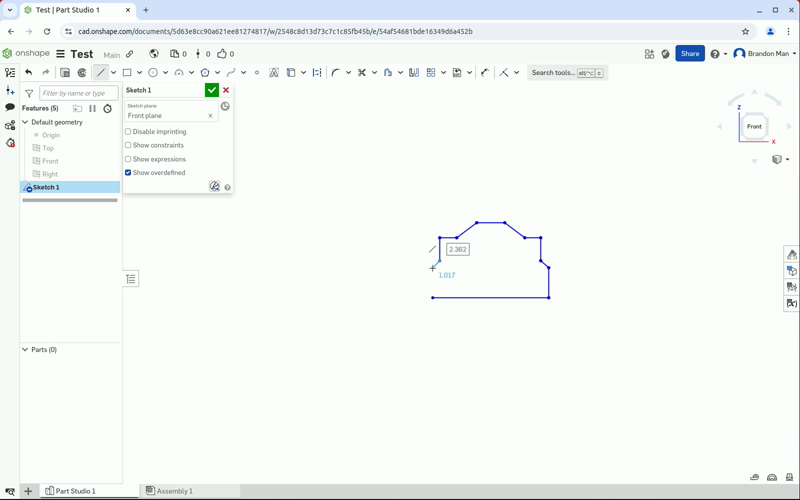
scroll(6)
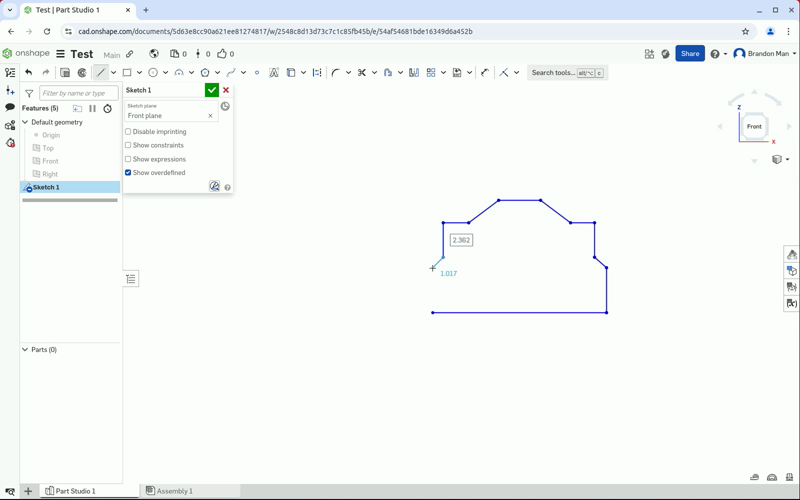
scroll(6)
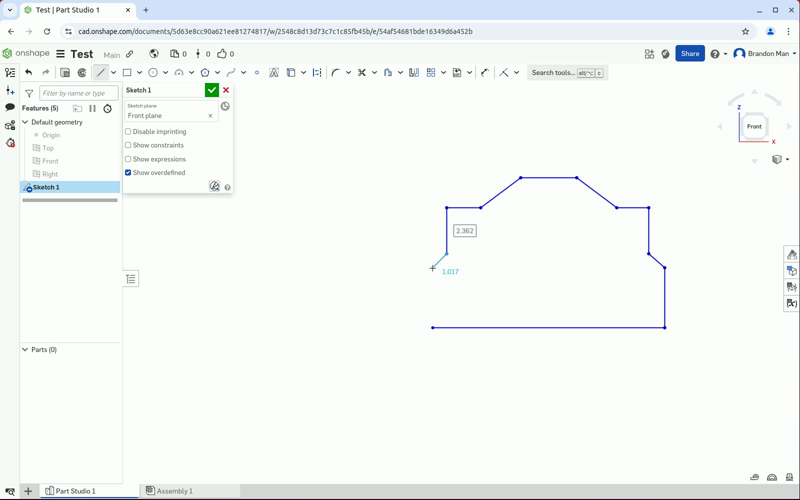
scroll(6)
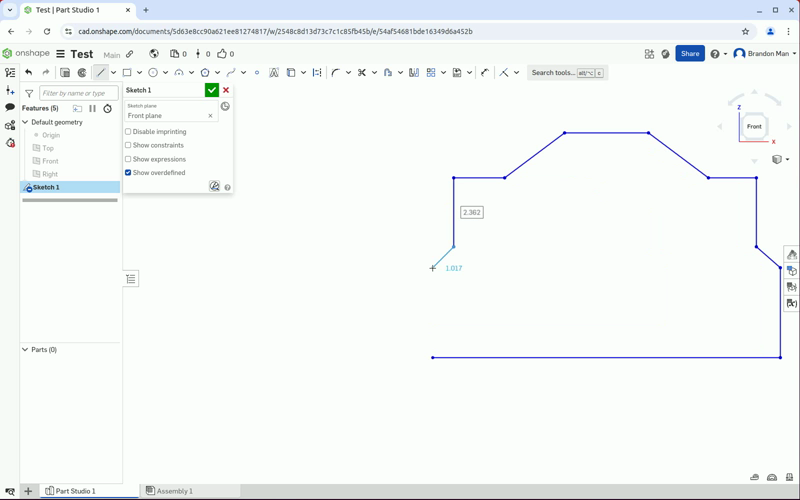
scroll(6)
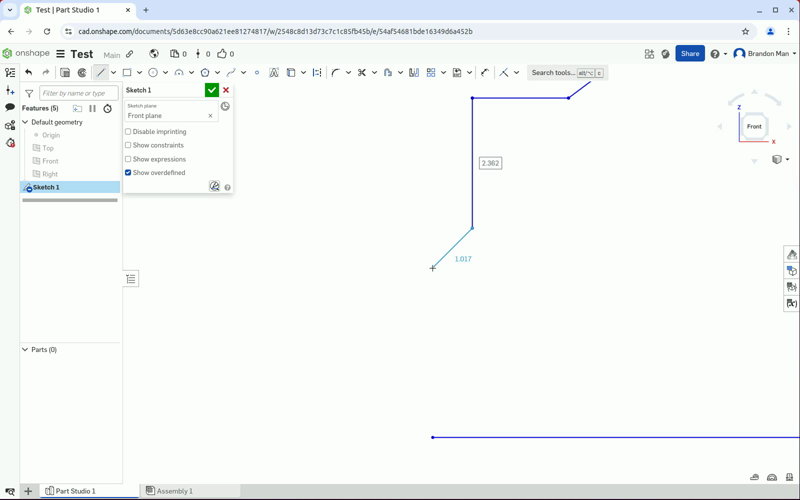
click(432, 267)
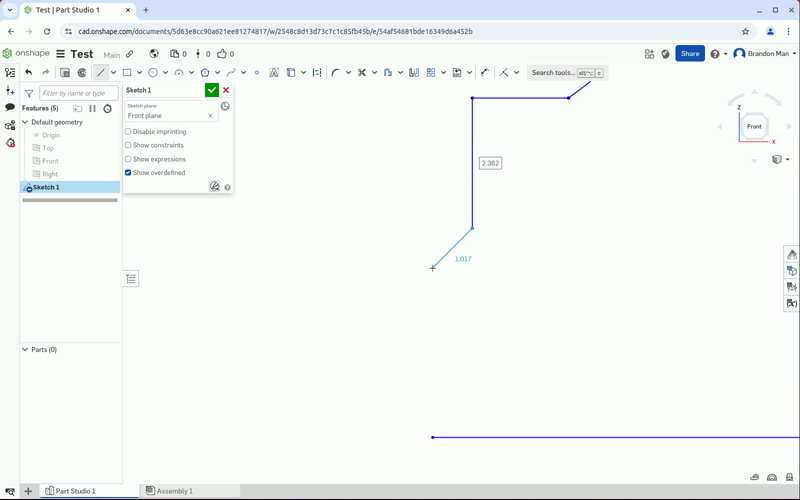
scroll(-6)
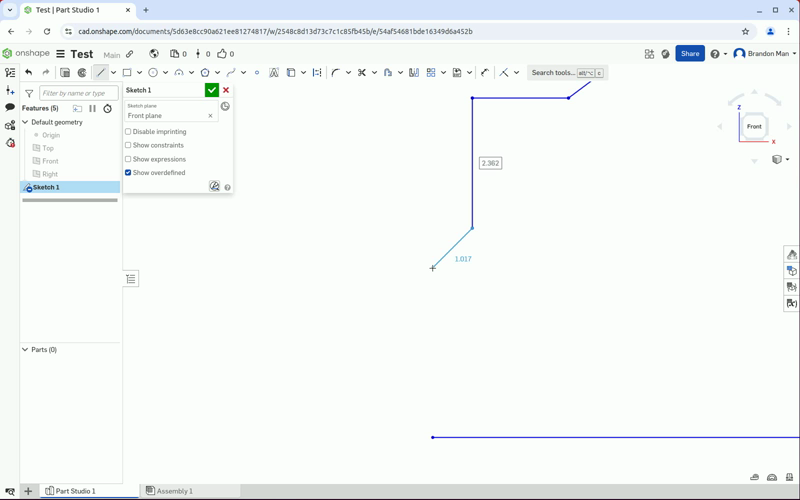
scroll(-6)
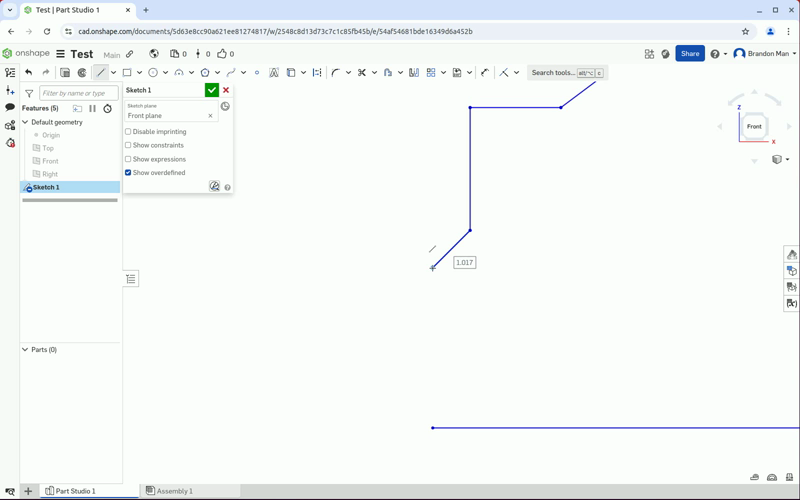
scroll(-6)
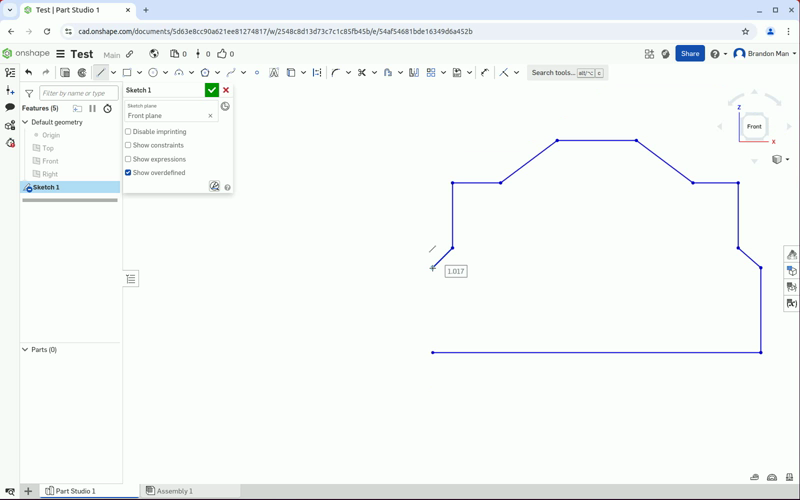
scroll(-6)
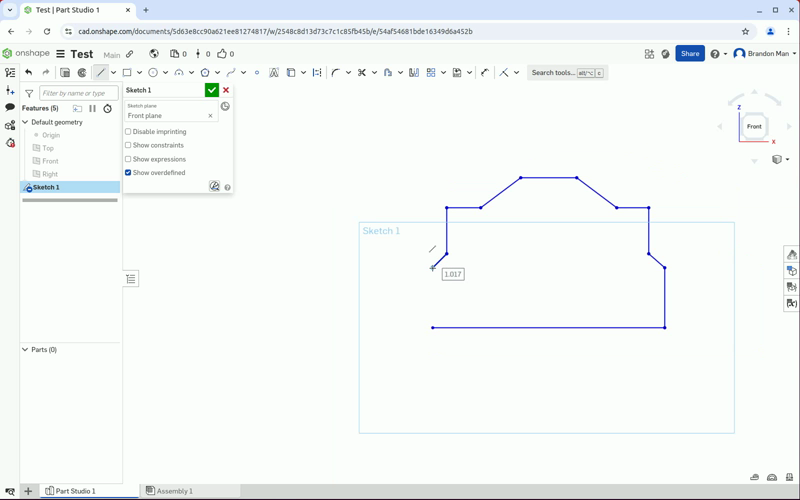
scroll(-6)
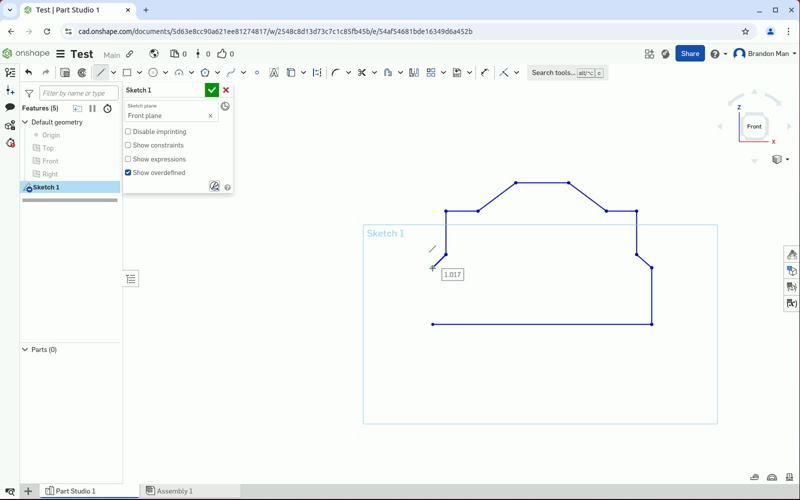
scroll(-6)
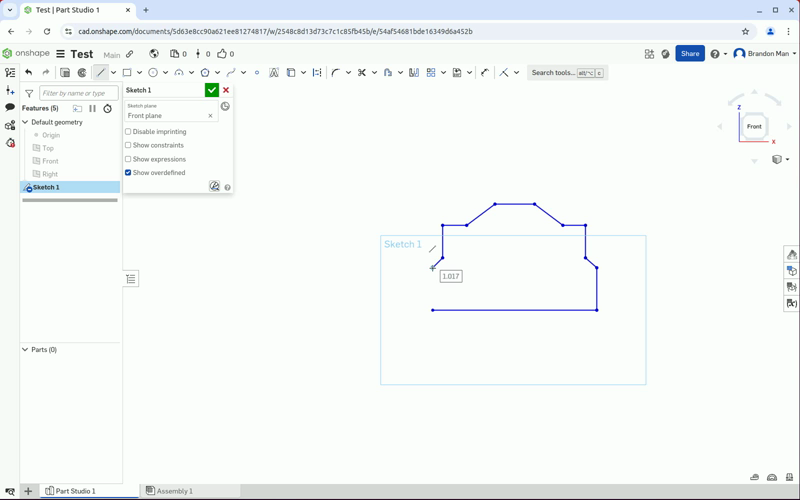
scroll(-6)
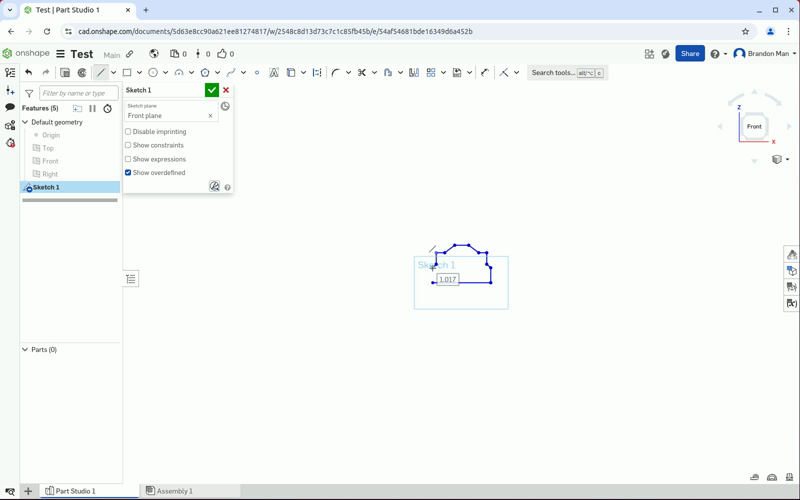
key_up(shift)
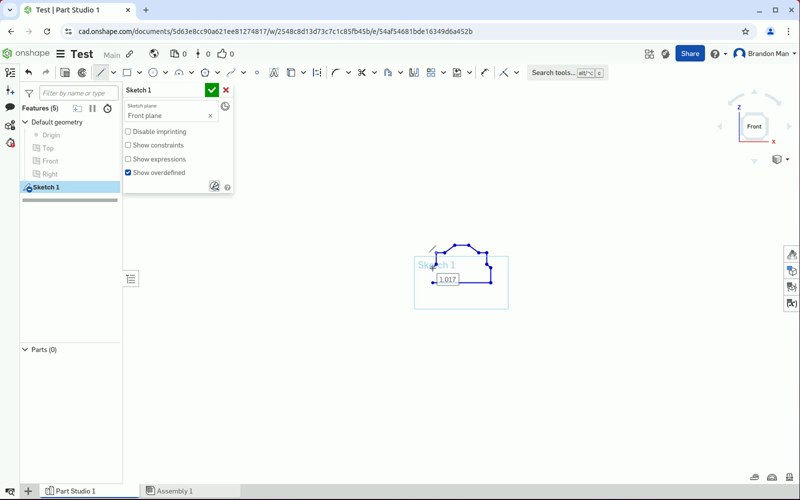
mouse_move(462, 267)
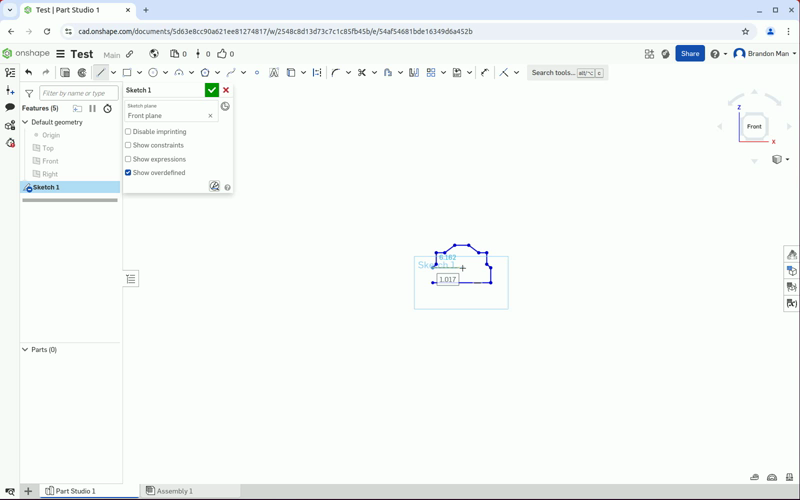
key_down(shift)
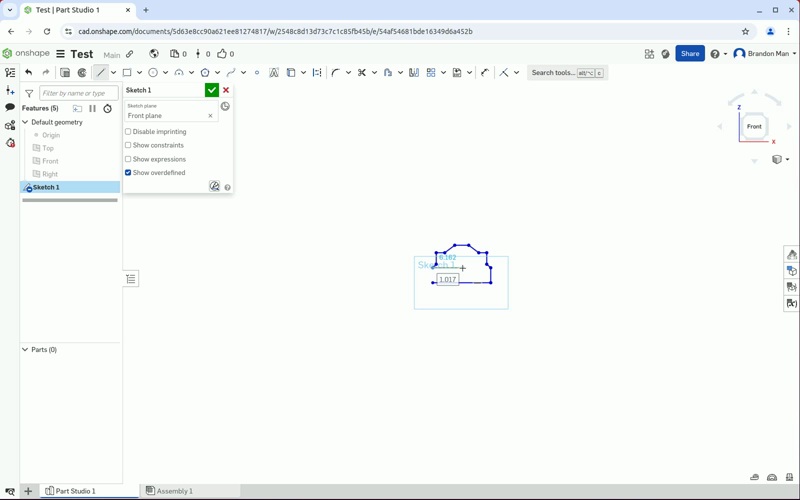
mouse_move(432, 282)
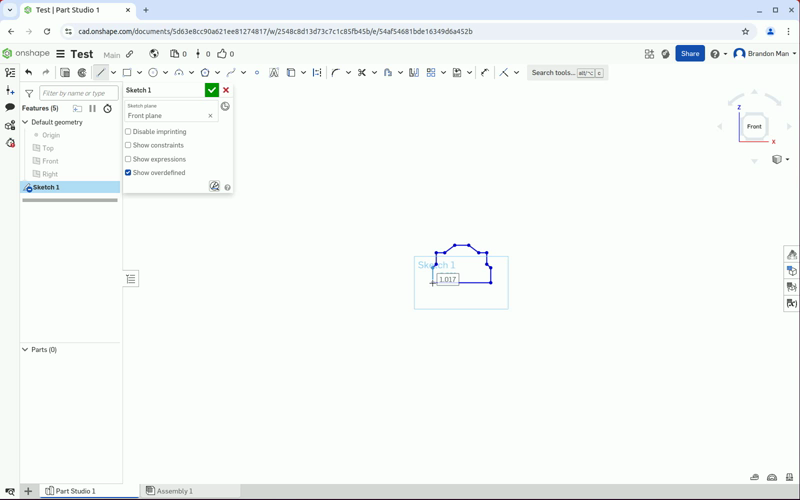
key_up(shift)
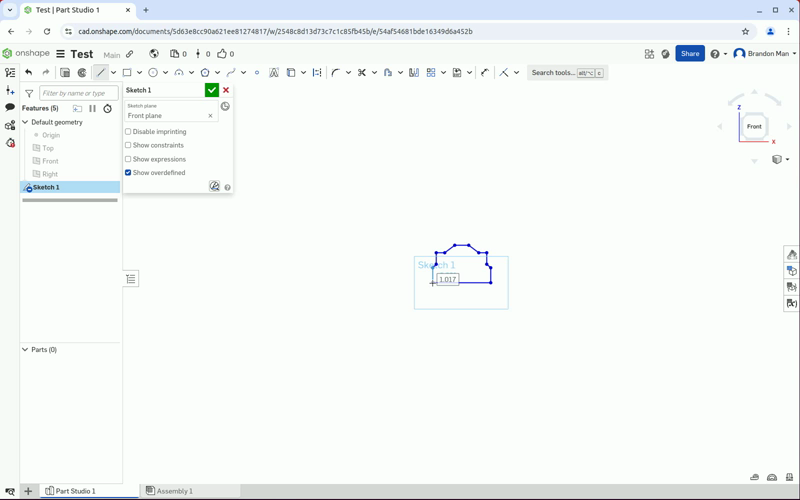
click(432, 282)
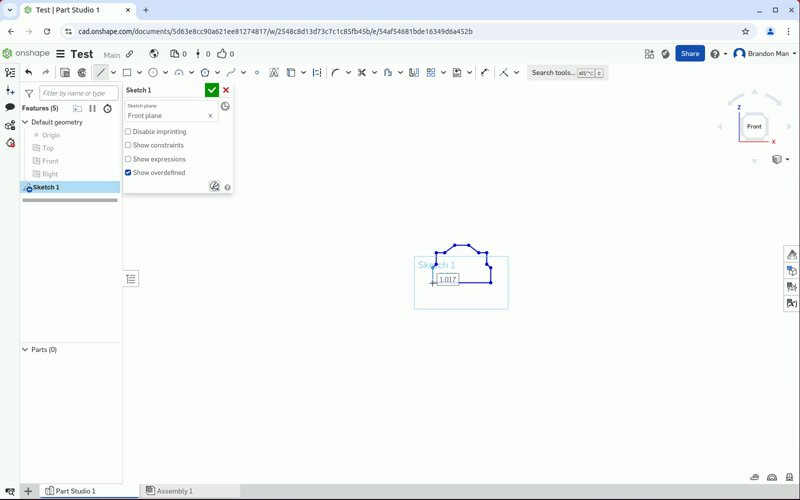
key(esc)
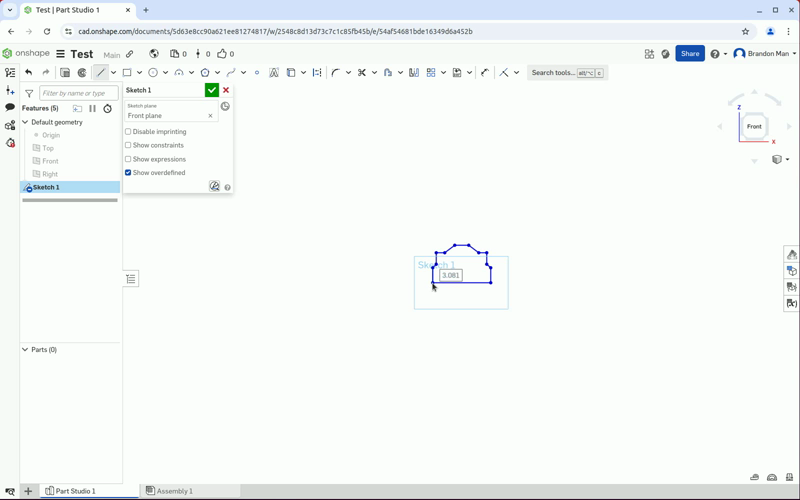
key(c)
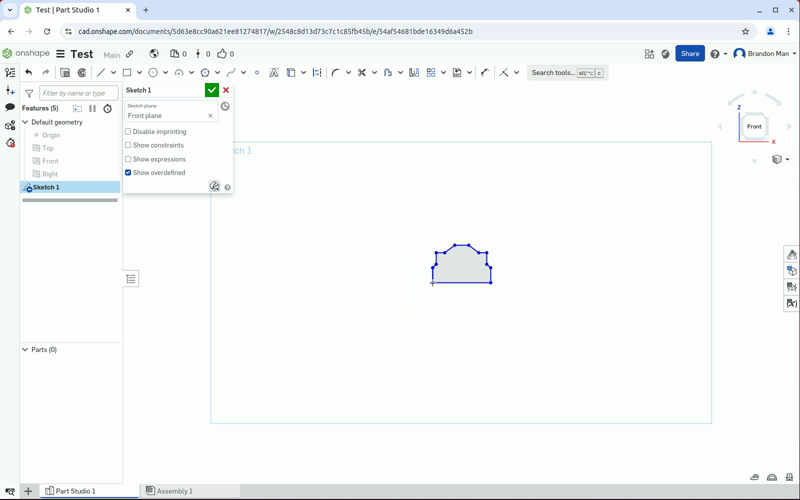
key_down(shift)
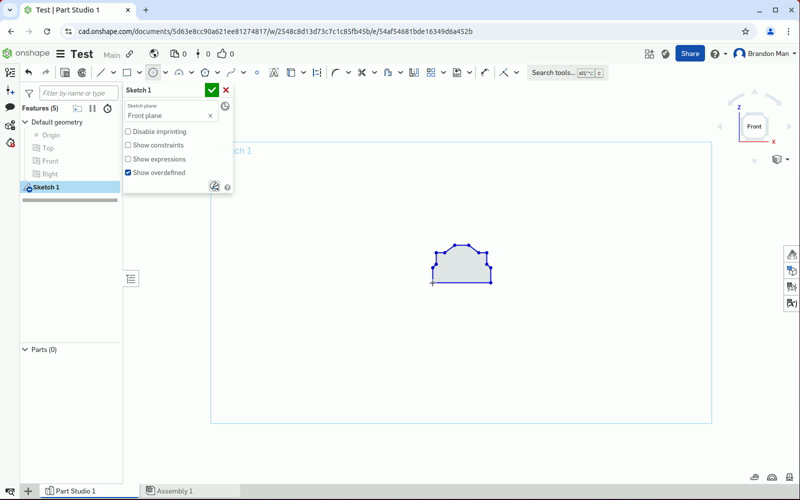
mouse_move(461, 264)
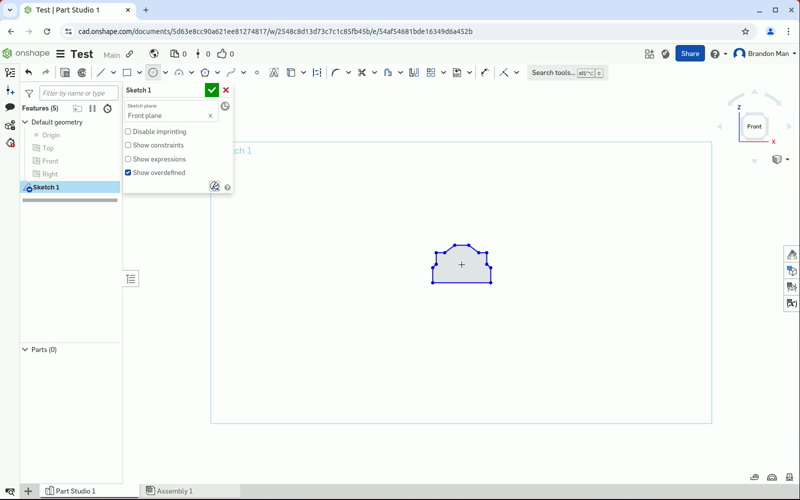
click(461, 264)
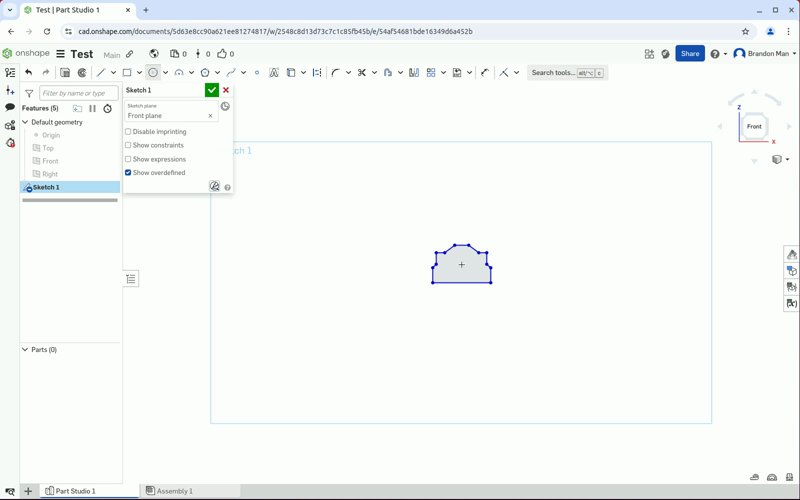
key_up(shift)
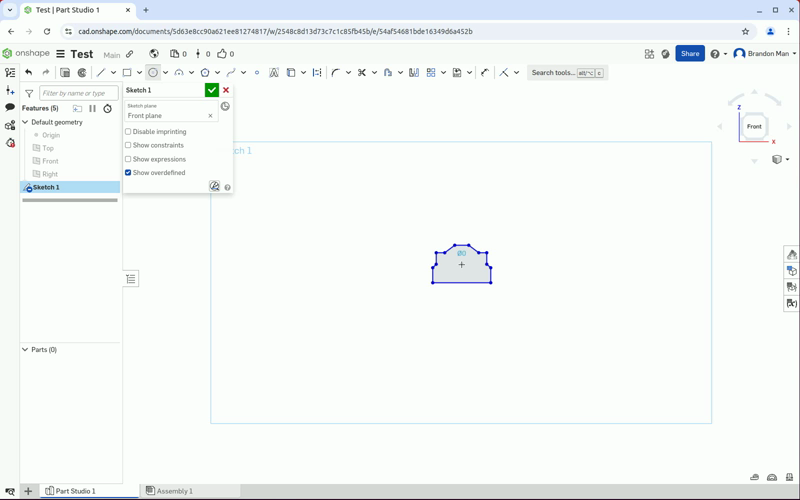
mouse_move(474, 264)
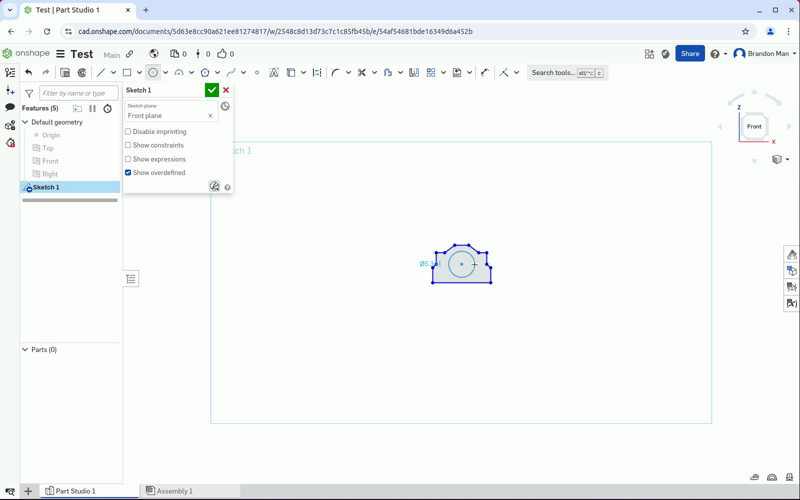
click(474, 264)
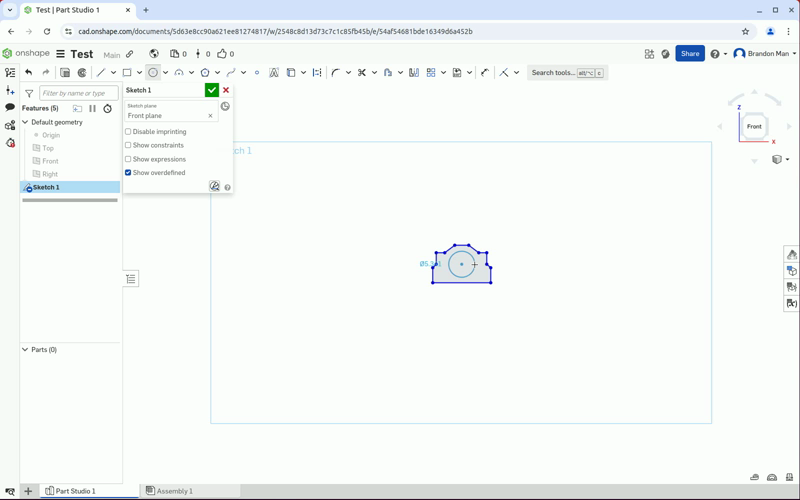
key(esc)
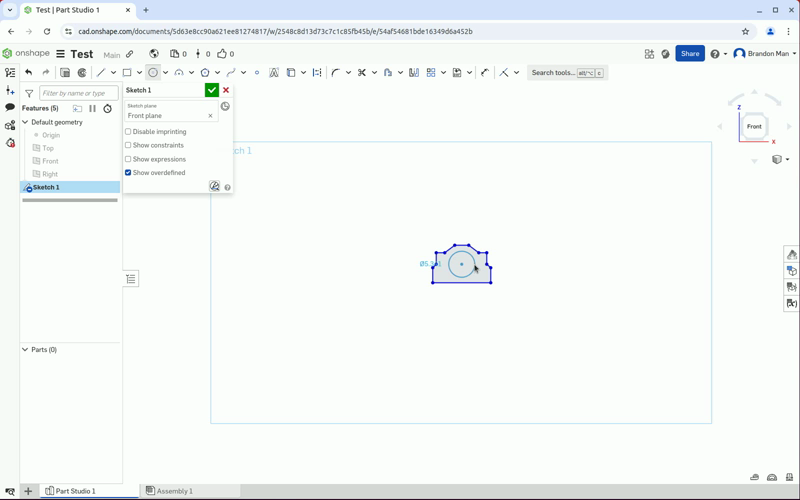
mouse_move(448, 269)
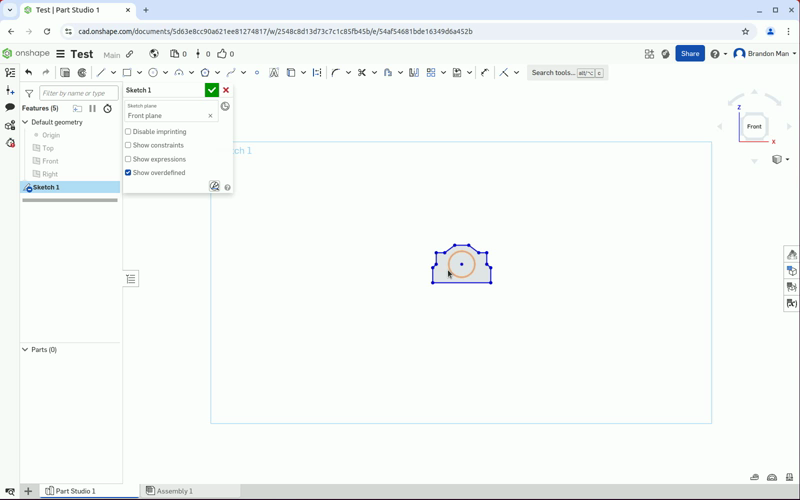
scroll(6)
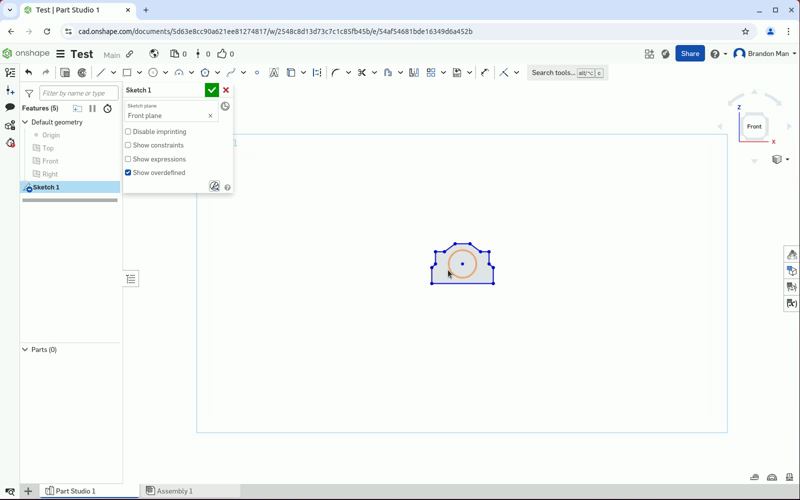
scroll(6)
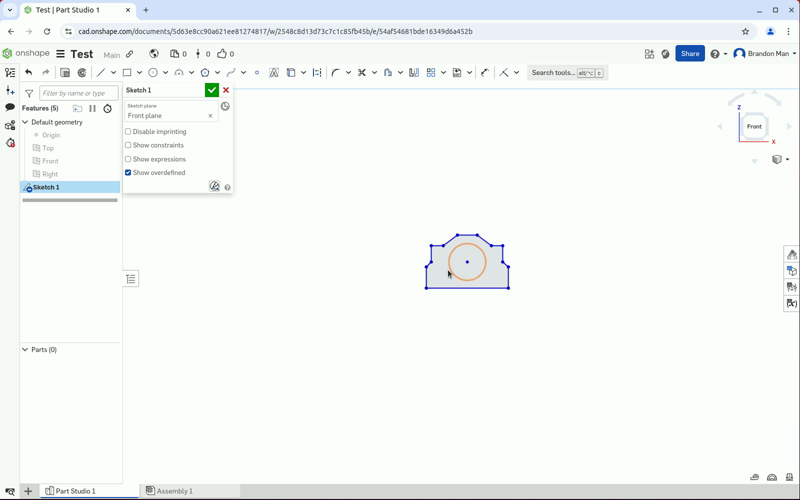
scroll(6)
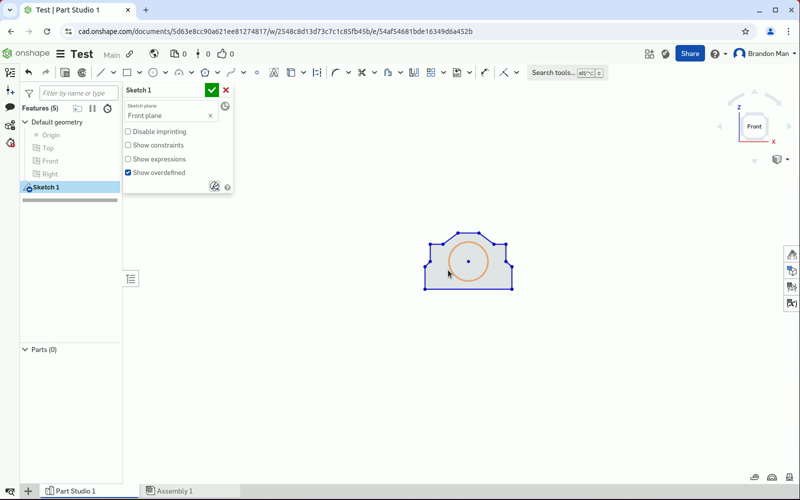
scroll(6)
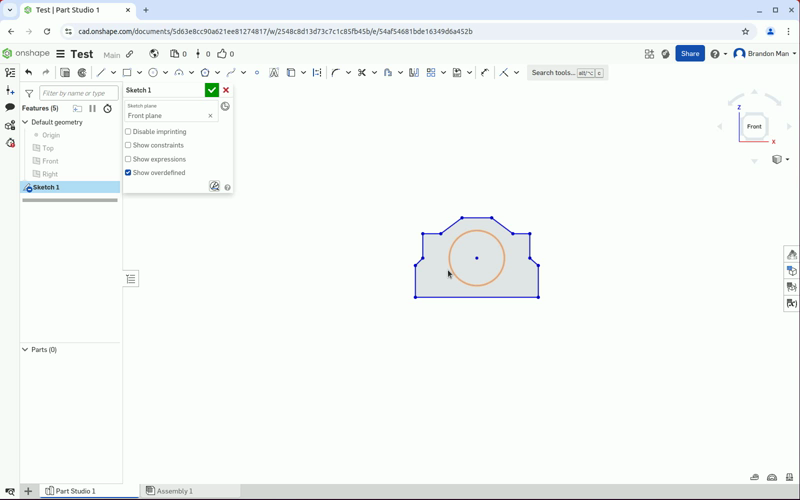
scroll(6)
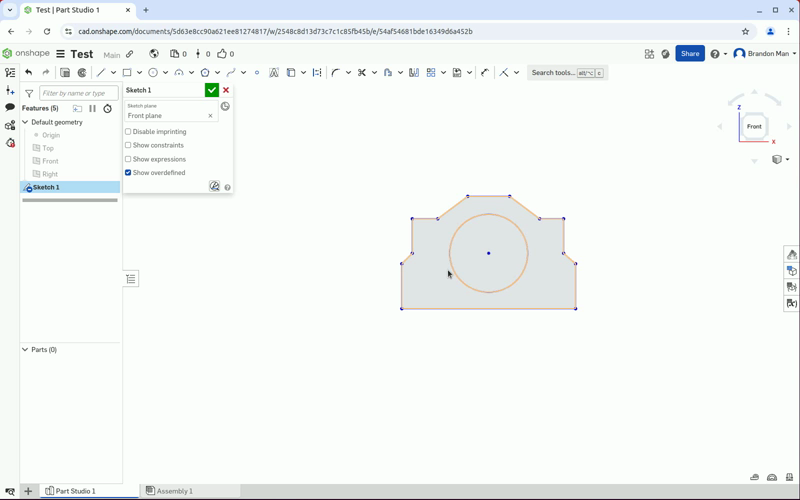
scroll(6)
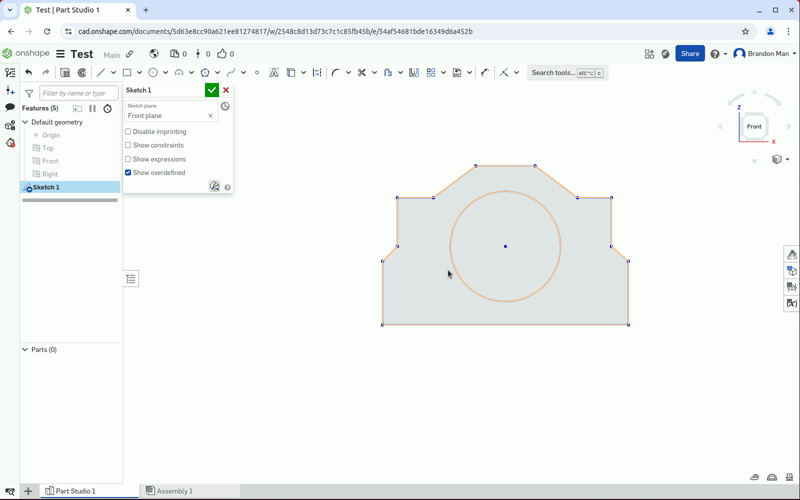
scroll(6)
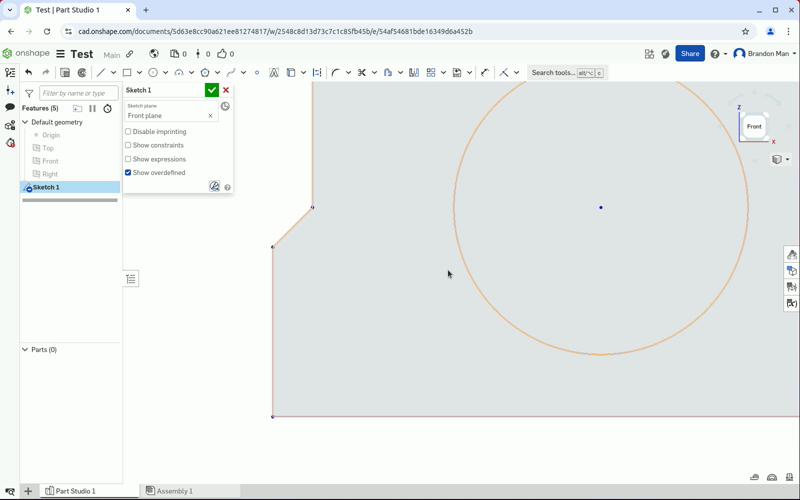
click(448, 269)
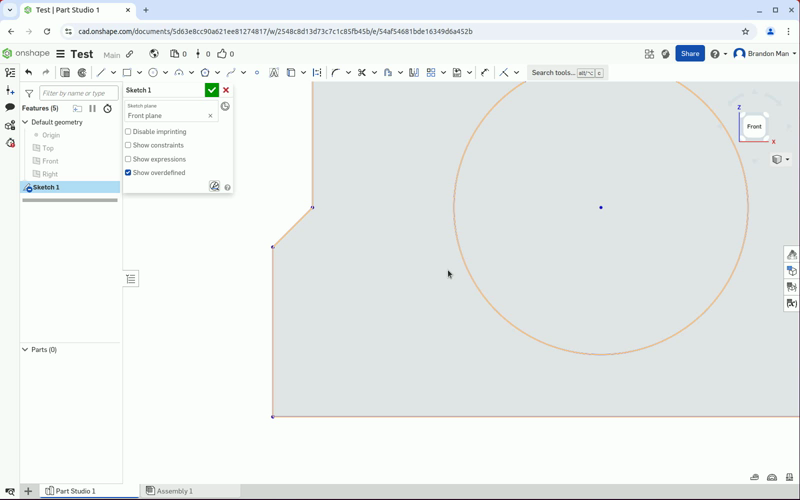
scroll(-6)
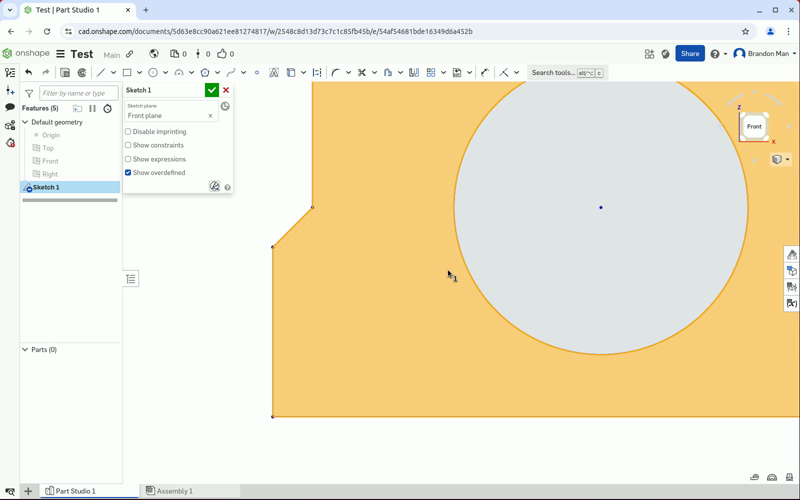
scroll(-6)
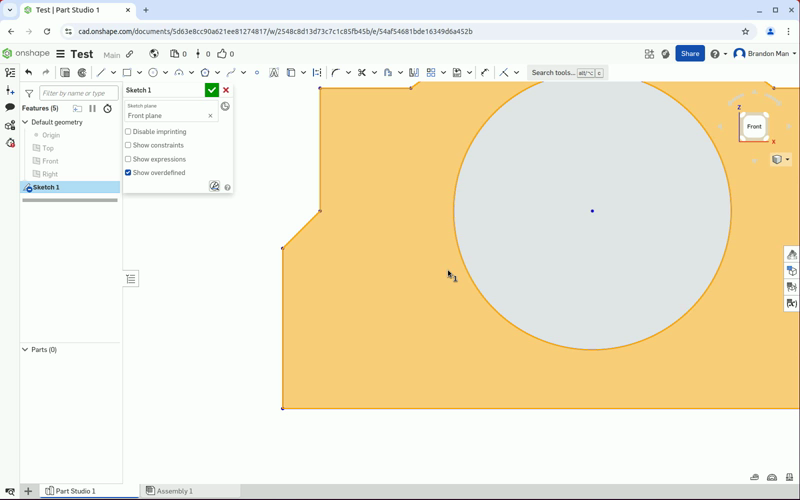
scroll(-6)
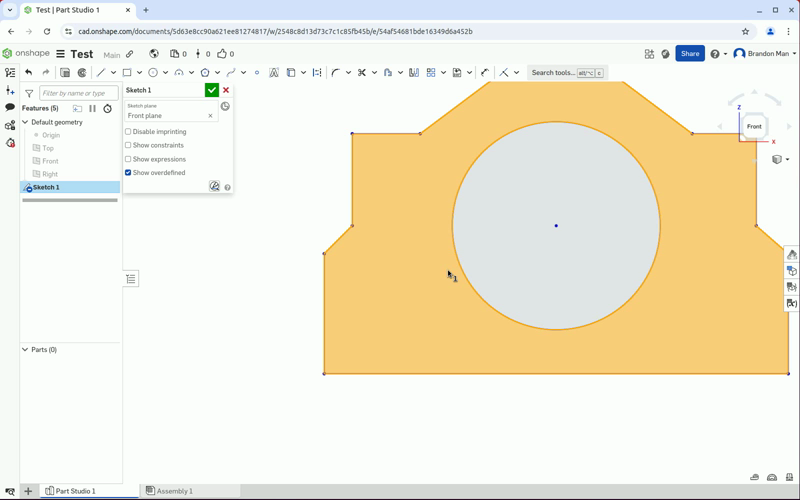
scroll(-6)
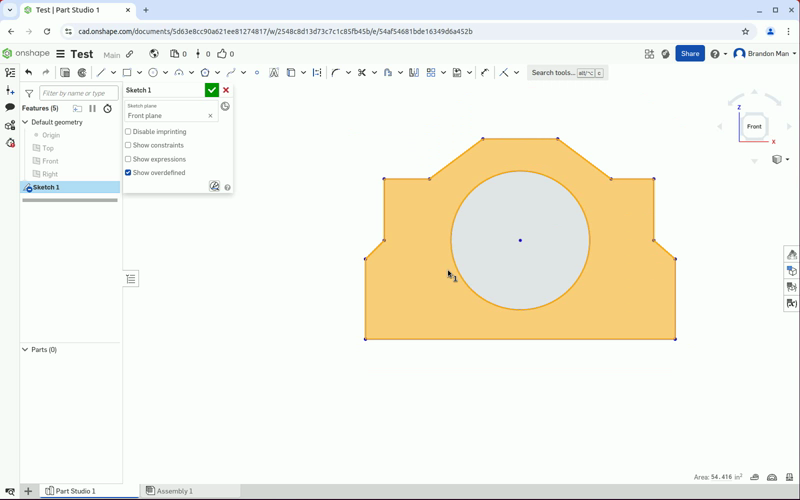
scroll(-6)
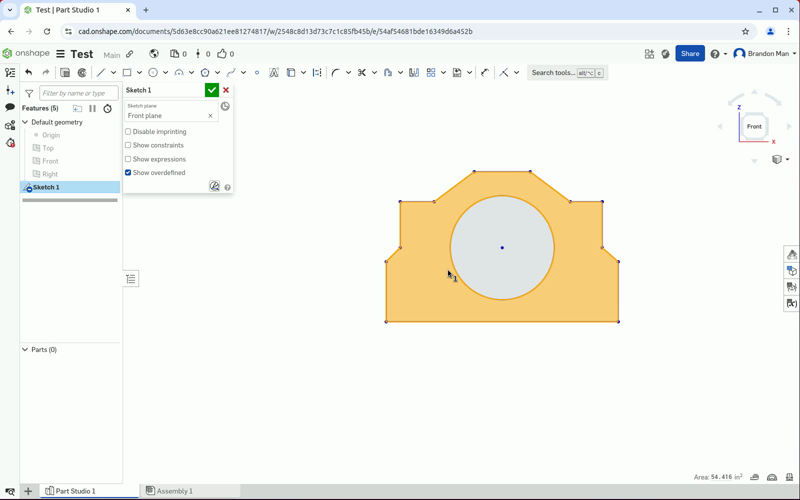
scroll(-6)
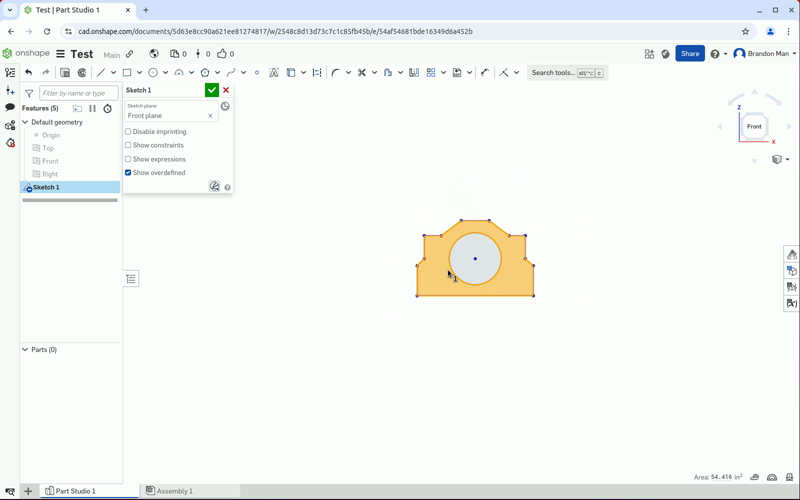
scroll(-6)
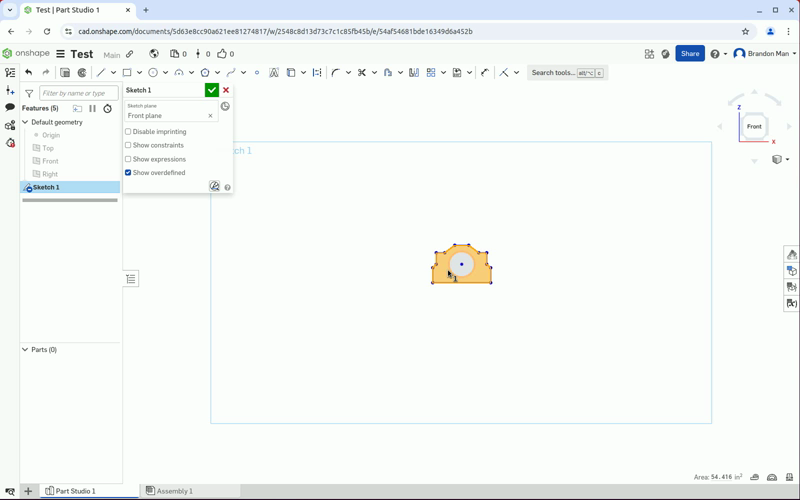
mouse_move(73, 352)
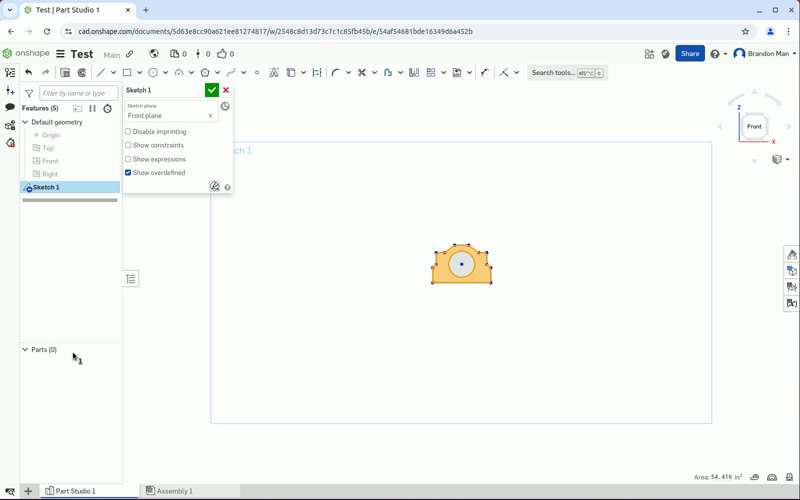
key(shift+y)
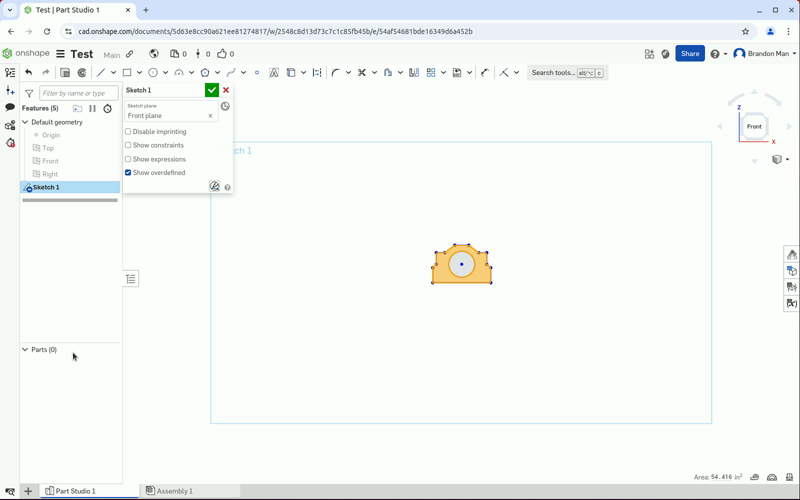
key(shift+e)
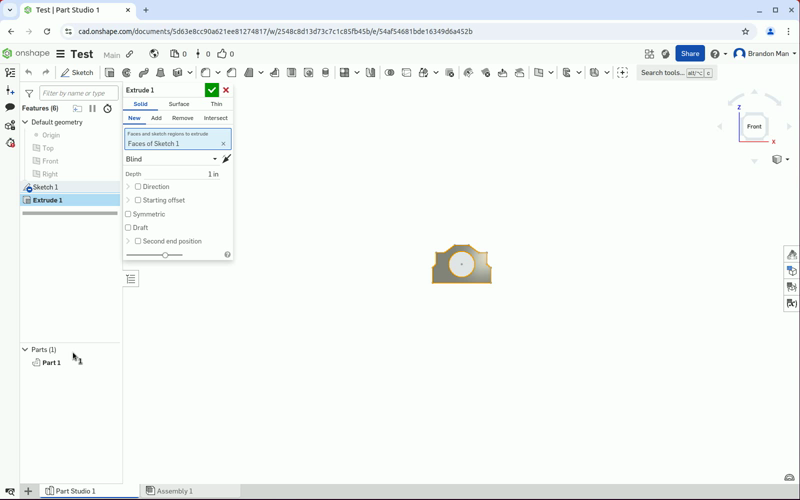
mouse_move(143, 106)
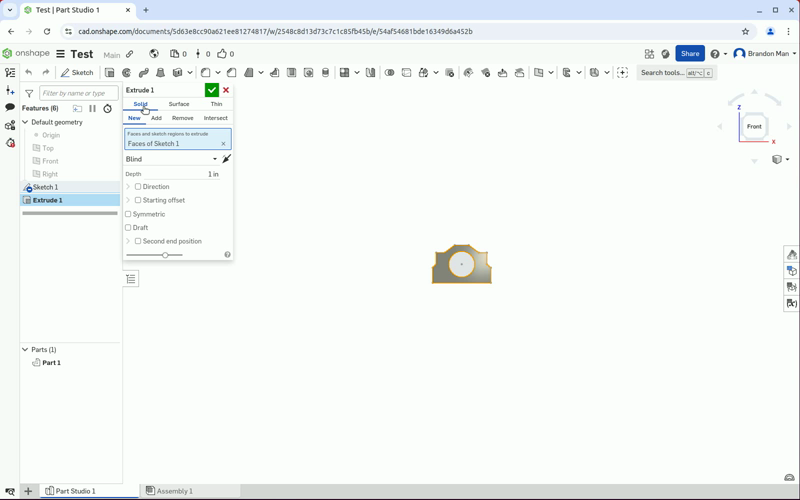
click(143, 106)
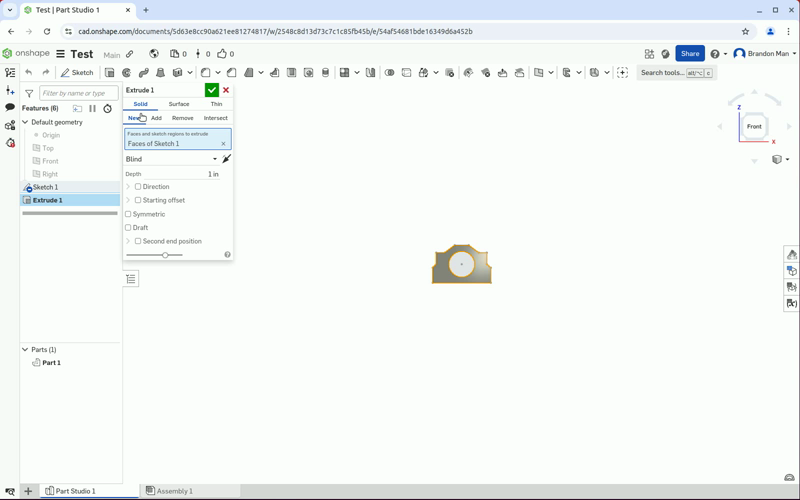
mouse_move(137, 120)
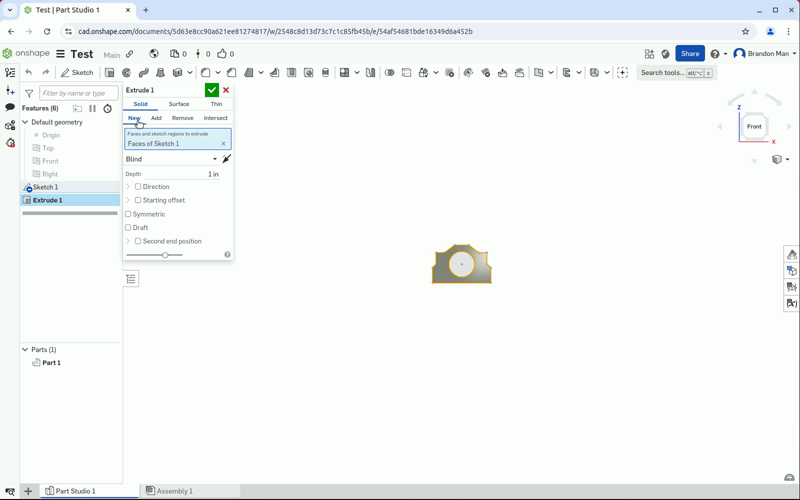
click(137, 120)
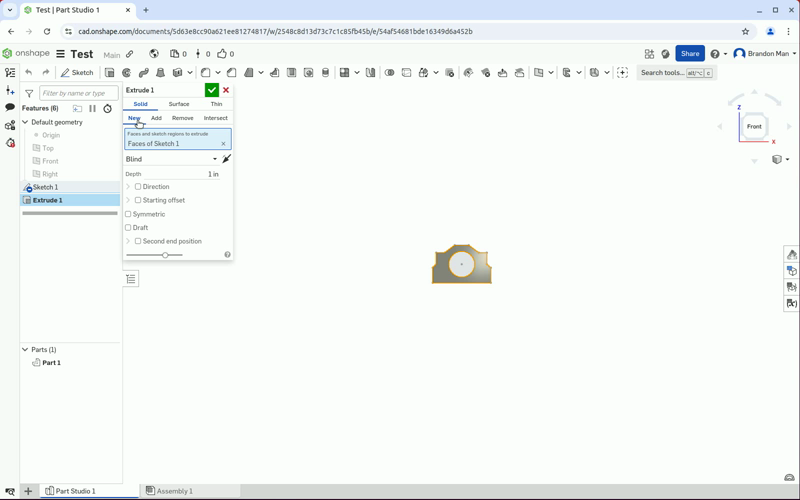
key(tab, 4)
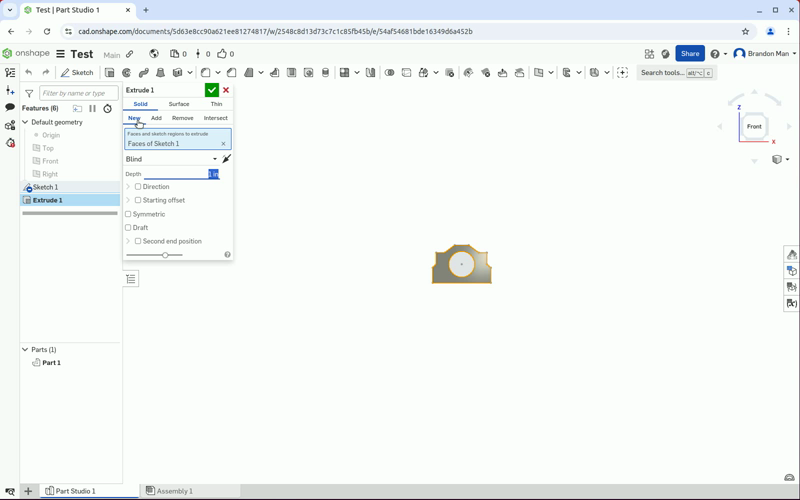
text(19.257)
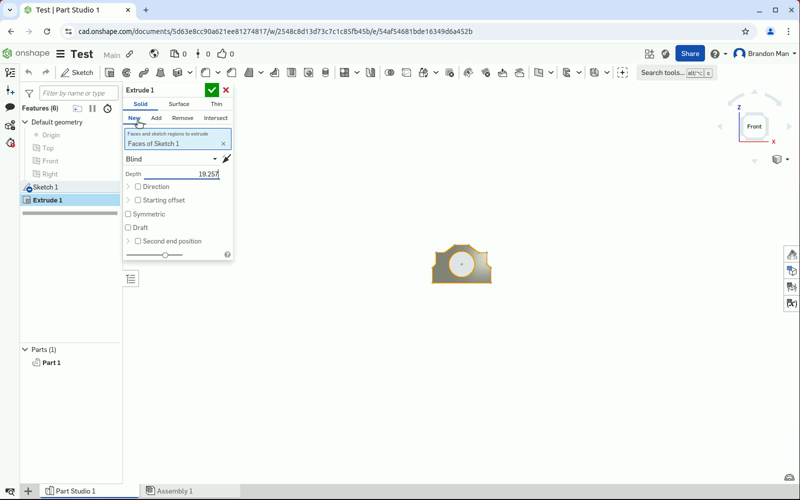
key(tab, 3)
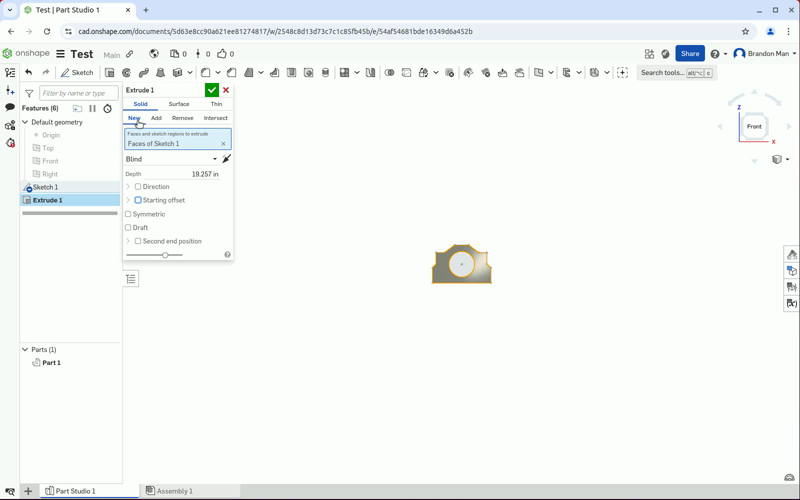
key(tab, 2)
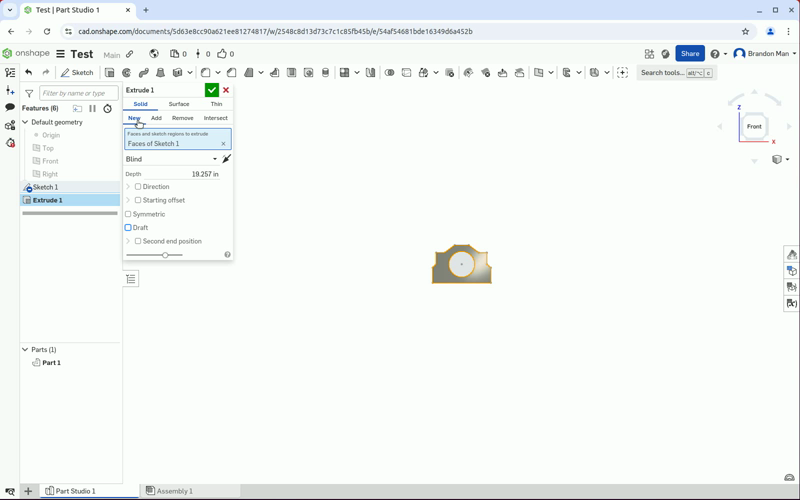
key(space)
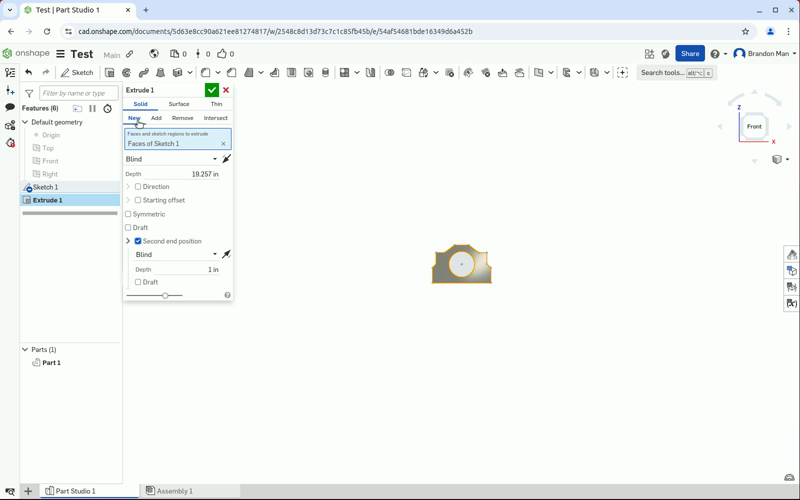
key(tab, 3)
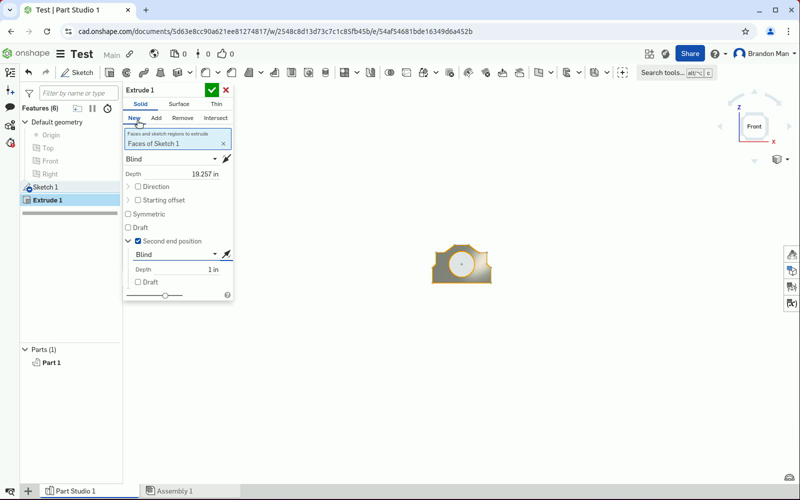
text(0.963)
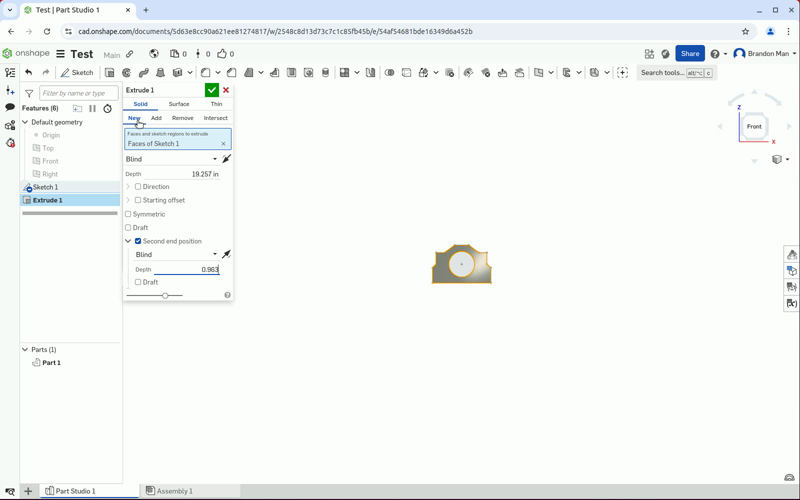
key(enter)
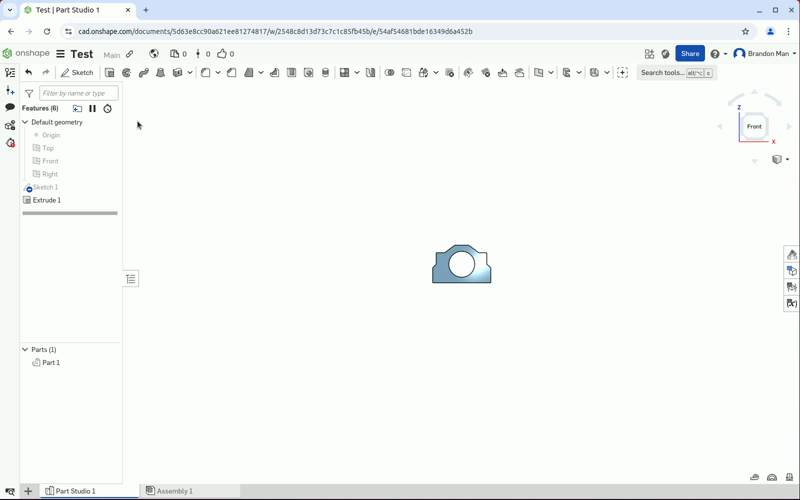
key(shift+h)
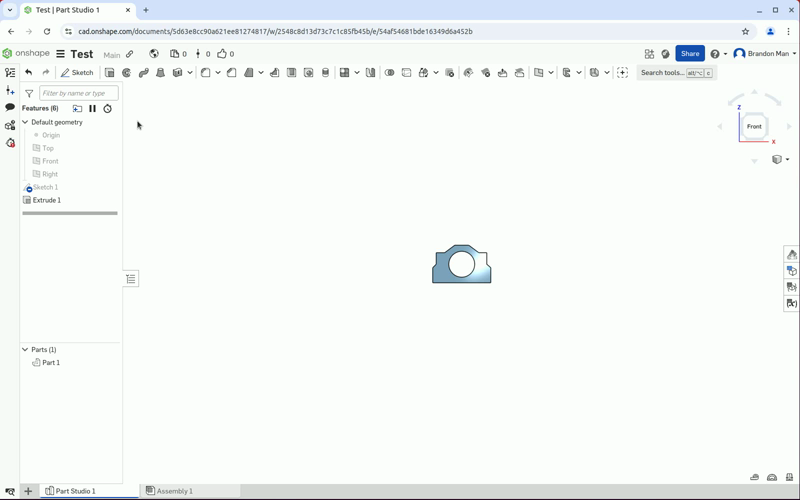
key(shift+h)
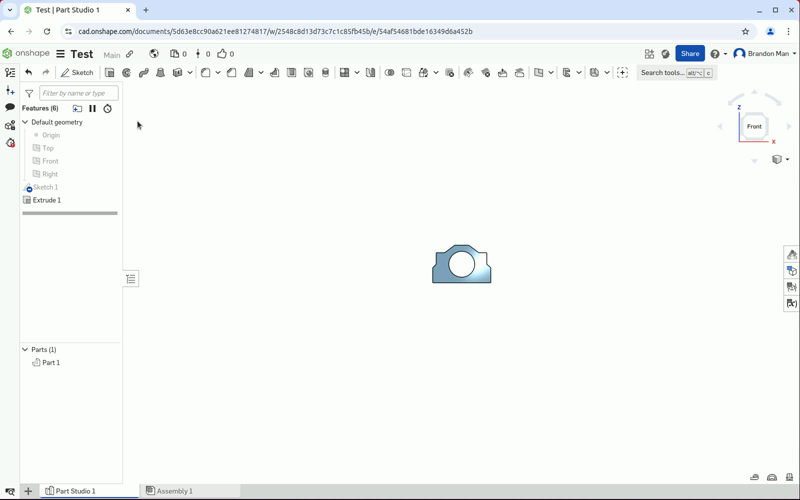
mouse_move(73, 189)
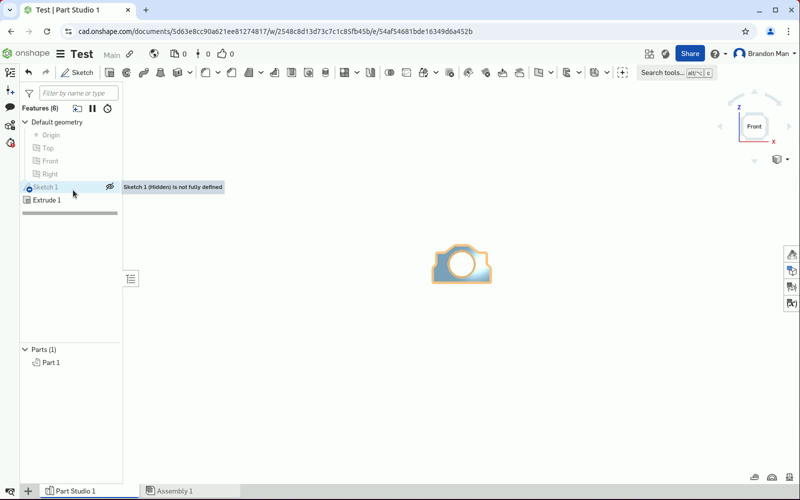
click(73, 189)
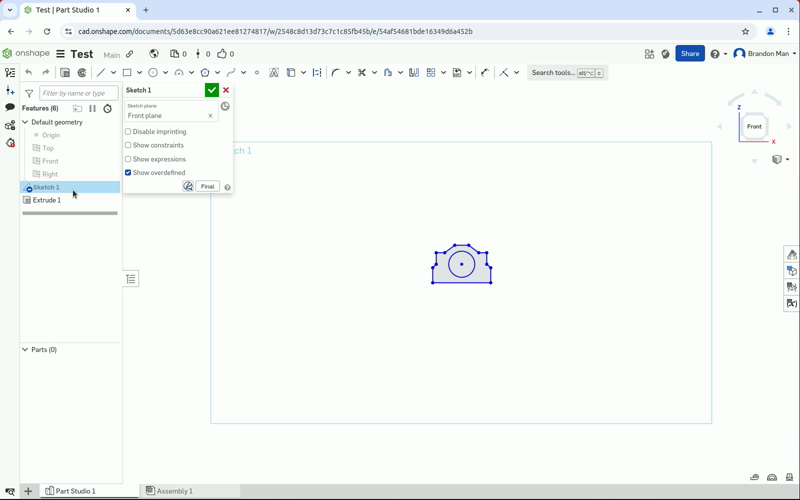
mouse_move(229, 92)
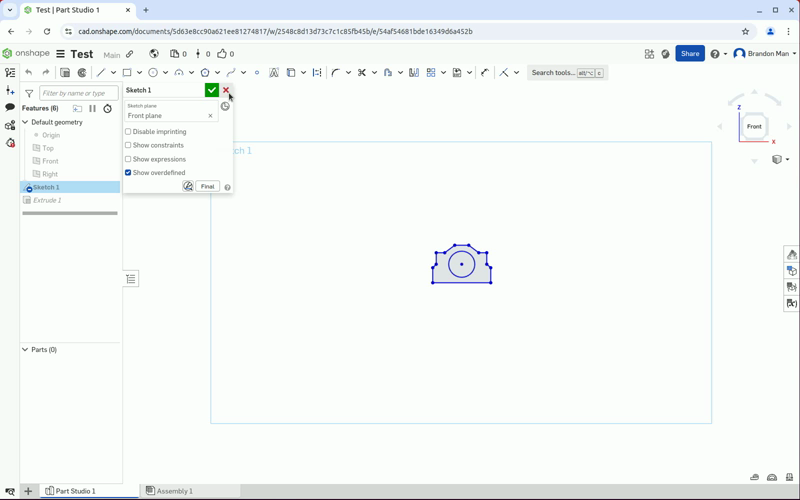
click(229, 92)
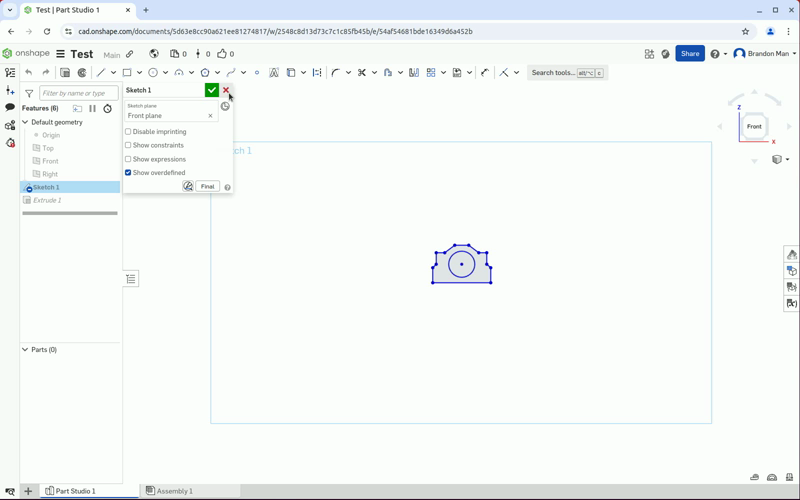
key(shift+s)
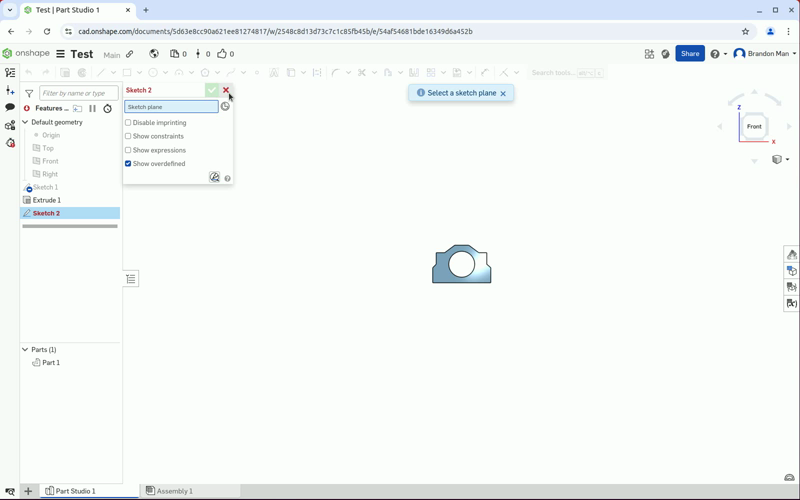
mouse_move(73, 163)
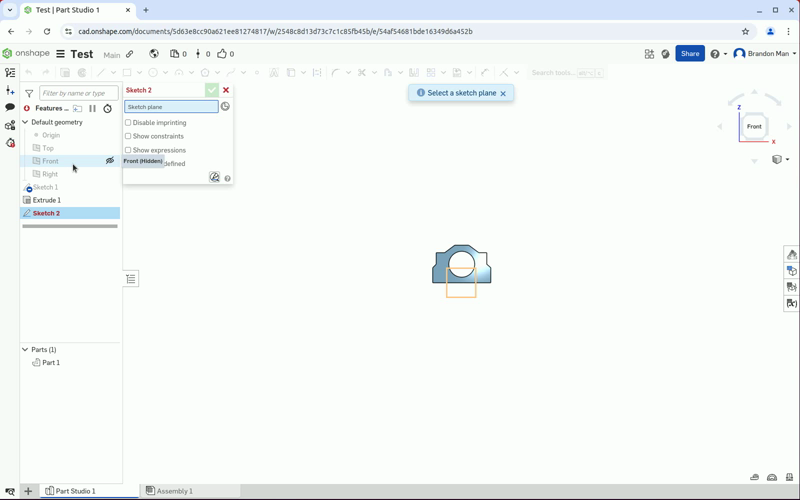
click(73, 163)
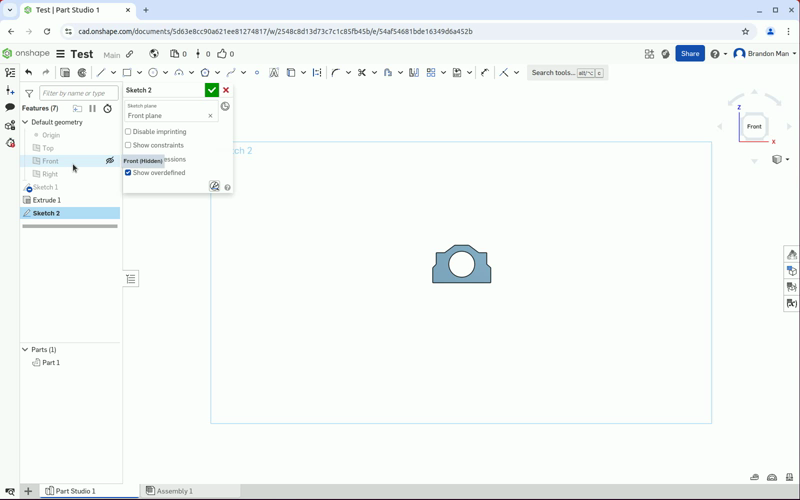
mouse_move(73, 352)
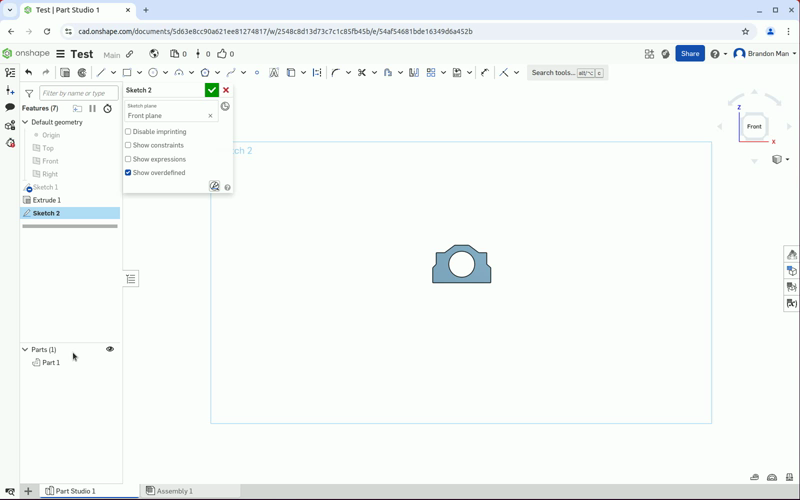
key(y)
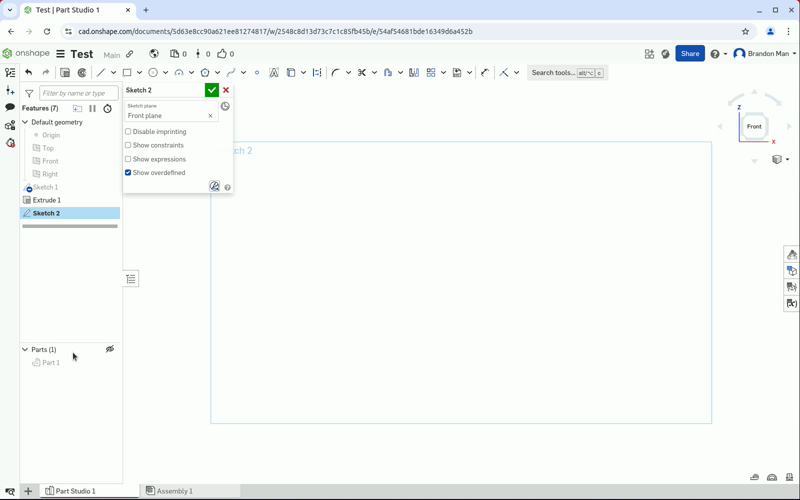
key(c)
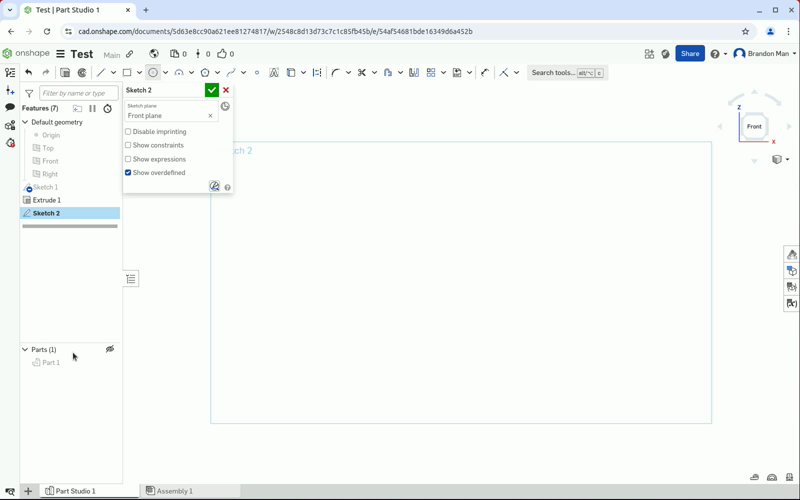
key_down(shift)
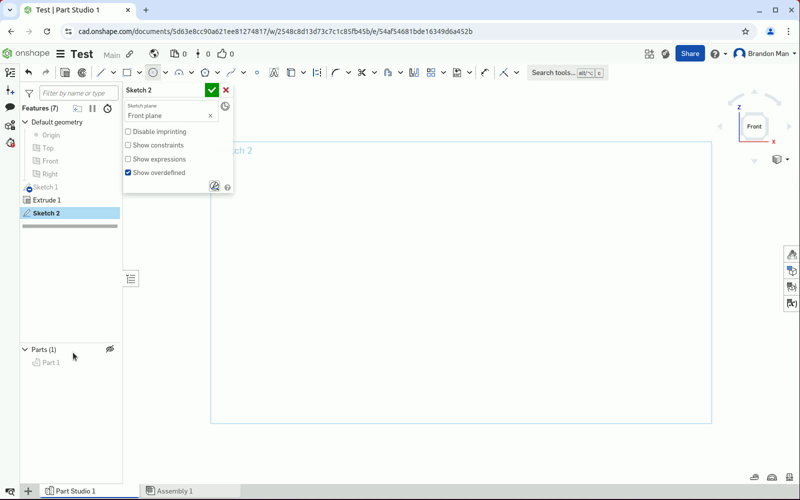
mouse_move(460, 264)
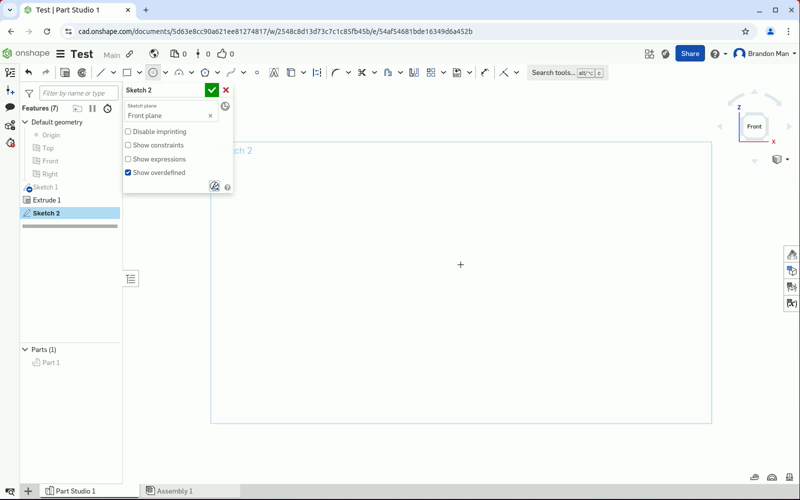
click(460, 264)
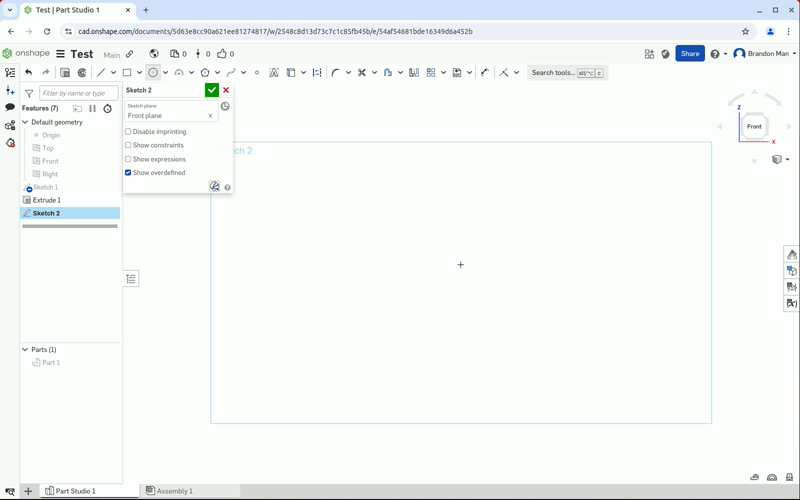
key_up(shift)
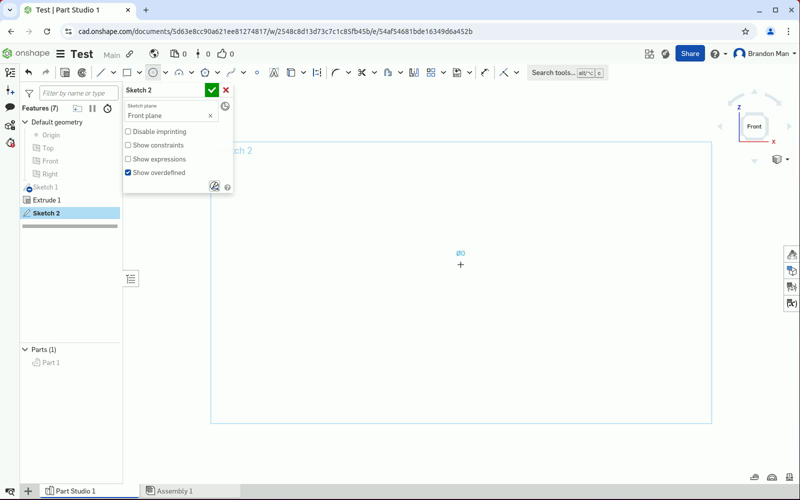
mouse_move(473, 264)
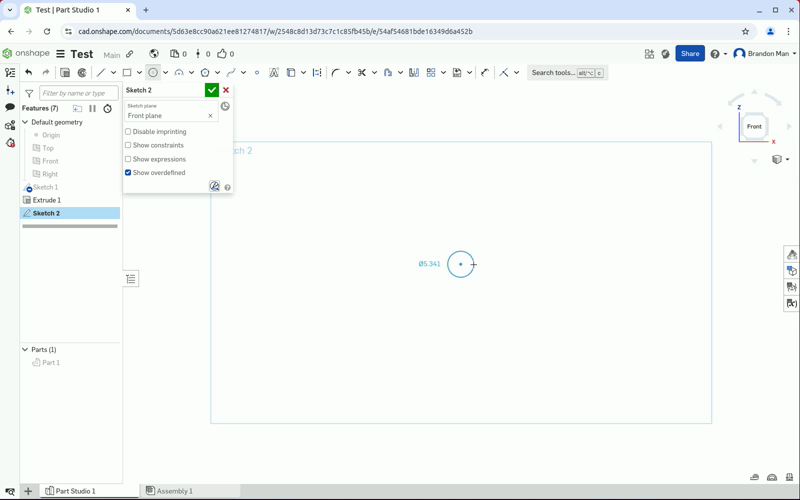
click(473, 264)
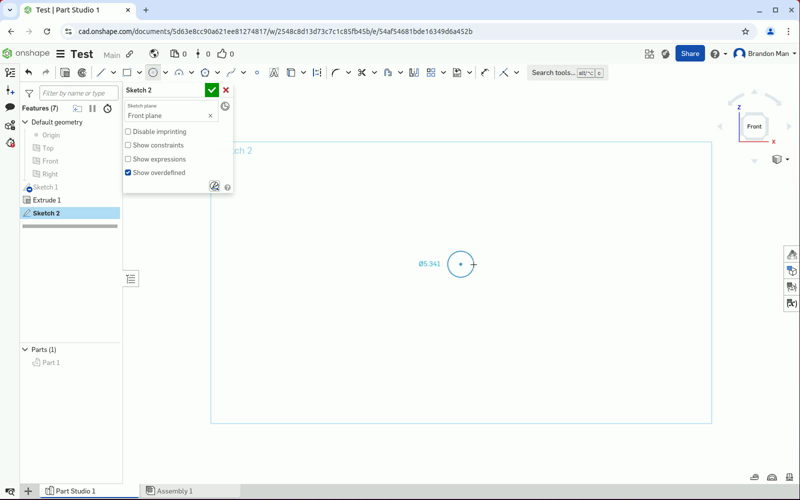
key(esc)
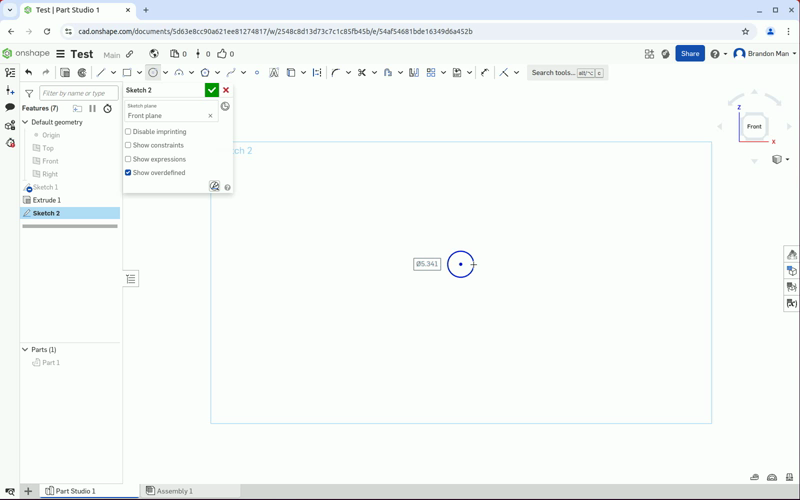
key(c)
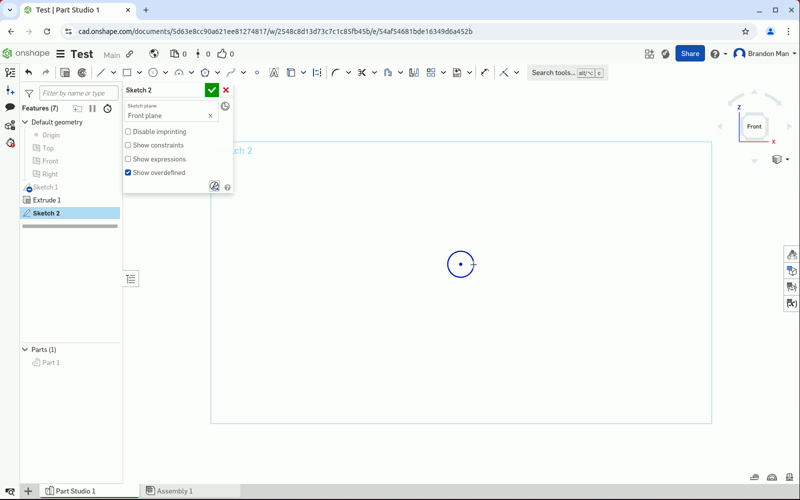
key_down(shift)
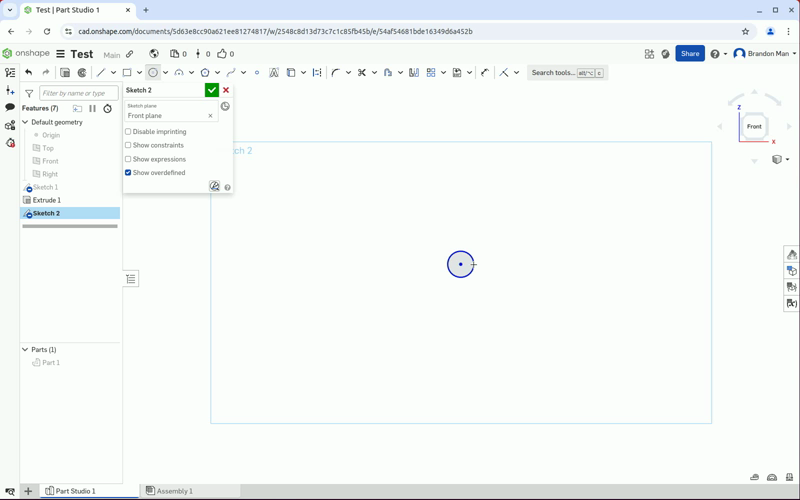
mouse_move(460, 264)
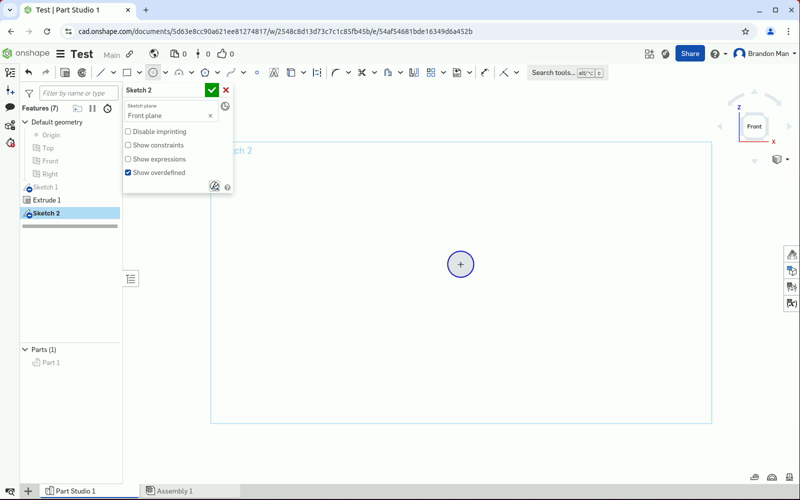
click(460, 264)
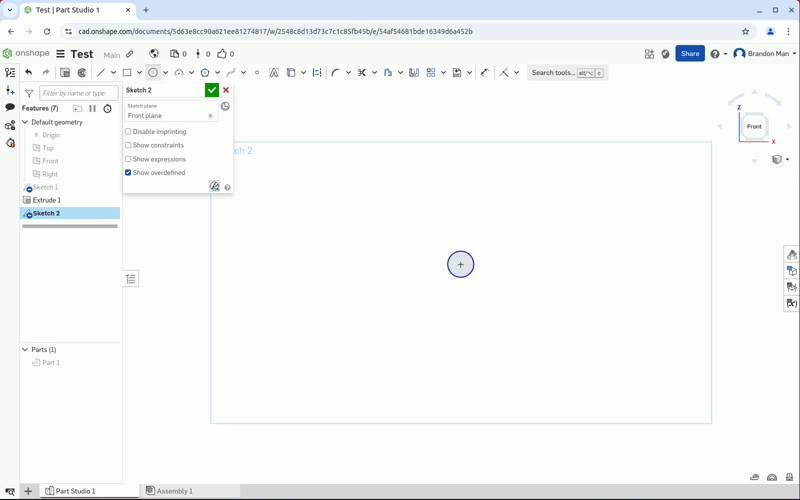
key_up(shift)
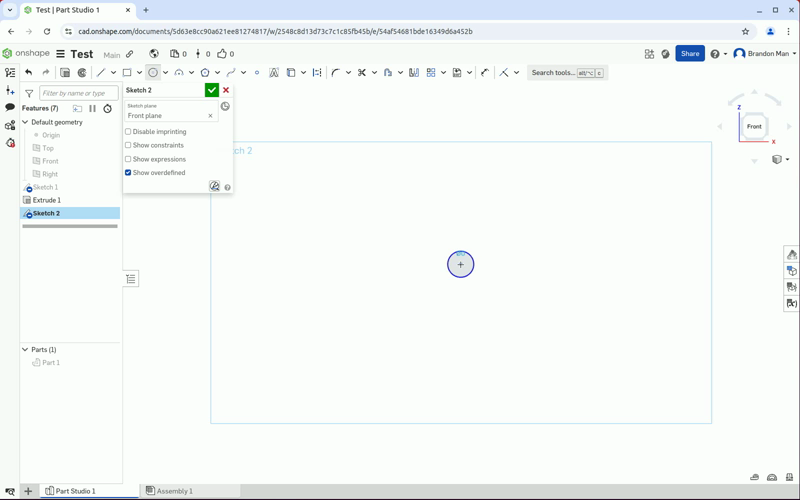
mouse_move(467, 264)
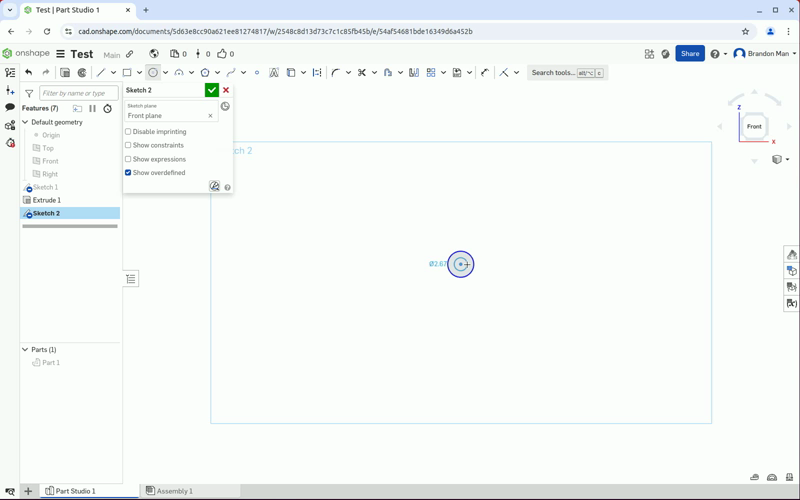
click(467, 264)
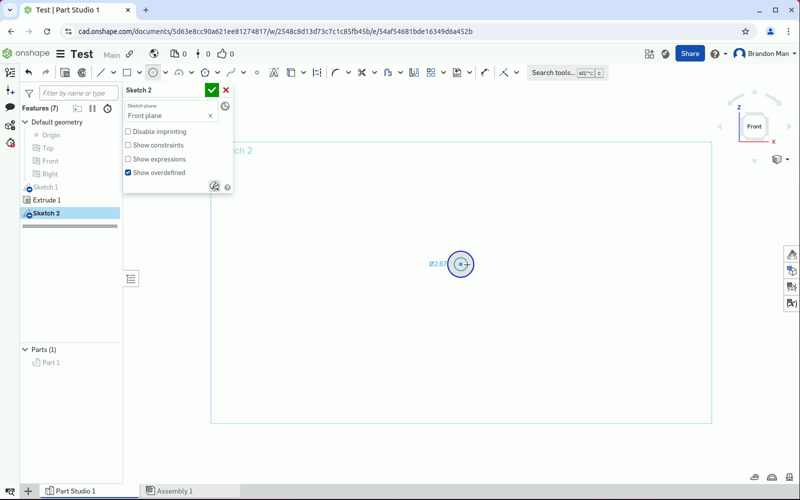
key(esc)
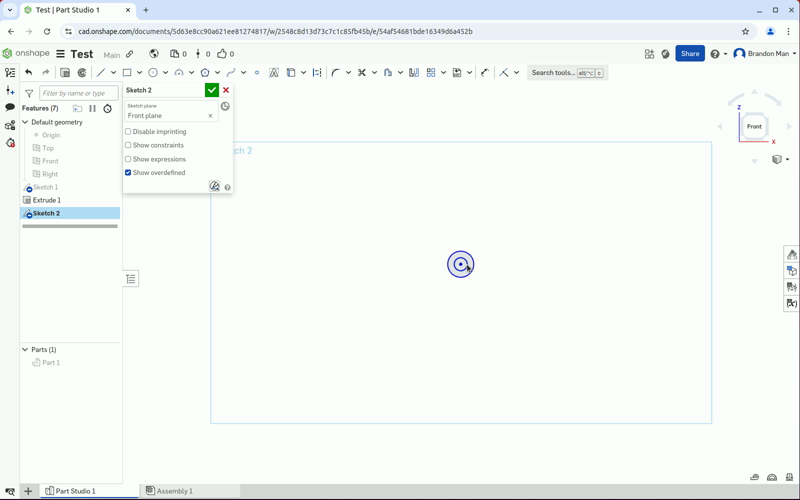
mouse_move(472, 267)
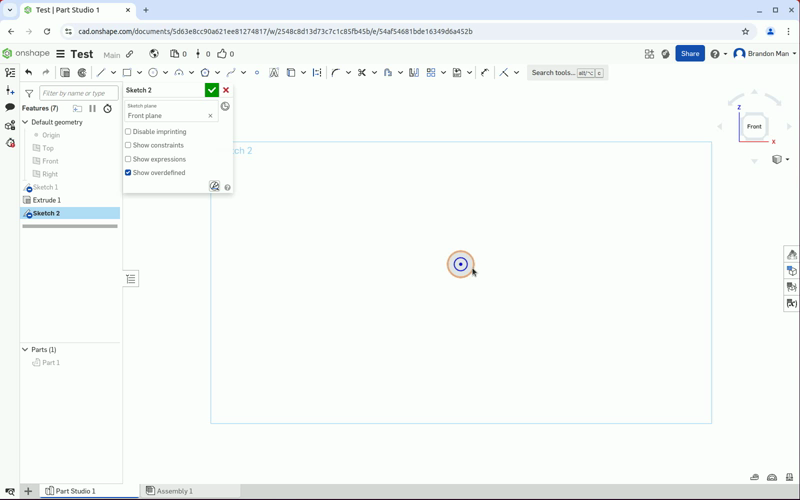
scroll(6)
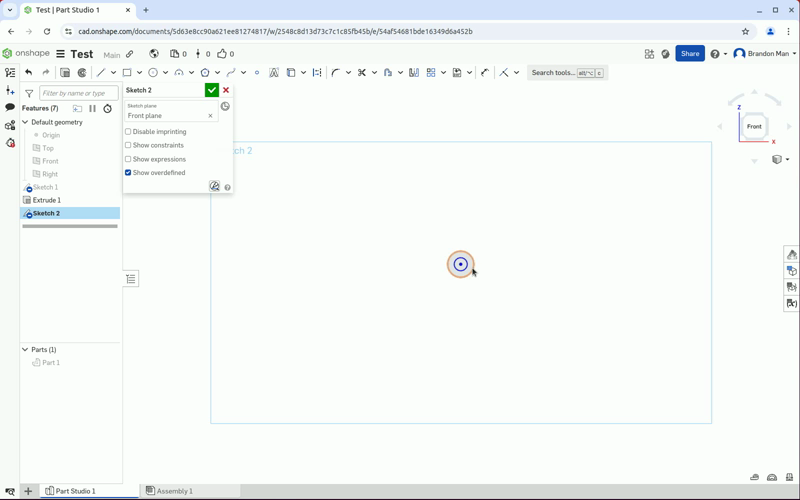
scroll(6)
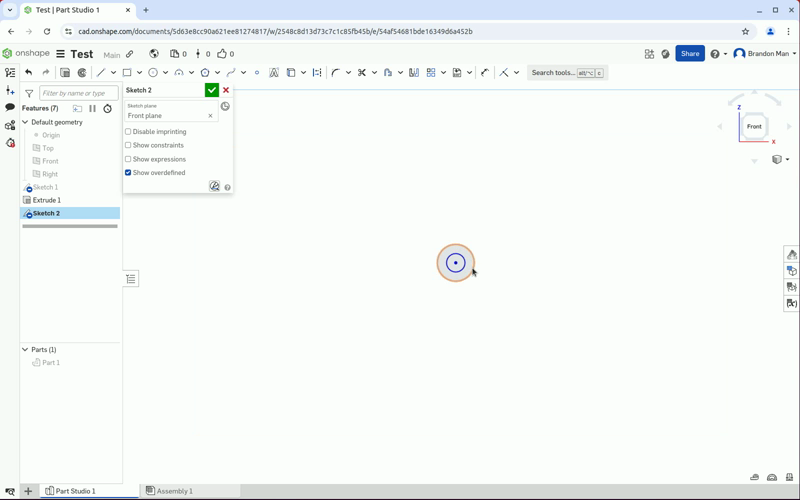
scroll(6)
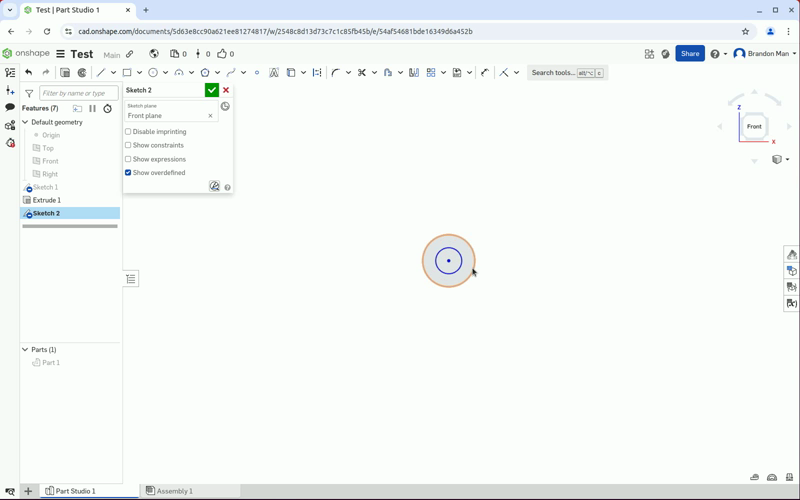
scroll(6)
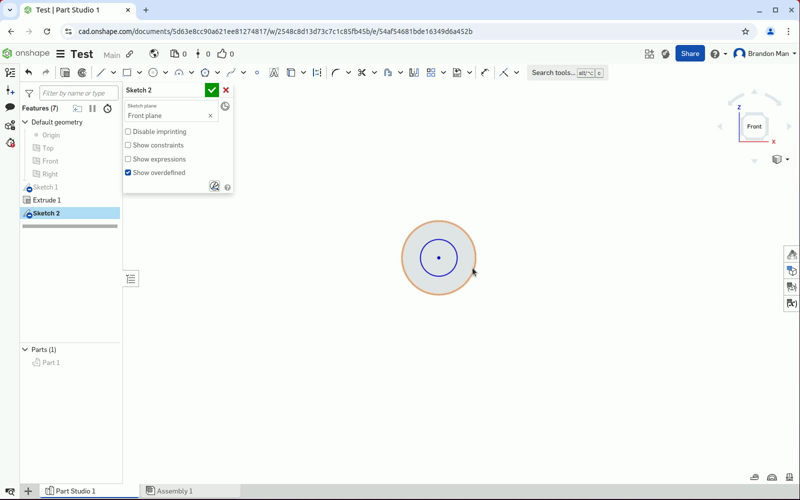
scroll(6)
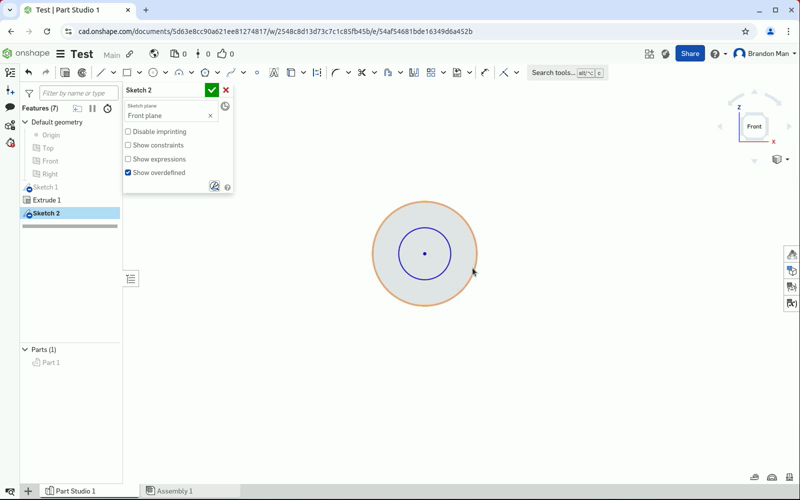
scroll(6)
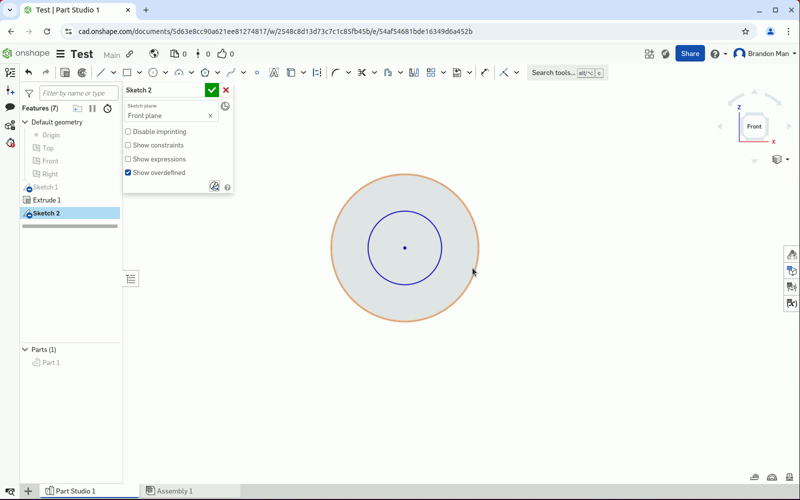
scroll(6)
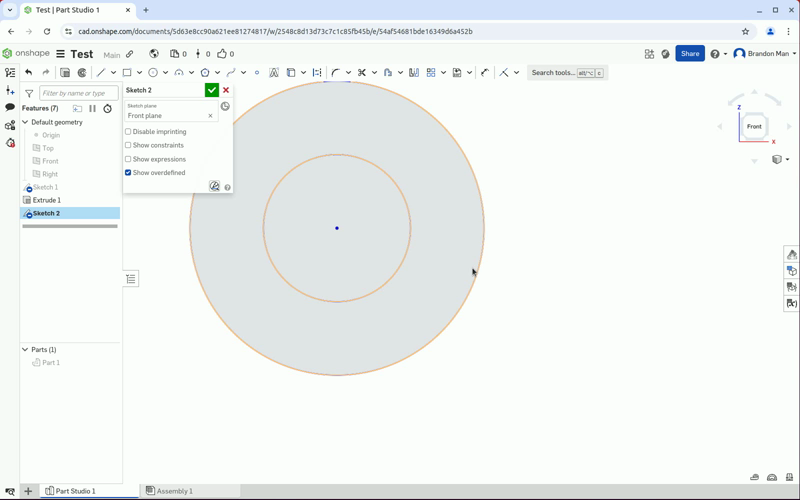
click(472, 267)
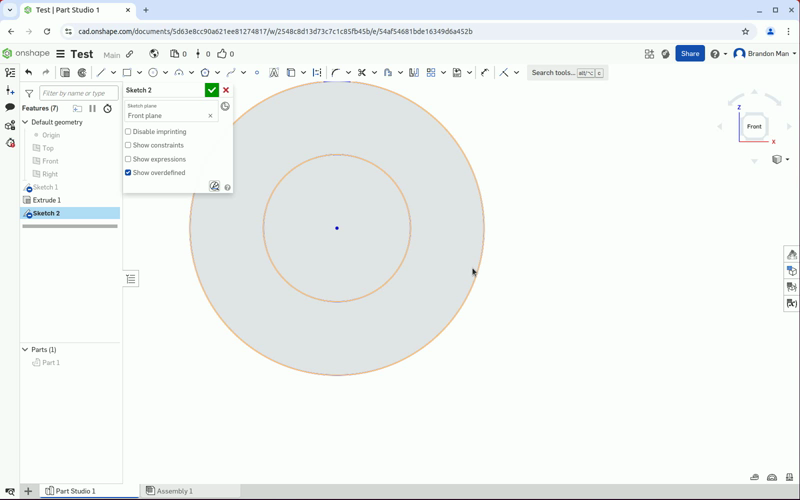
scroll(-6)
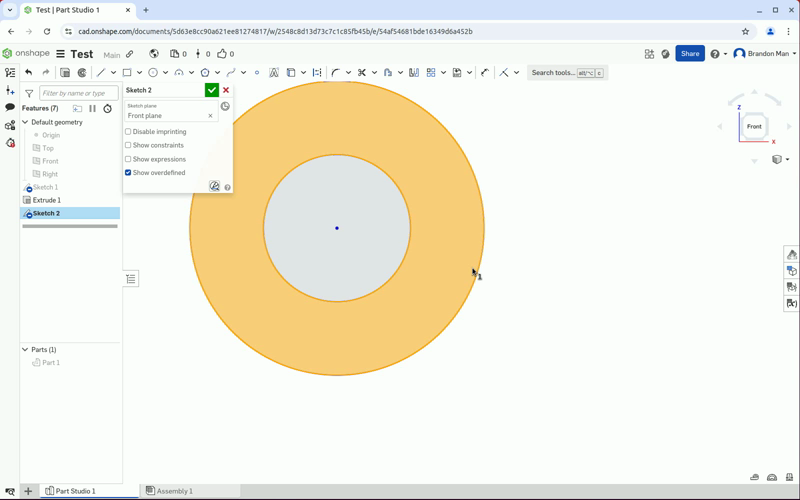
scroll(-6)
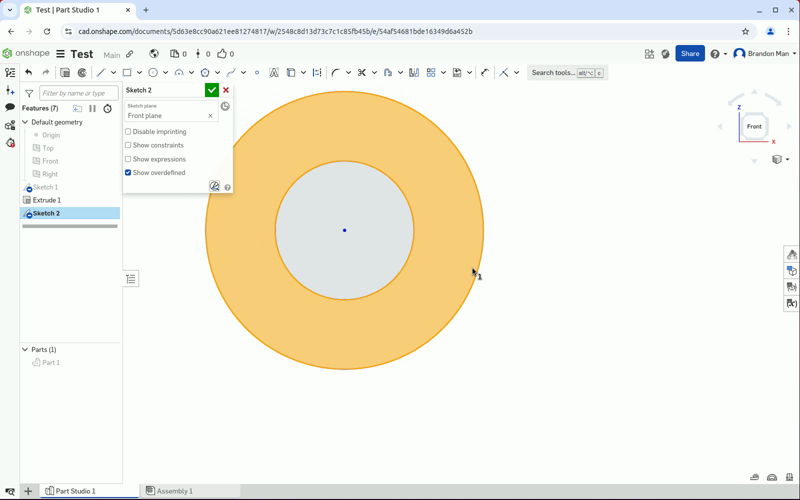
scroll(-6)
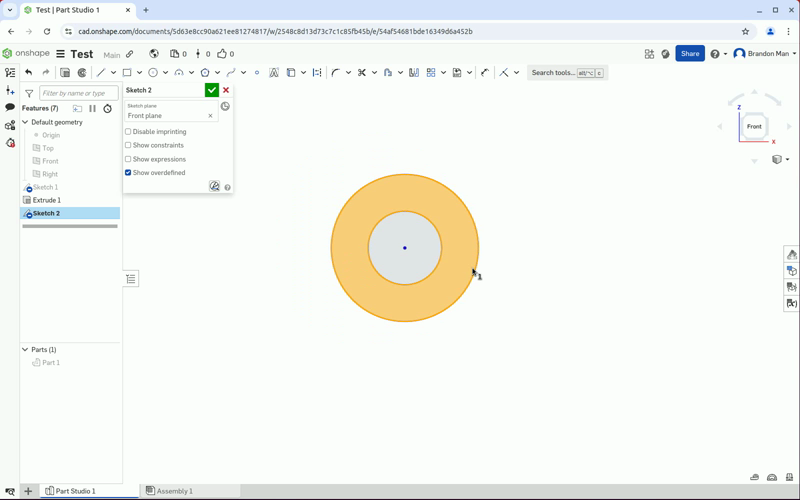
scroll(-6)
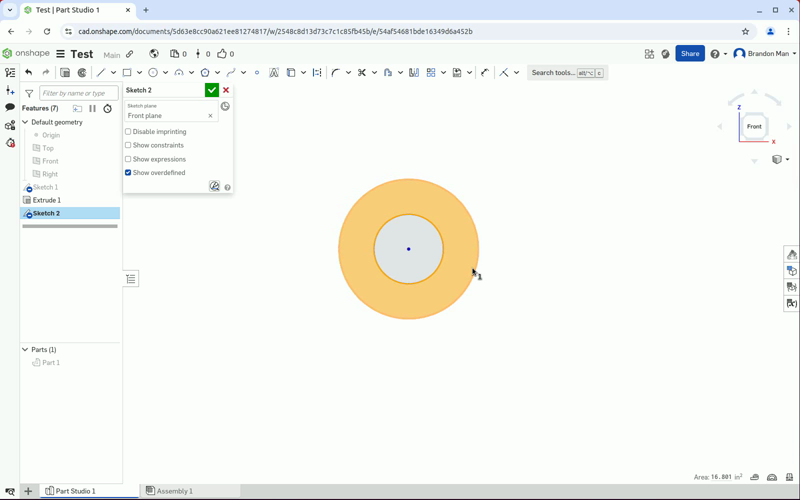
scroll(-6)
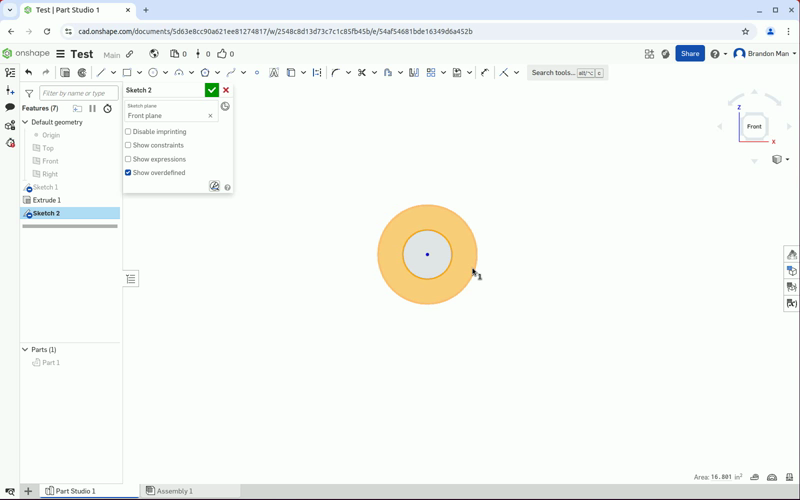
scroll(-6)
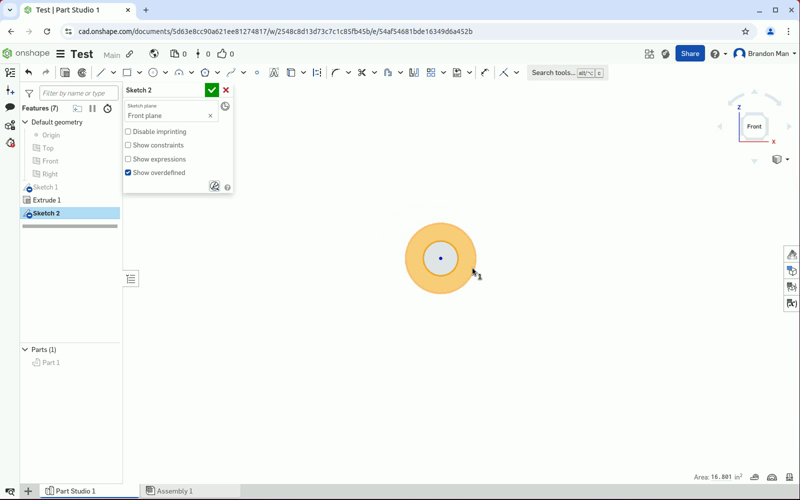
scroll(-6)
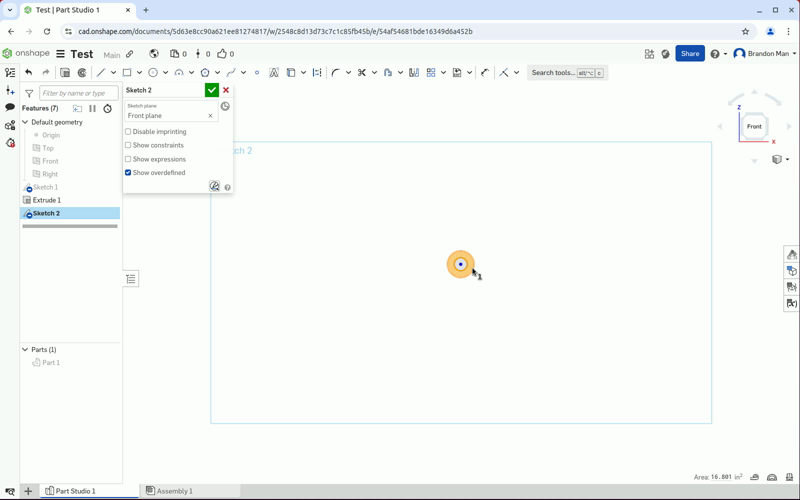
mouse_move(73, 352)
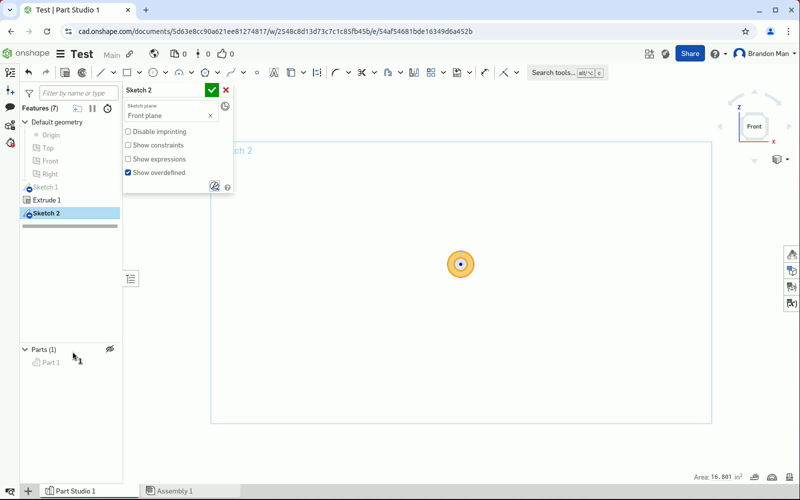
key(shift+y)
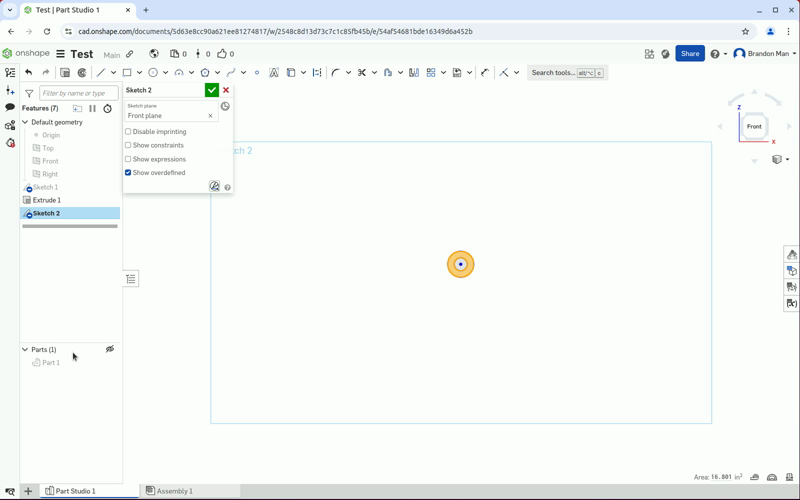
key(shift+e)
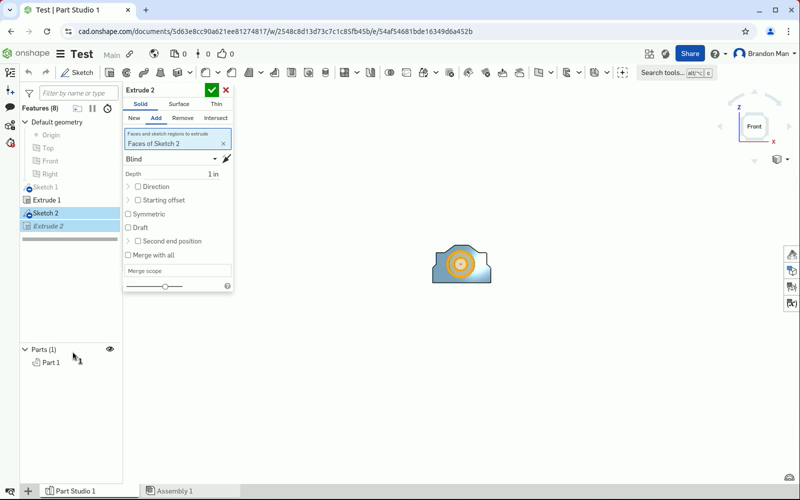
mouse_move(143, 106)
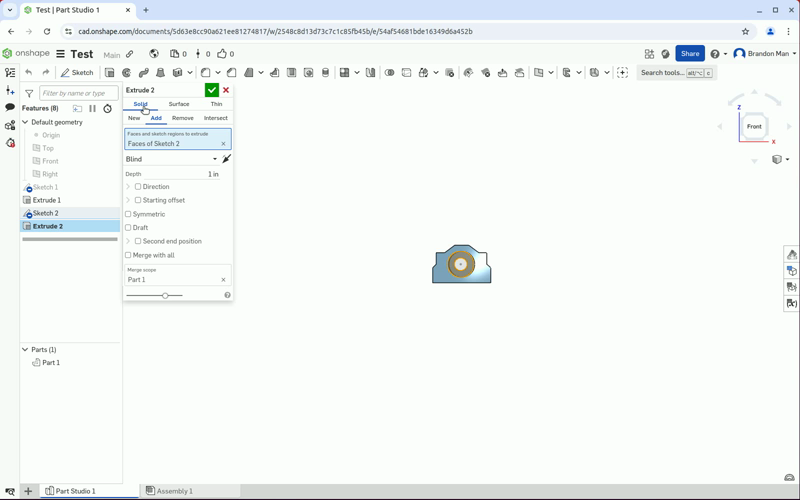
click(143, 106)
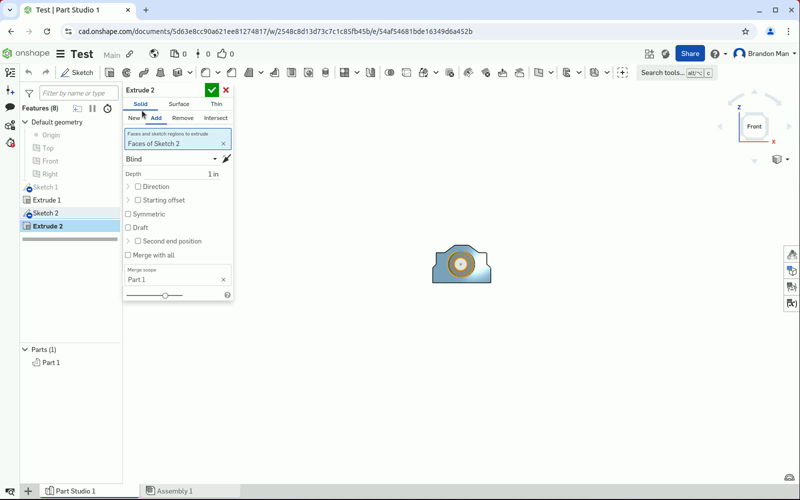
mouse_move(137, 120)
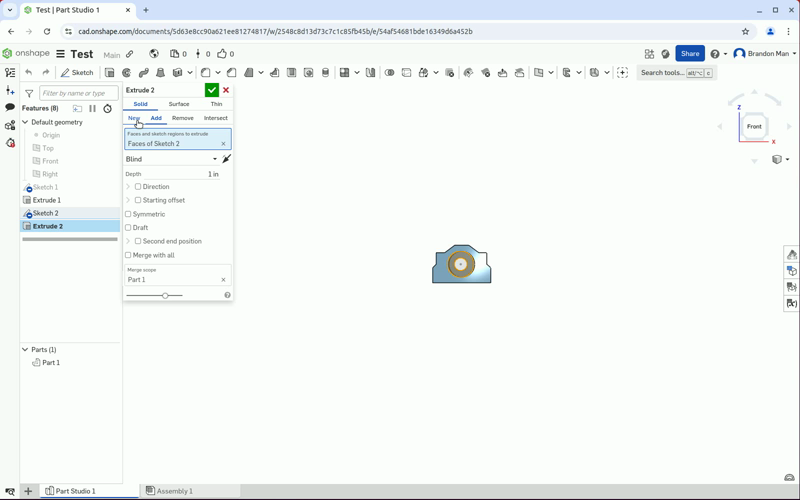
click(137, 120)
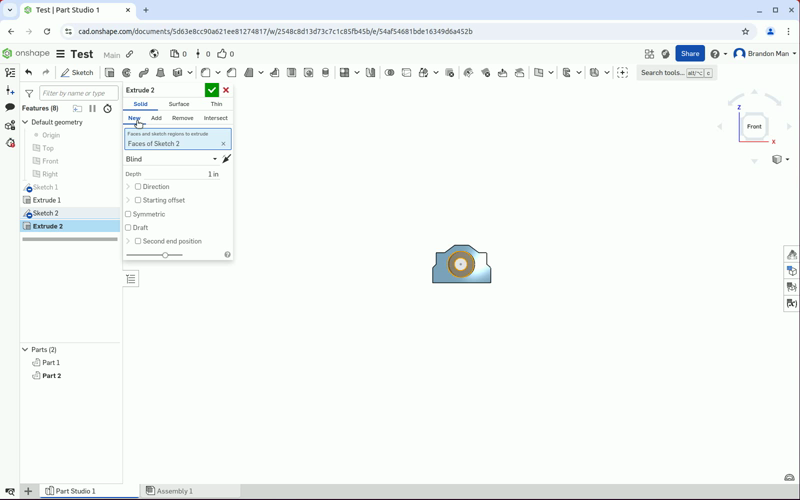
key(tab, 4)
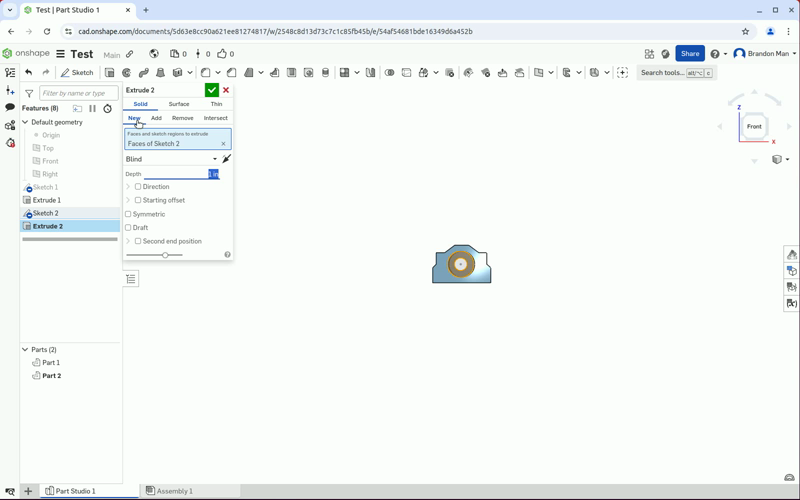
text(18.294)
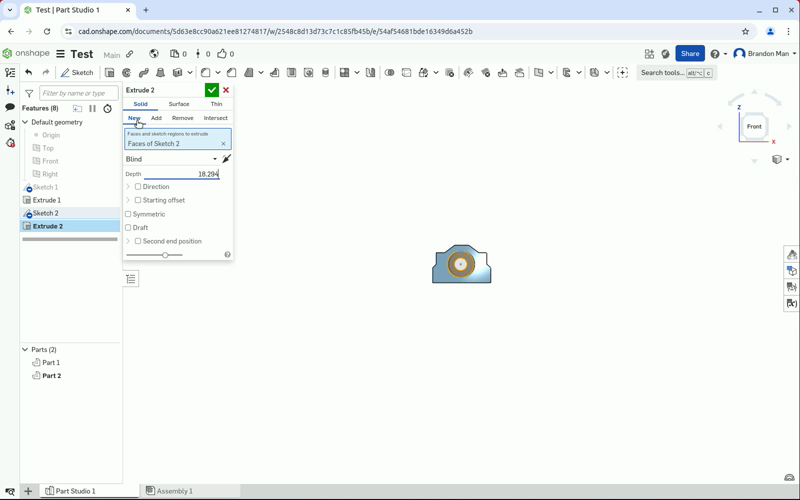
key(enter)
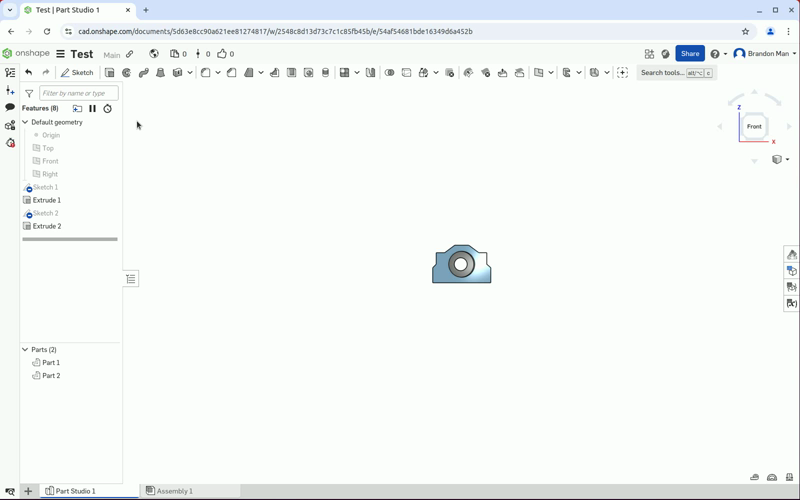
key(shift+h)
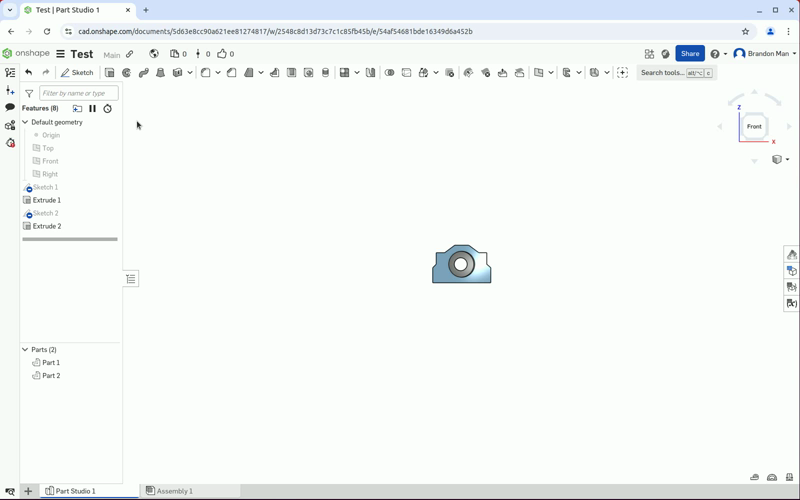
key(shift+h)
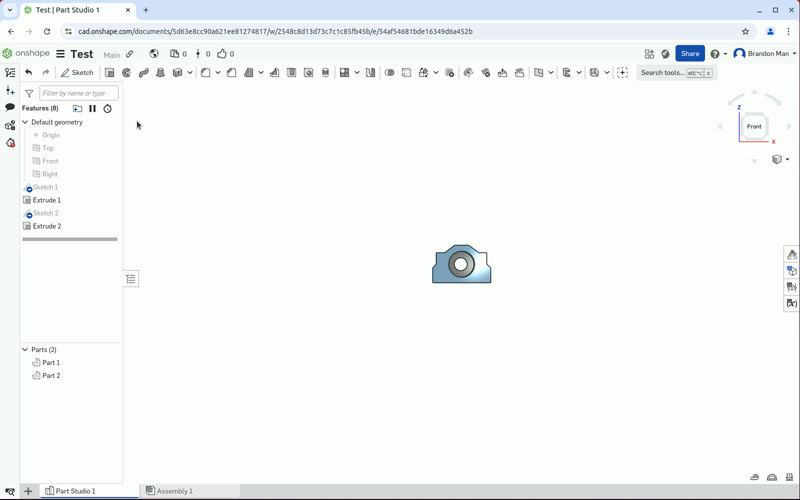
mouse_move(73, 189)
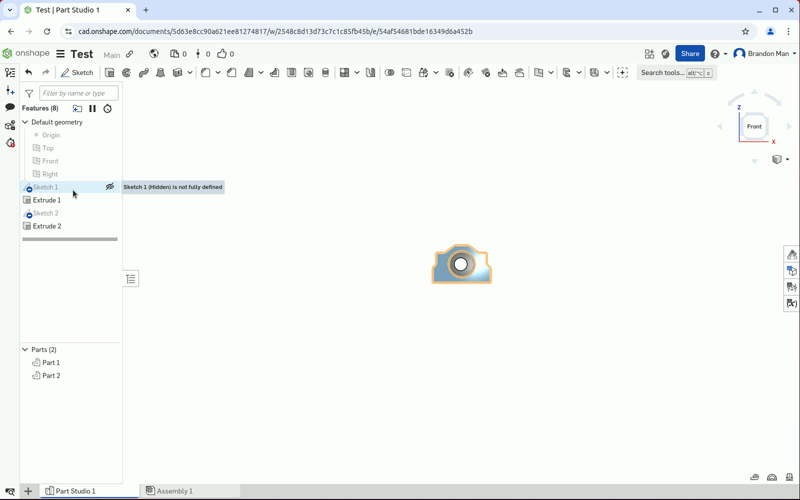
click(73, 189)
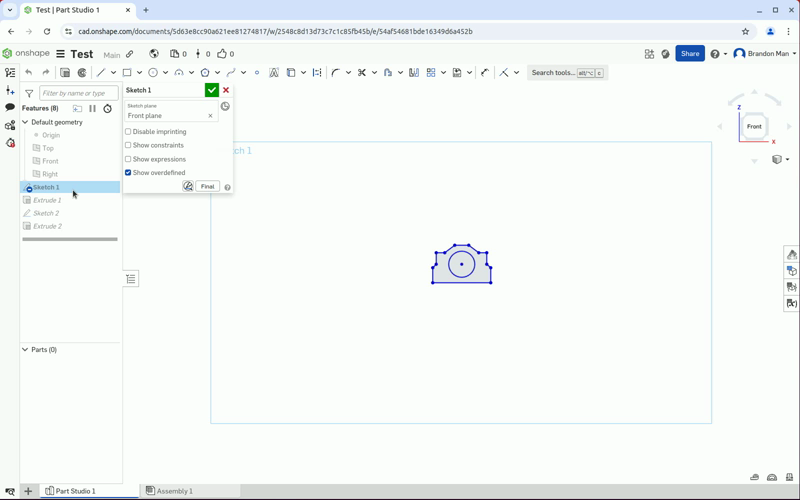
mouse_move(229, 92)
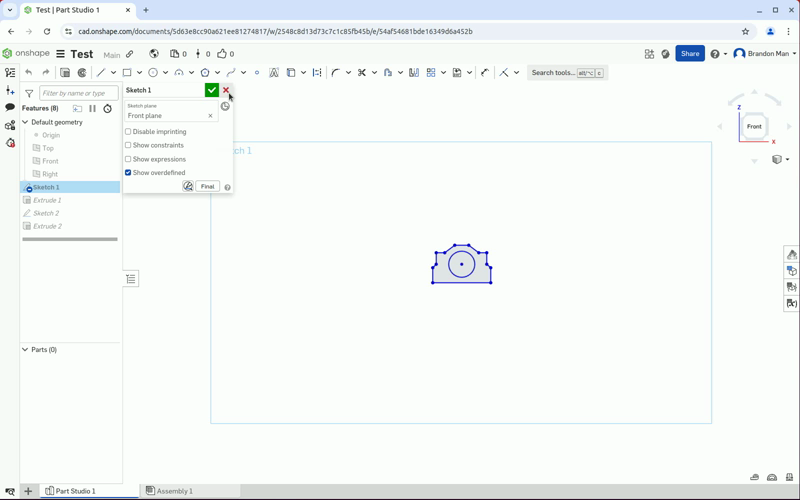
click(229, 92)
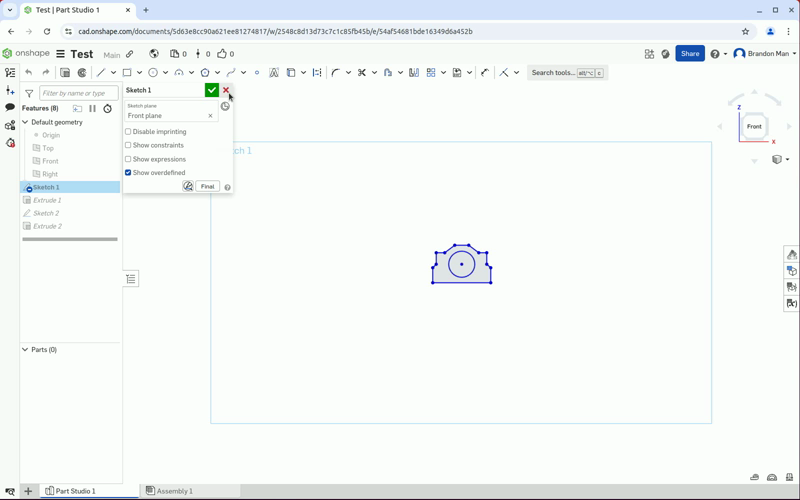
key(shift+s)
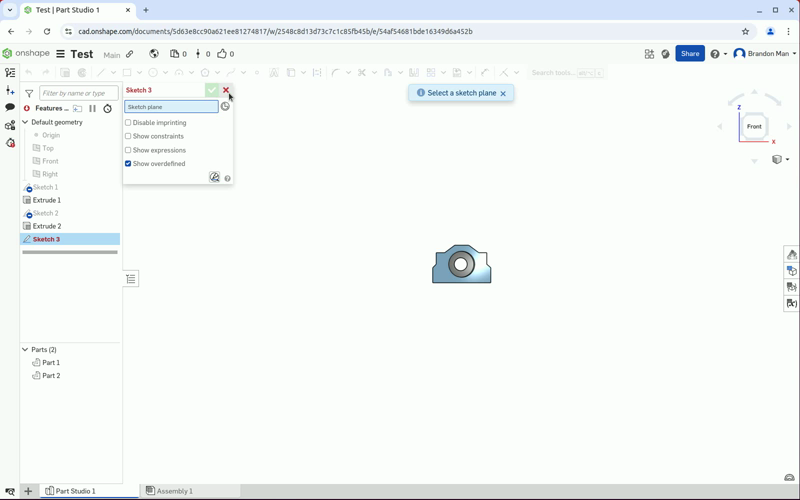
mouse_move(73, 163)
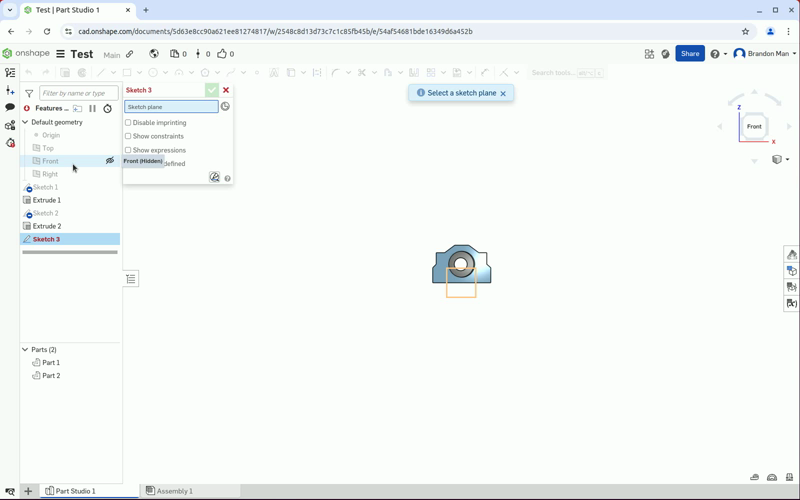
click(73, 163)
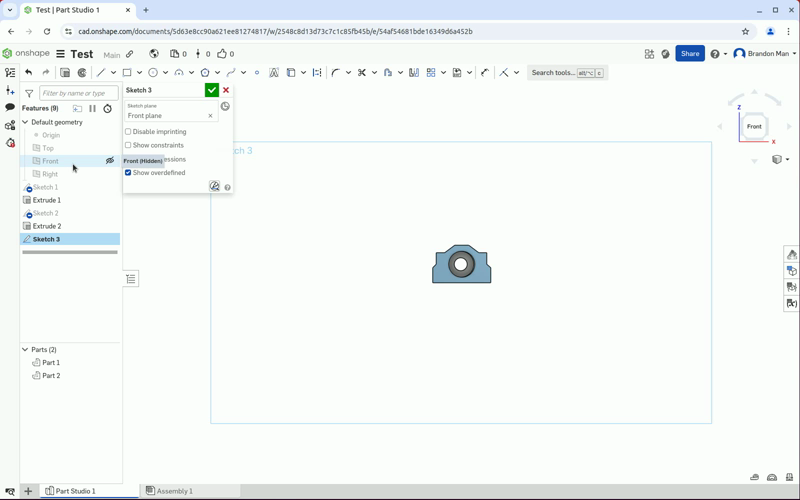
mouse_move(73, 352)
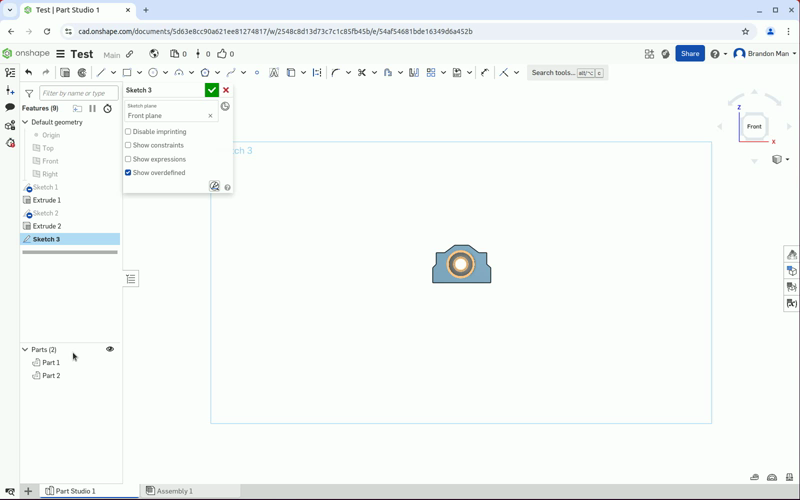
key(y)
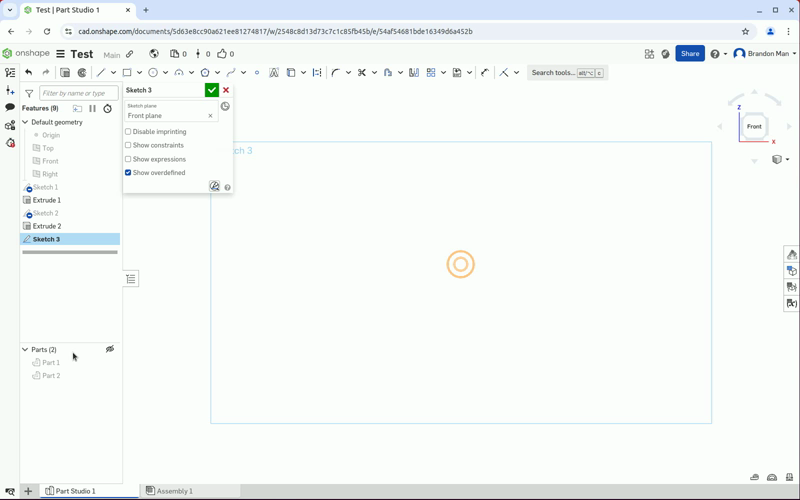
key(l)
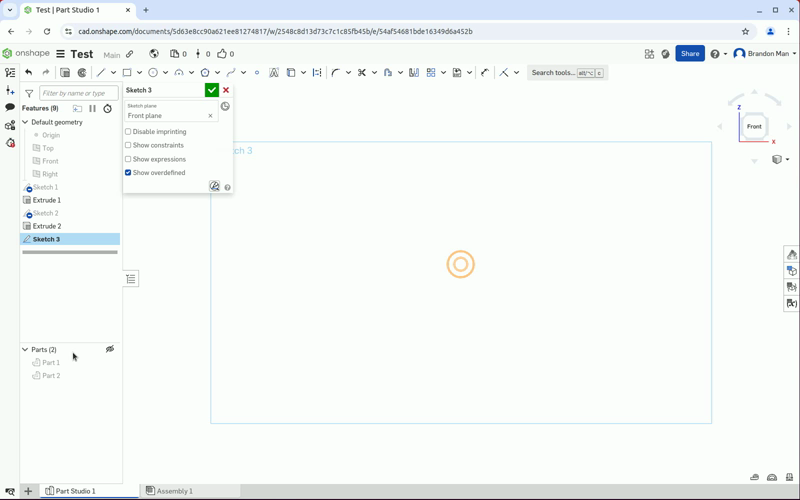
key_down(shift)
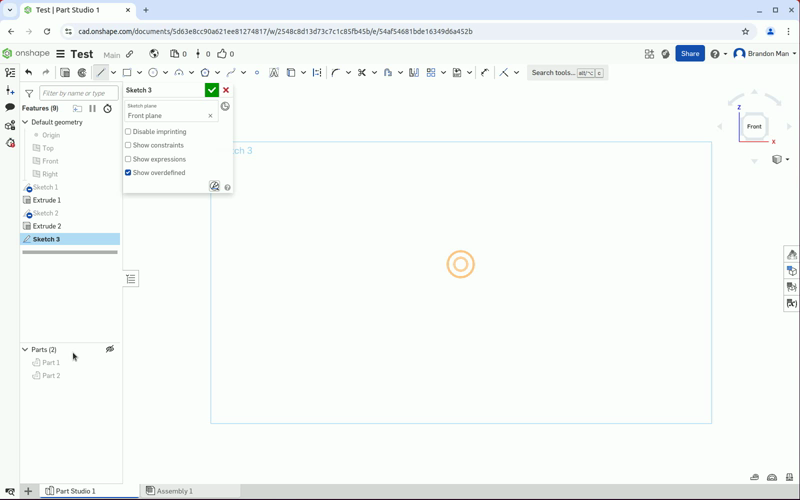
mouse_move(515, 282)
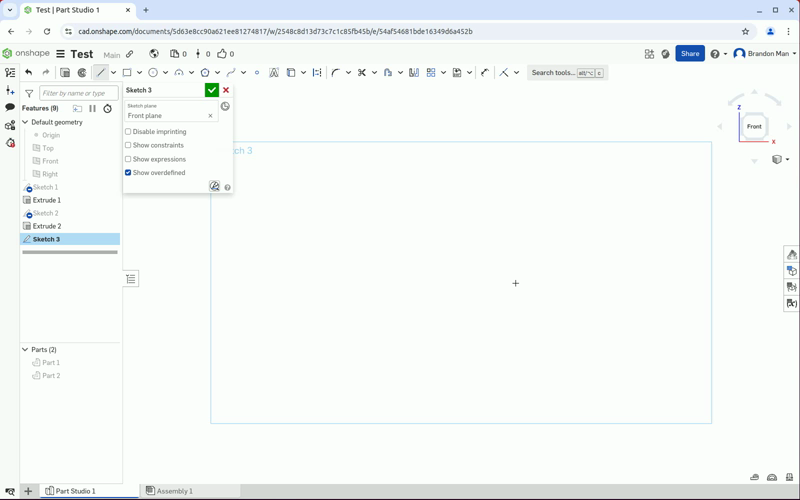
click(515, 282)
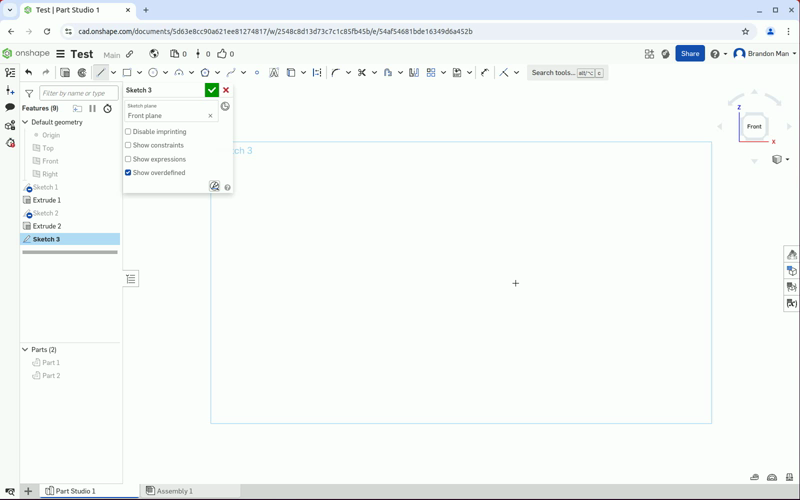
key_up(shift)
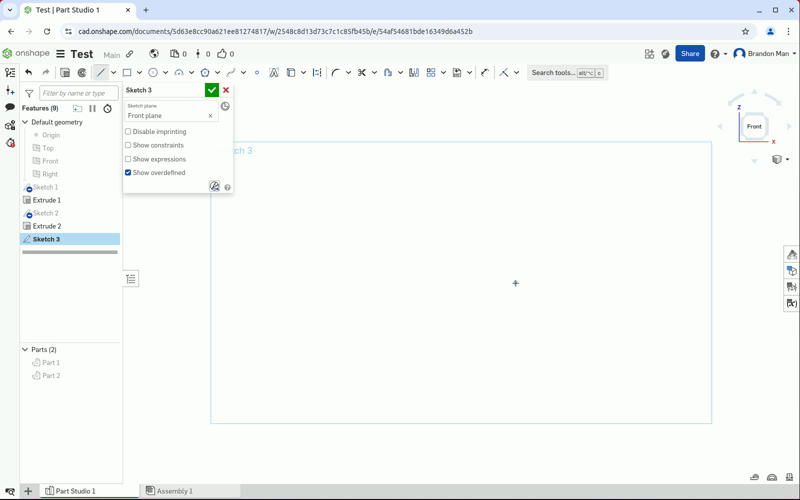
key_down(shift)
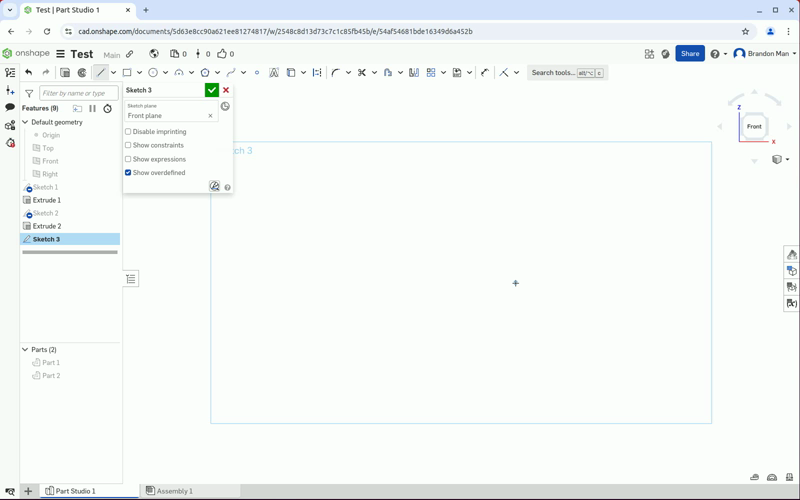
mouse_move(545, 282)
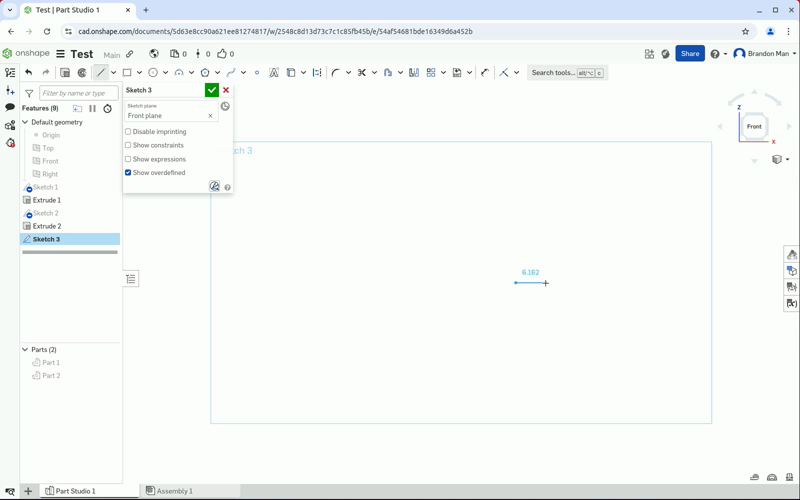
mouse_move(573, 282)
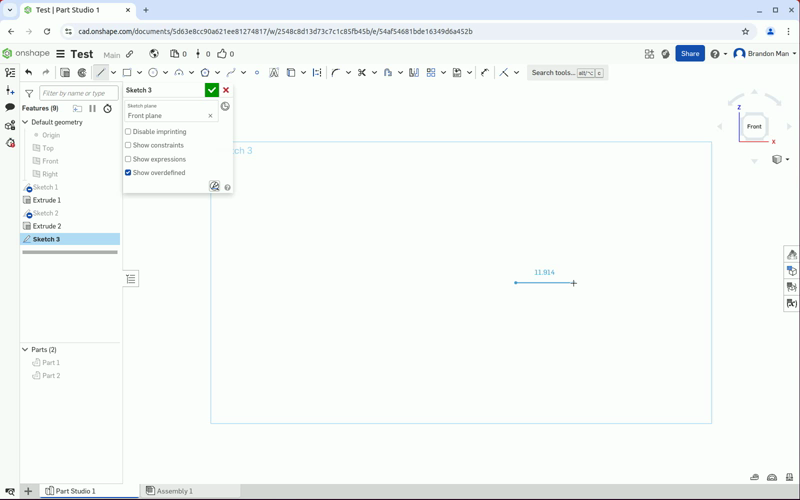
click(573, 282)
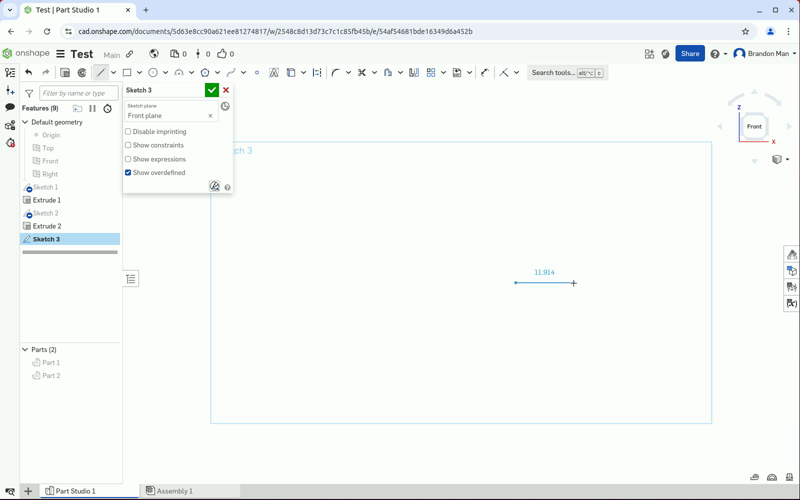
key_up(shift)
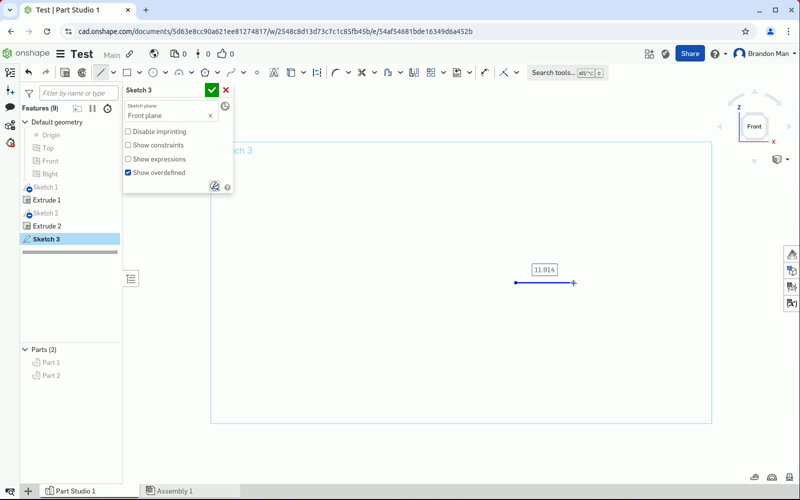
key_down(shift)
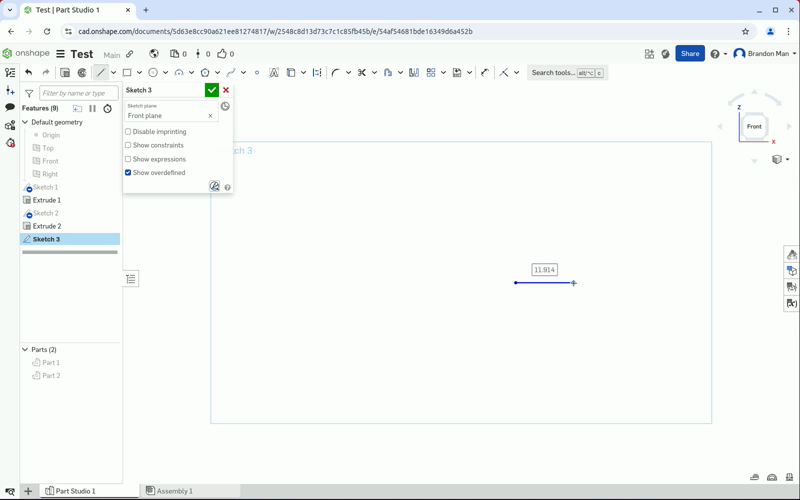
mouse_move(589, 282)
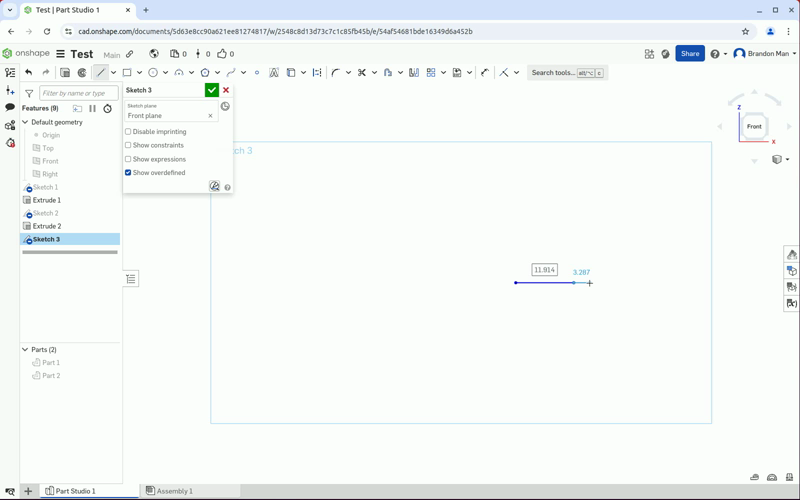
mouse_move(573, 267)
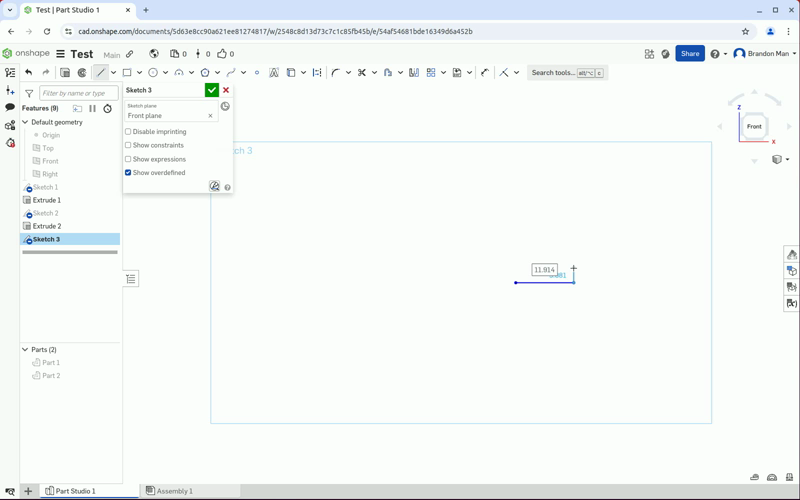
click(573, 267)
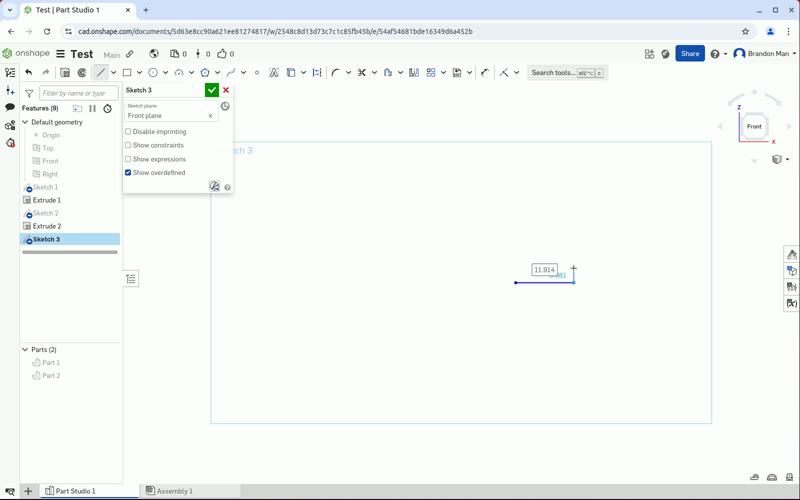
key_up(shift)
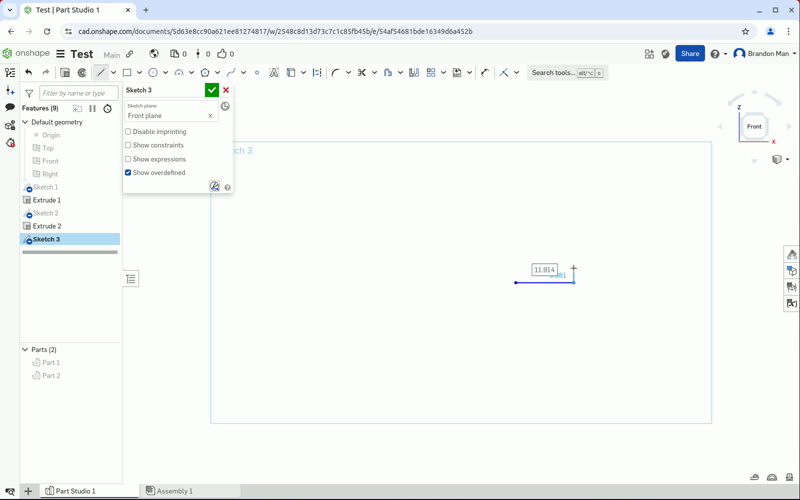
key_down(shift)
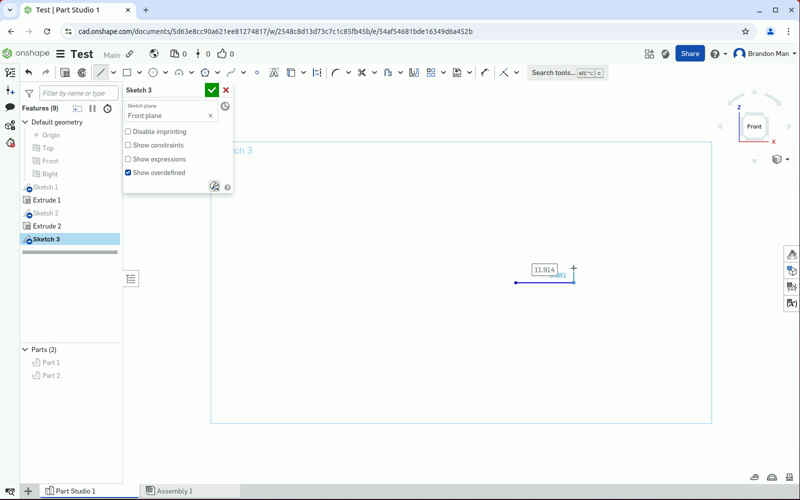
mouse_move(589, 267)
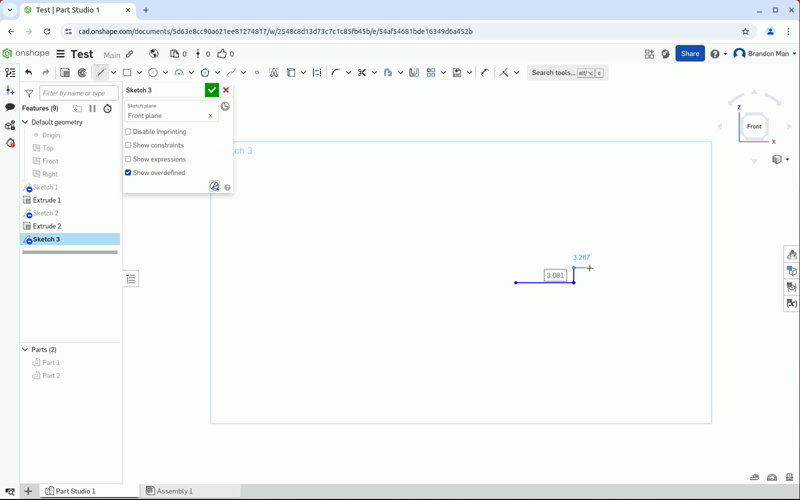
mouse_move(570, 264)
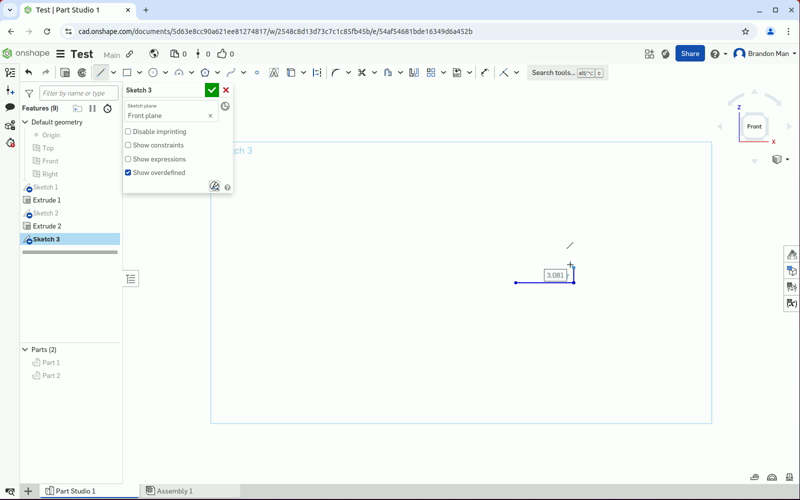
scroll(6)
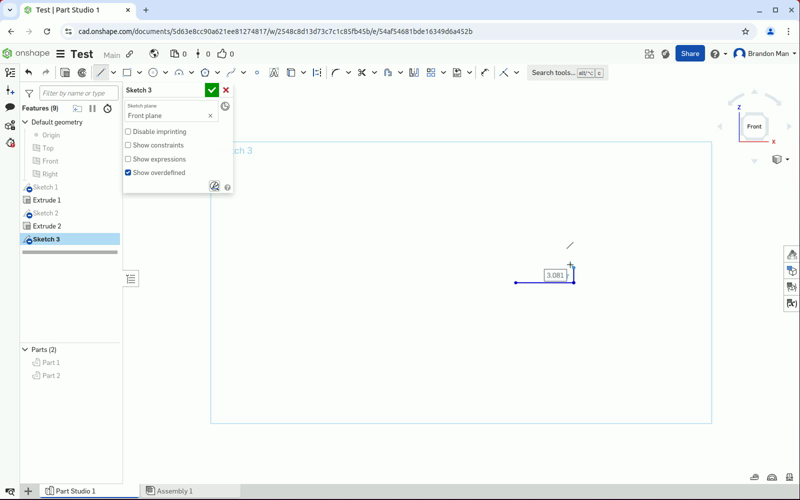
scroll(6)
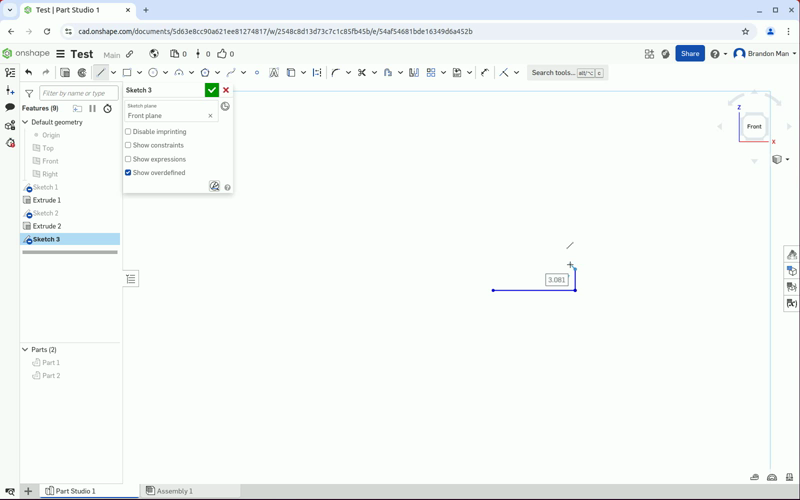
scroll(6)
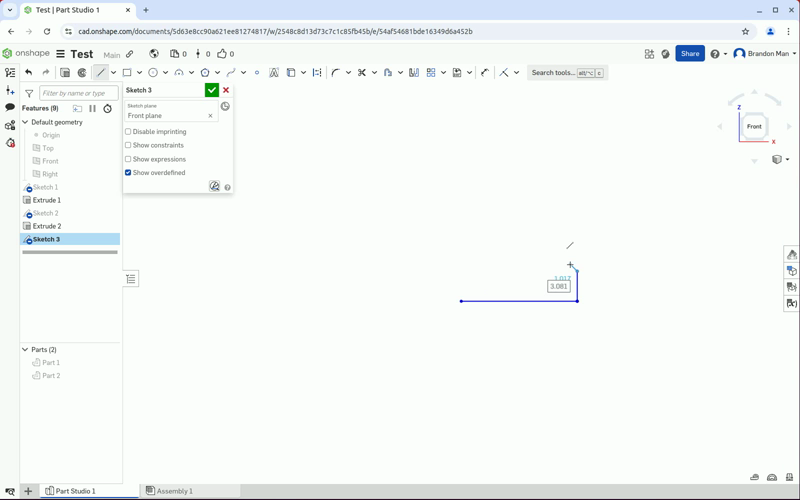
scroll(6)
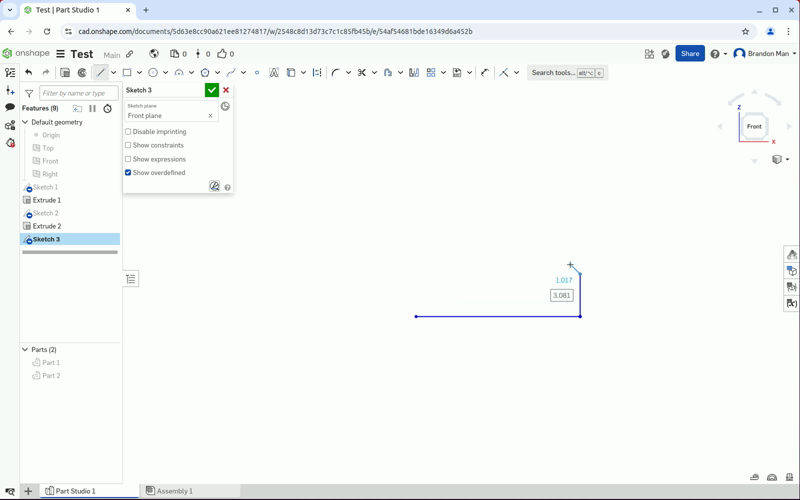
scroll(6)
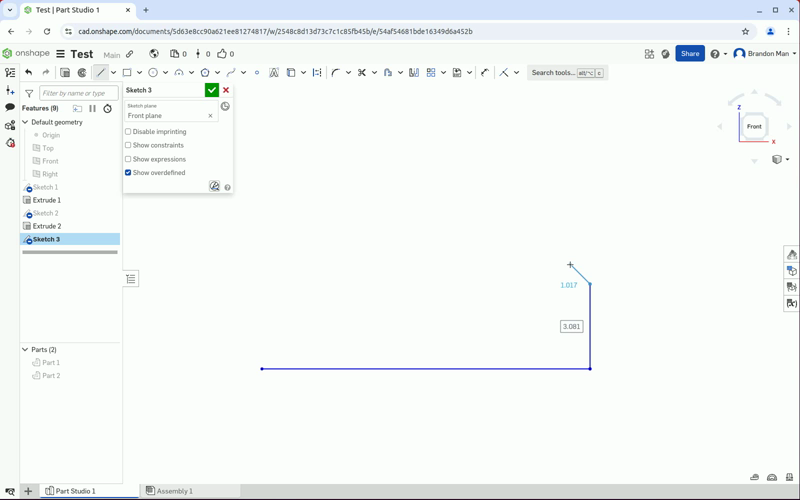
scroll(6)
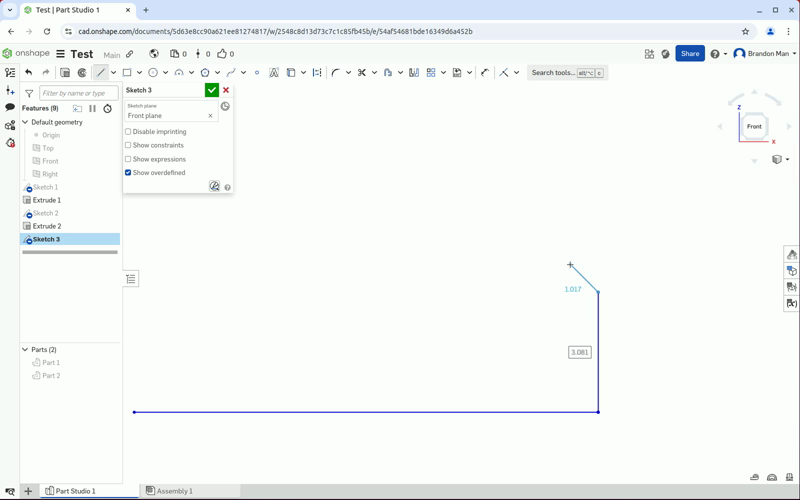
scroll(6)
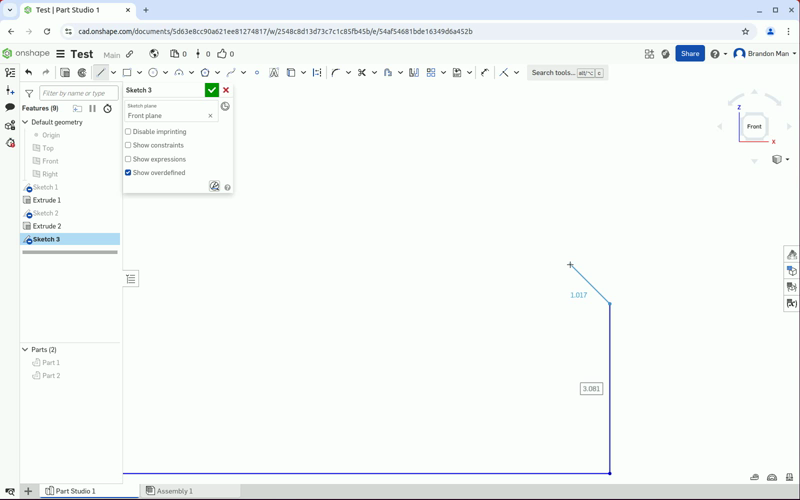
click(570, 264)
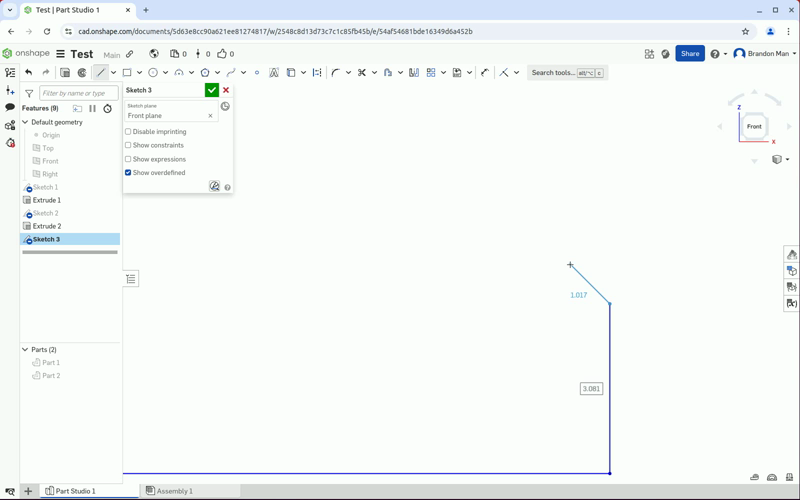
scroll(-6)
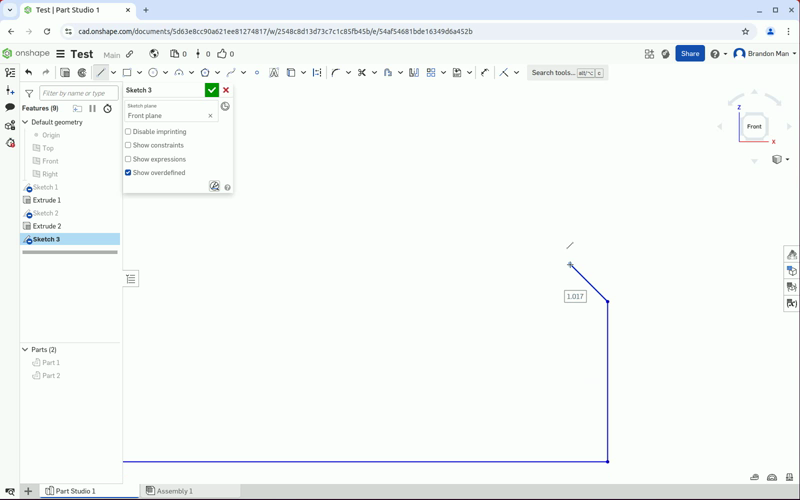
scroll(-6)
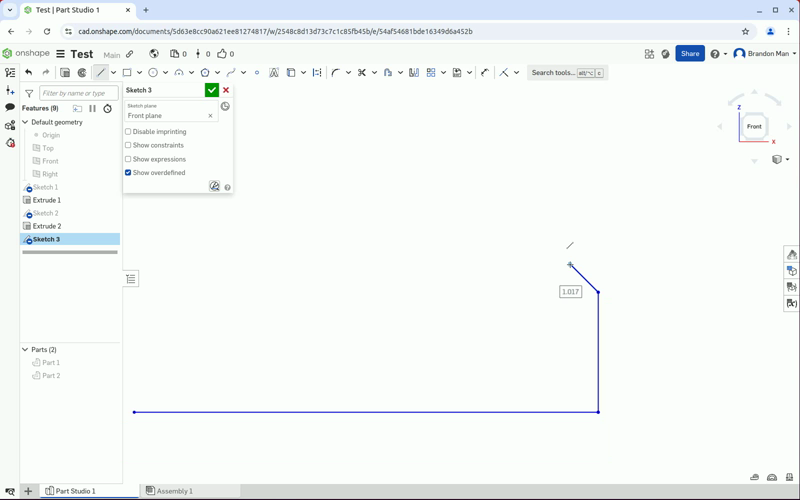
scroll(-6)
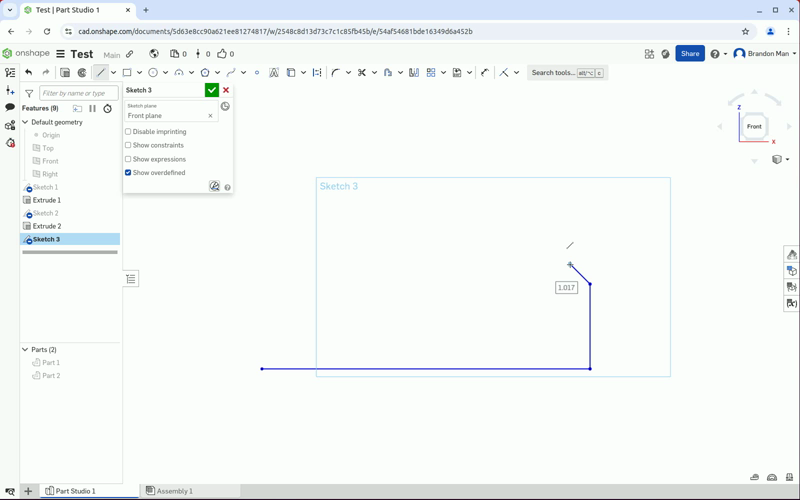
scroll(-6)
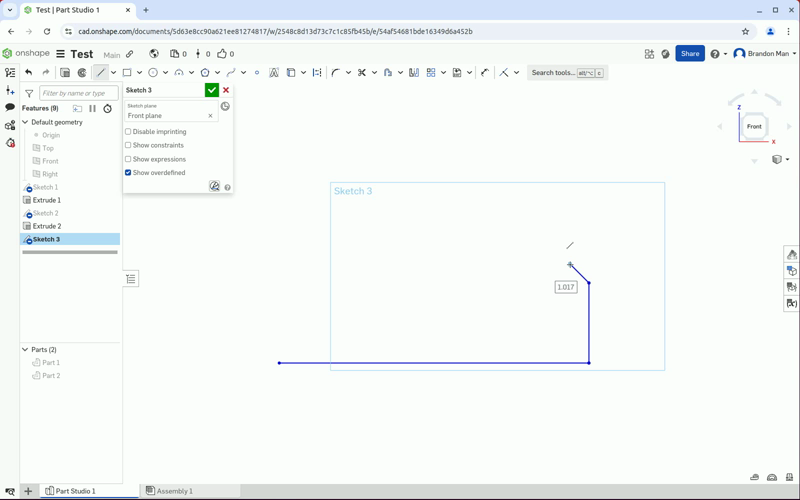
scroll(-6)
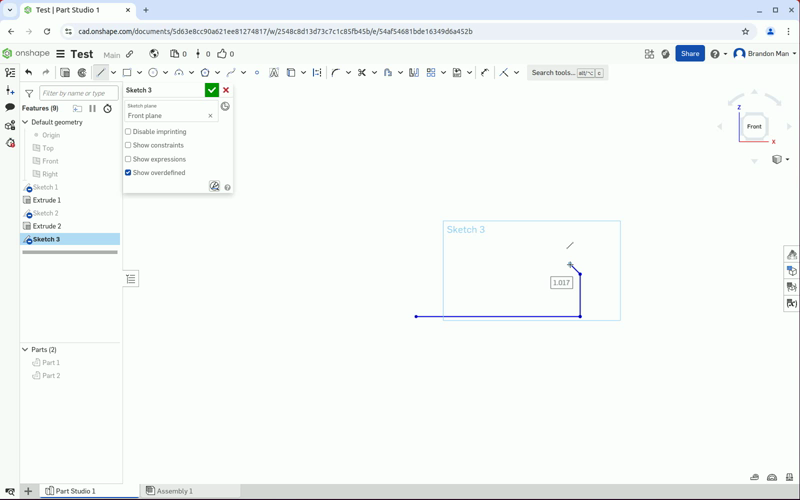
scroll(-6)
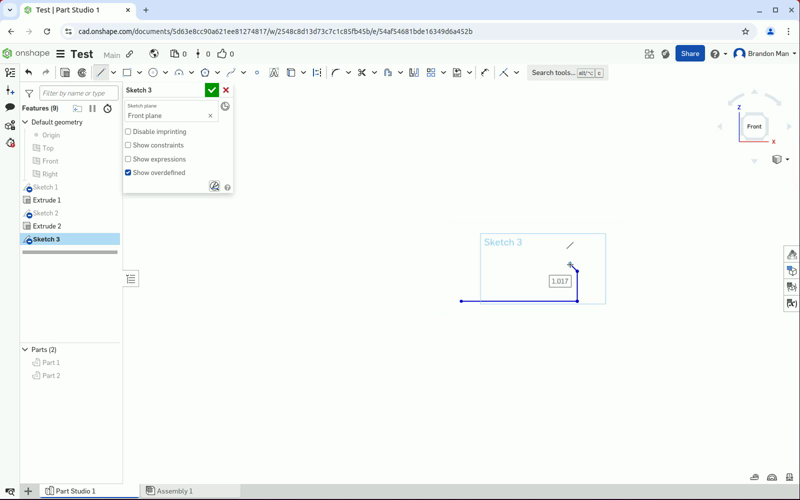
scroll(-6)
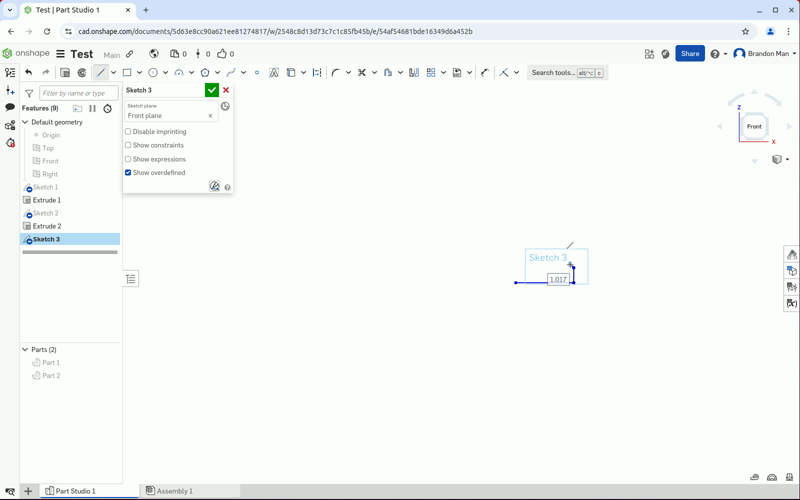
key_up(shift)
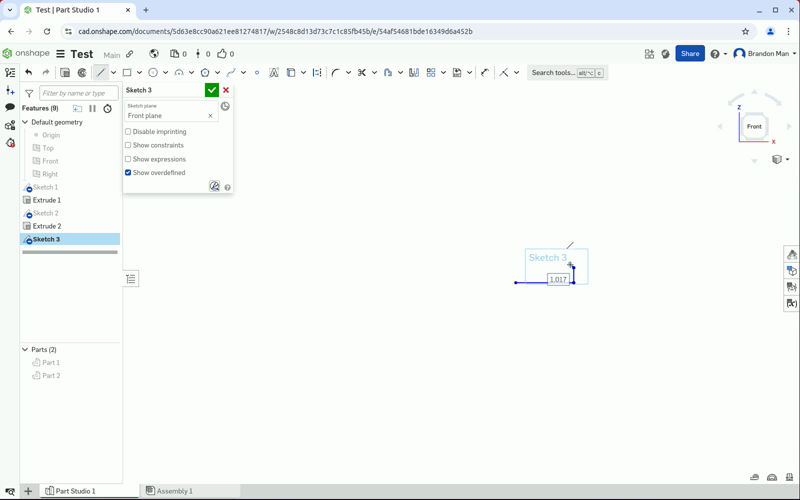
key_down(shift)
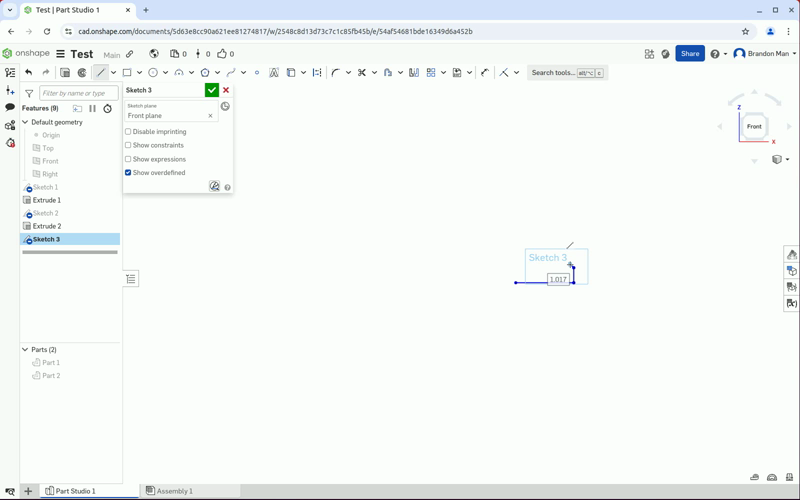
mouse_move(589, 264)
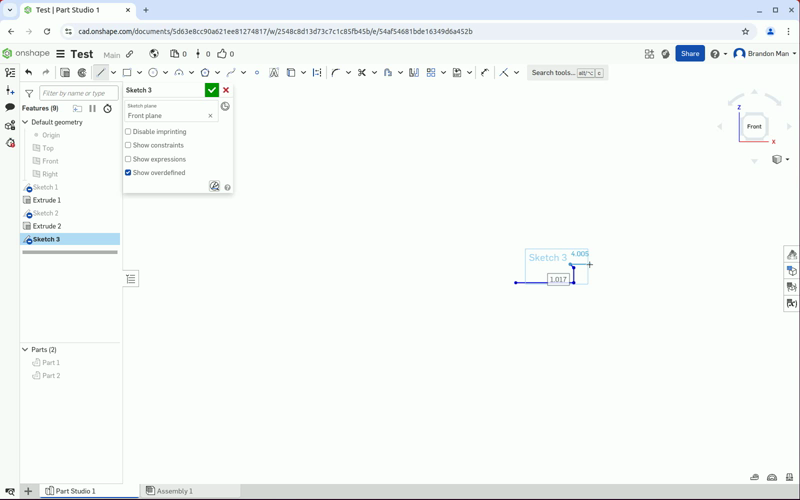
mouse_move(570, 252)
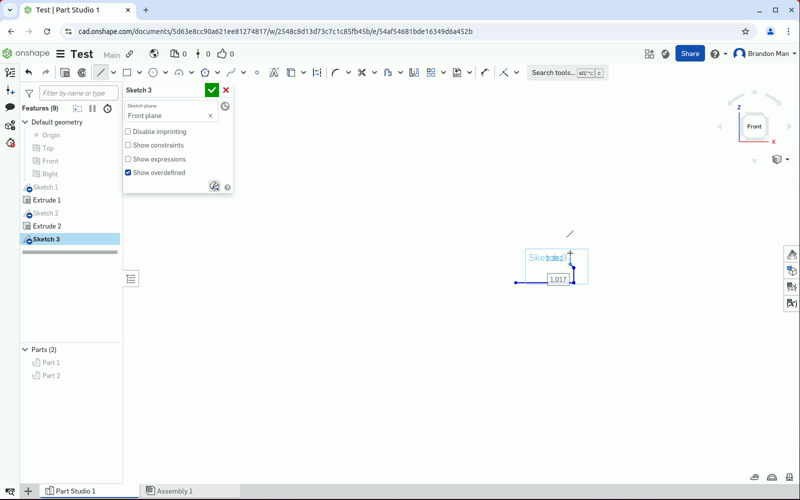
click(570, 252)
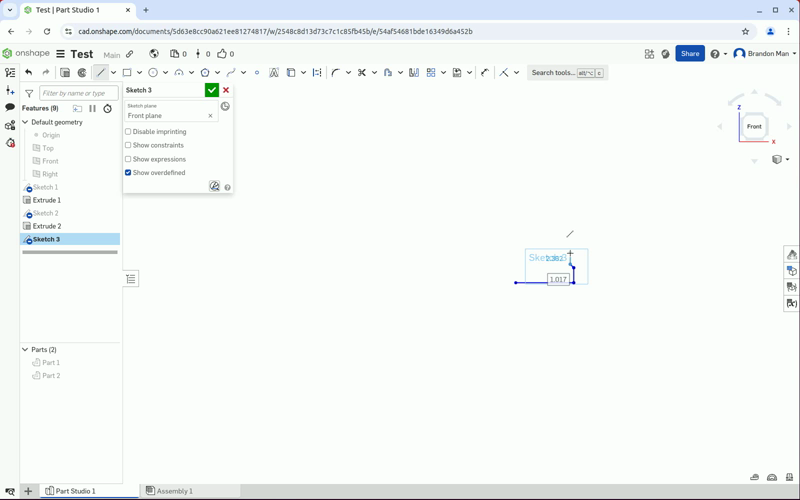
key_up(shift)
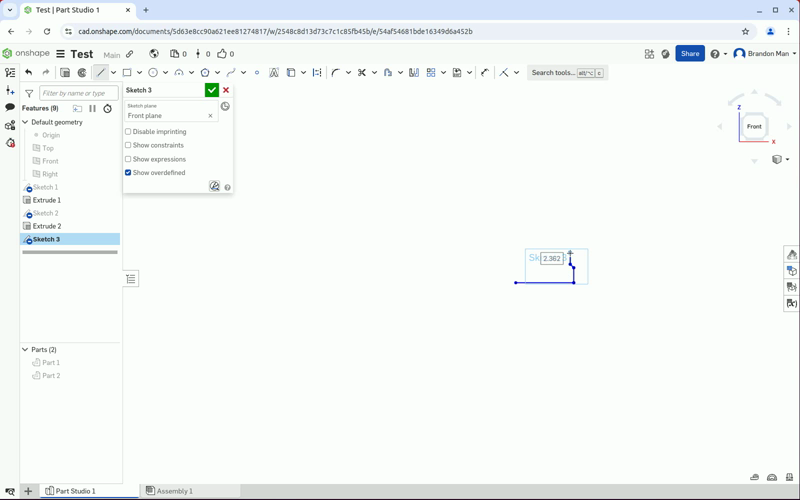
key_down(shift)
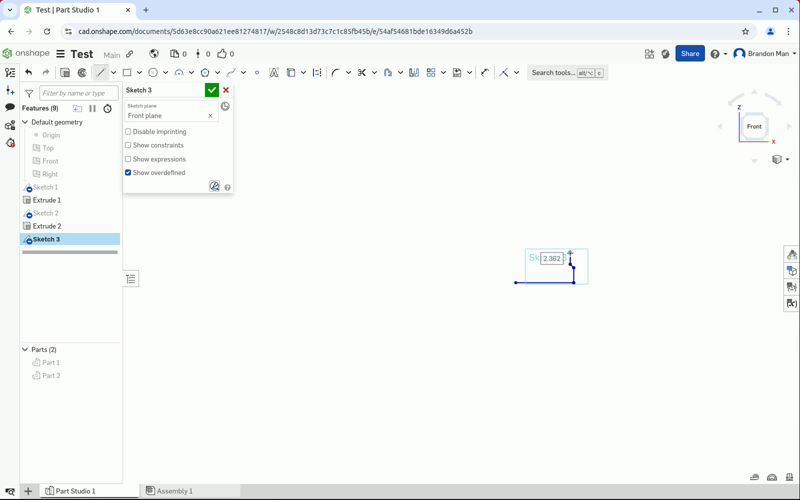
mouse_move(589, 252)
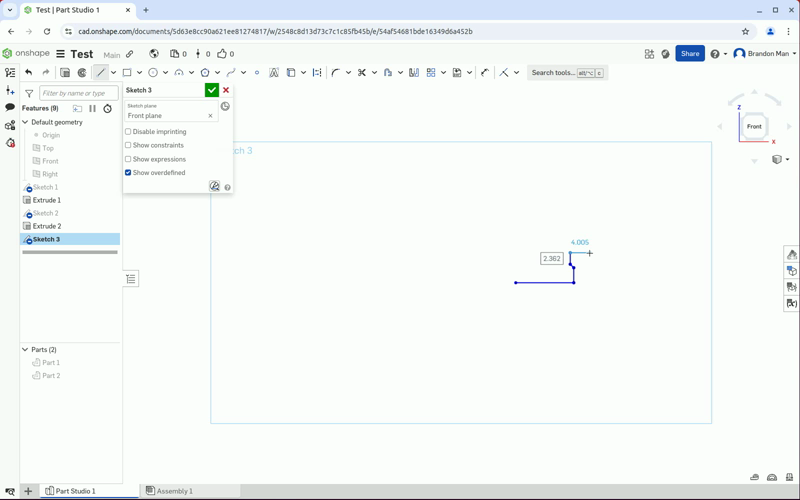
mouse_move(561, 252)
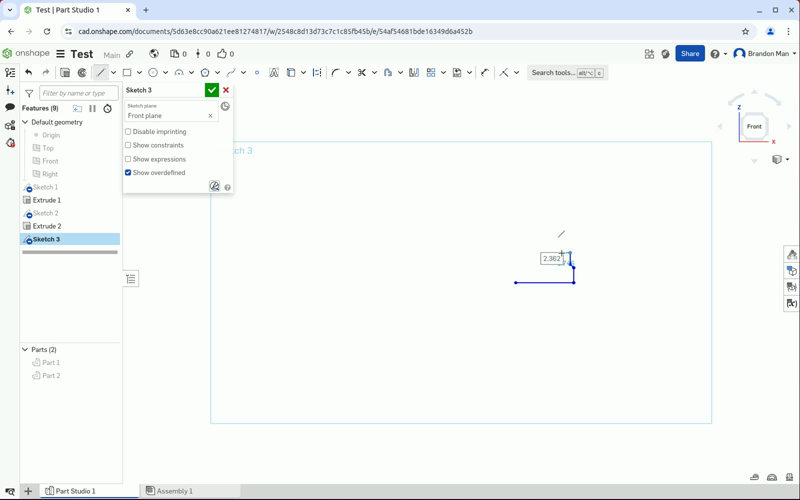
click(561, 252)
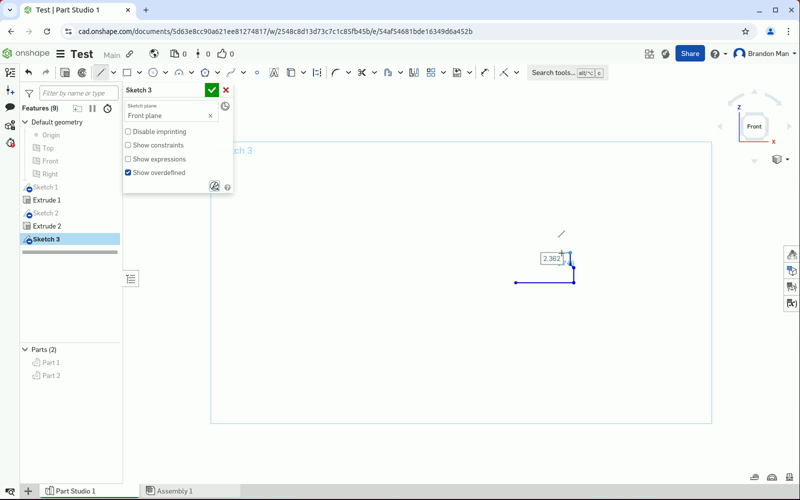
key_up(shift)
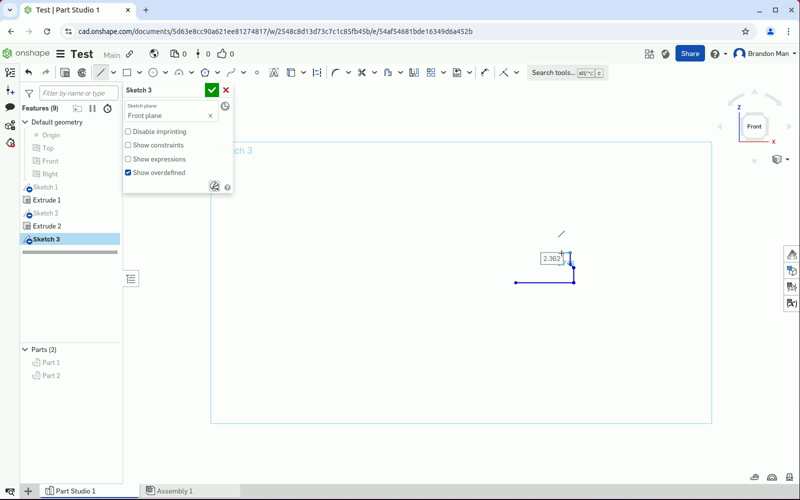
key_down(shift)
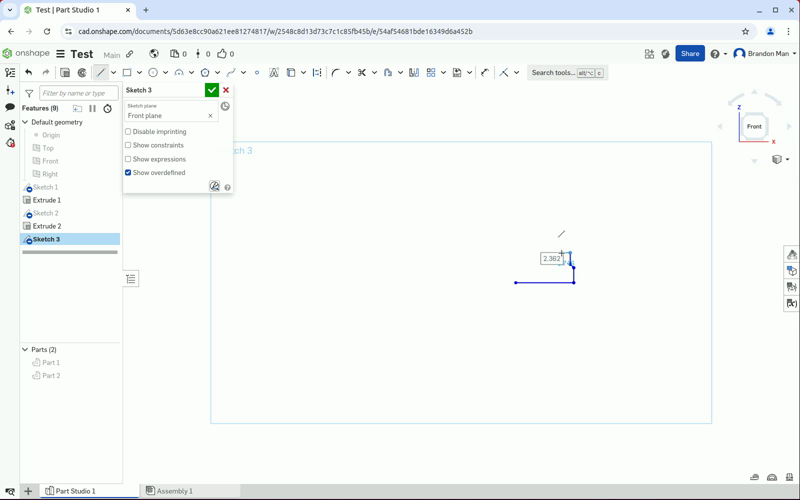
mouse_move(589, 252)
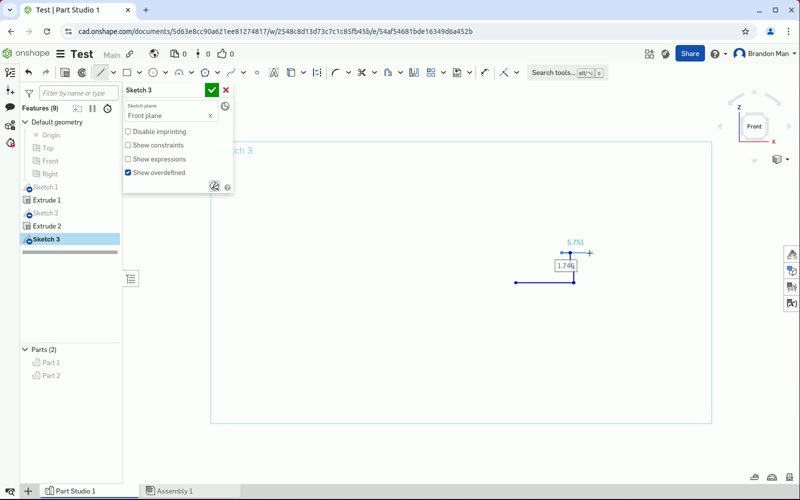
mouse_move(552, 245)
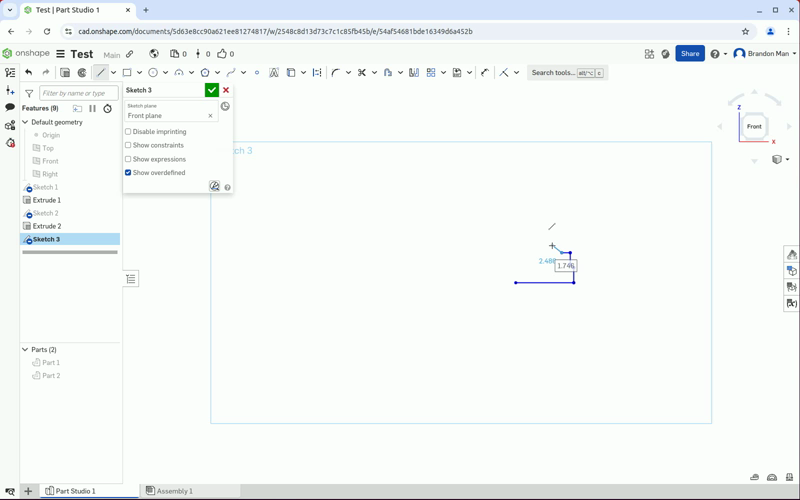
click(552, 245)
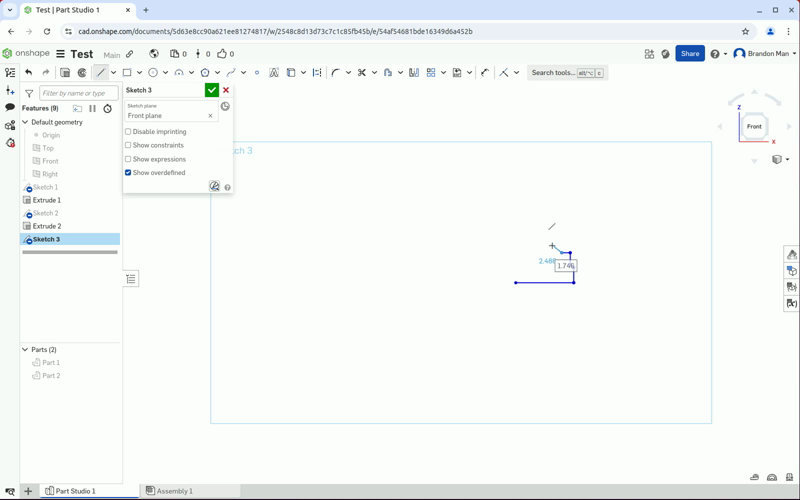
key_up(shift)
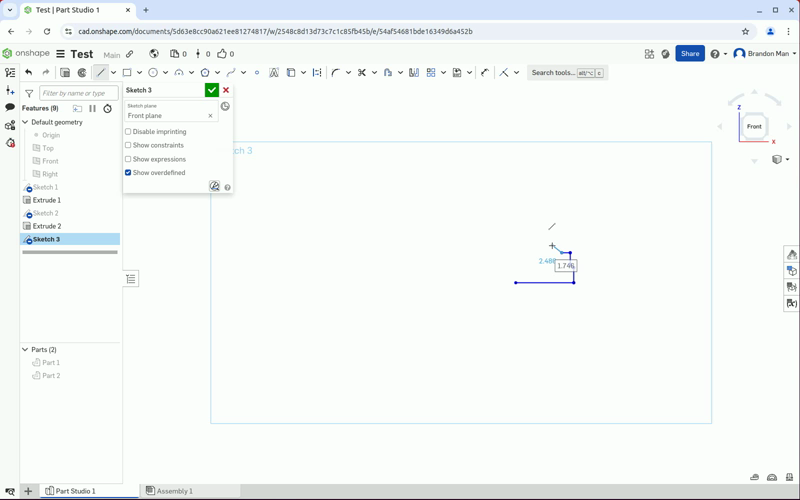
key_down(shift)
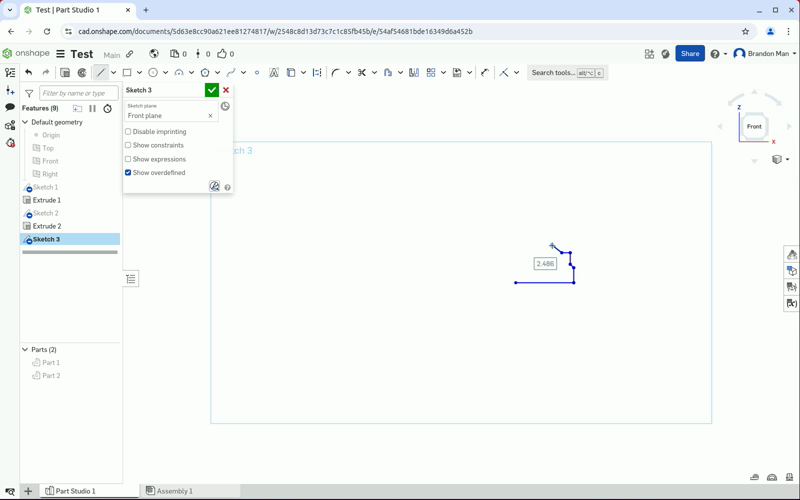
mouse_move(582, 245)
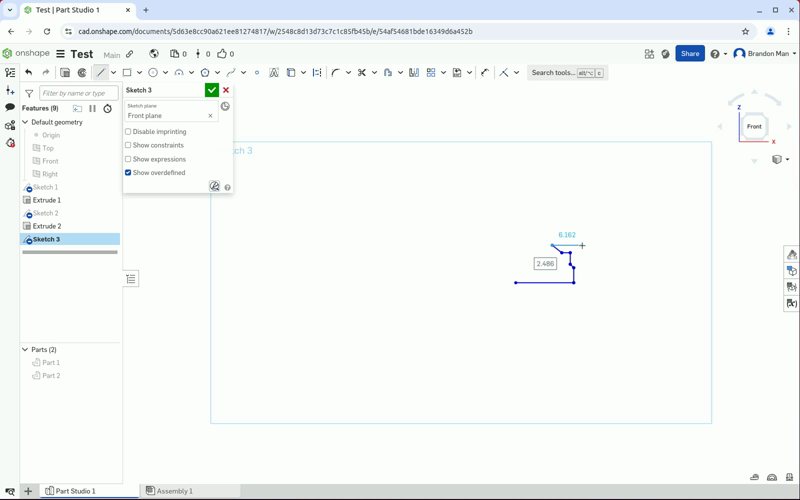
mouse_move(537, 245)
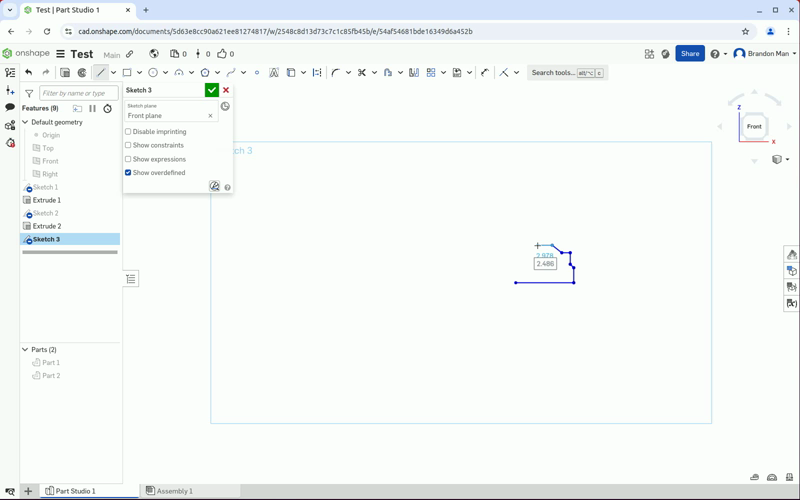
click(537, 245)
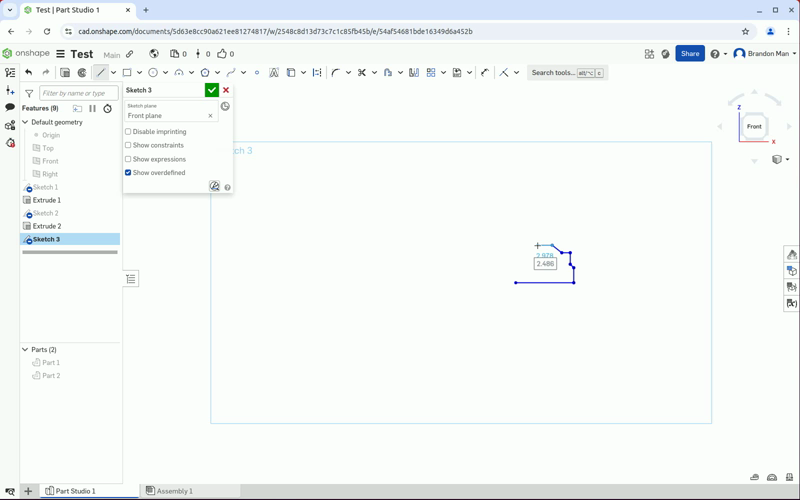
key_up(shift)
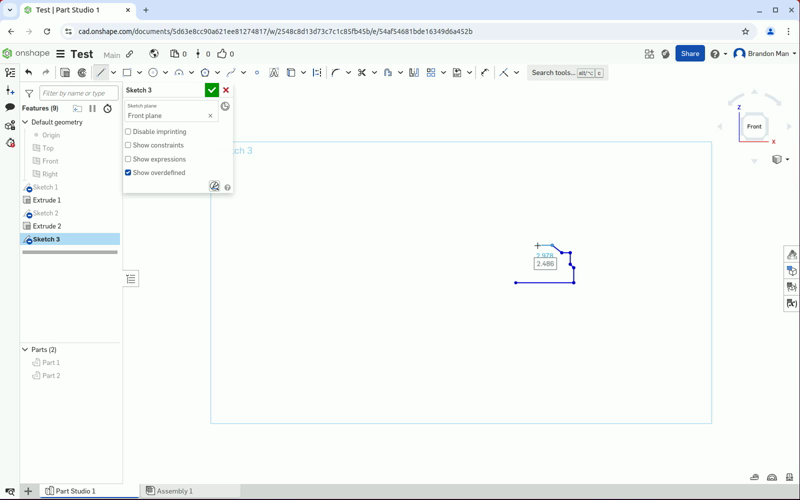
key_down(shift)
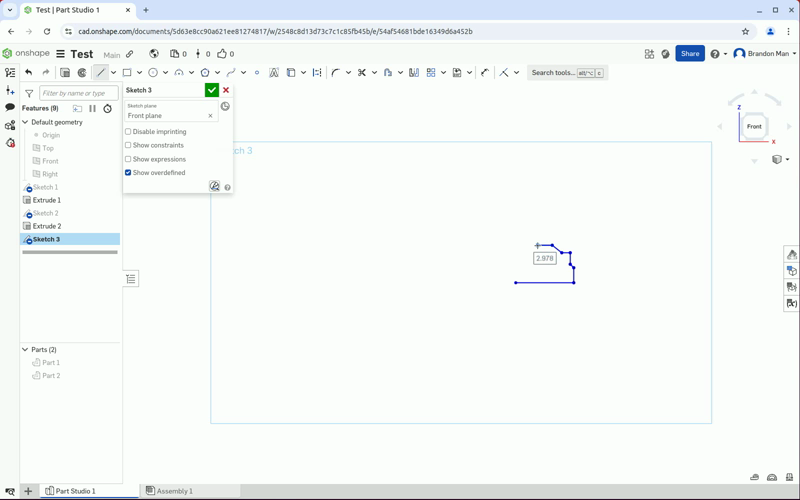
mouse_move(567, 245)
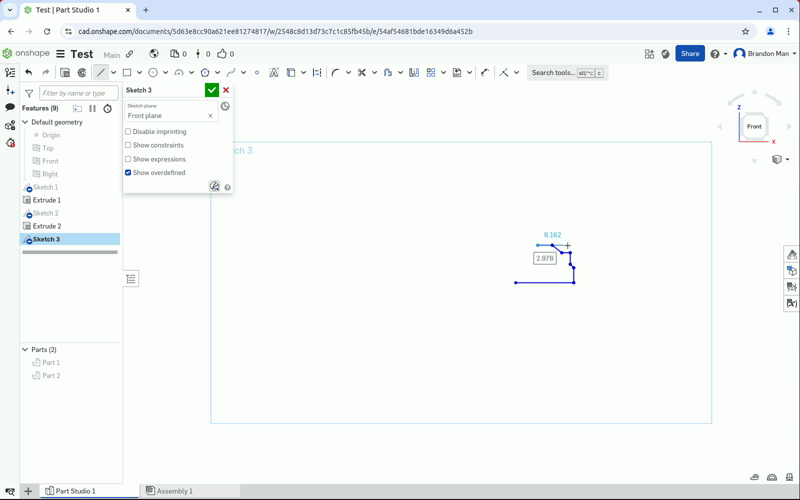
mouse_move(528, 252)
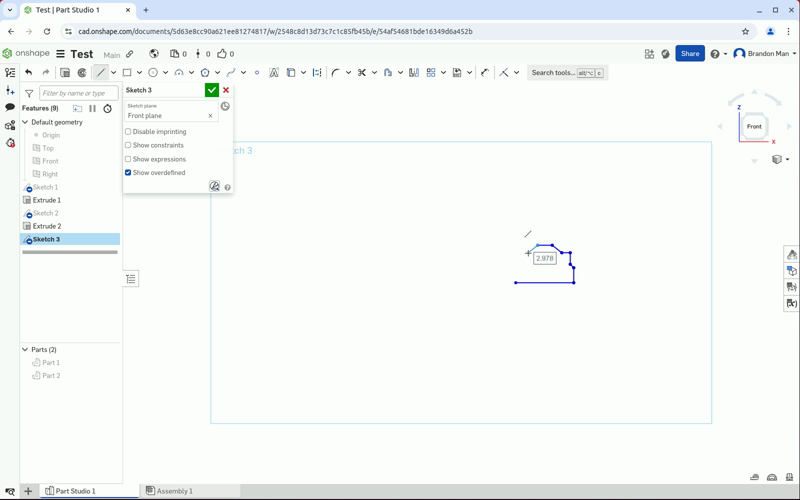
click(528, 252)
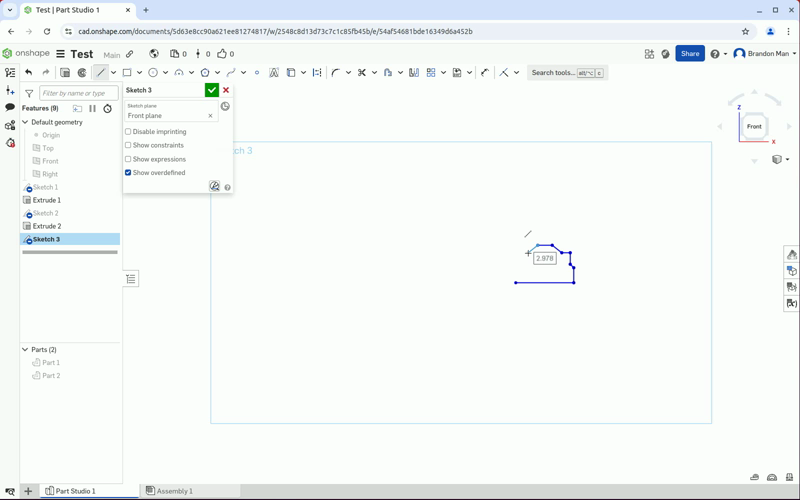
key_up(shift)
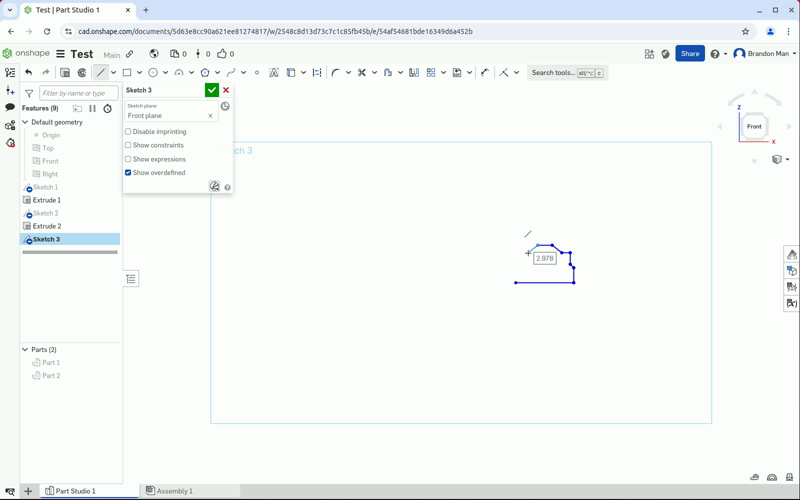
key_down(shift)
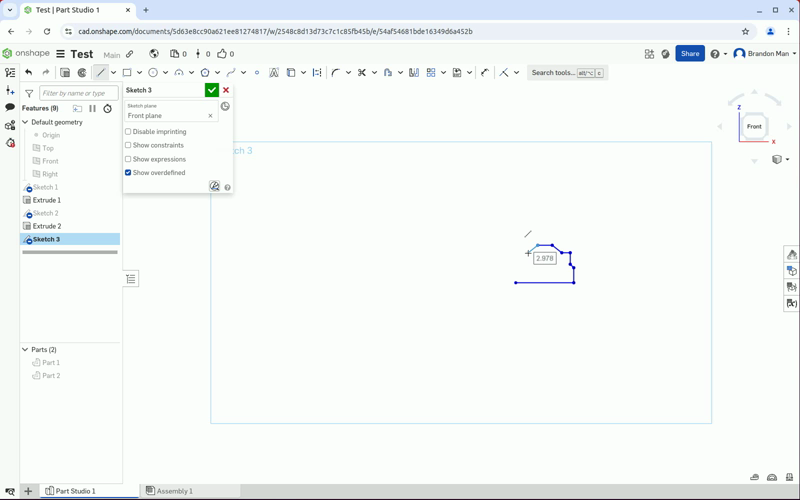
mouse_move(558, 252)
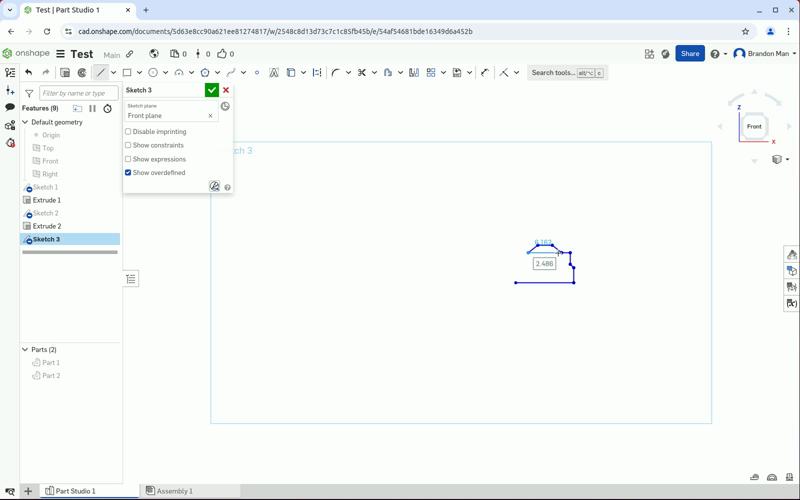
mouse_move(519, 252)
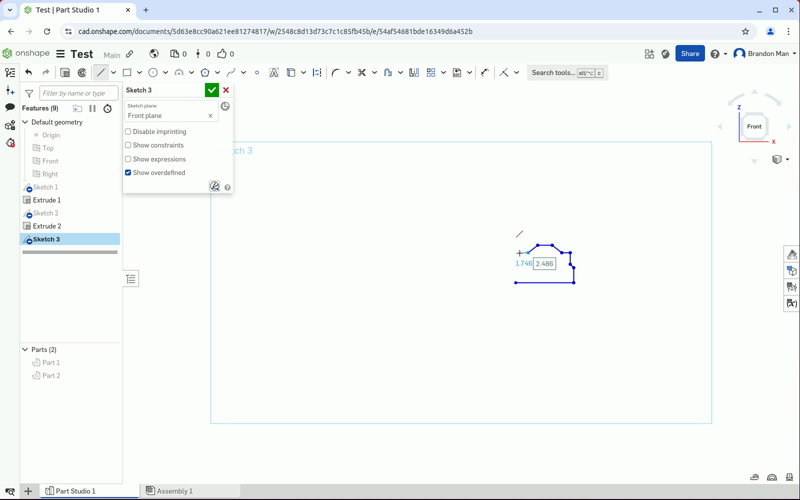
click(519, 252)
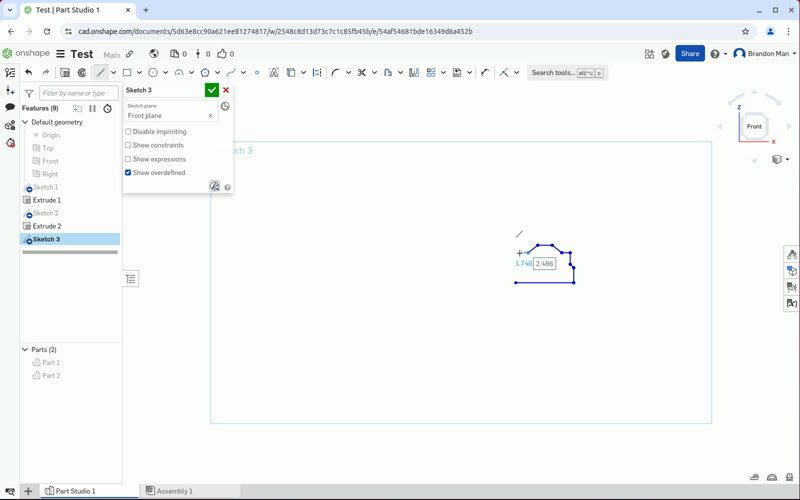
key_up(shift)
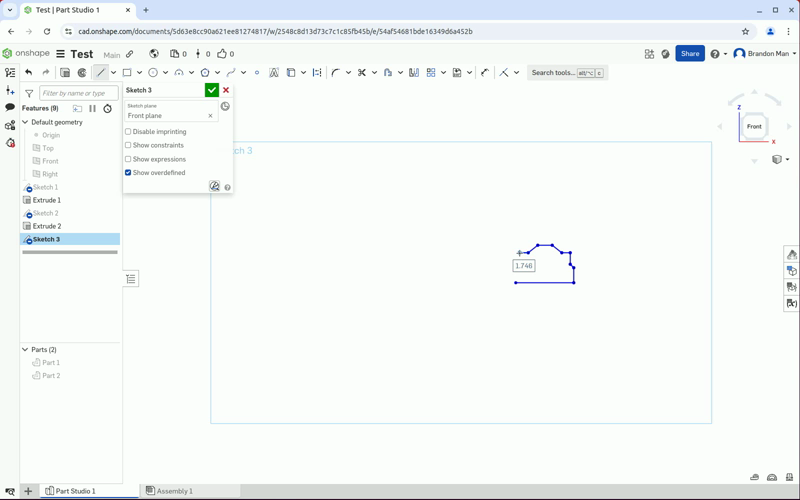
key_down(shift)
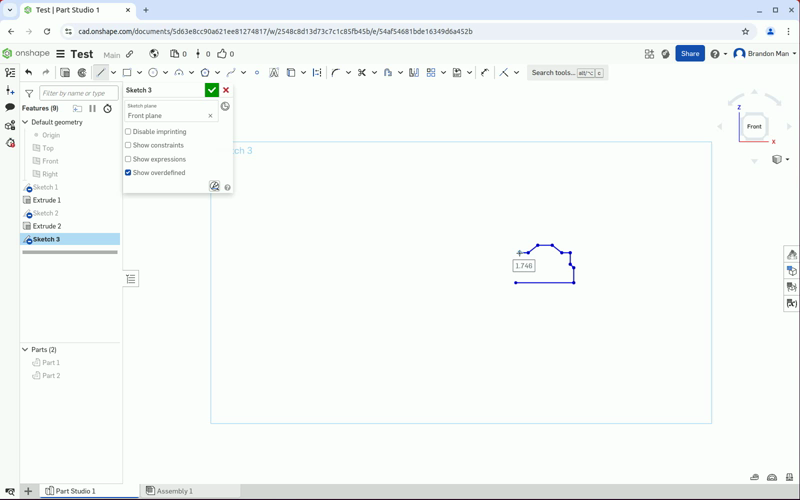
mouse_move(549, 252)
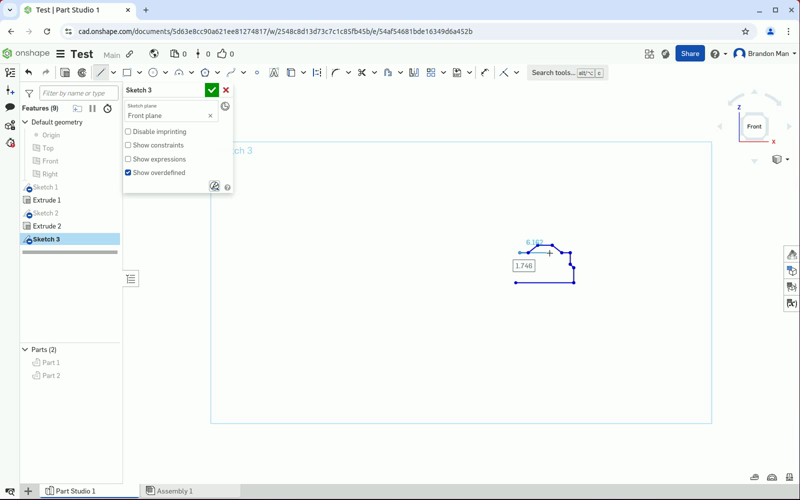
mouse_move(519, 264)
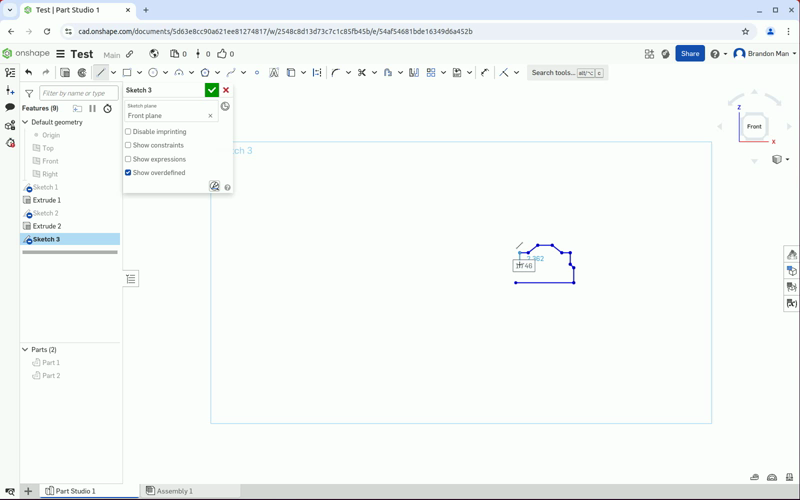
click(519, 264)
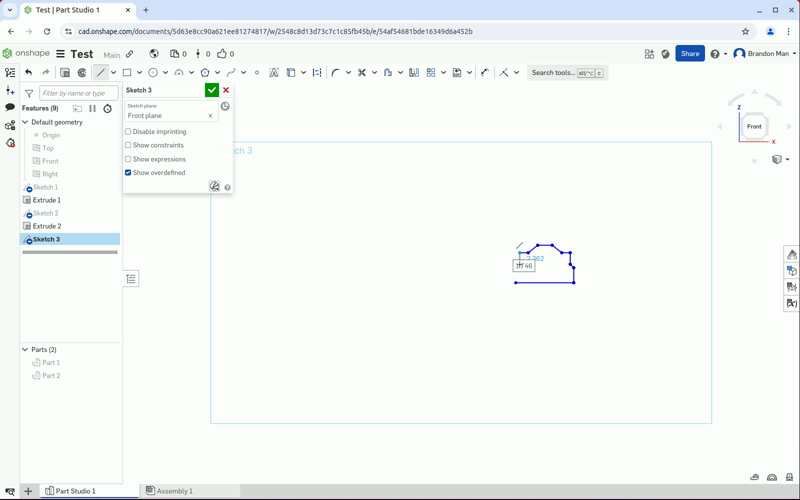
key_up(shift)
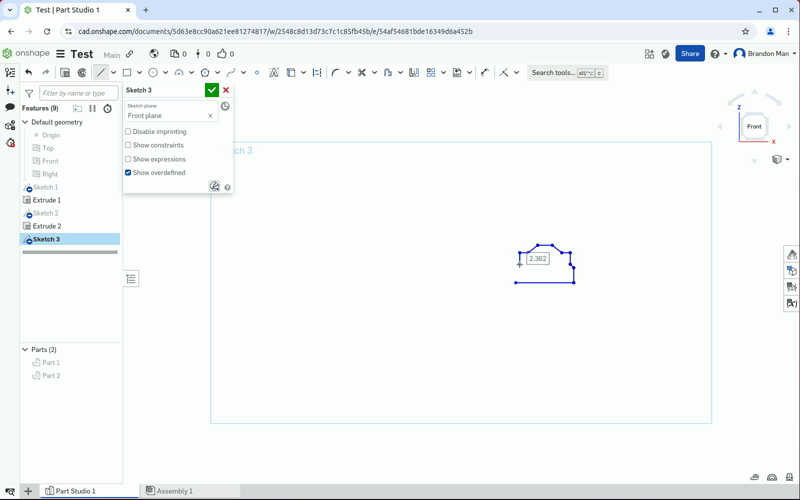
key_down(shift)
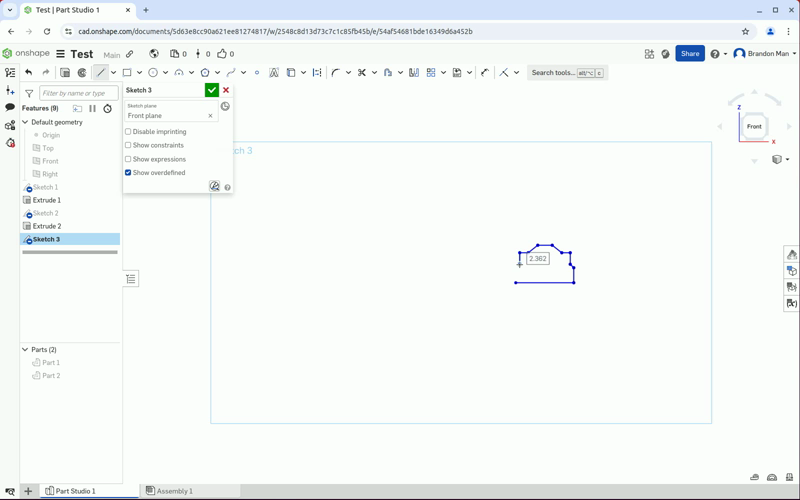
mouse_move(549, 264)
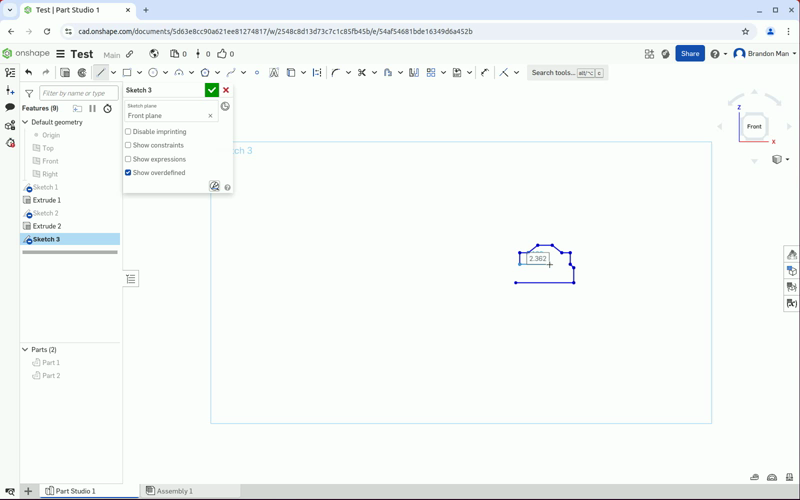
mouse_move(515, 267)
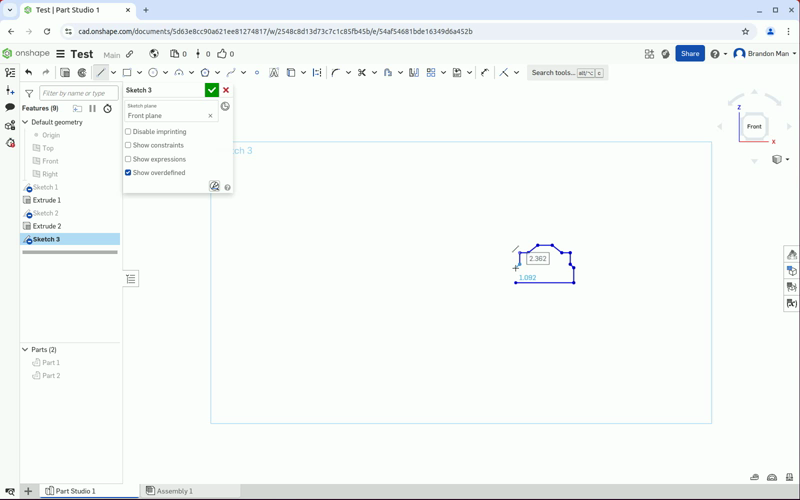
scroll(6)
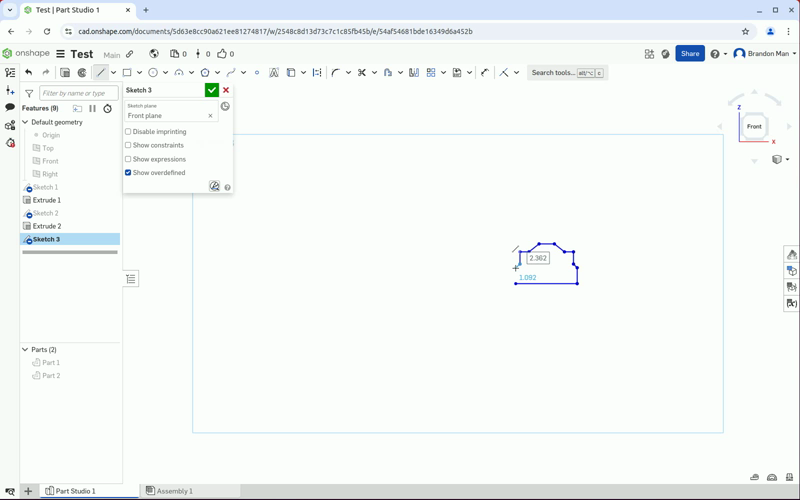
scroll(6)
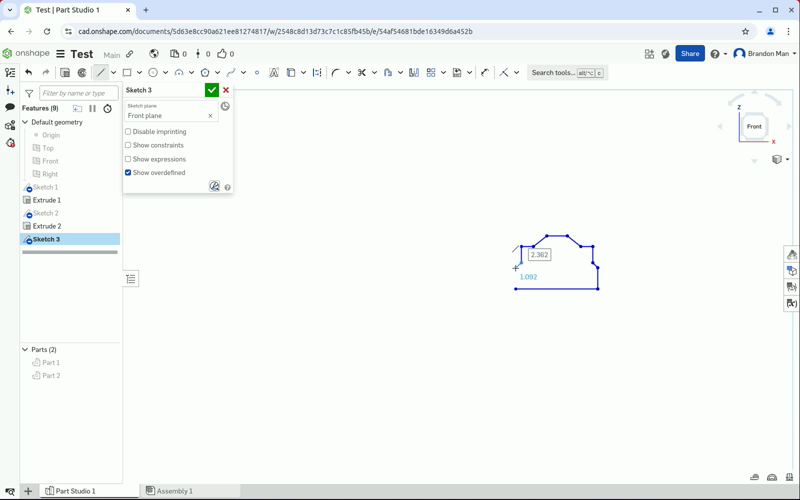
scroll(6)
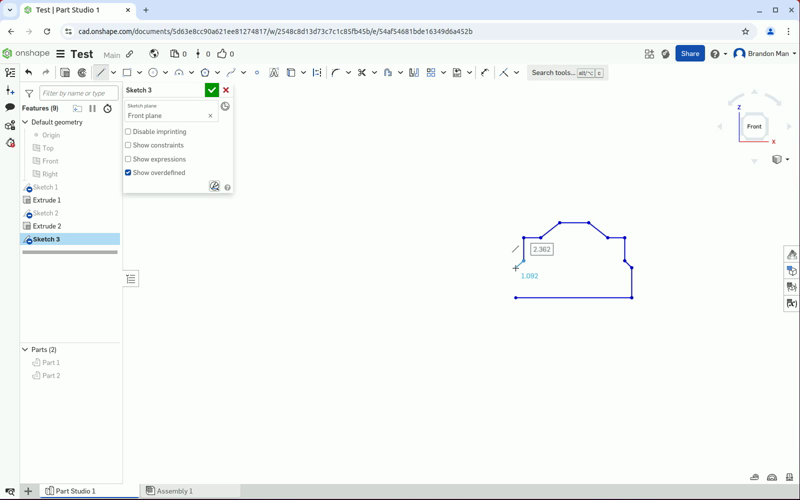
scroll(6)
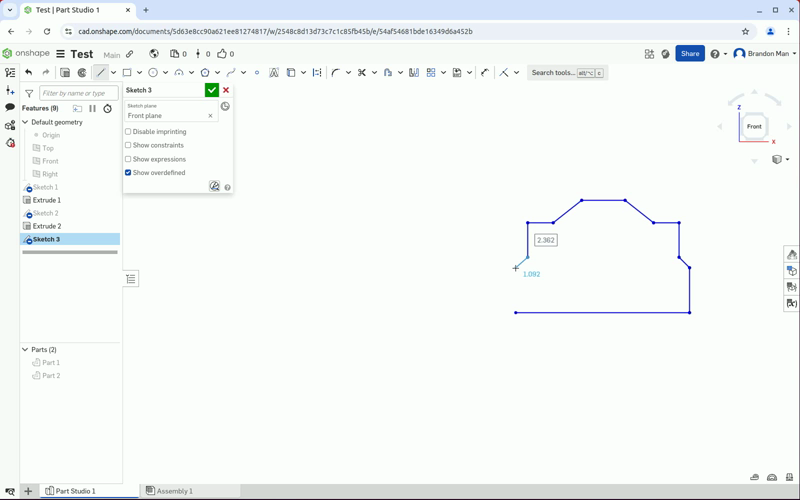
scroll(6)
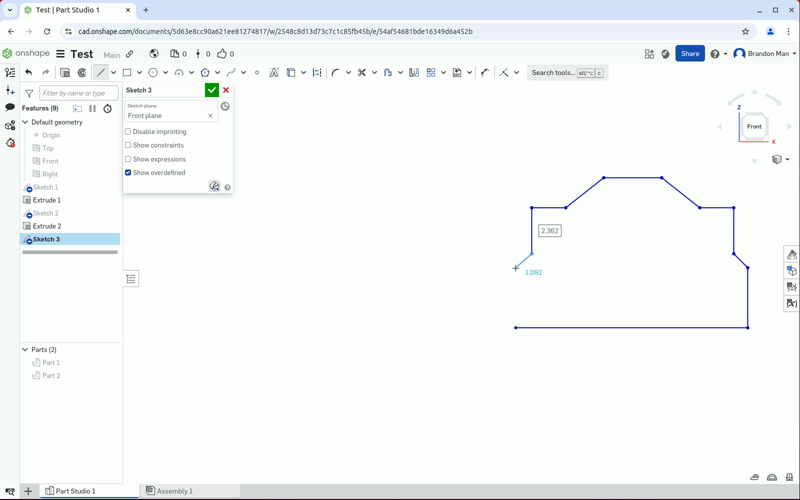
scroll(6)
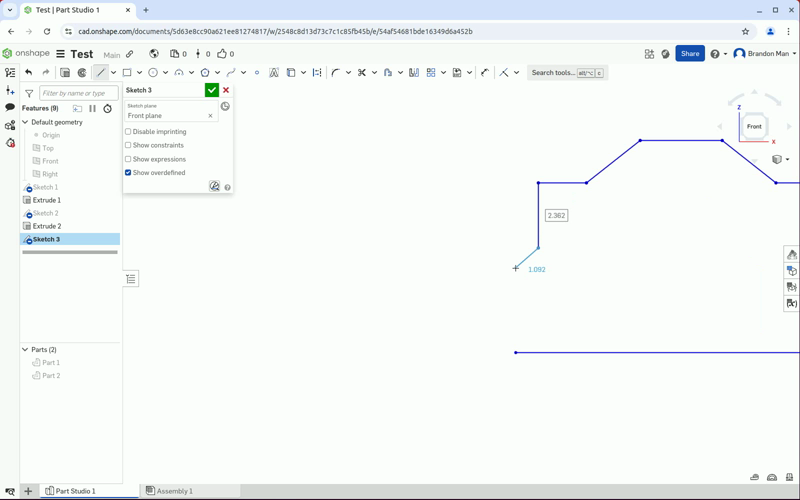
scroll(6)
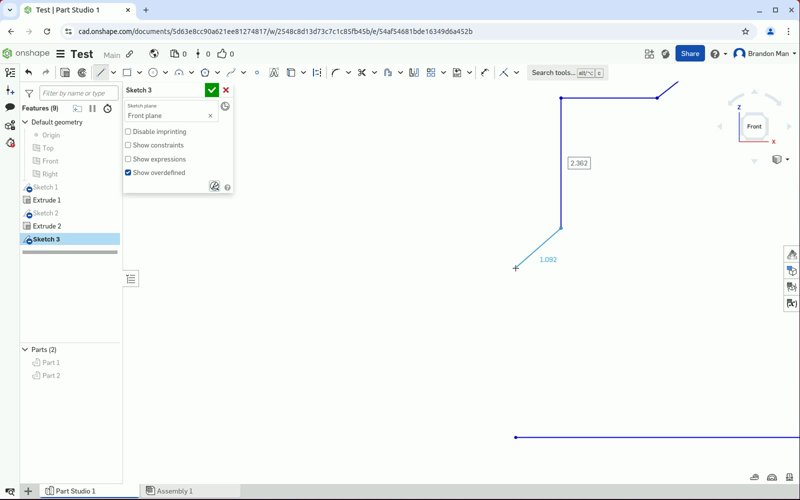
click(515, 267)
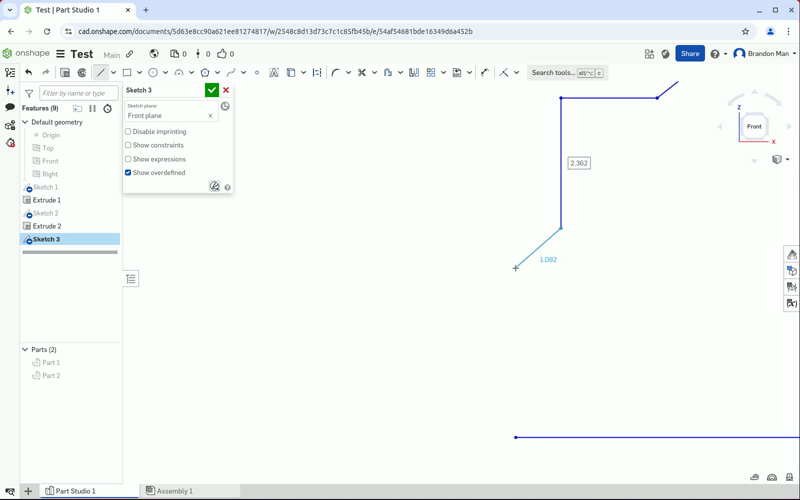
scroll(-6)
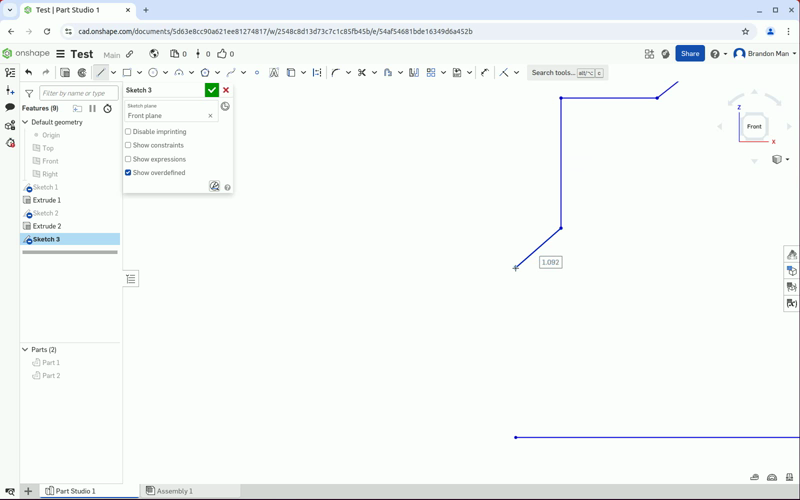
scroll(-6)
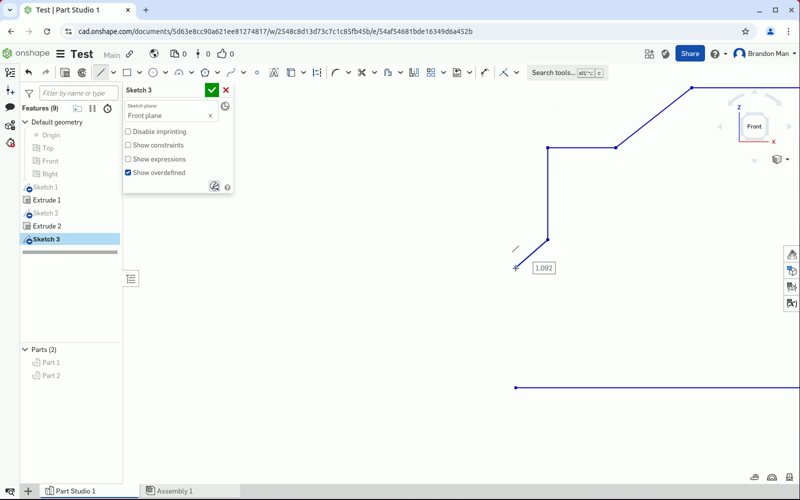
scroll(-6)
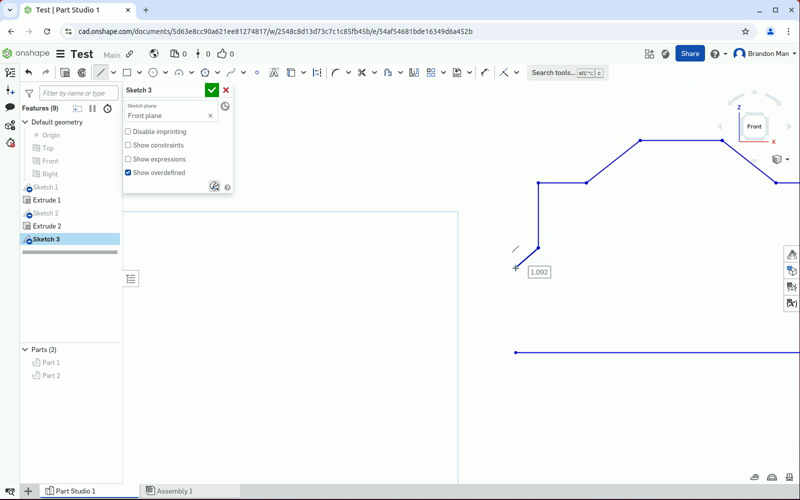
scroll(-6)
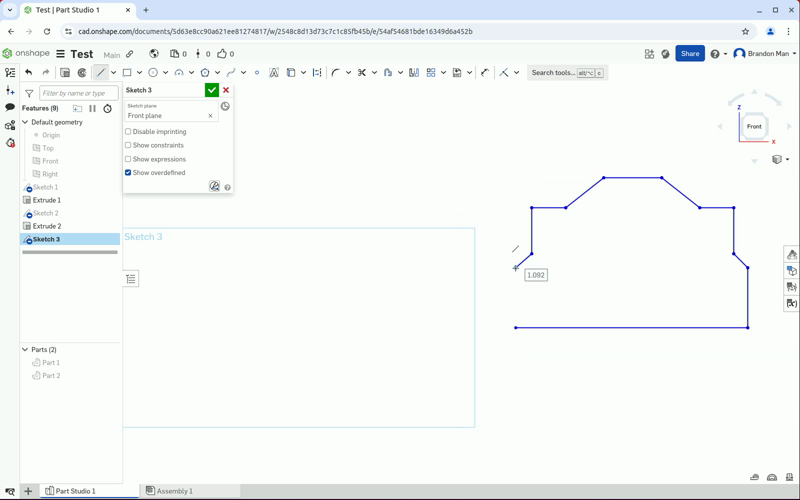
scroll(-6)
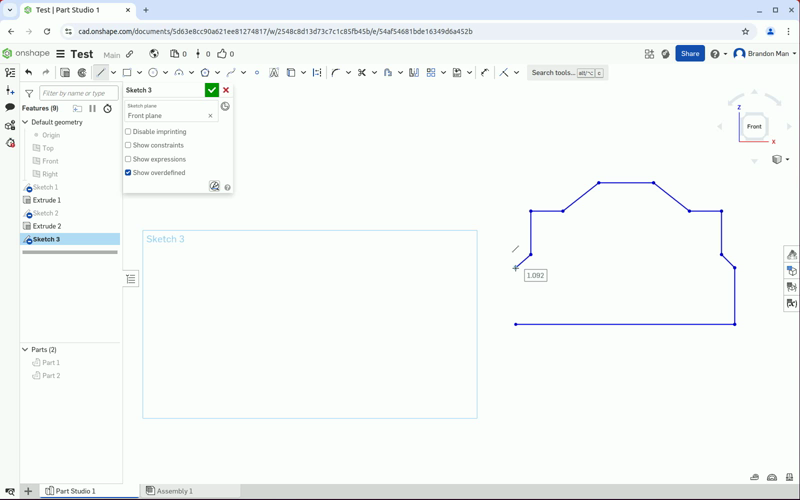
scroll(-6)
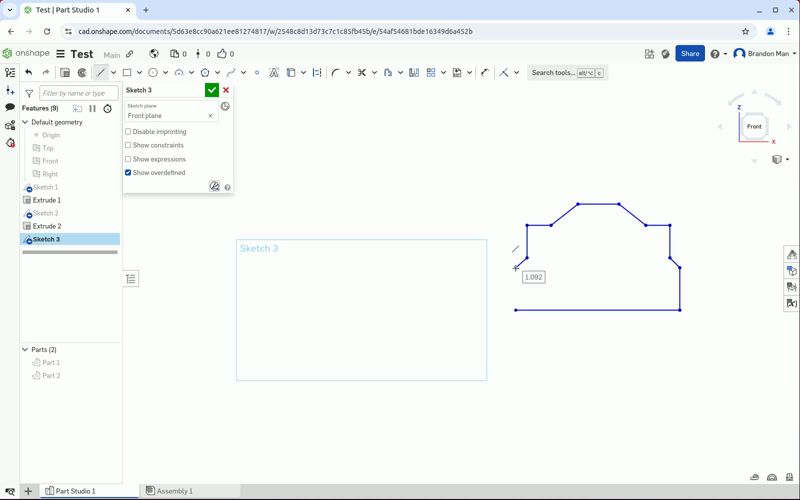
scroll(-6)
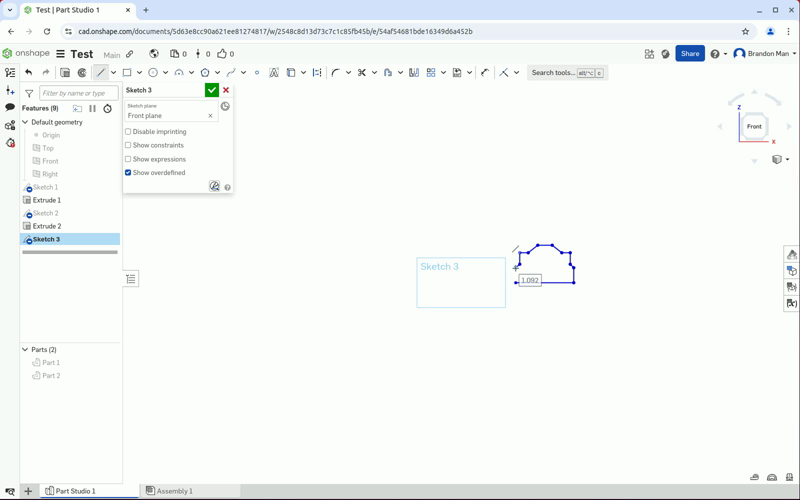
key_up(shift)
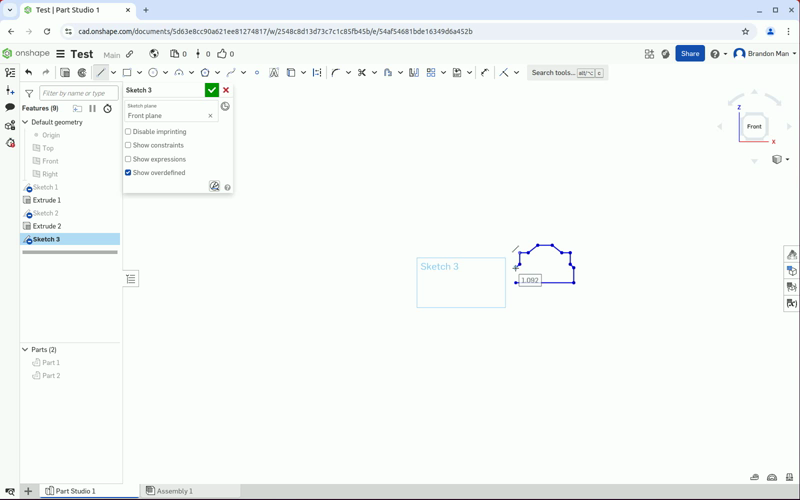
mouse_move(545, 267)
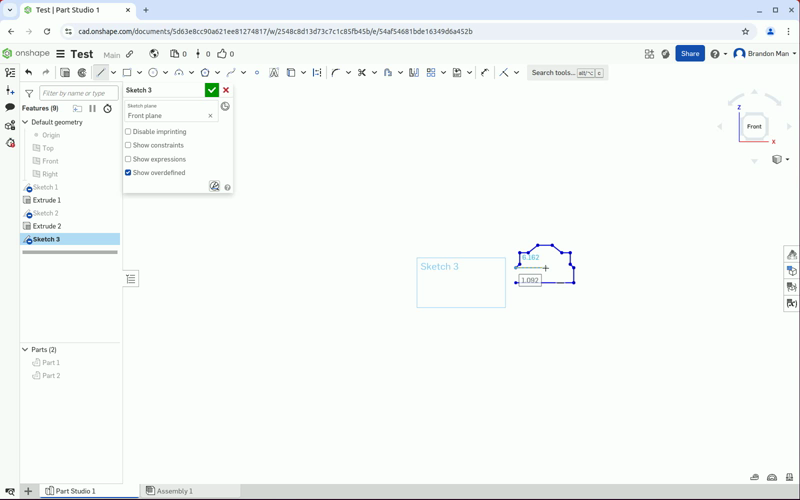
key_down(shift)
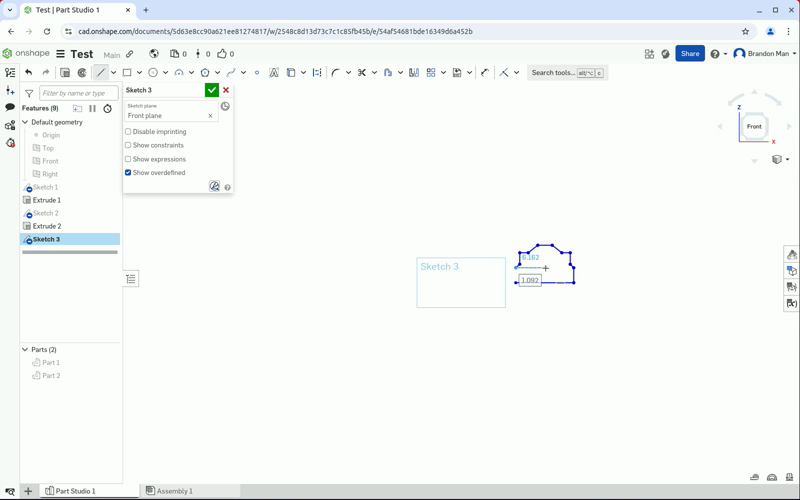
mouse_move(515, 282)
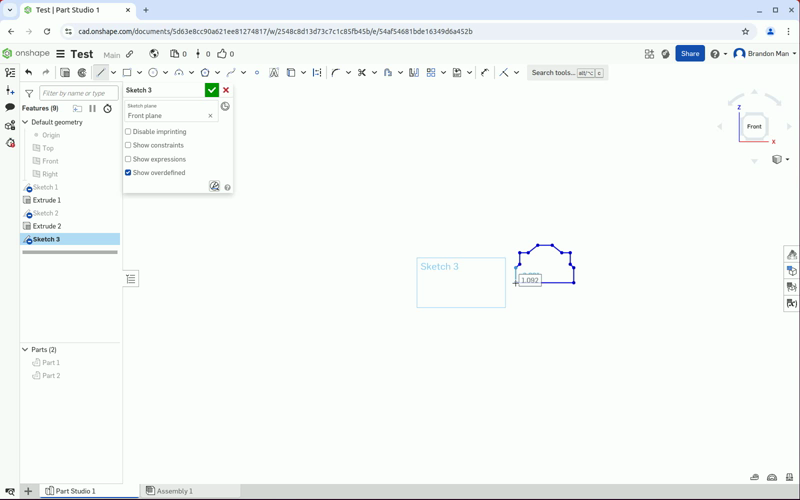
key_up(shift)
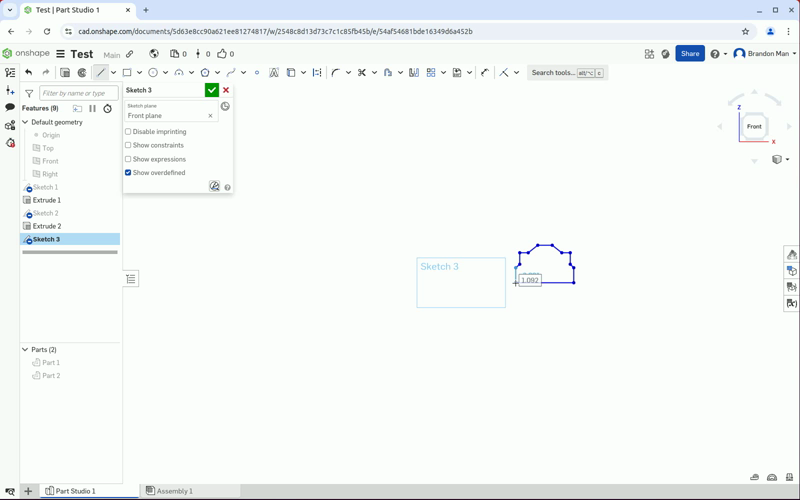
click(515, 282)
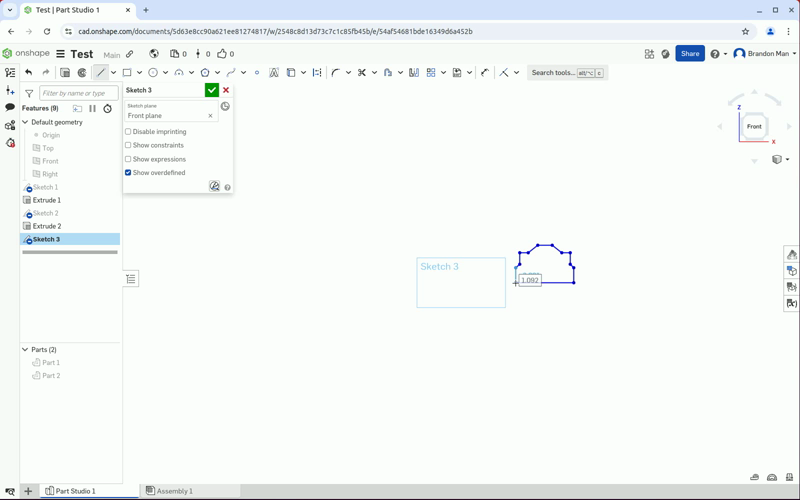
key(esc)
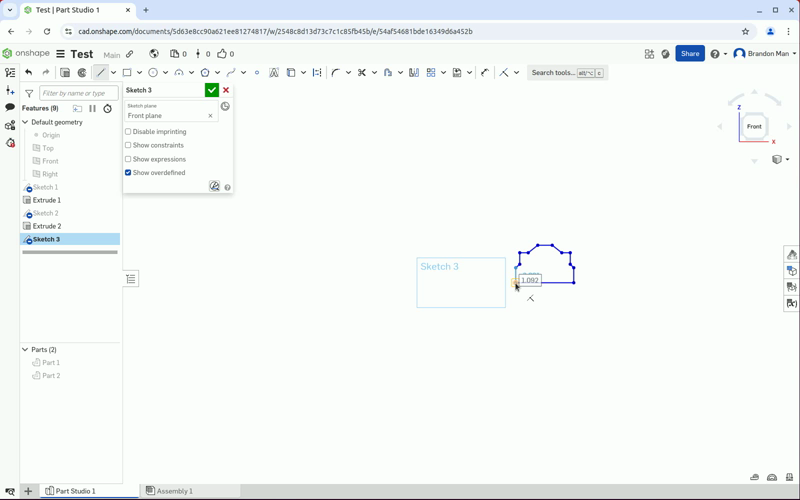
key(c)
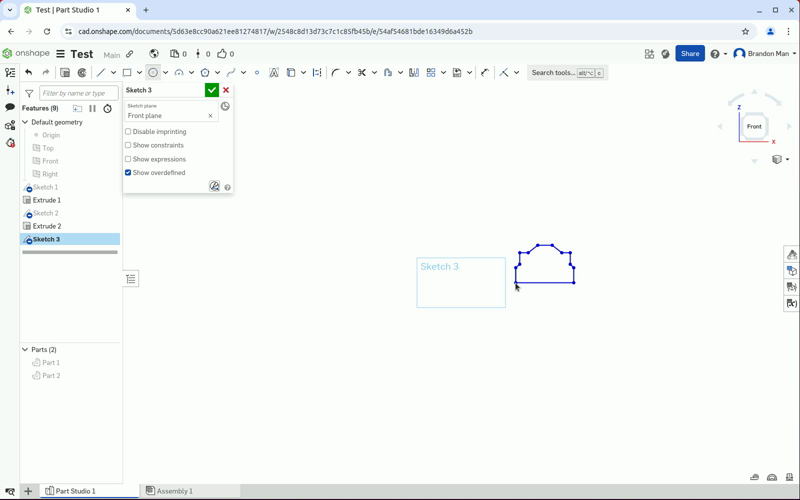
key_down(shift)
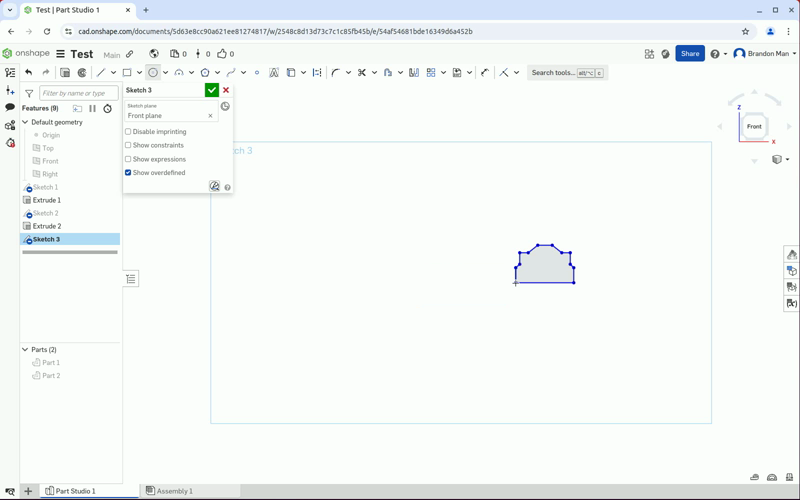
mouse_move(545, 264)
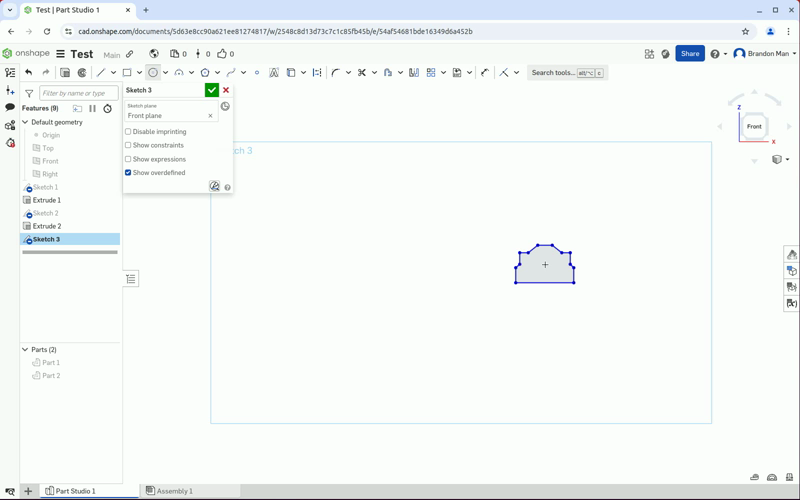
click(545, 264)
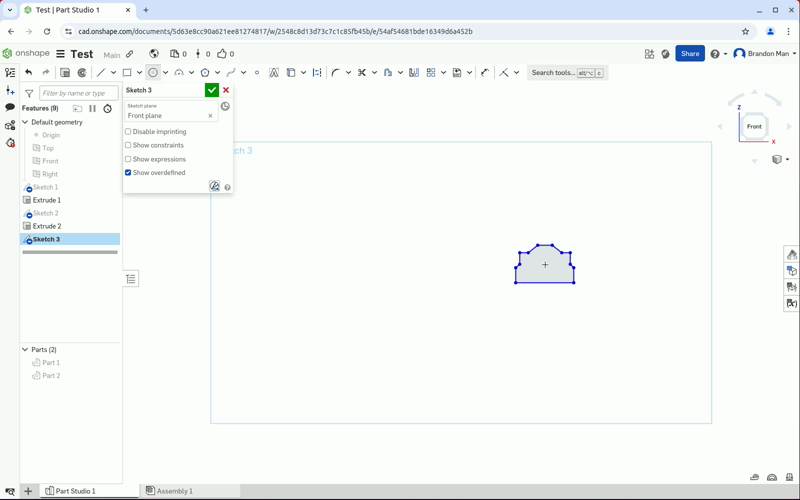
key_up(shift)
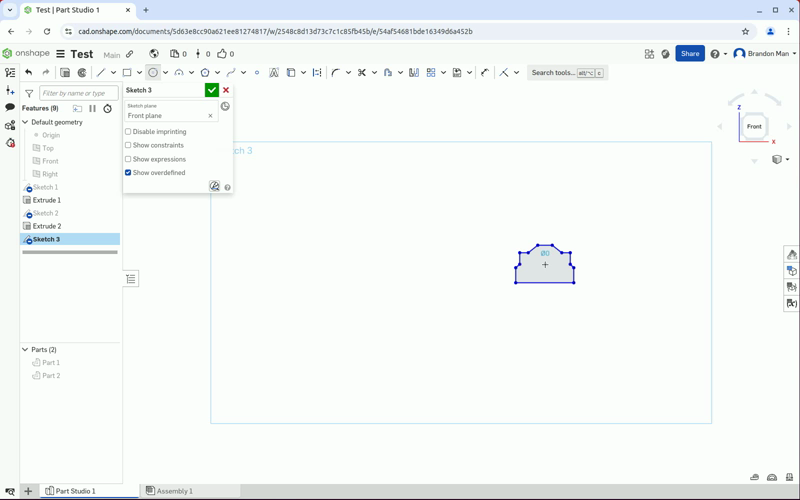
mouse_move(558, 264)
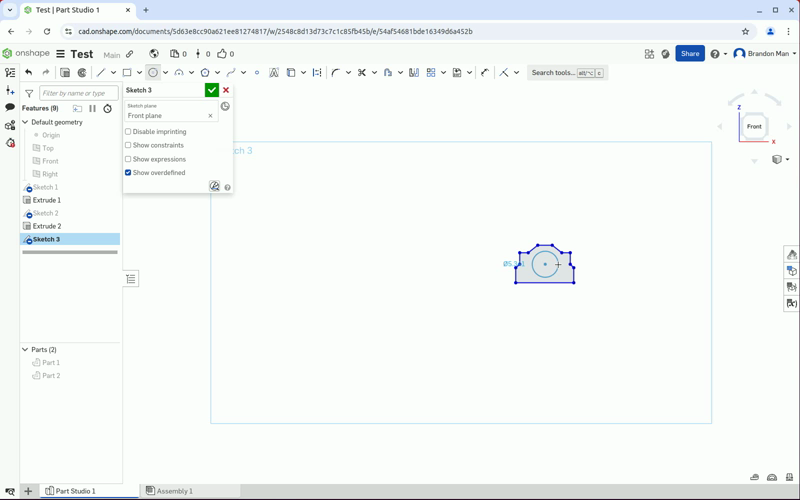
click(558, 264)
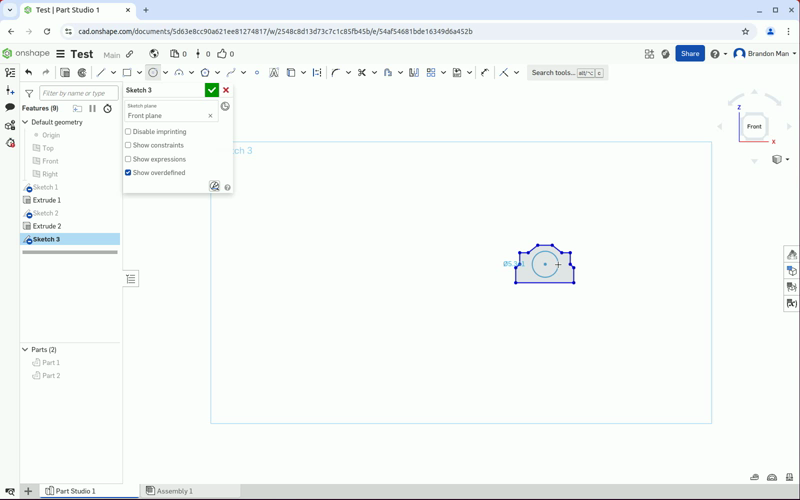
key(esc)
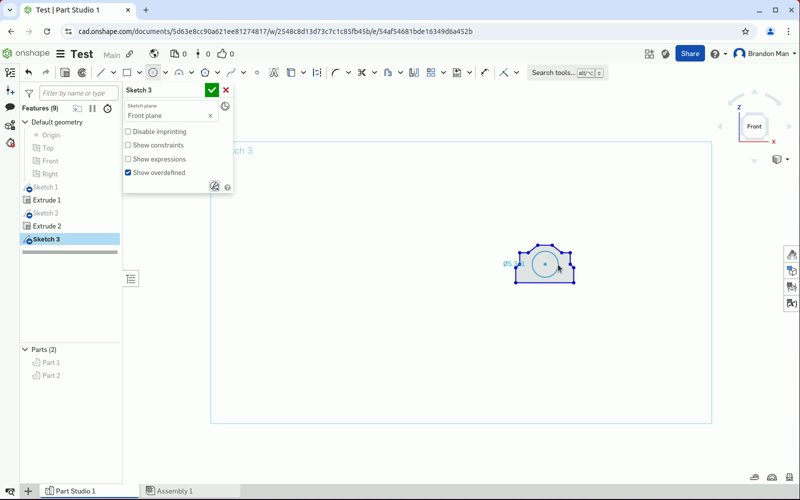
mouse_move(536, 278)
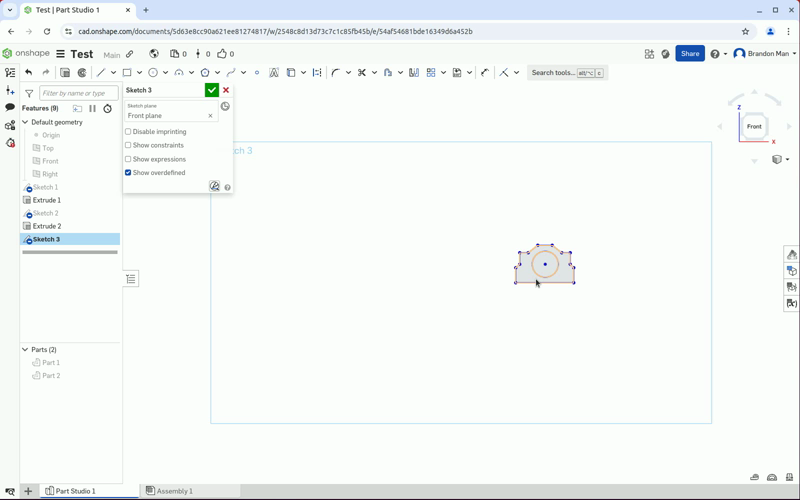
scroll(6)
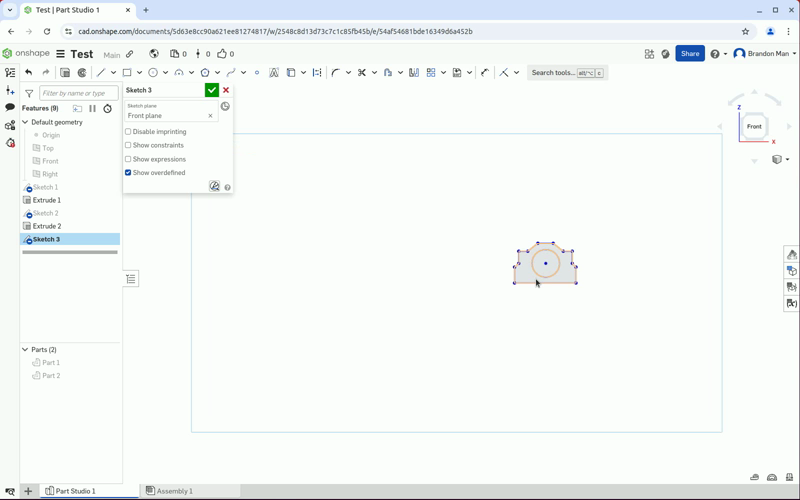
scroll(6)
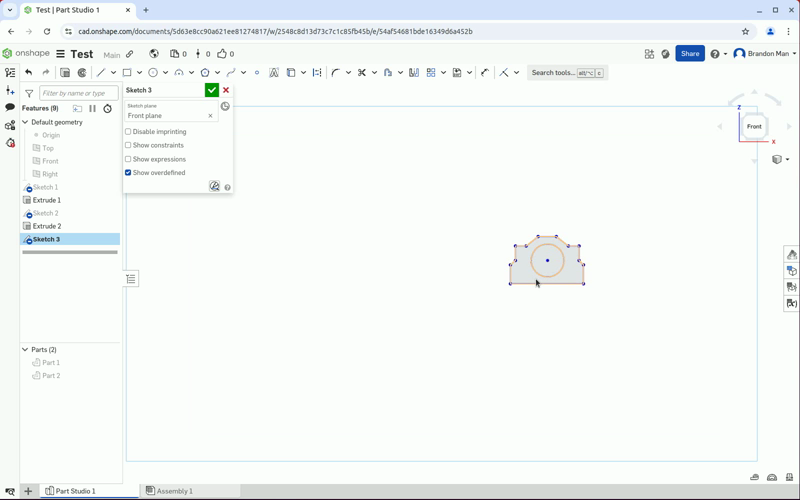
scroll(6)
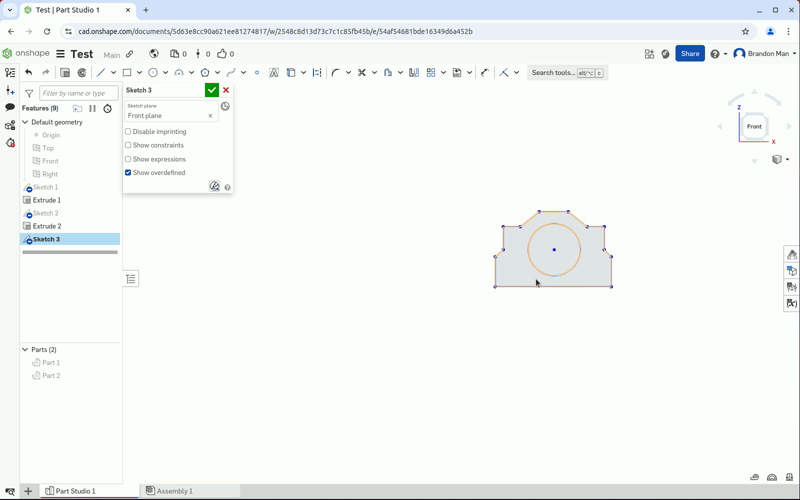
scroll(6)
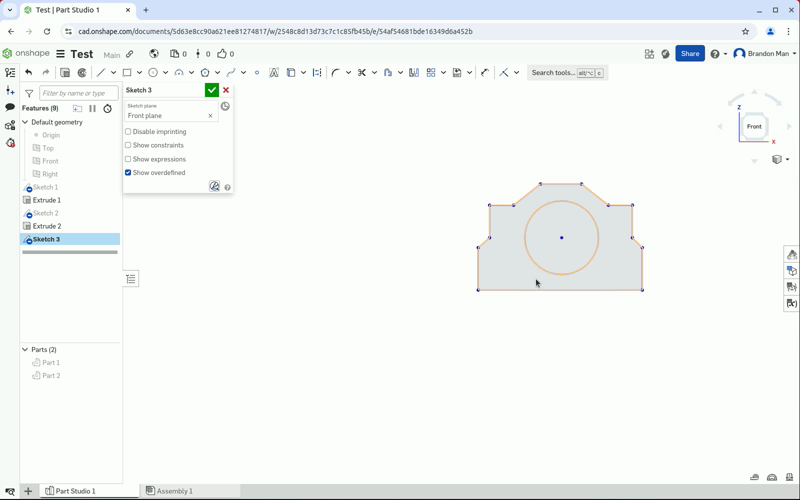
scroll(6)
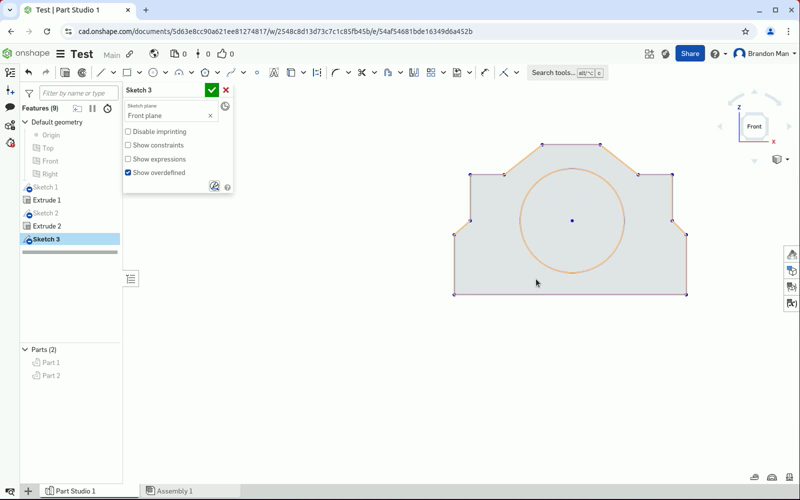
scroll(6)
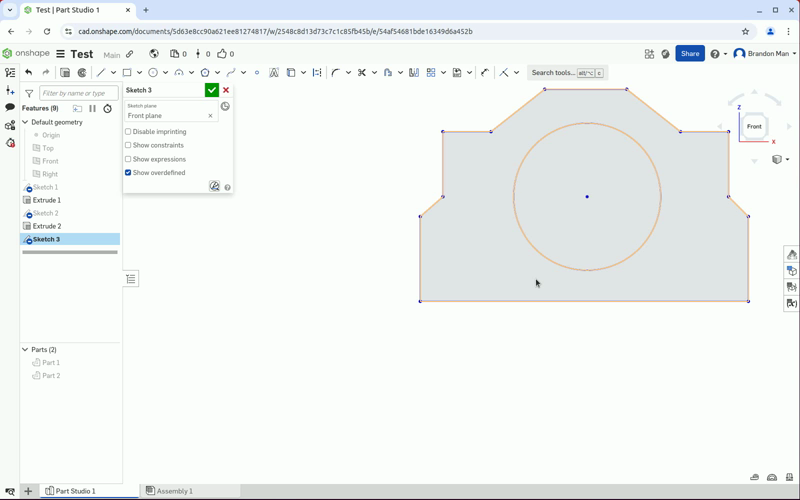
scroll(6)
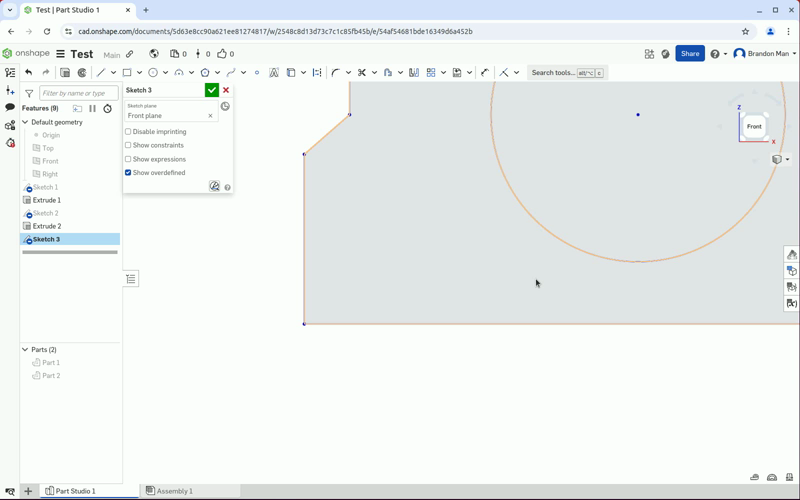
click(536, 278)
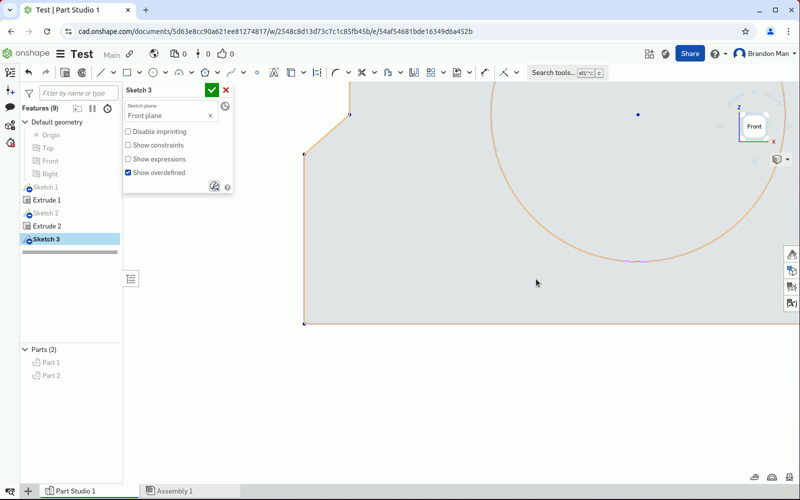
scroll(-6)
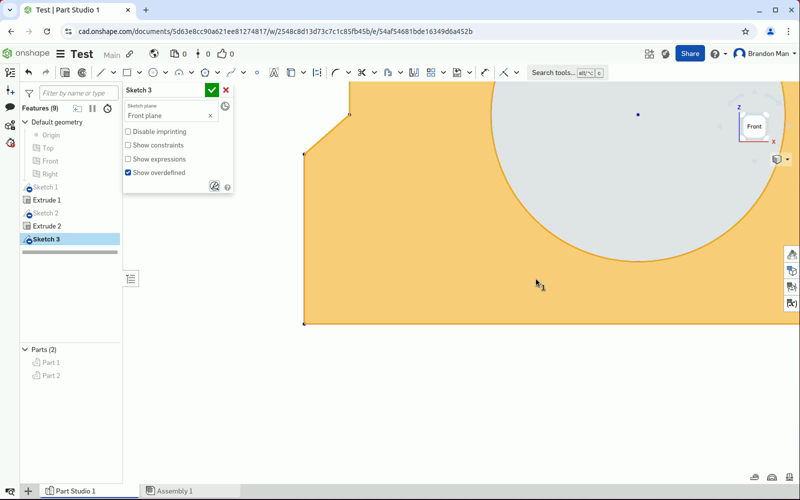
scroll(-6)
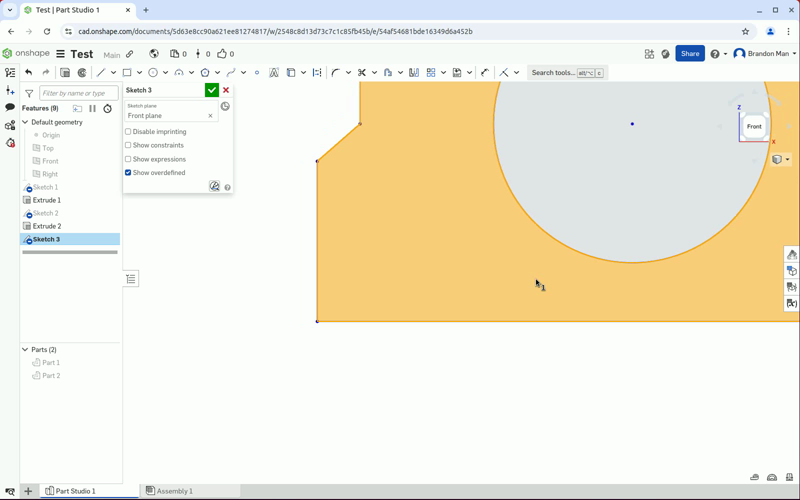
scroll(-6)
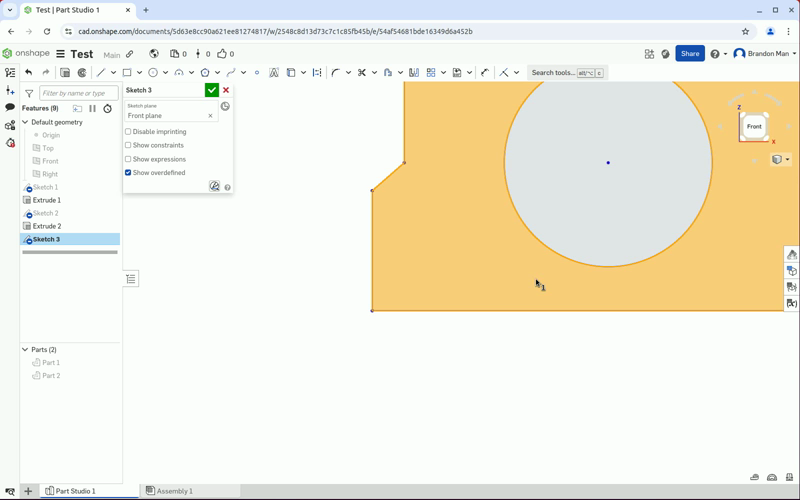
scroll(-6)
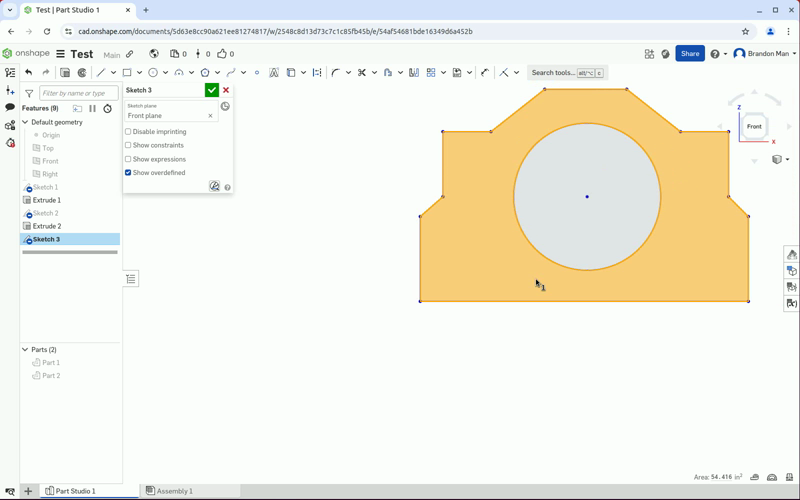
scroll(-6)
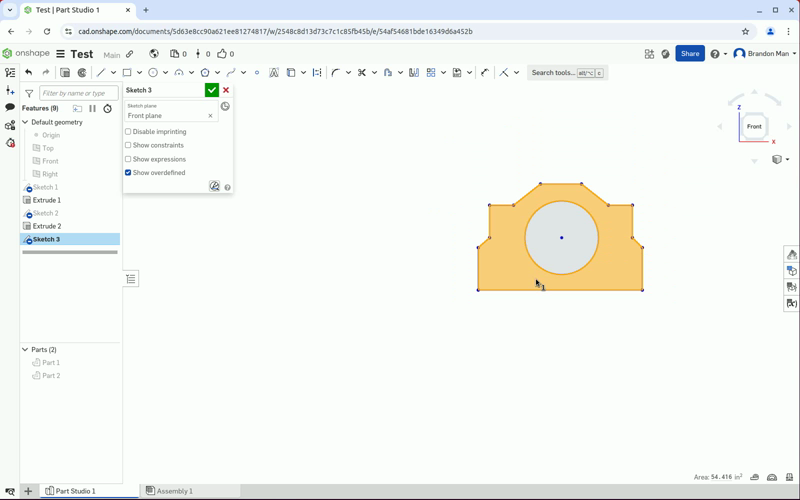
scroll(-6)
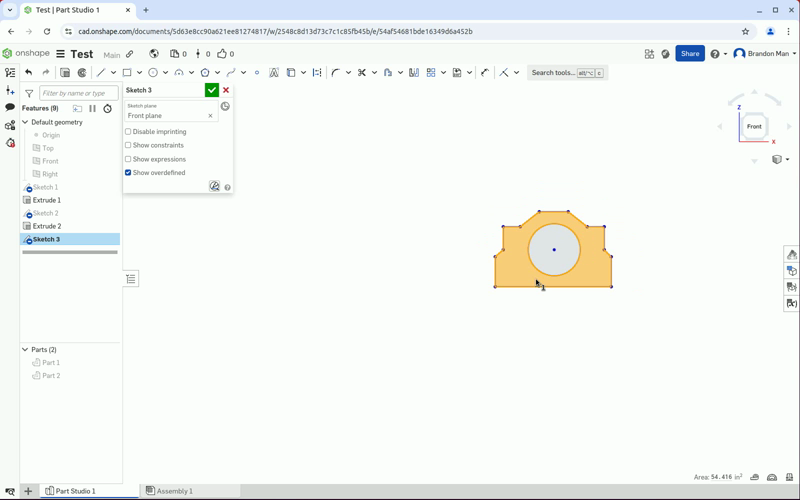
scroll(-6)
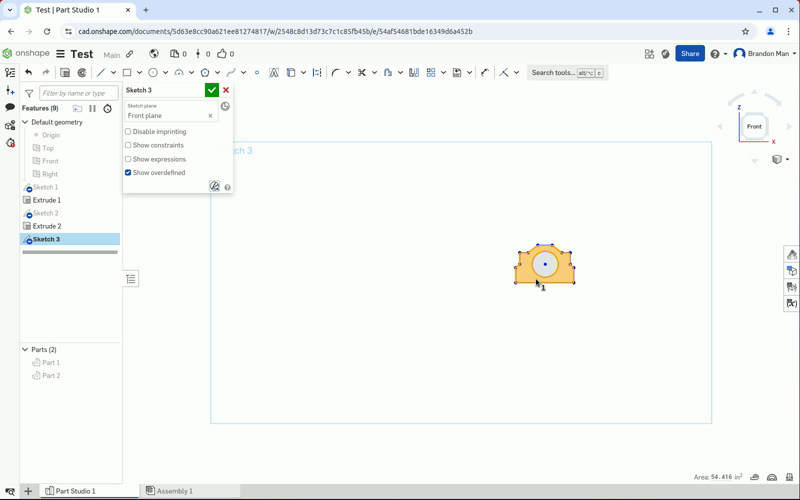
mouse_move(73, 352)
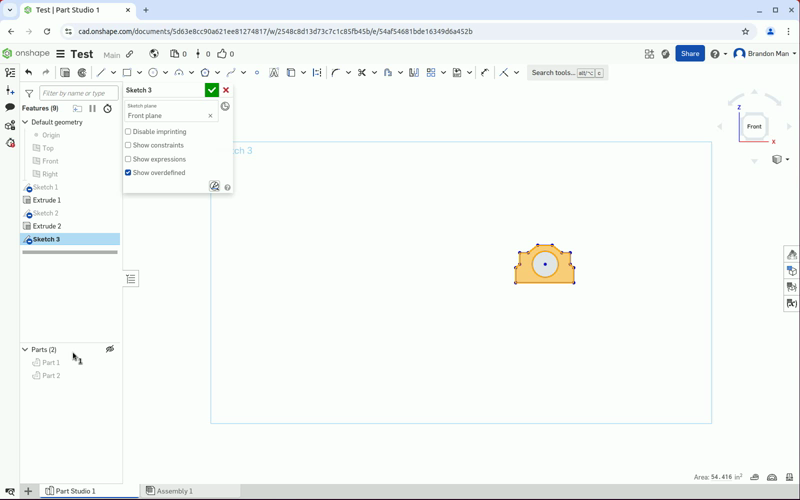
key(shift+y)
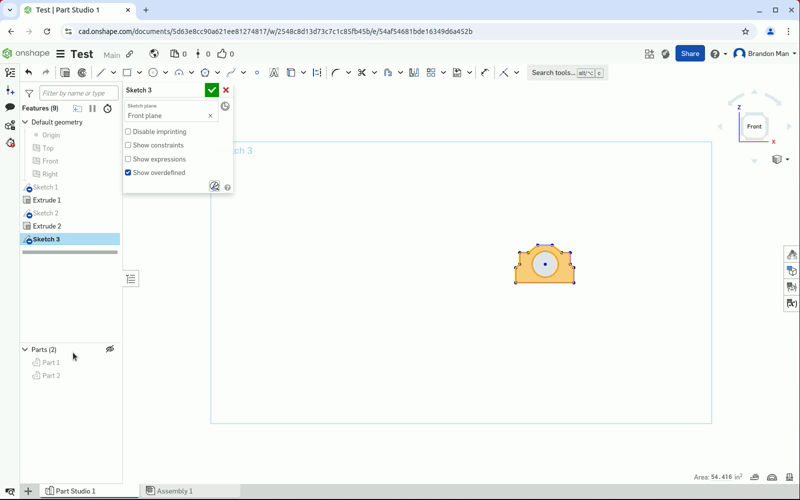
key(shift+e)
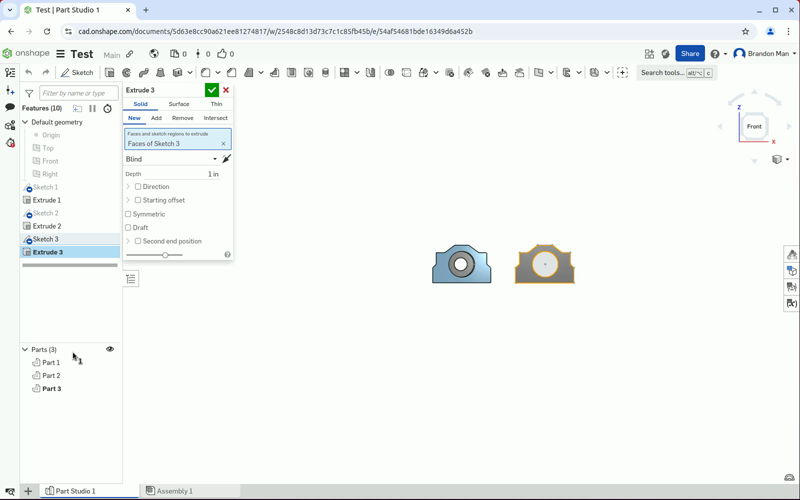
mouse_move(143, 106)
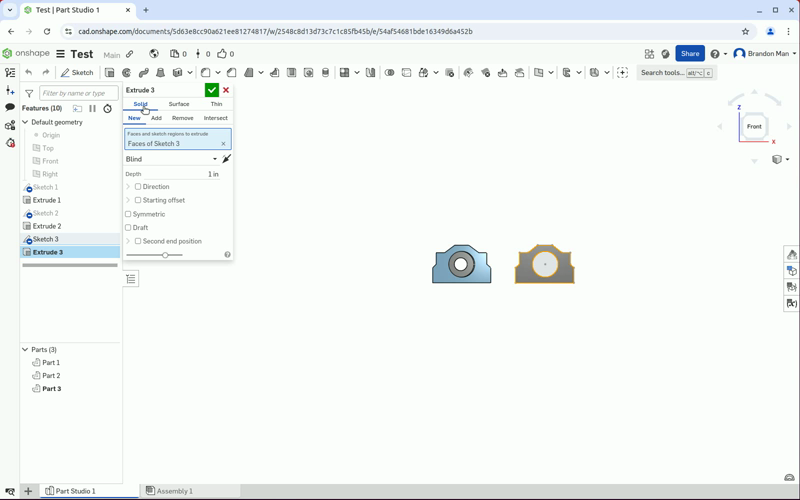
click(143, 106)
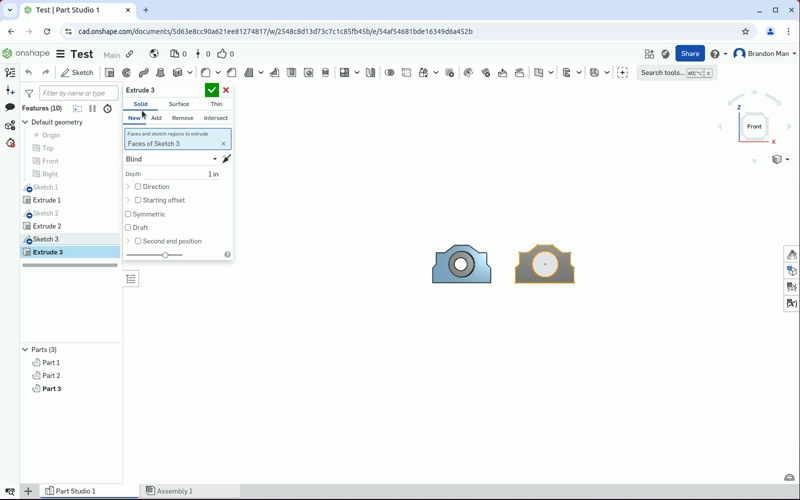
mouse_move(137, 120)
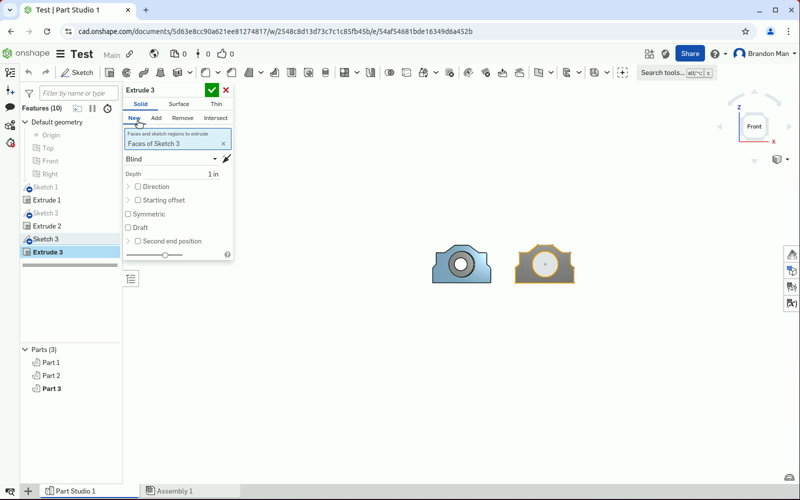
click(137, 120)
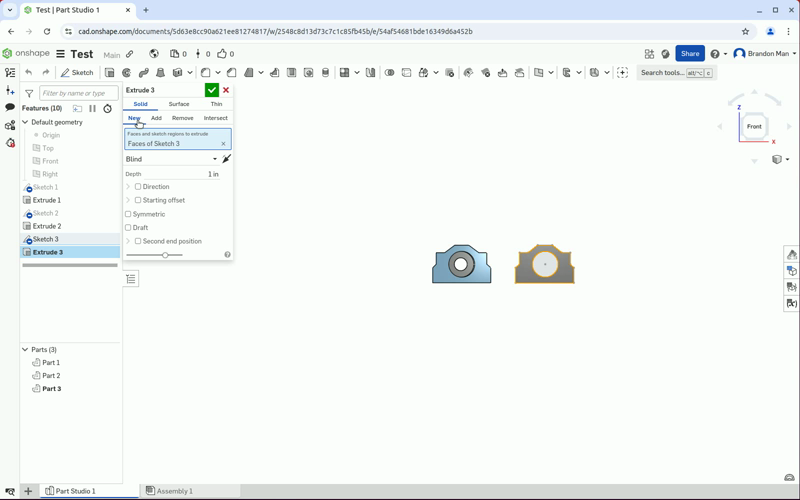
key(tab, 4)
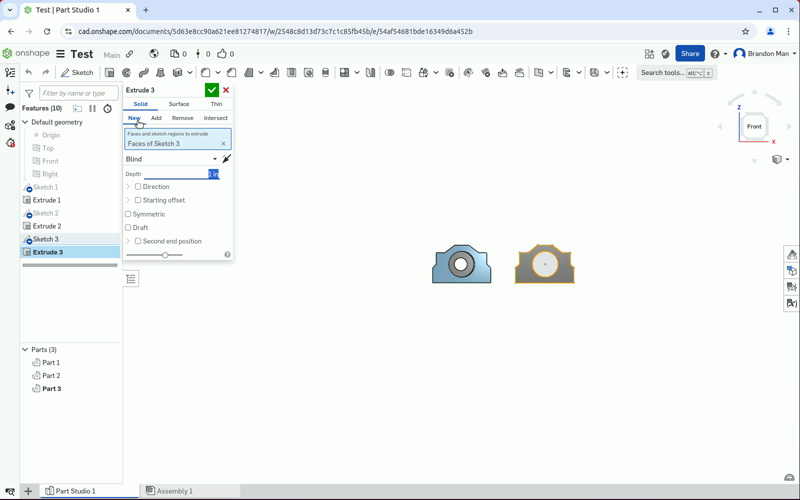
text(9.628)
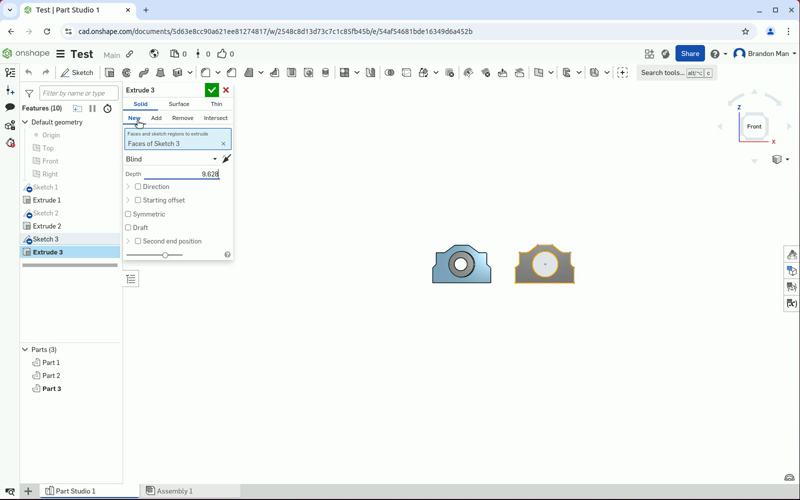
key(tab, 3)
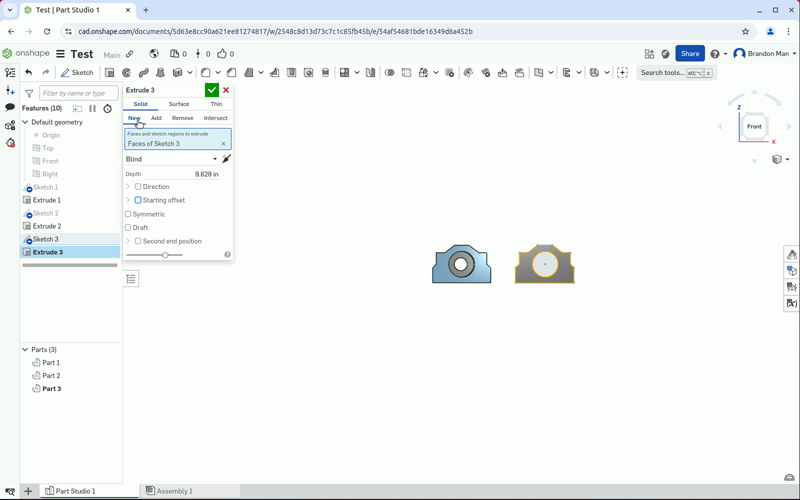
key(tab, 2)
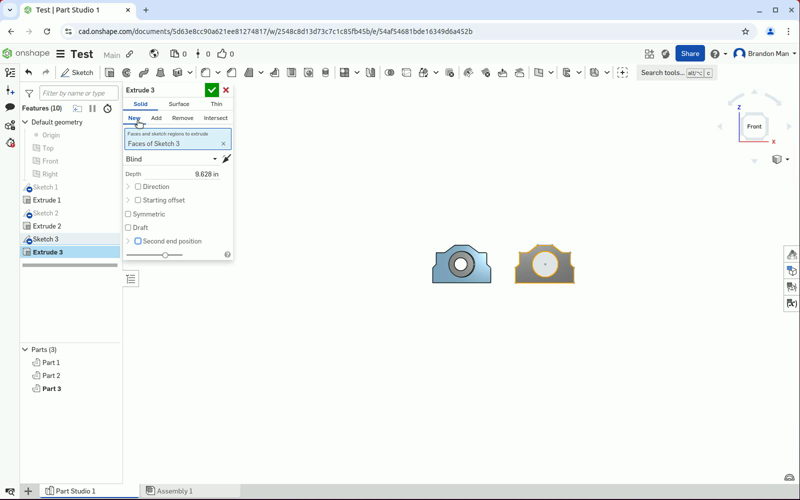
key(space)
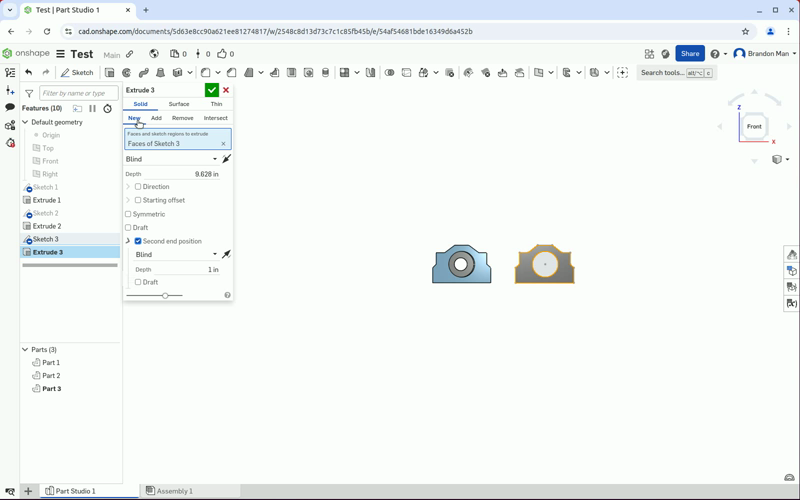
key(tab, 3)
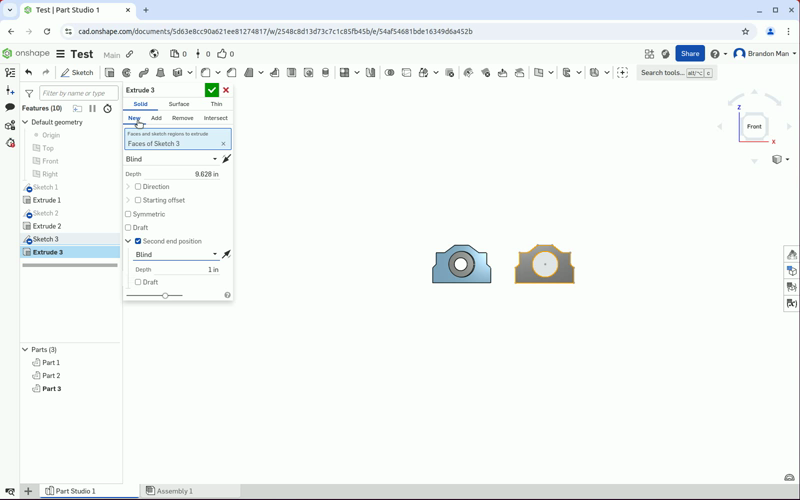
text(0.722)
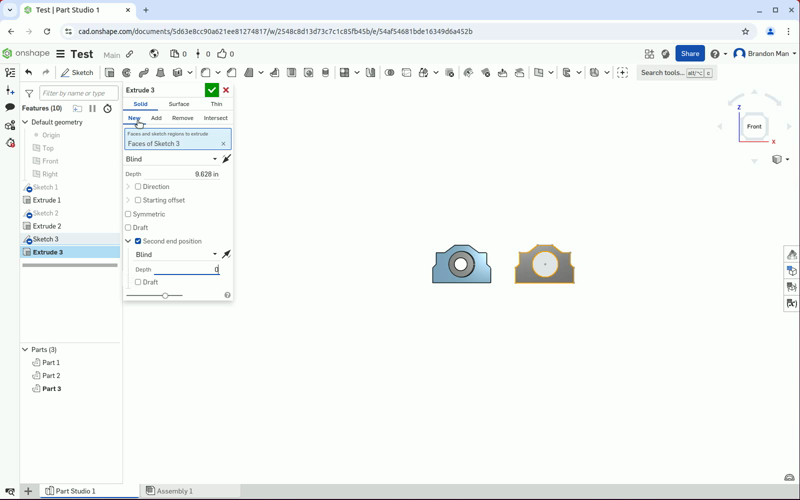
key(enter)
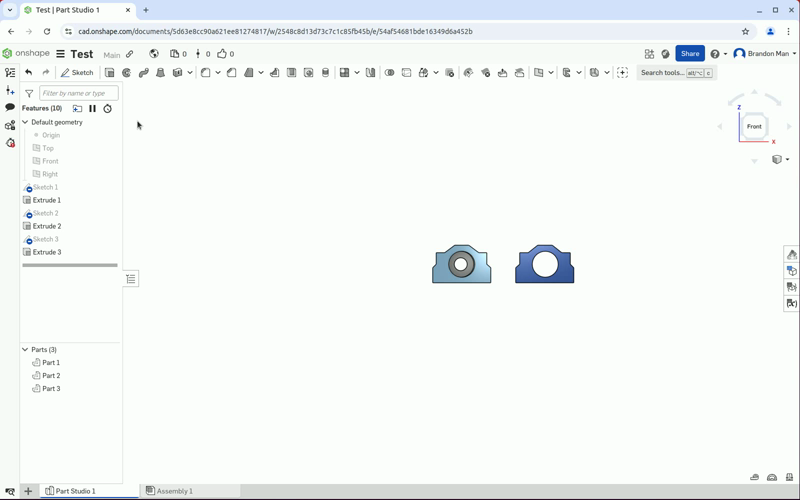
key(shift+h)
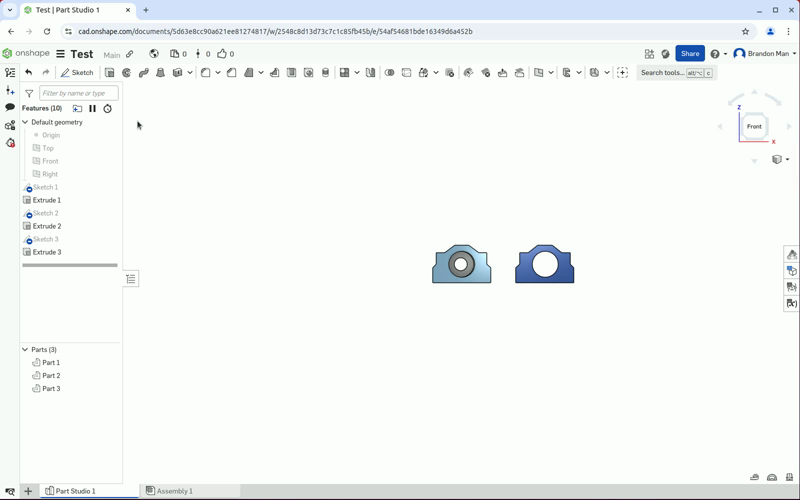
key(shift+h)
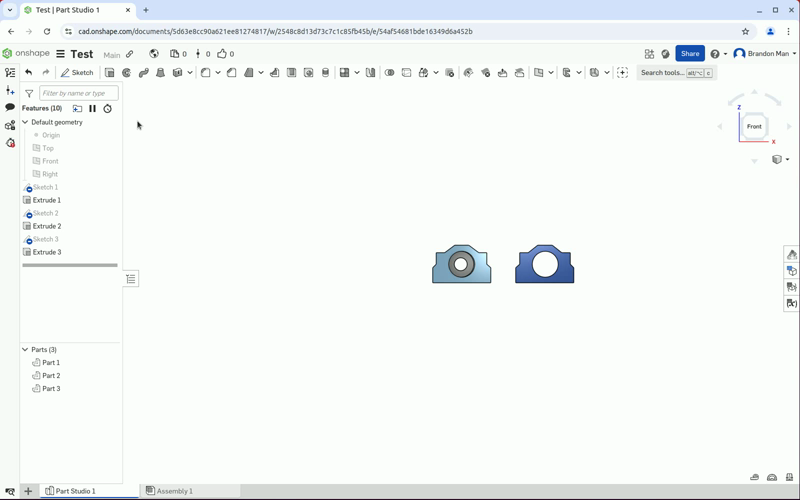
mouse_move(73, 189)
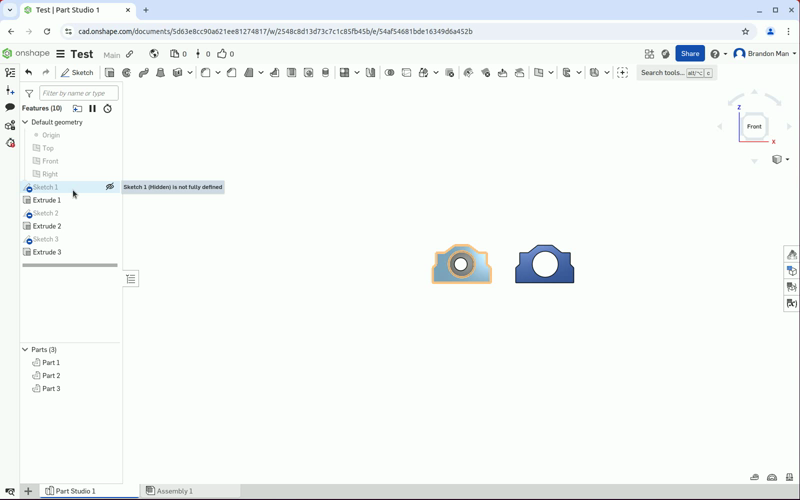
click(73, 189)
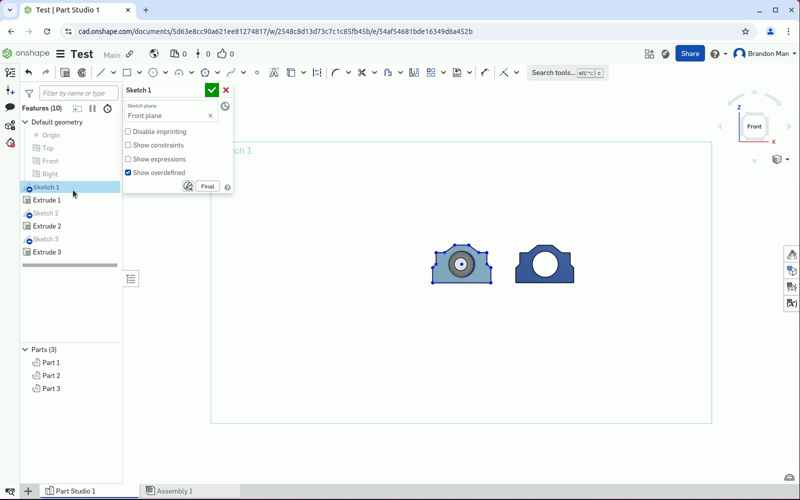
mouse_move(229, 92)
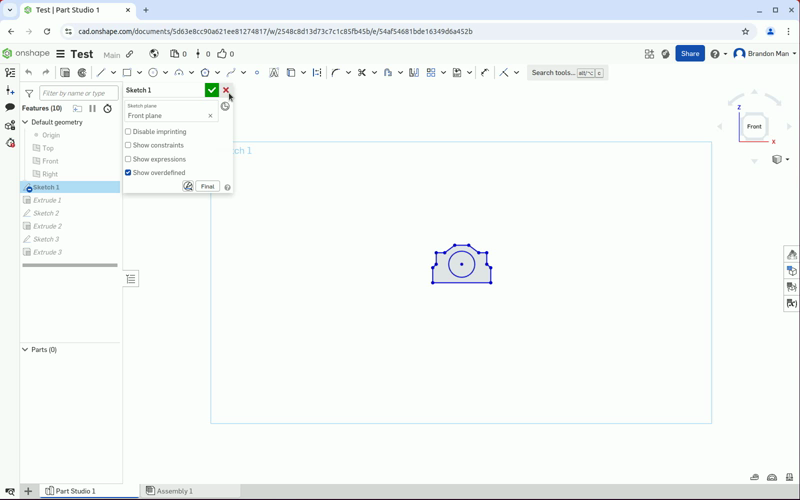
click(229, 92)
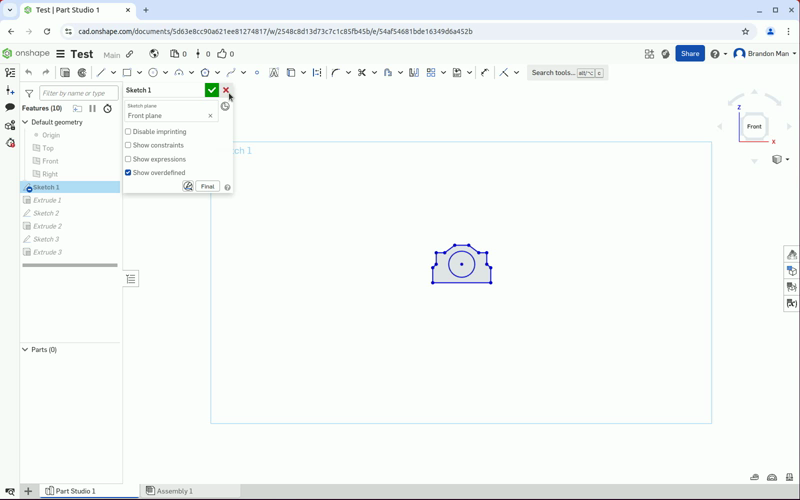
key(shift+s)
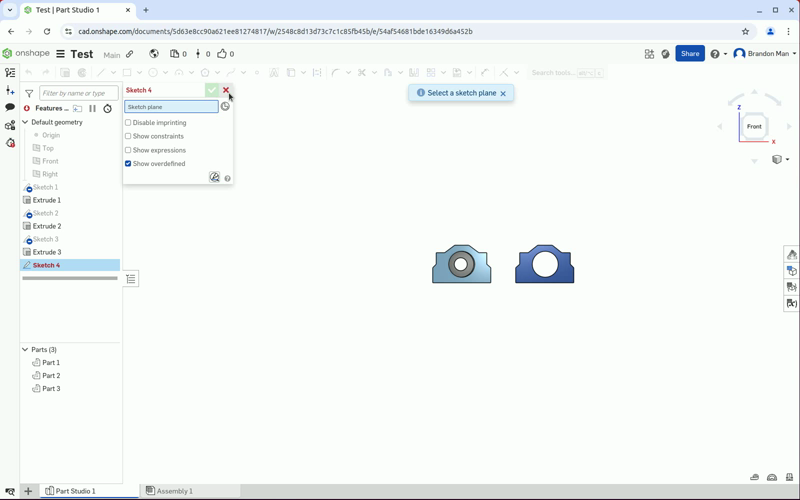
mouse_move(73, 163)
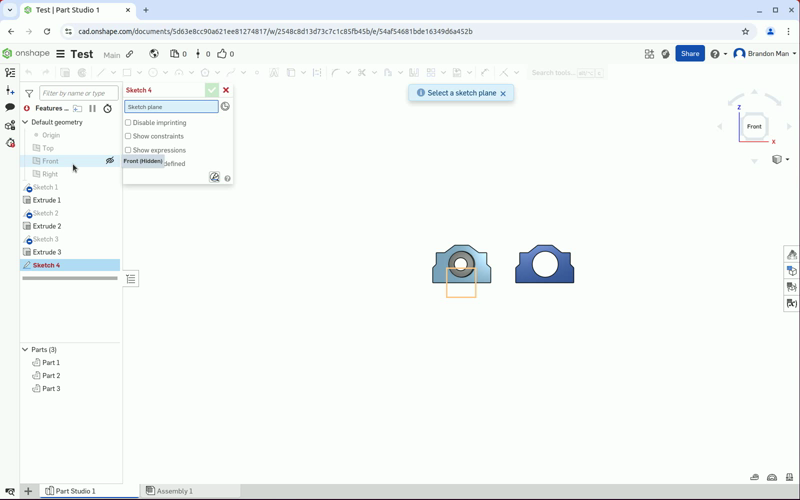
click(73, 163)
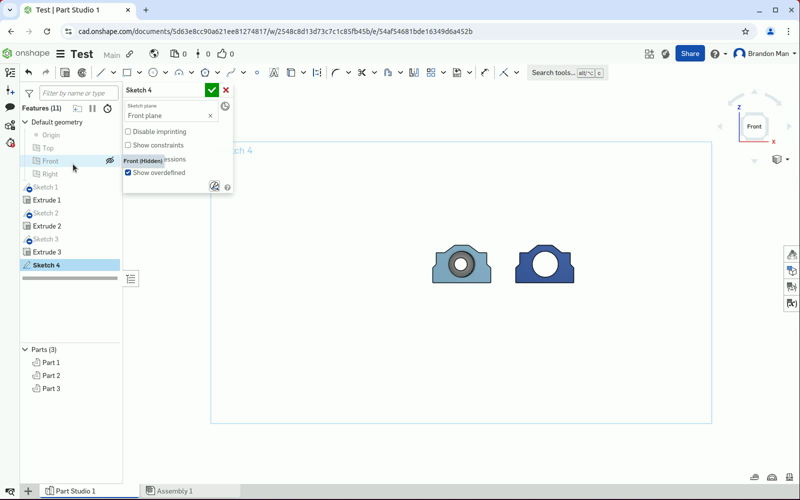
mouse_move(73, 352)
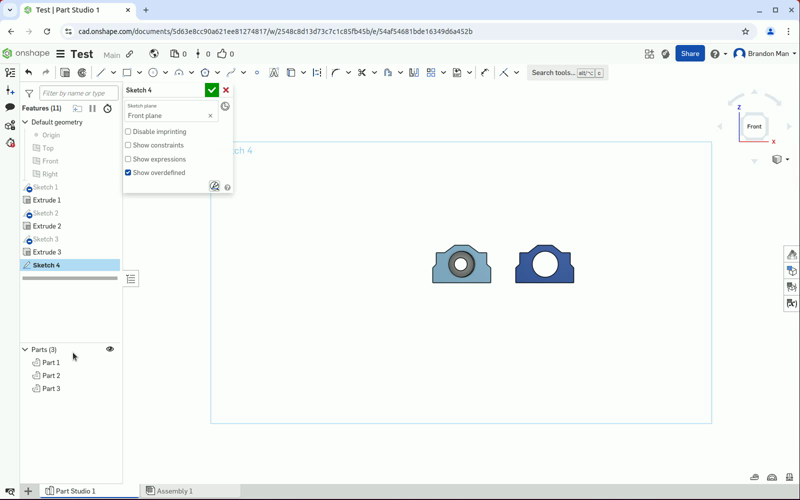
key(y)
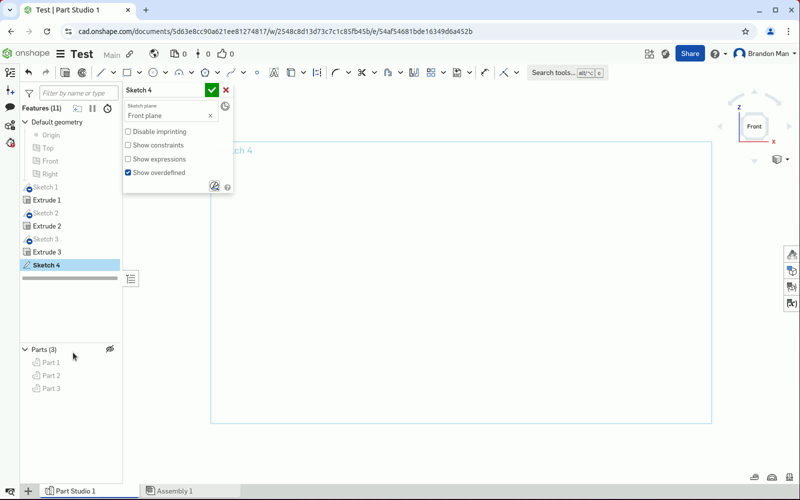
key(c)
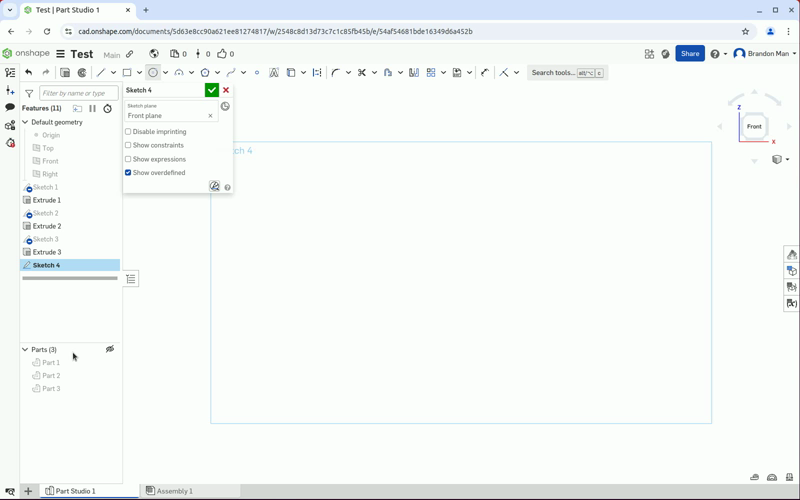
key_down(shift)
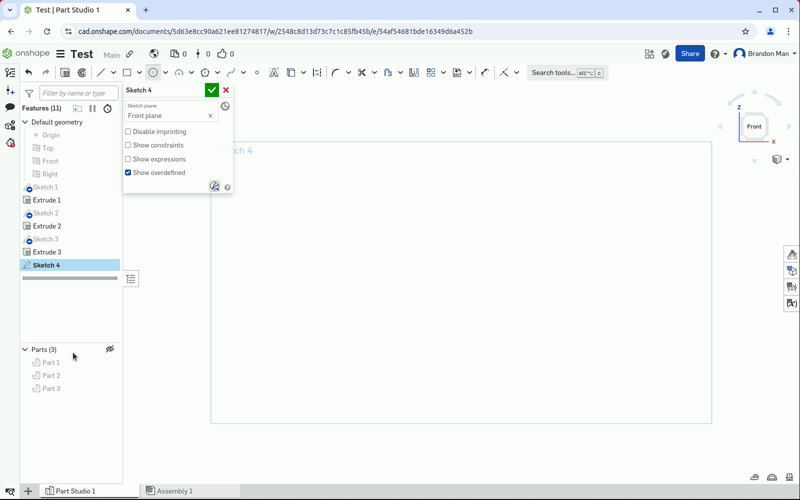
mouse_move(545, 264)
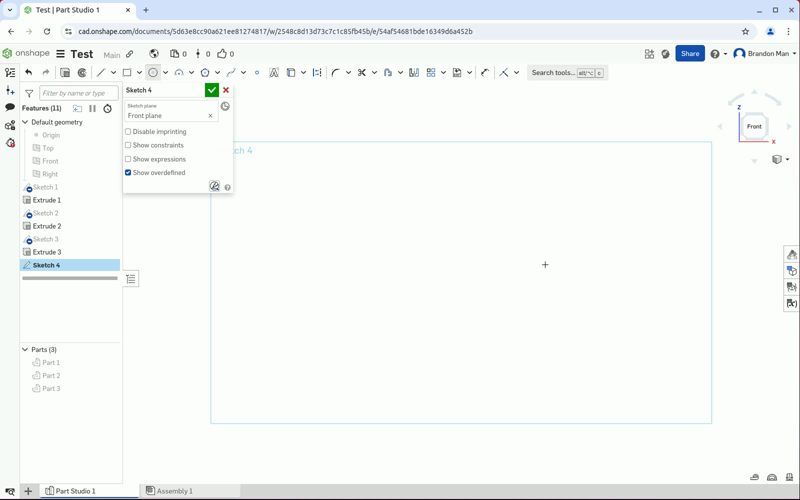
click(545, 264)
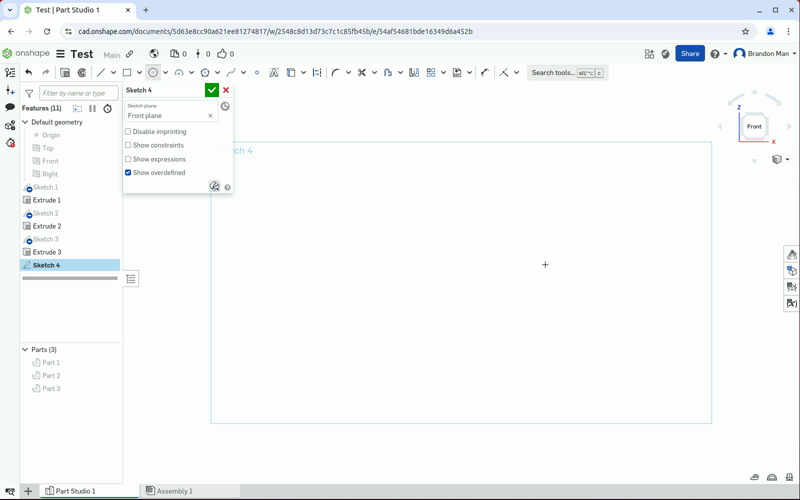
key_up(shift)
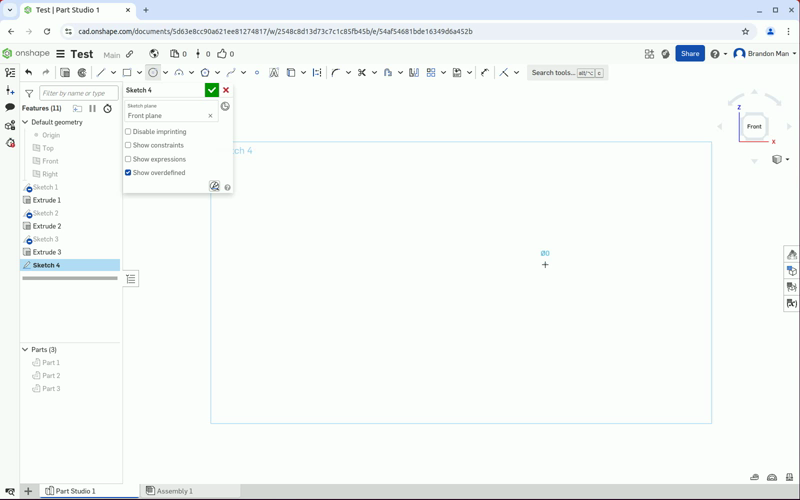
mouse_move(558, 264)
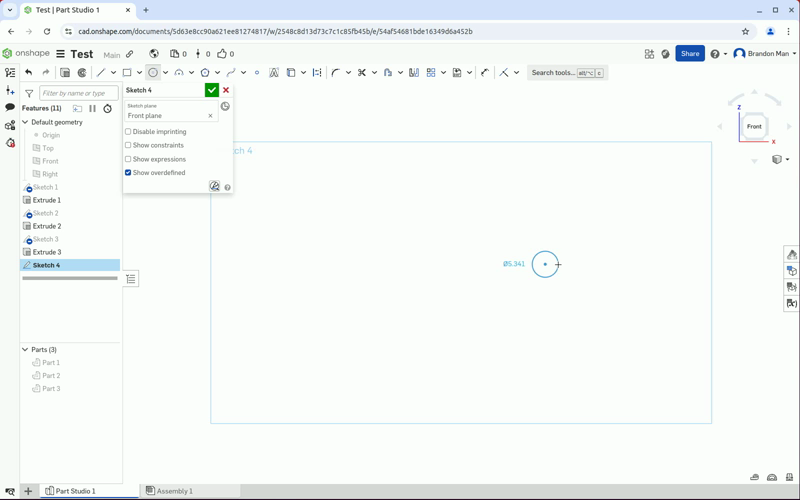
click(558, 264)
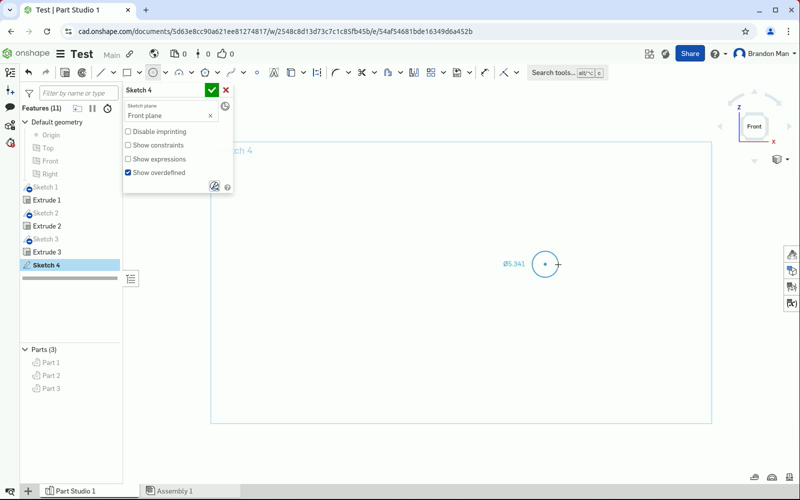
key(esc)
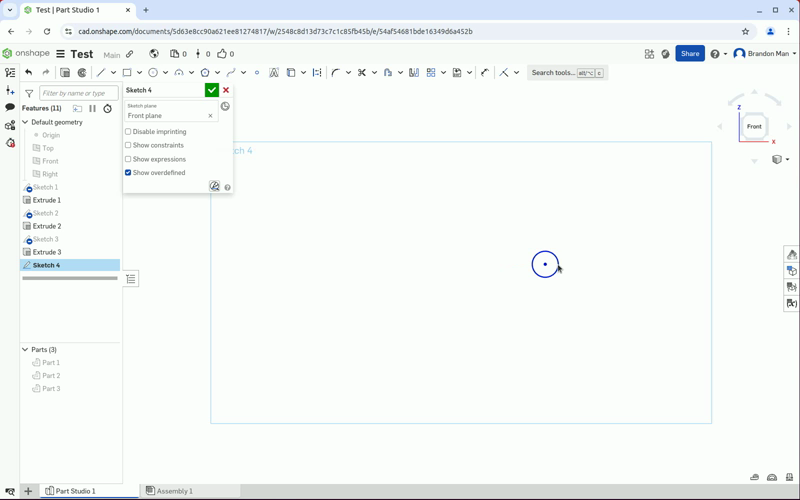
key(c)
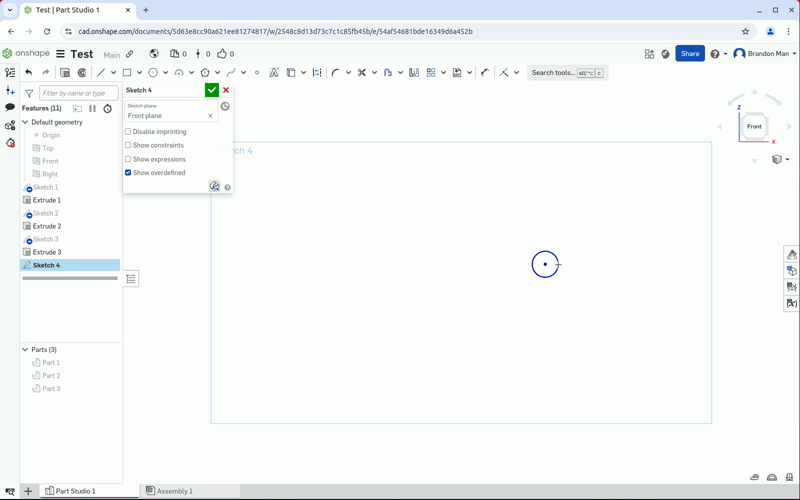
key_down(shift)
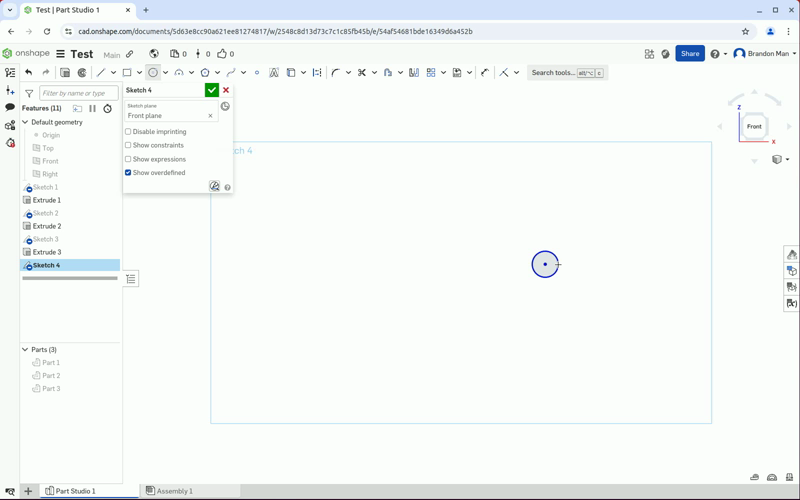
mouse_move(545, 264)
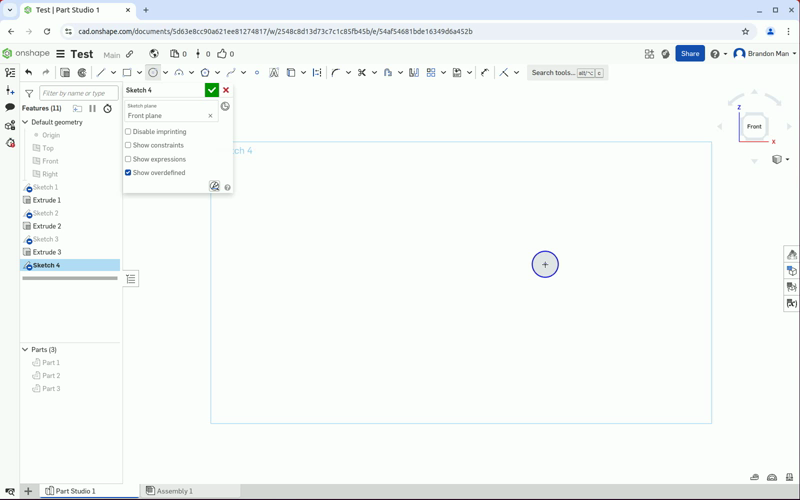
click(545, 264)
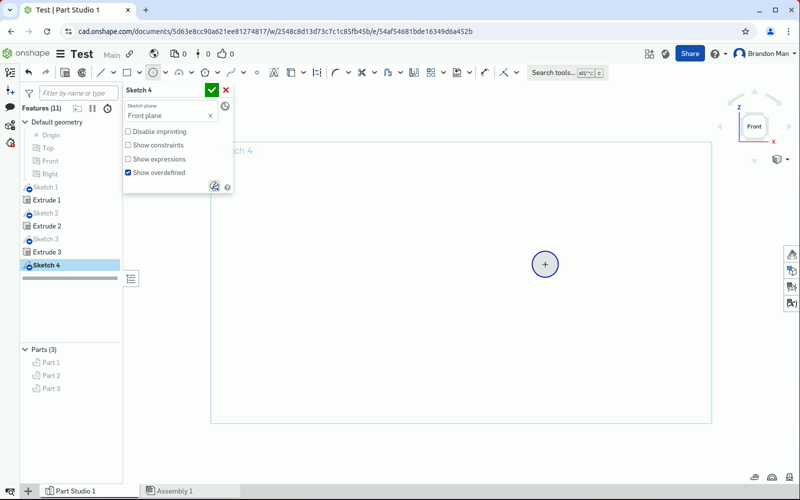
key_up(shift)
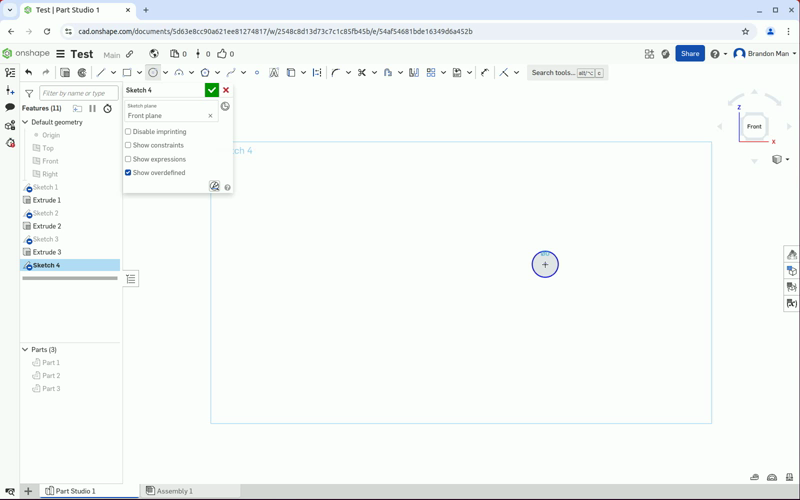
mouse_move(551, 264)
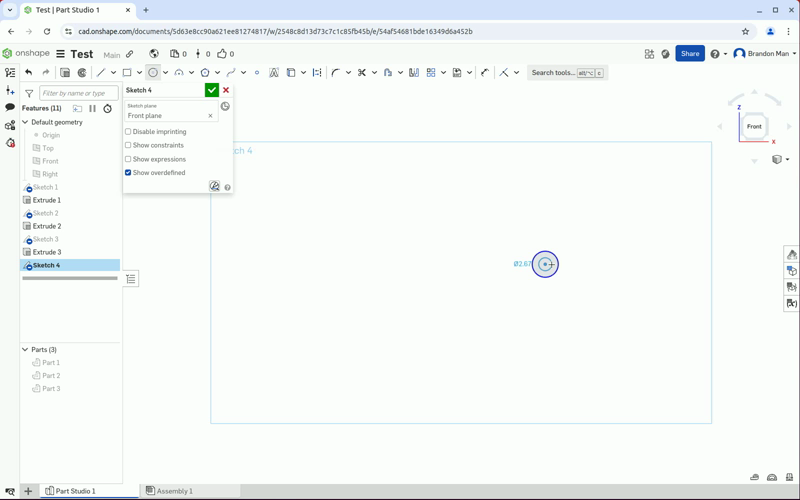
click(551, 264)
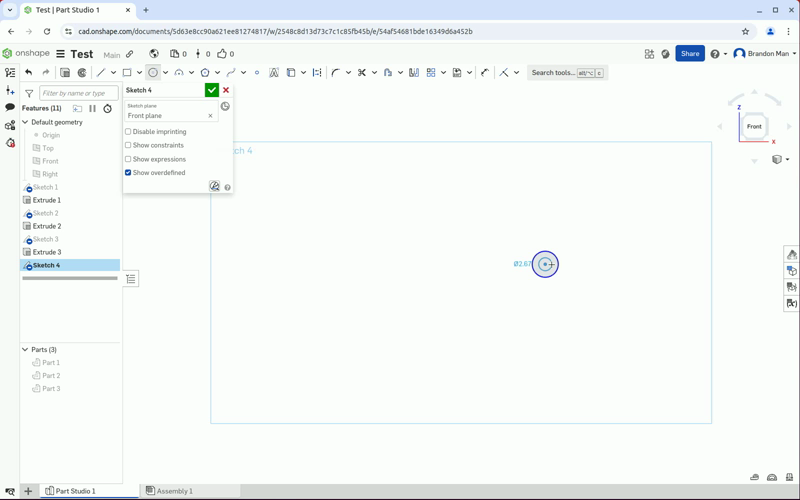
key(esc)
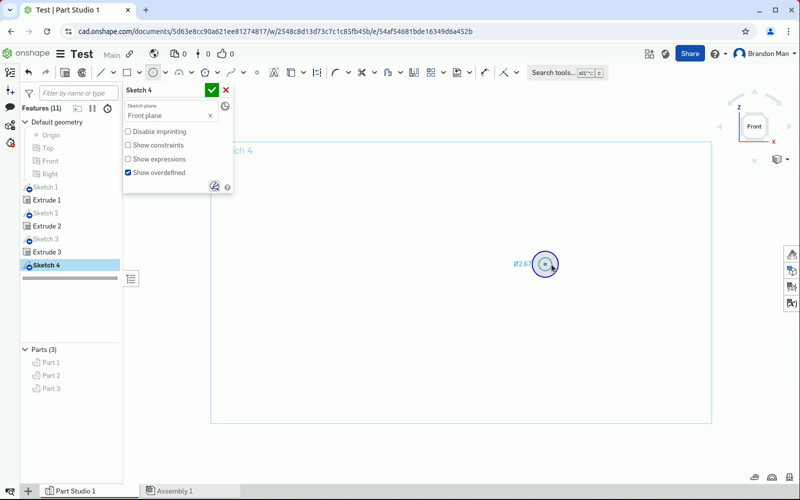
mouse_move(555, 260)
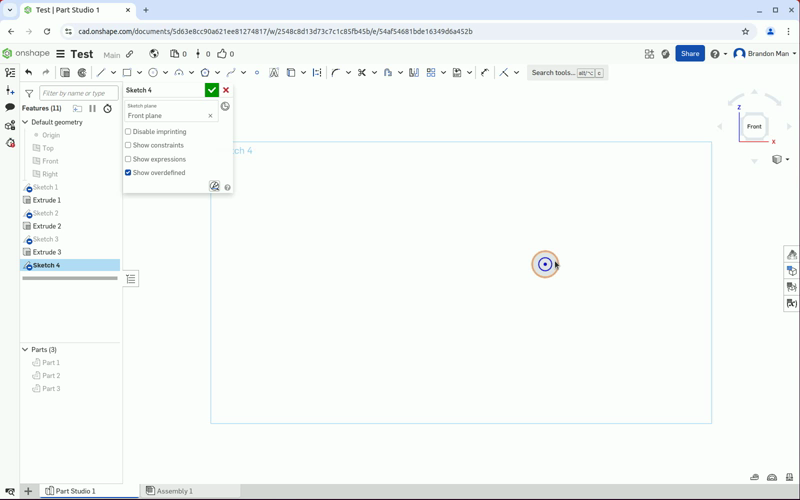
scroll(6)
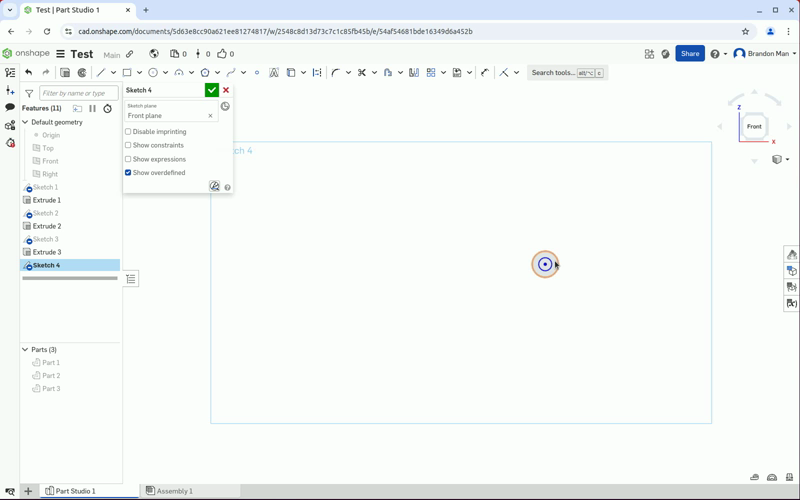
scroll(6)
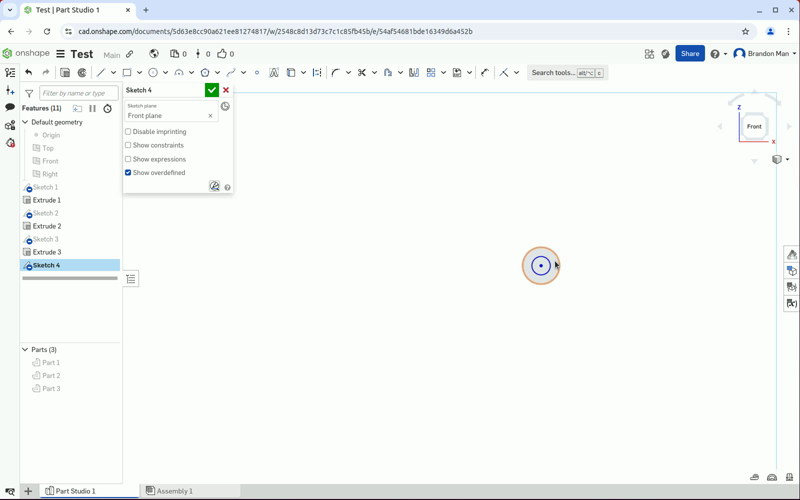
scroll(6)
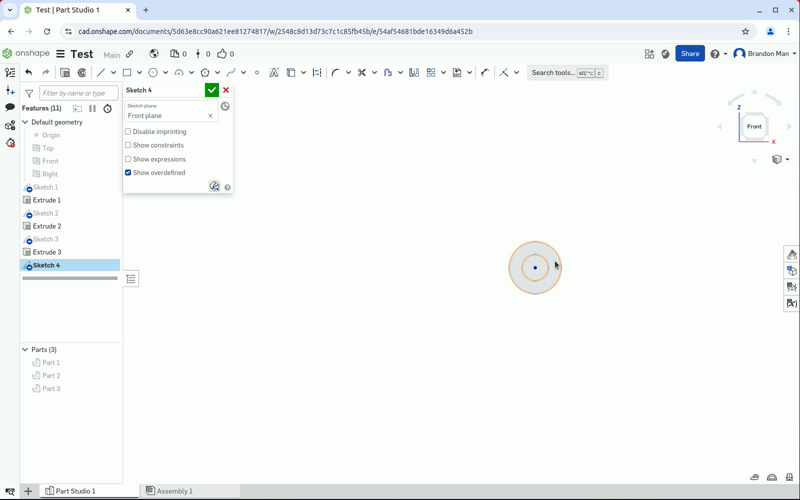
scroll(6)
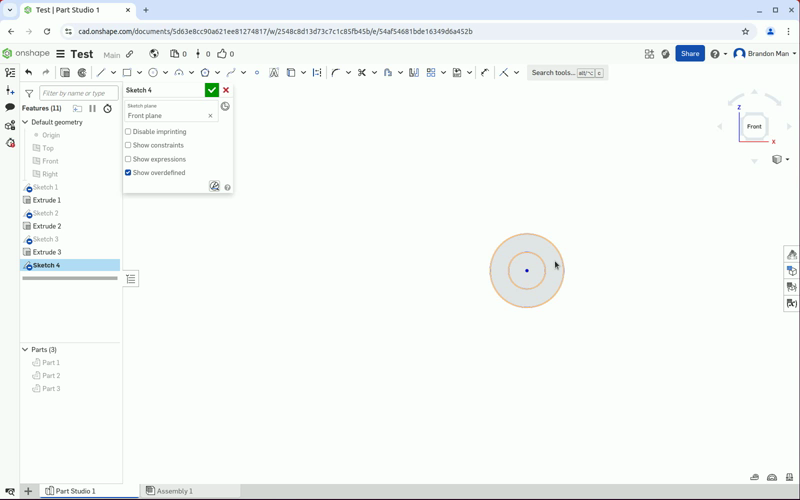
scroll(6)
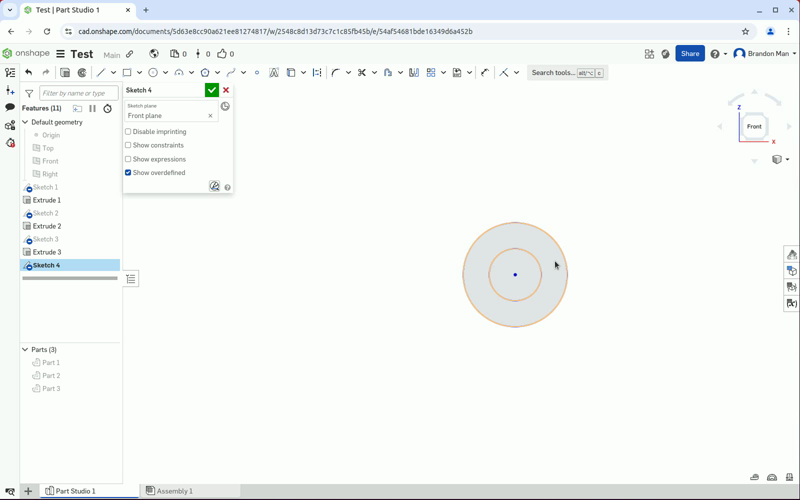
scroll(6)
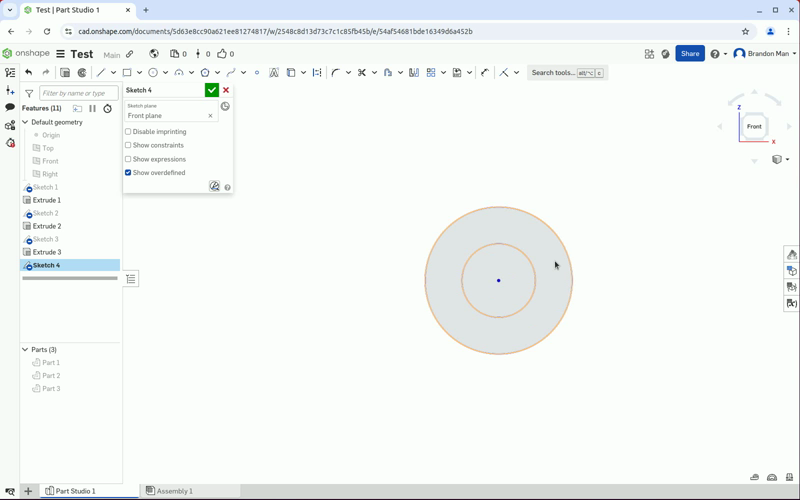
scroll(6)
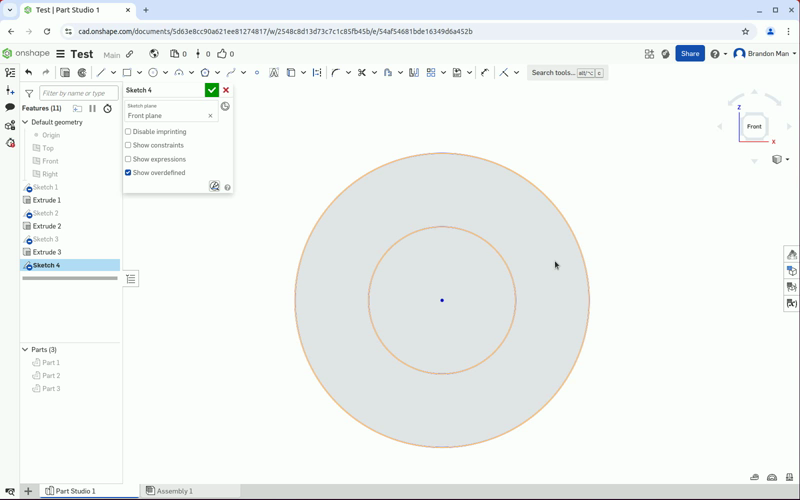
click(555, 260)
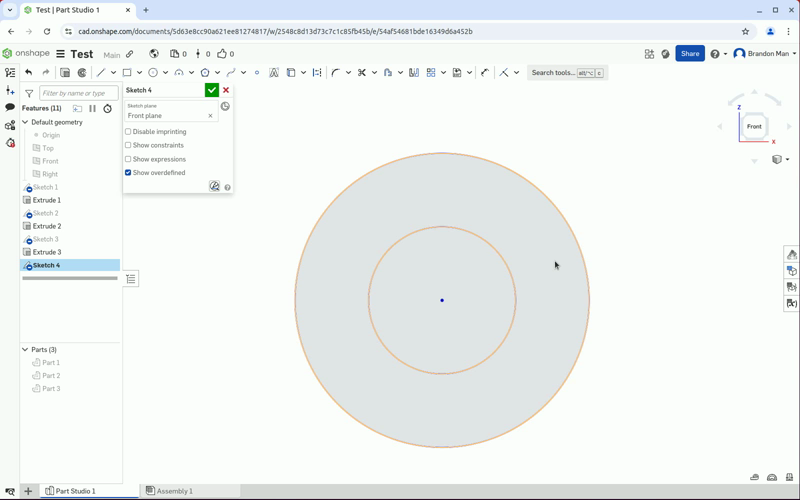
scroll(-6)
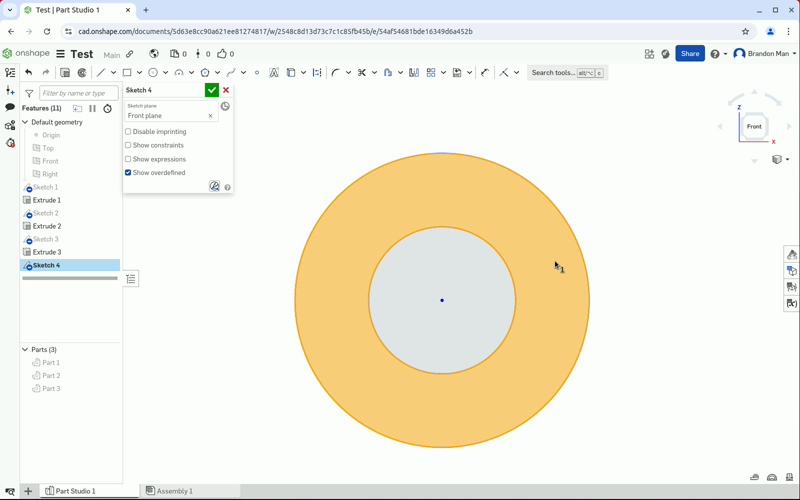
scroll(-6)
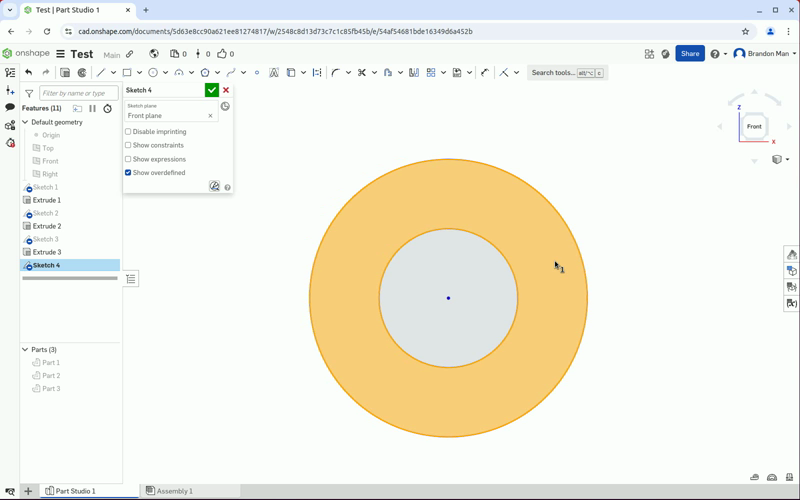
scroll(-6)
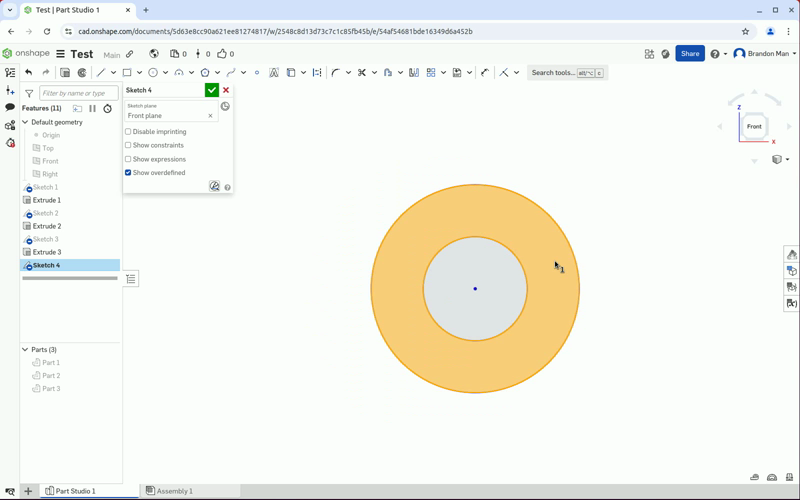
scroll(-6)
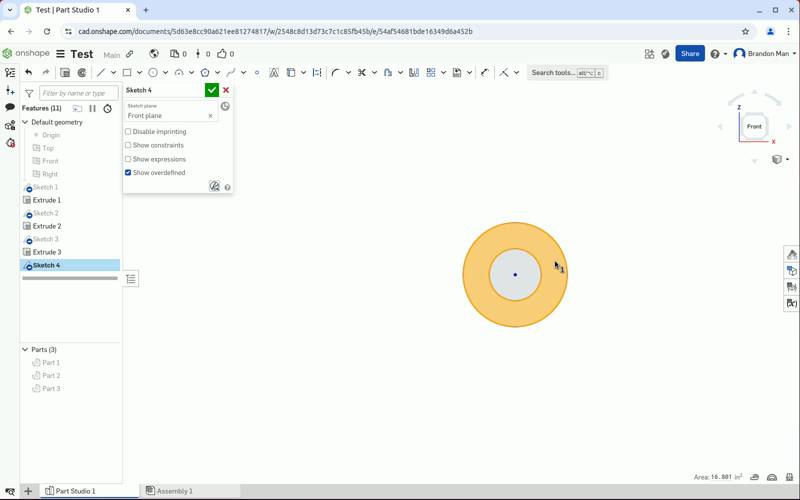
scroll(-6)
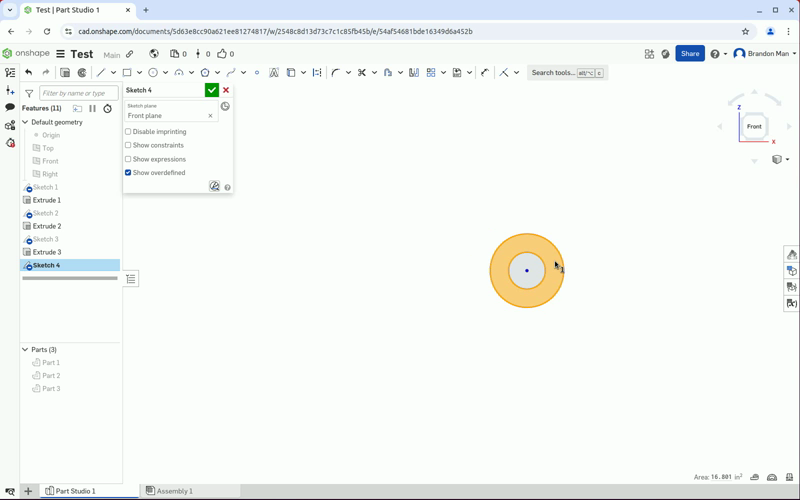
scroll(-6)
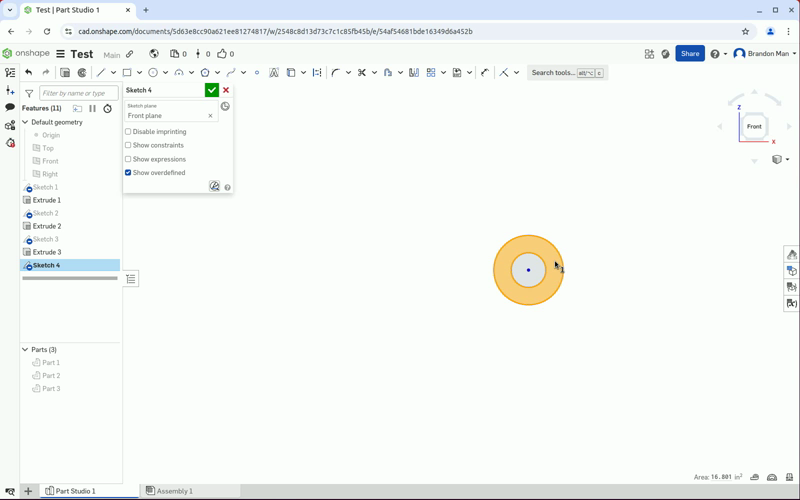
scroll(-6)
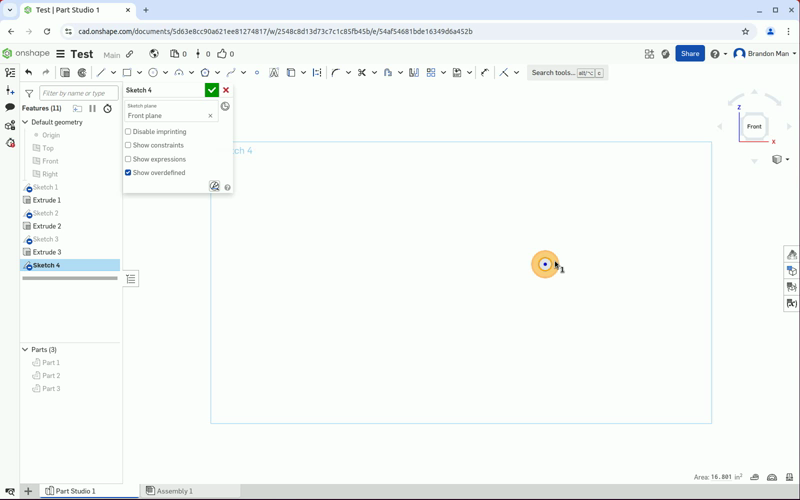
mouse_move(73, 352)
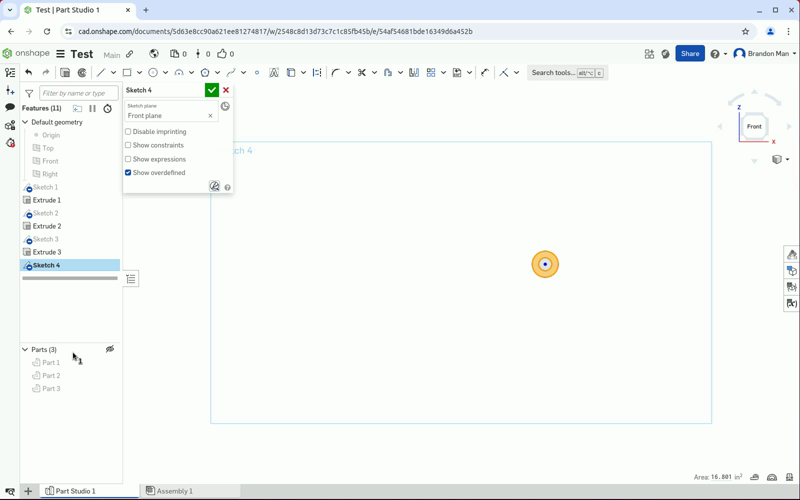
key(shift+y)
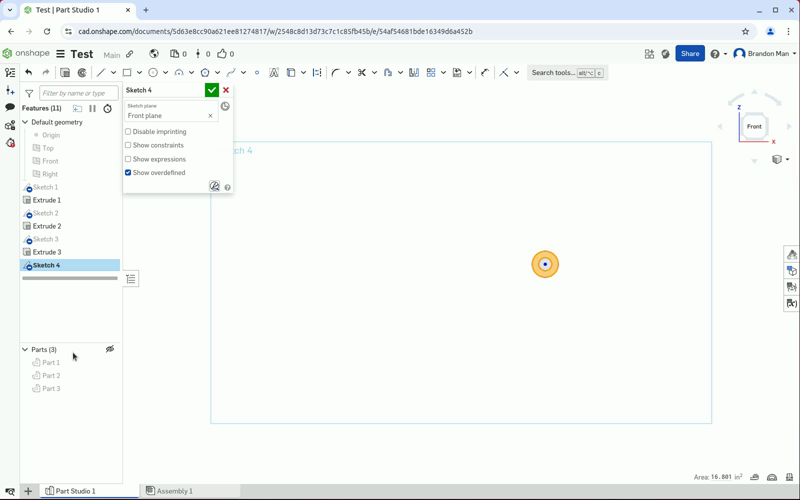
key(shift+e)
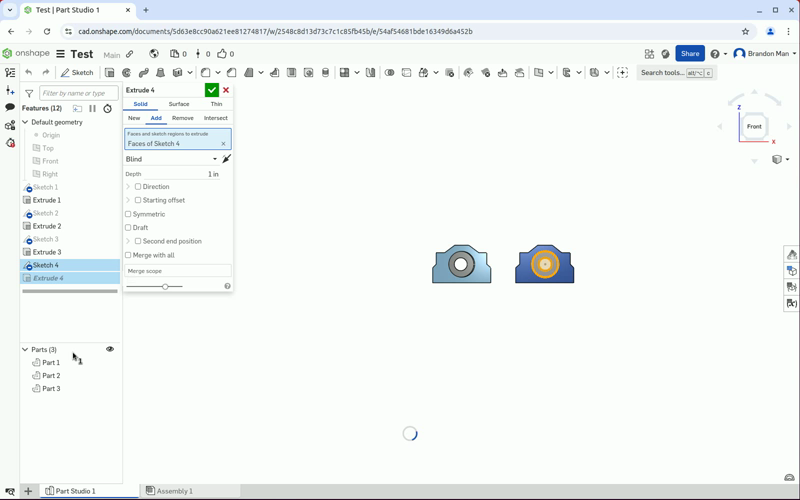
mouse_move(143, 106)
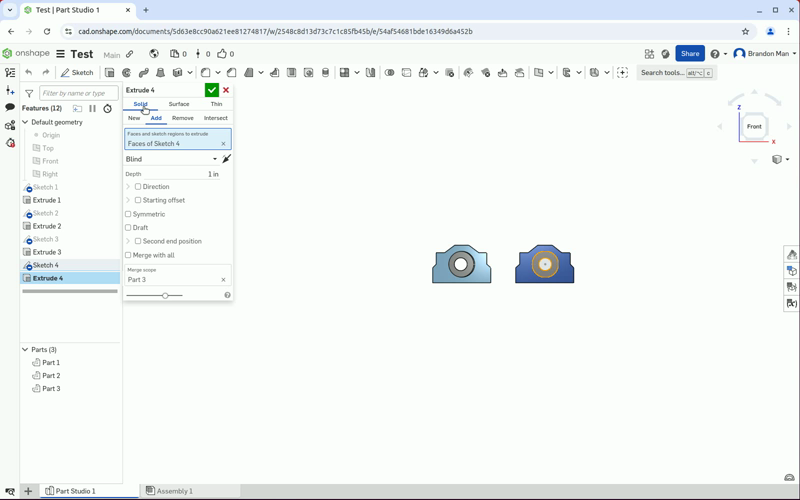
click(143, 106)
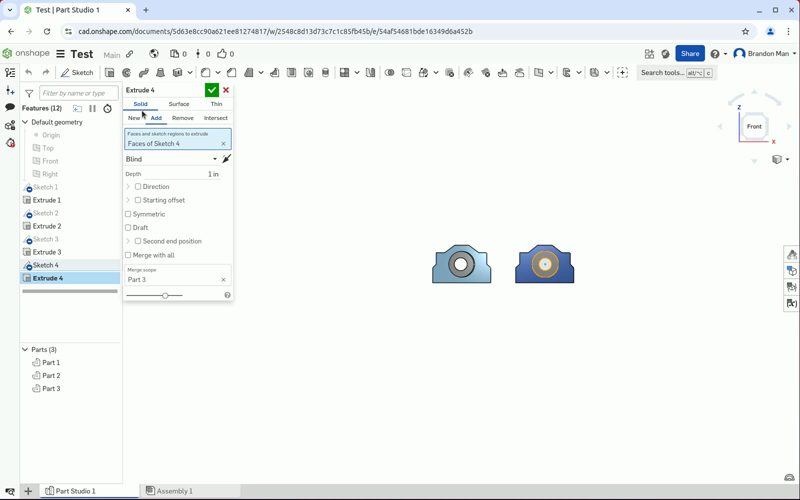
mouse_move(137, 120)
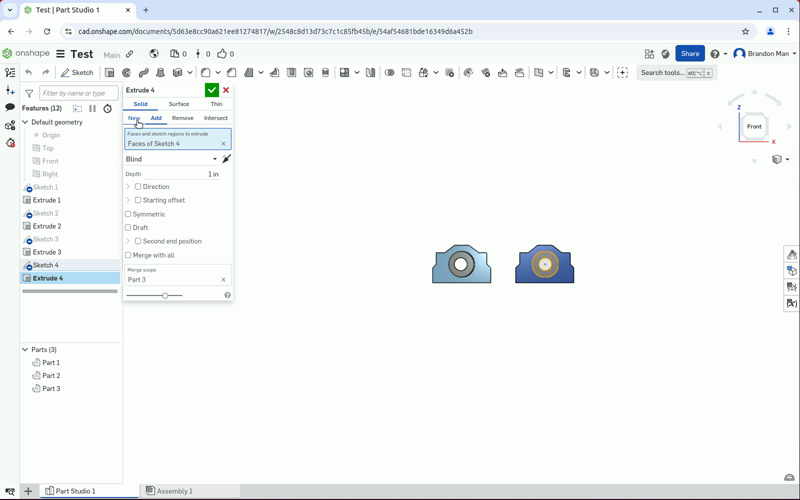
click(137, 120)
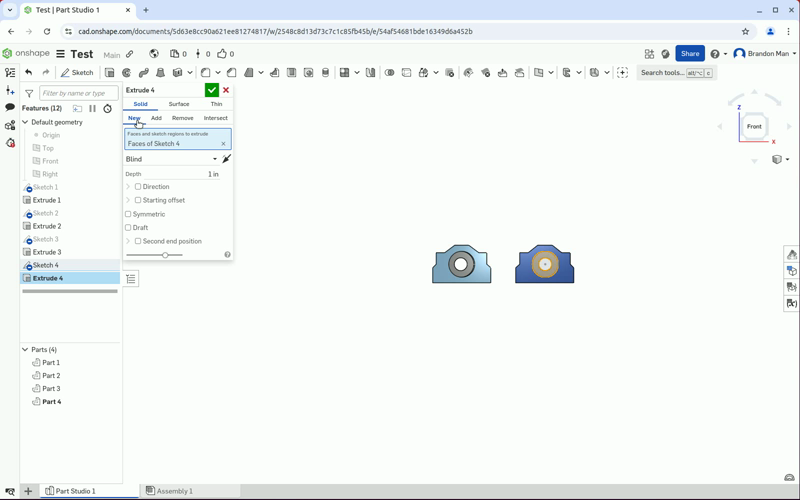
key(tab, 4)
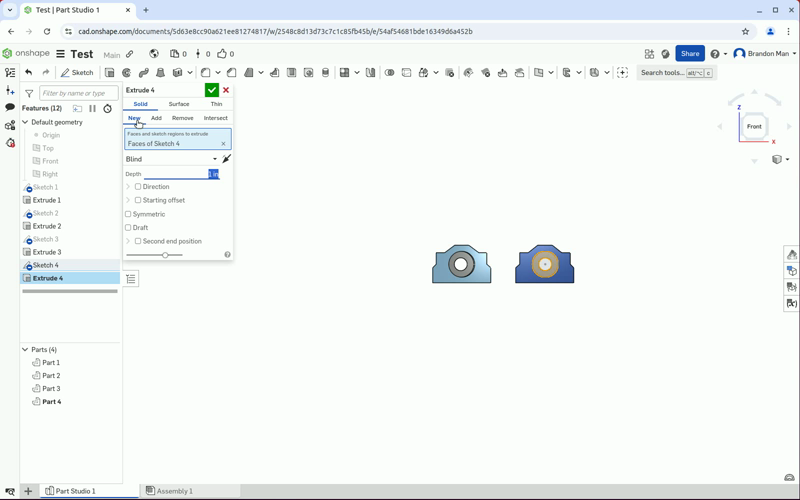
text(8.906)
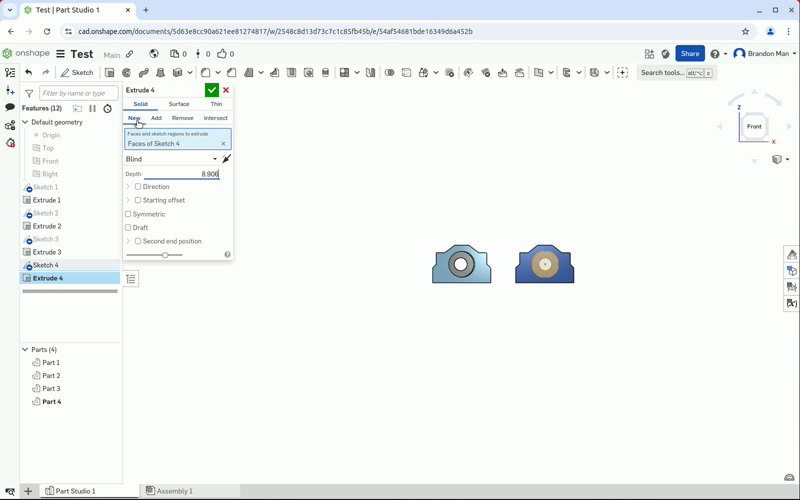
key(enter)
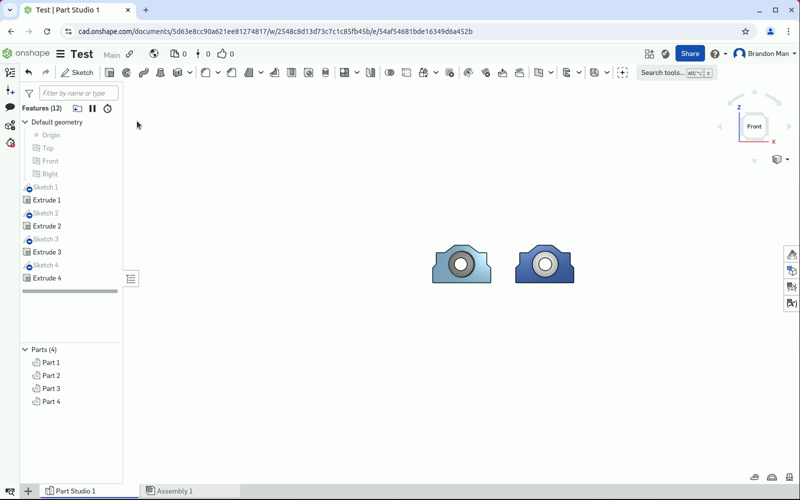
key(shift+h)
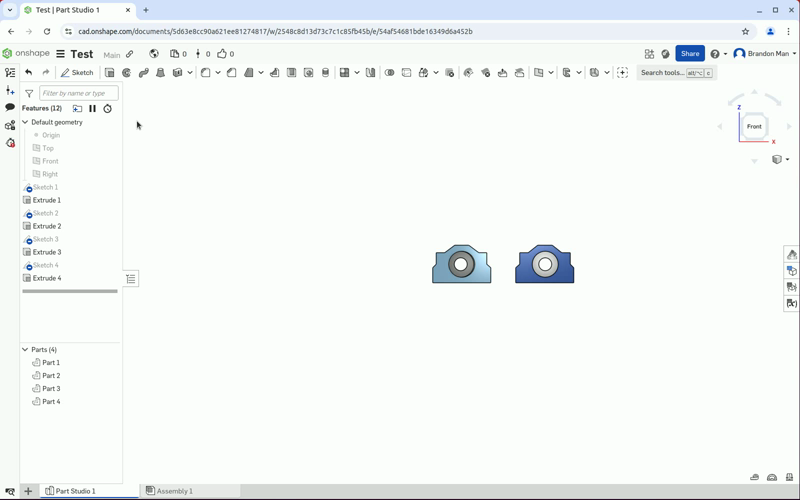
key(shift+h)
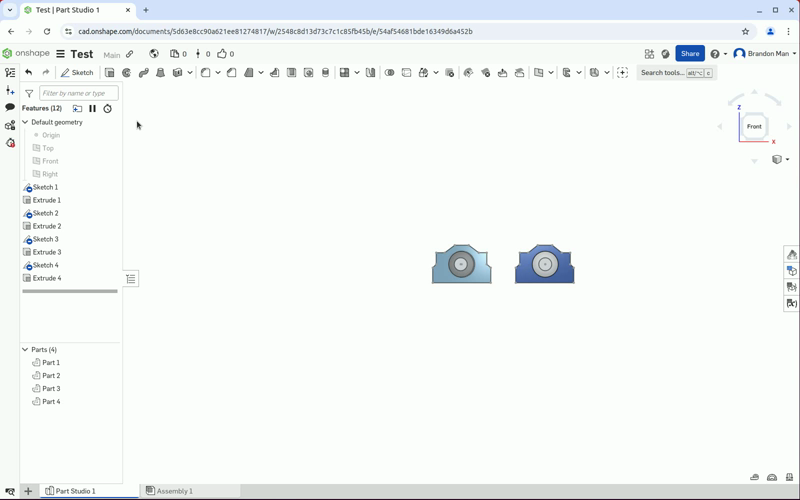
key(shift+7)
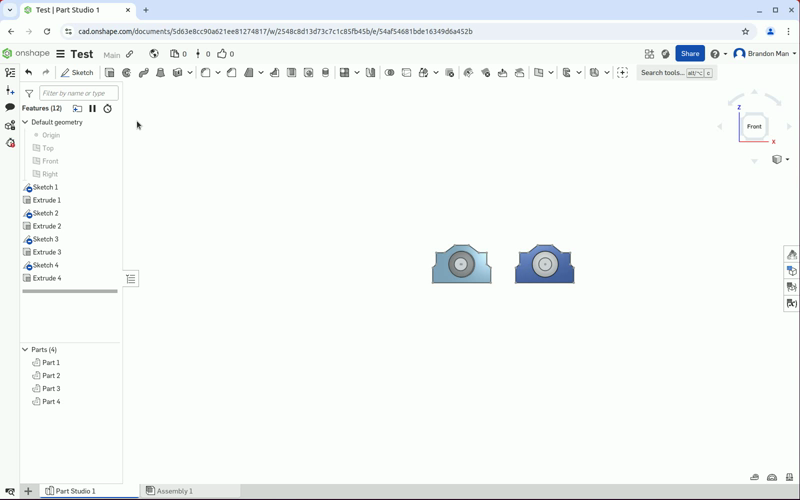
key(left, 2)
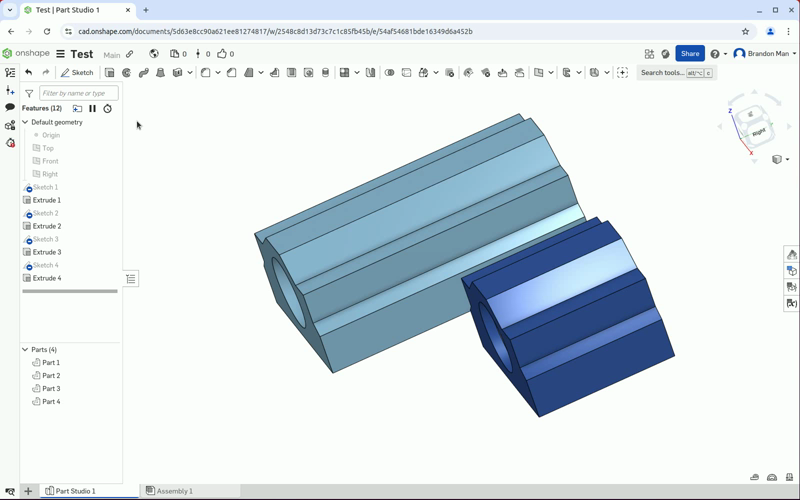
key(down, 2)
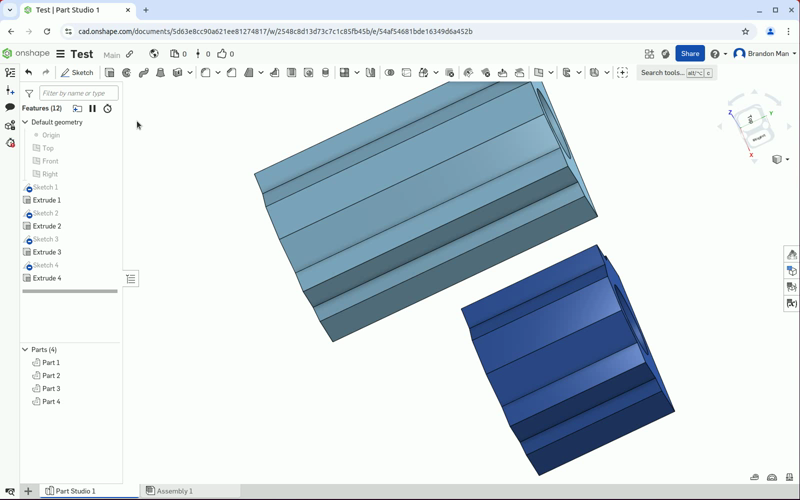
key(up, 2)
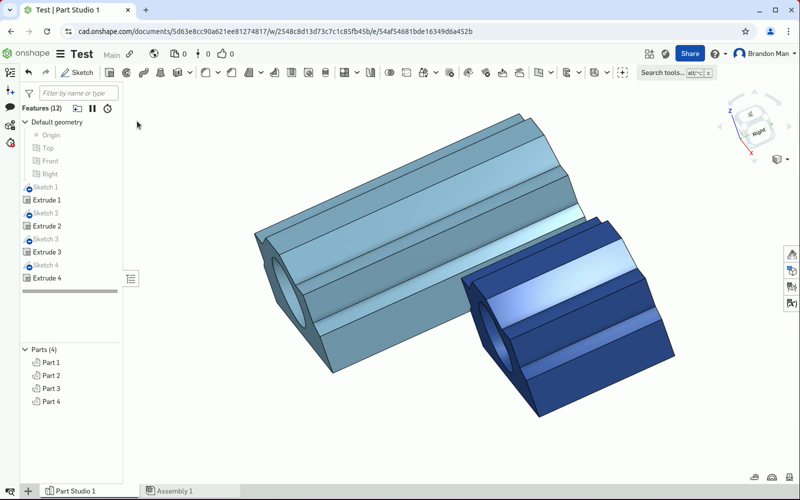
key(right, 2)
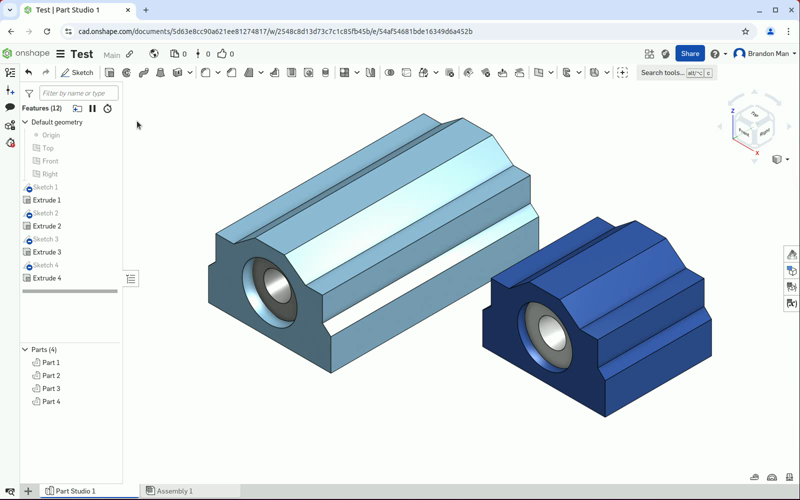
mouse_move(73, 189)
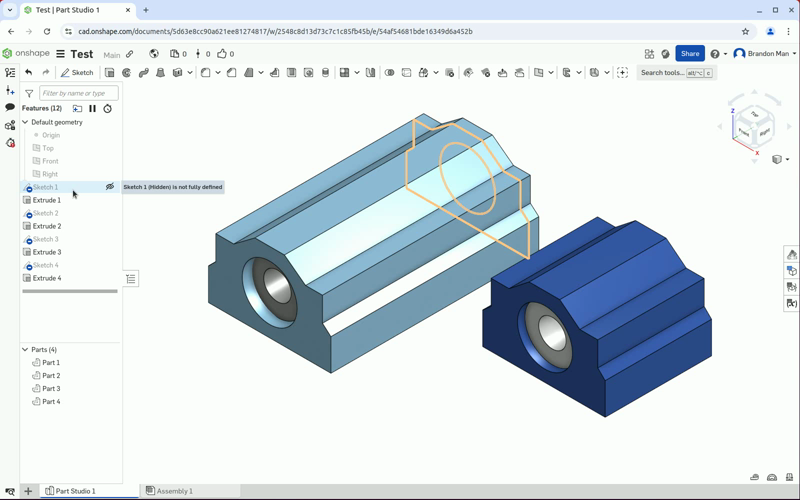
click(73, 189)